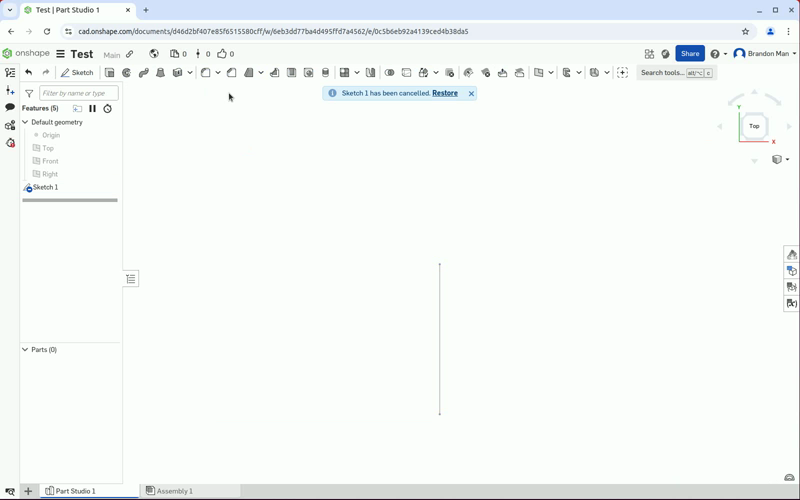
key(shift+h)
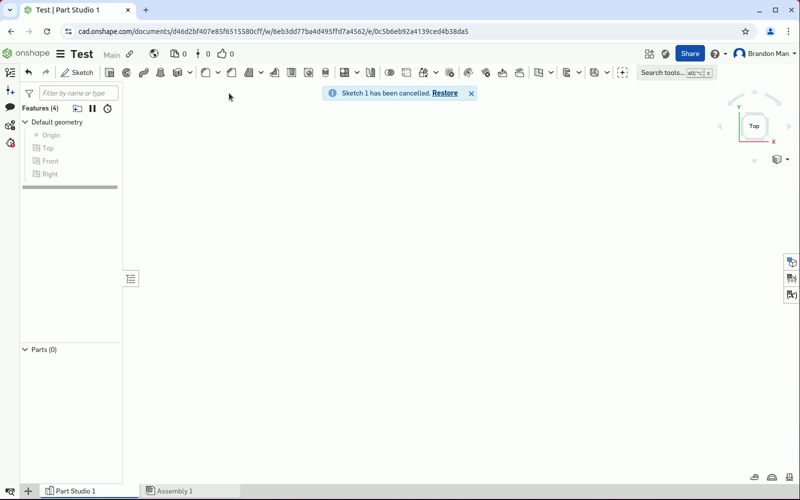
mouse_move(73, 352)
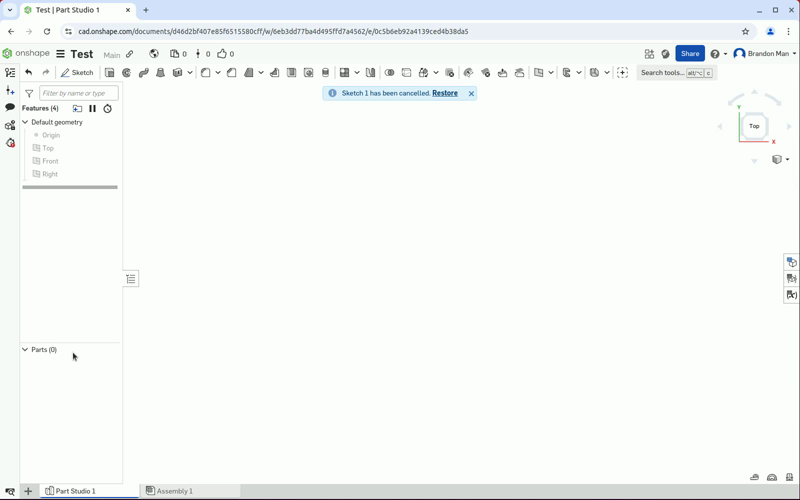
key(y)
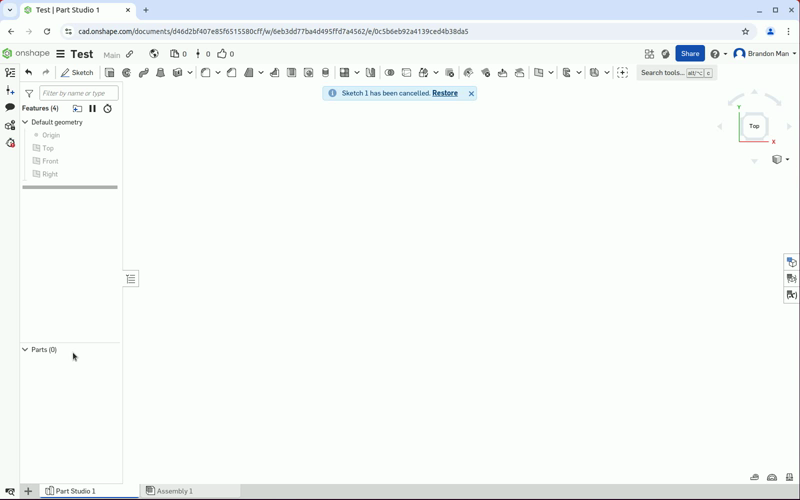
key(shift+p)
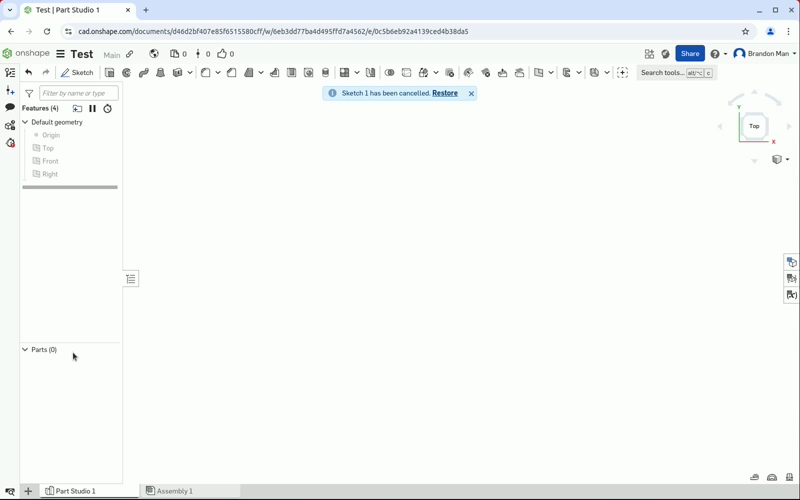
key(space)
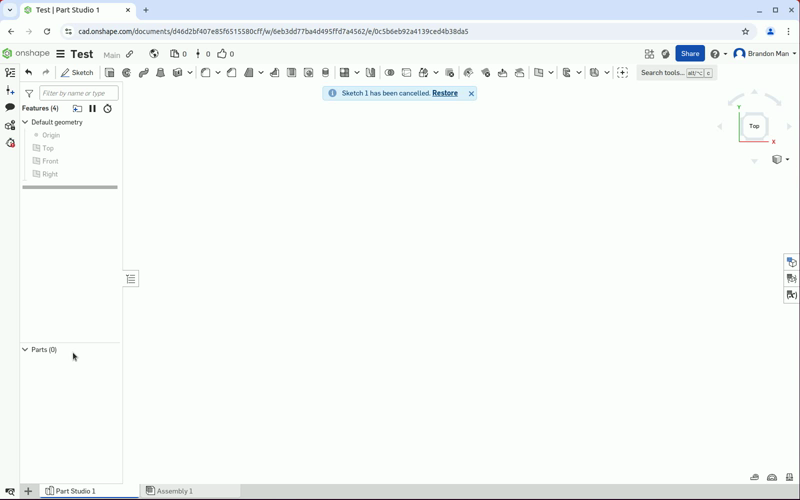
key_down(shift)
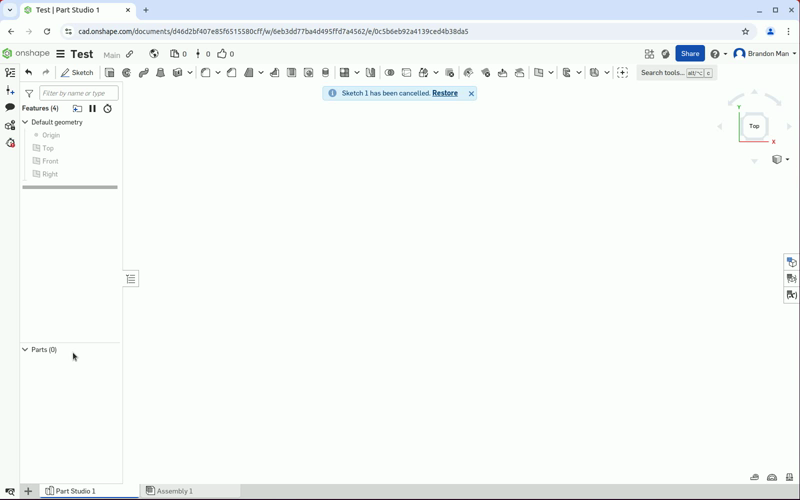
key(up)
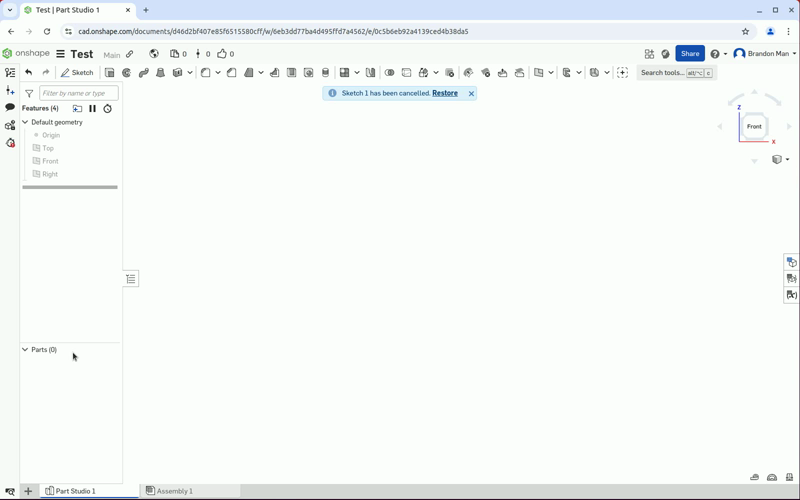
key_up(shift)
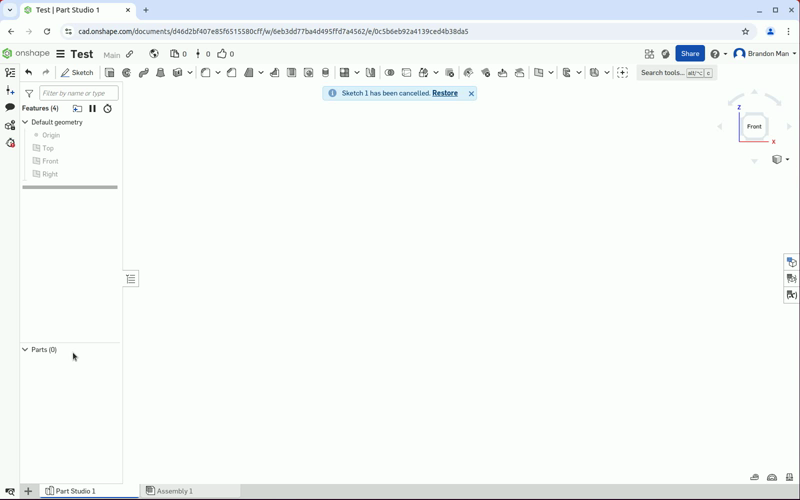
mouse_move(73, 352)
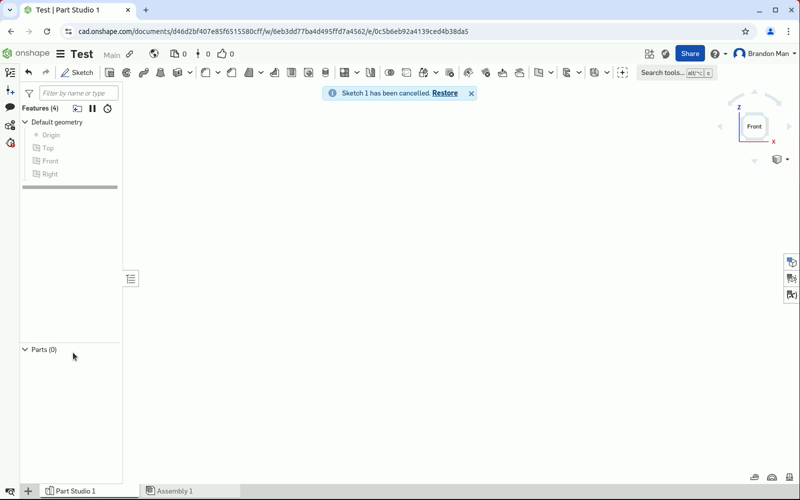
key(shift+y)
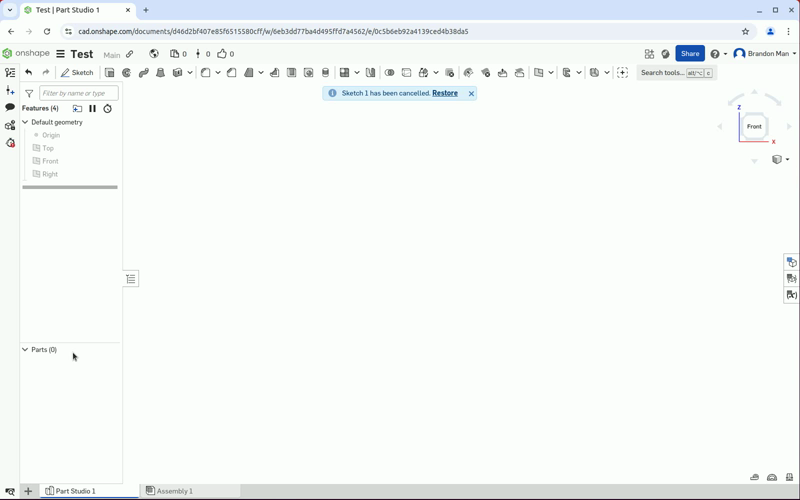
key(shift+s)
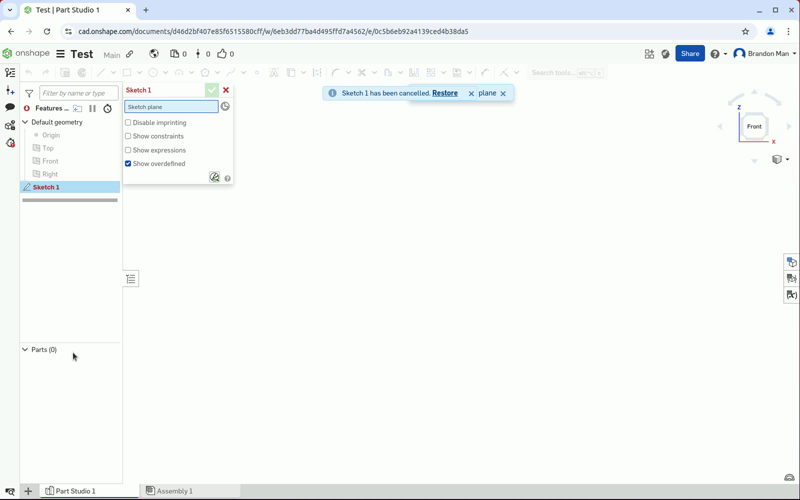
mouse_move(73, 163)
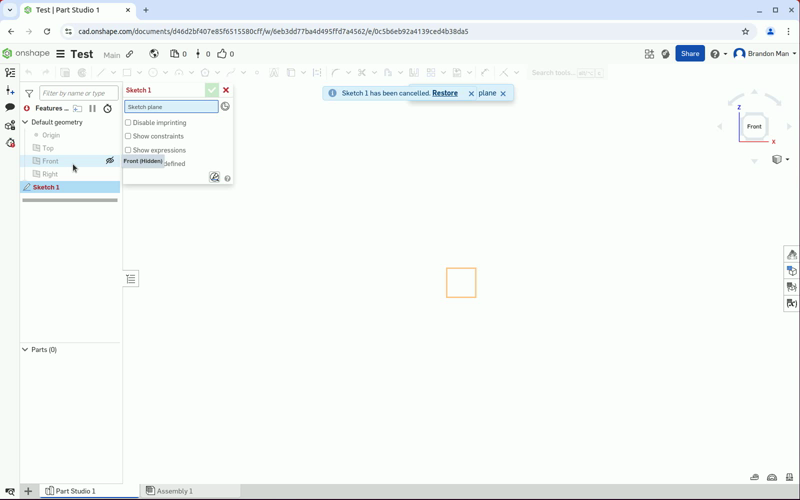
click(73, 163)
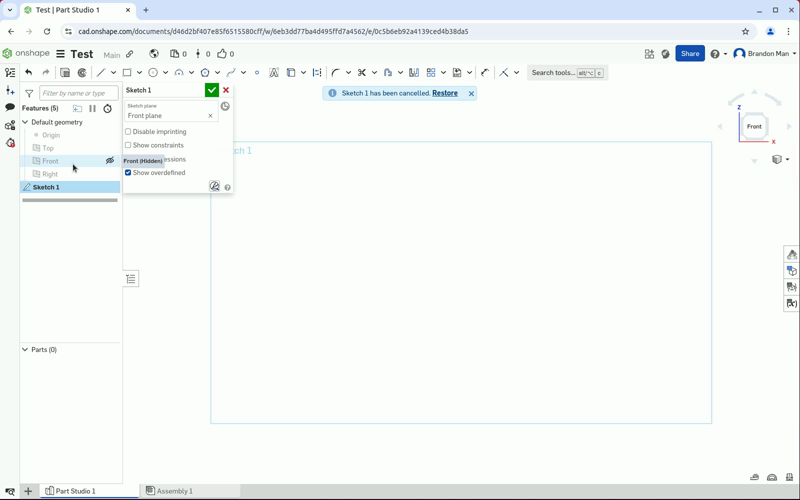
mouse_move(73, 352)
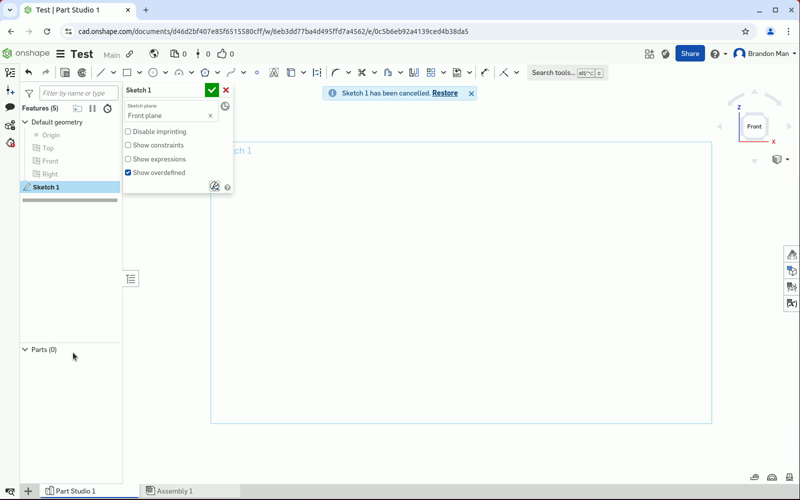
key(y)
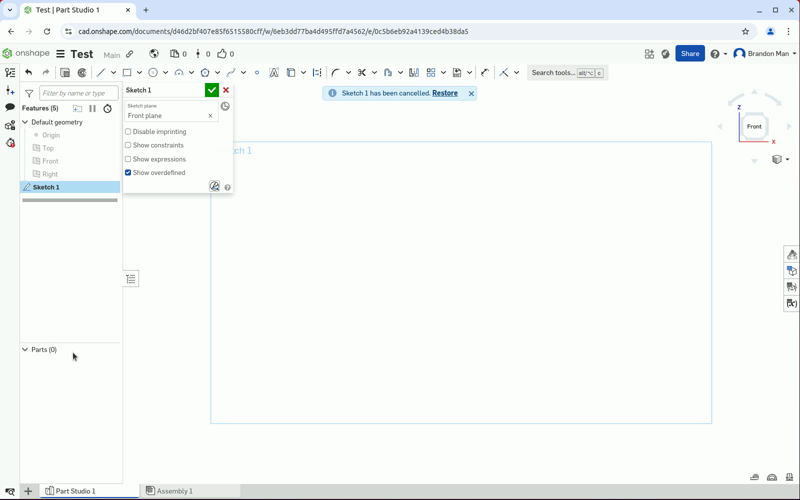
key(c)
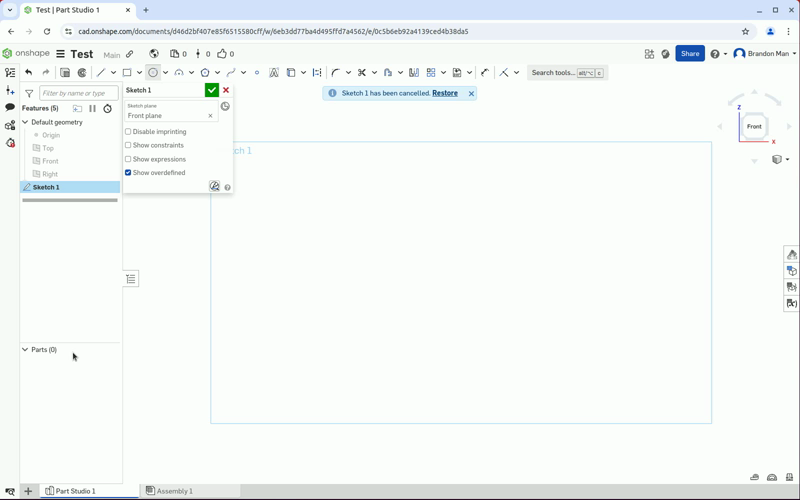
key_down(shift)
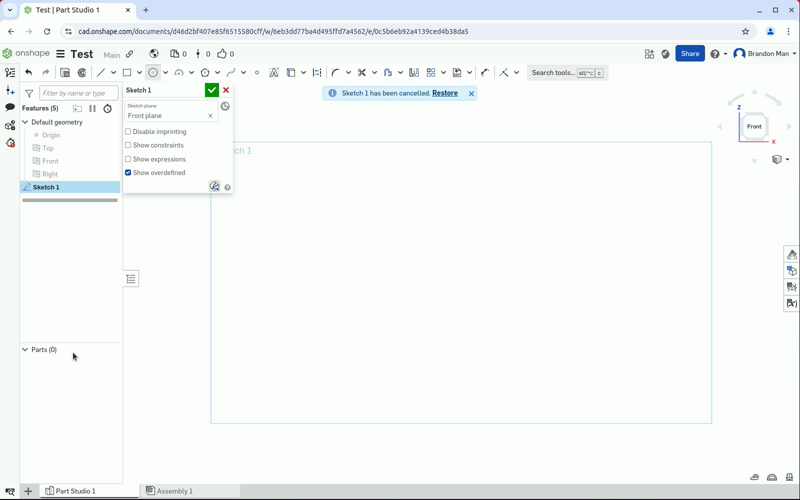
mouse_move(461, 178)
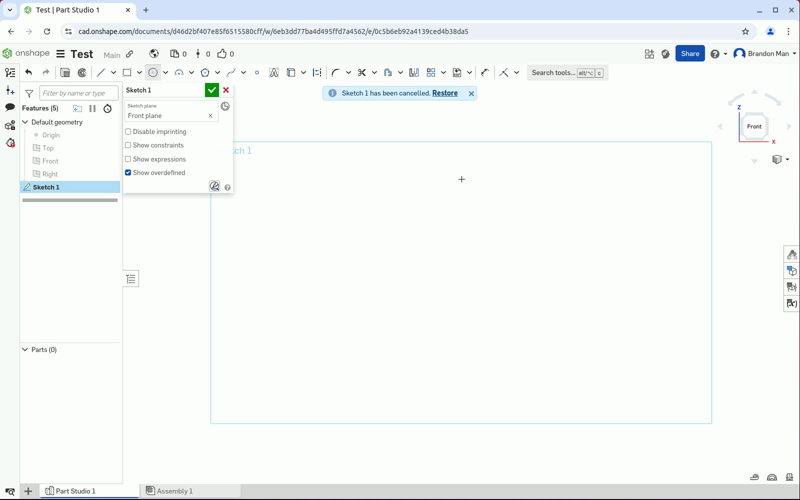
click(461, 178)
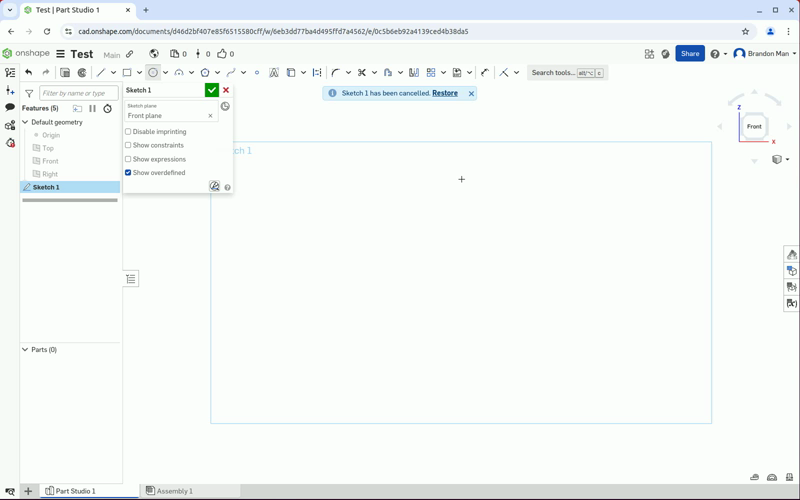
key_up(shift)
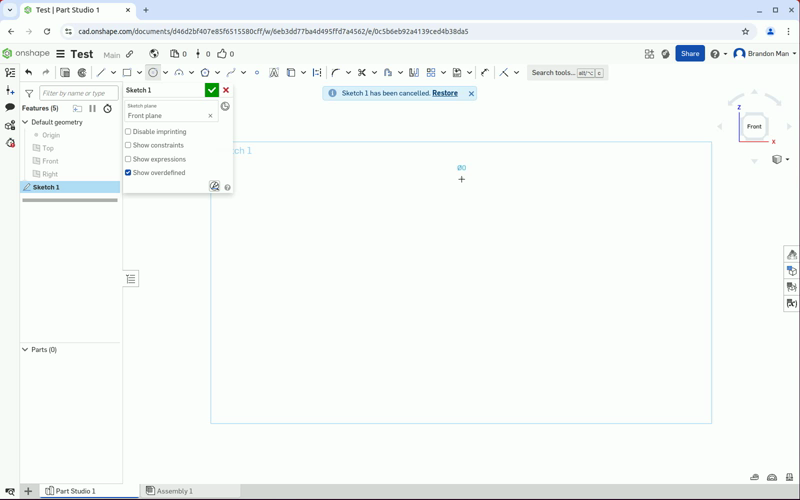
mouse_move(471, 178)
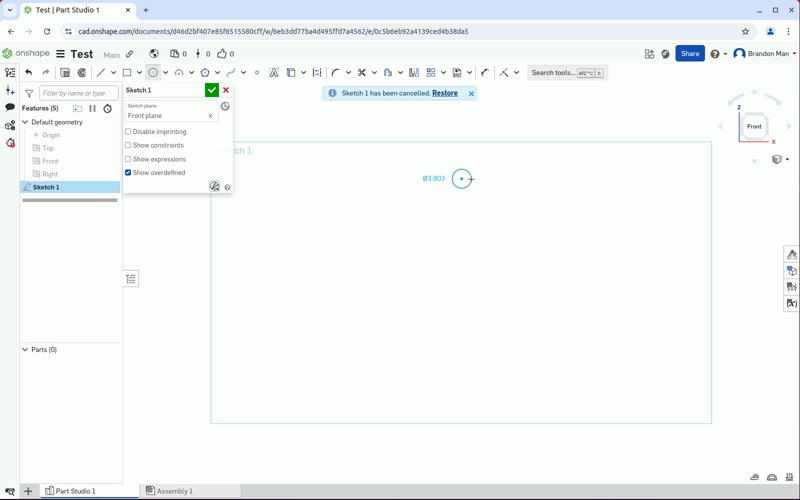
click(471, 178)
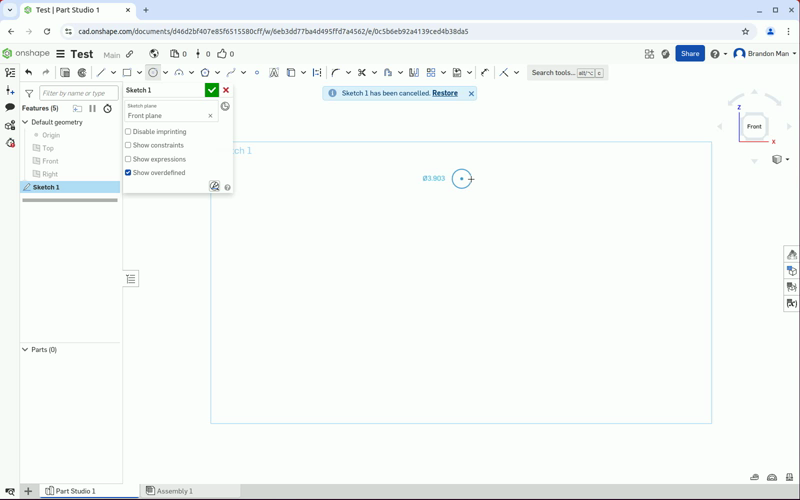
key(esc)
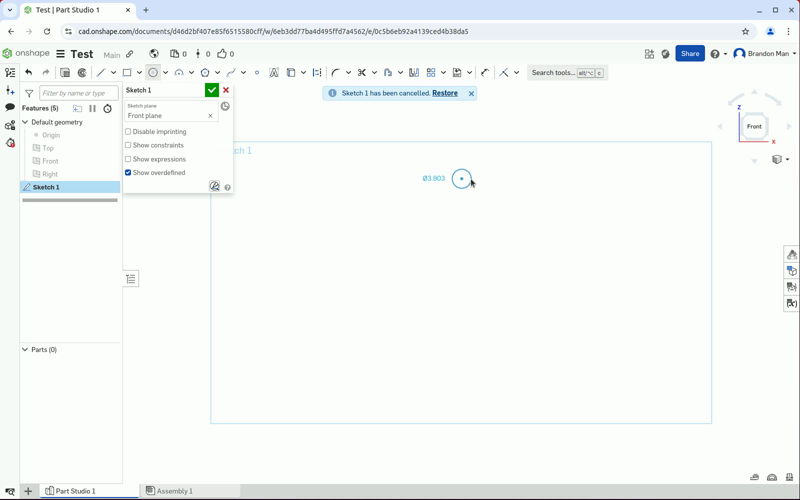
key(c)
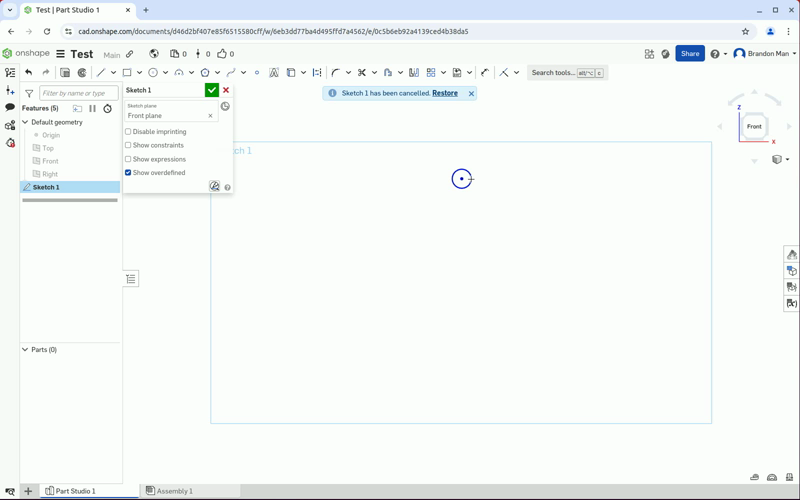
key_down(shift)
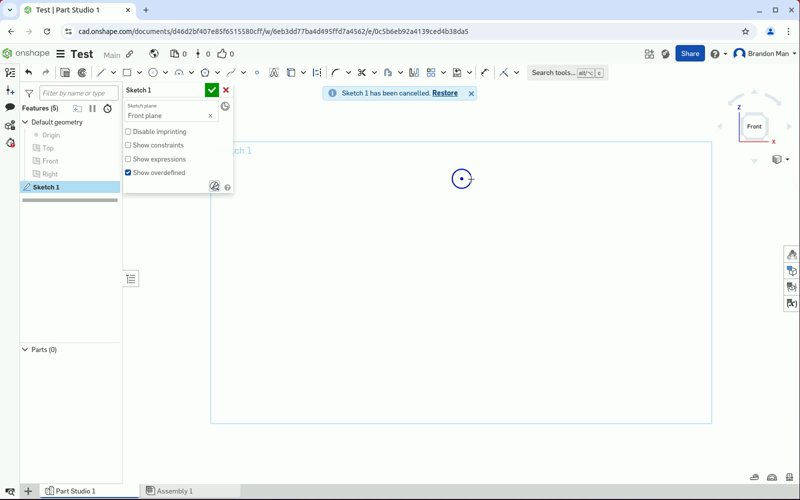
mouse_move(461, 178)
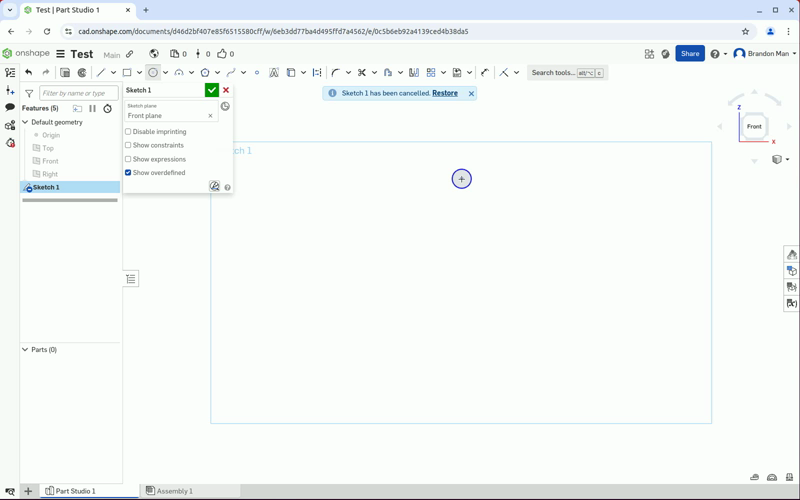
click(461, 178)
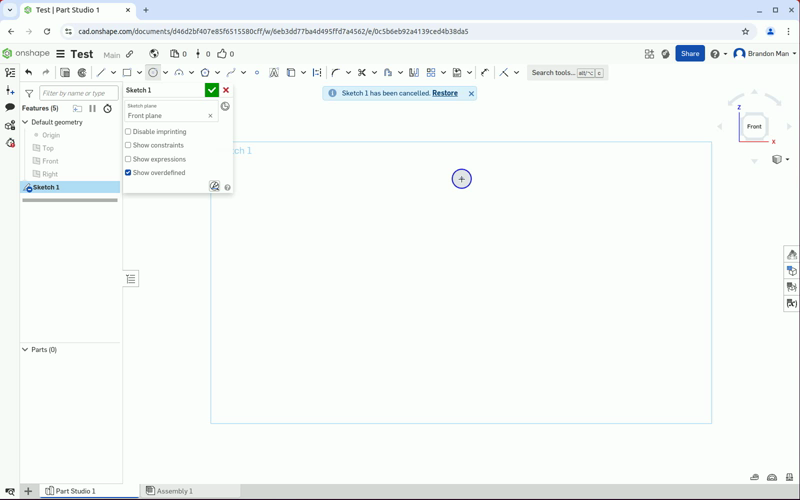
key_up(shift)
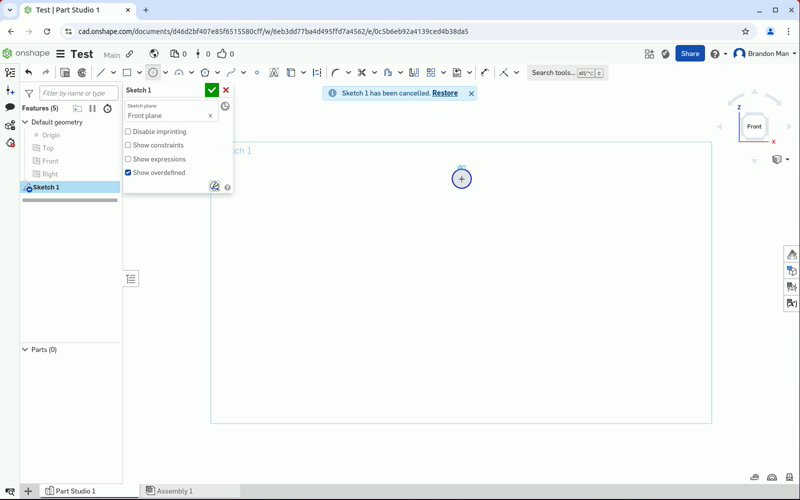
mouse_move(464, 178)
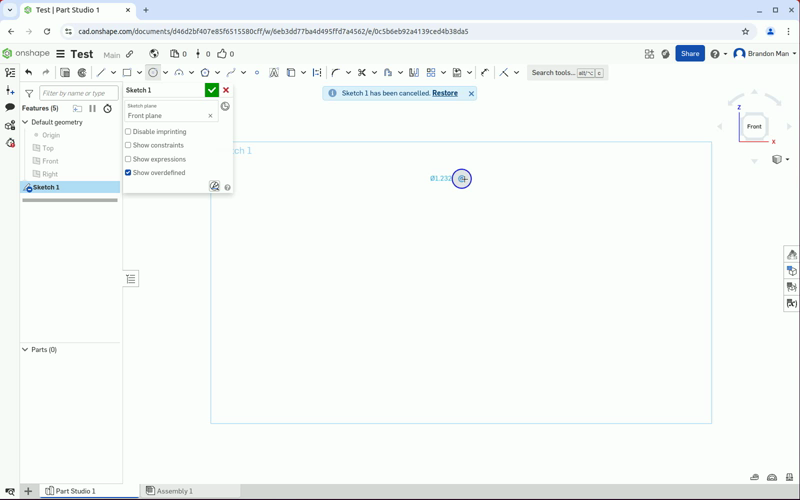
scroll(6)
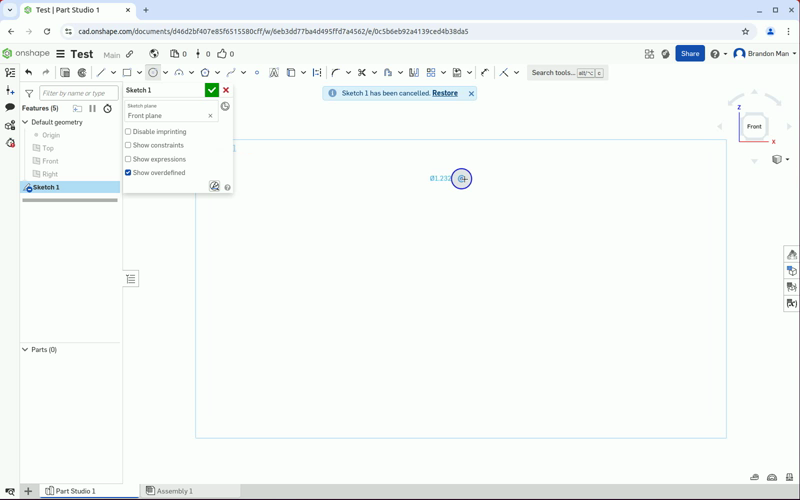
scroll(6)
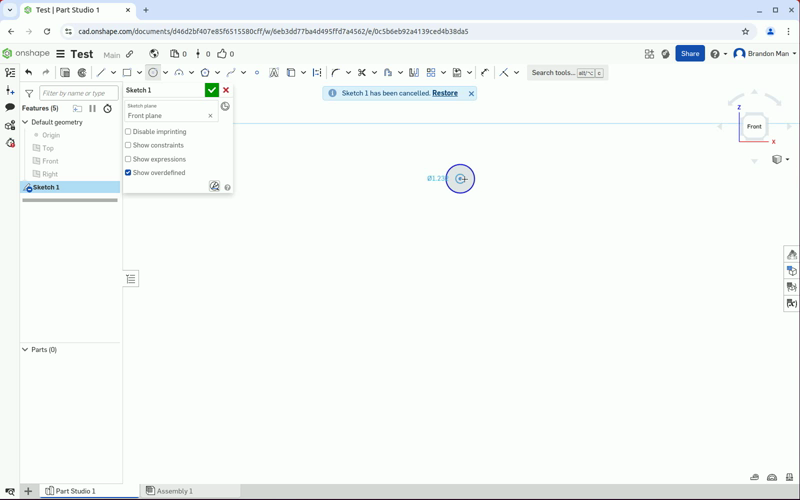
scroll(6)
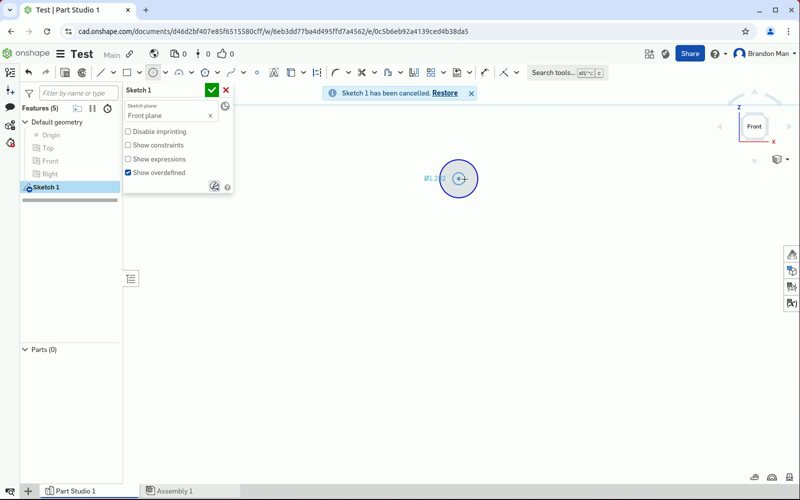
scroll(6)
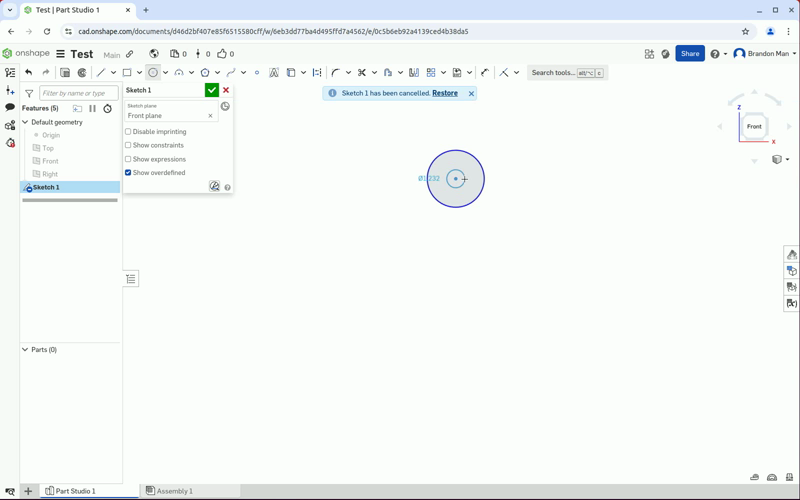
scroll(6)
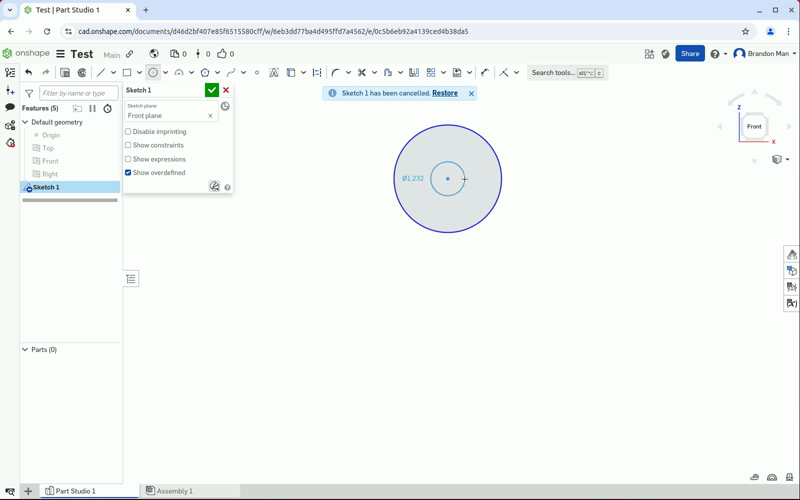
scroll(6)
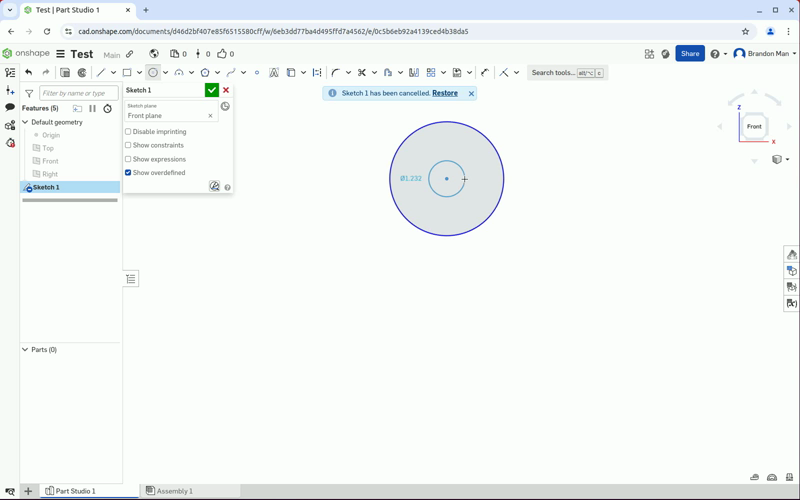
scroll(6)
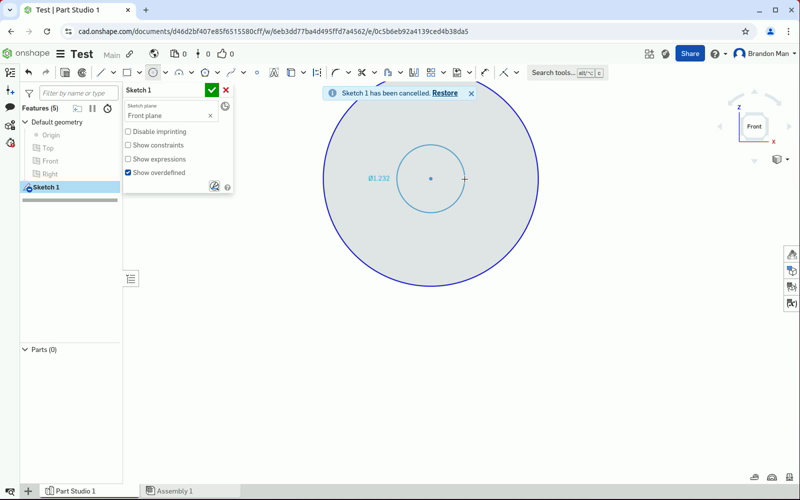
click(464, 178)
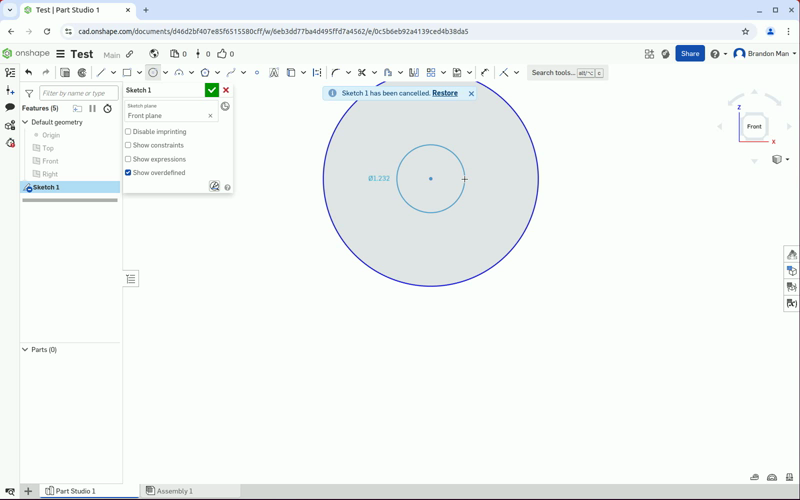
scroll(-6)
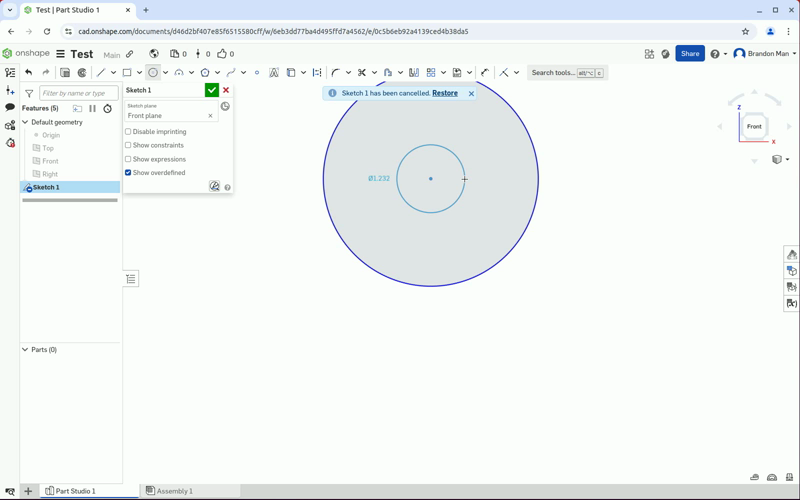
scroll(-6)
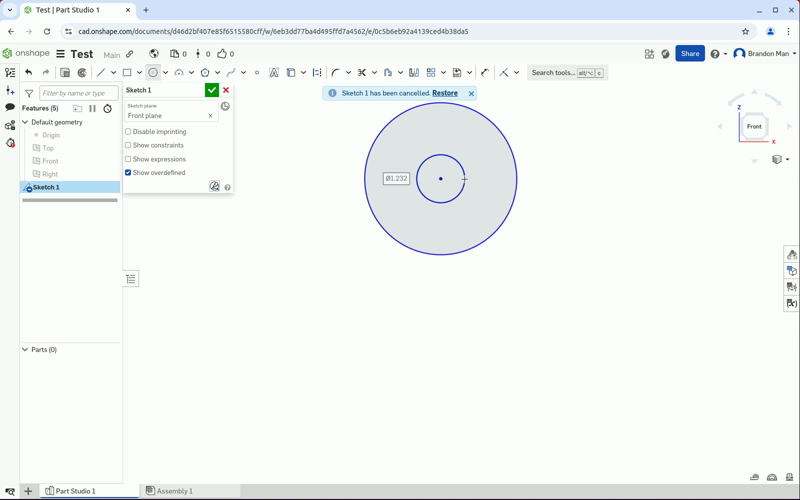
scroll(-6)
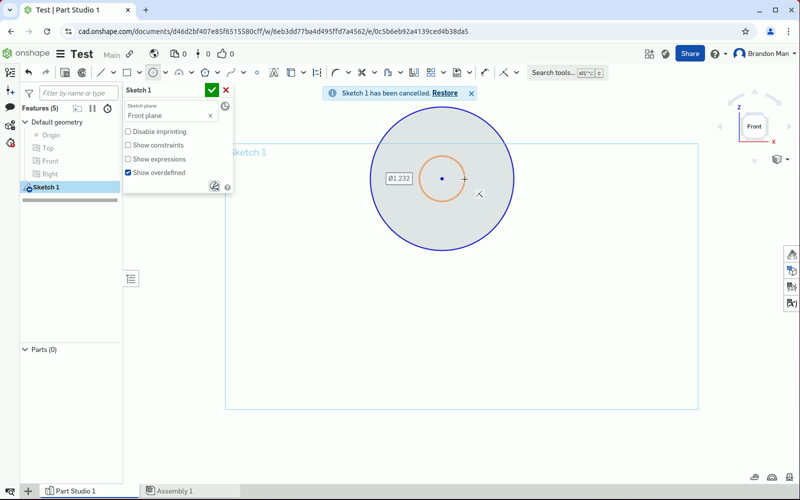
scroll(-6)
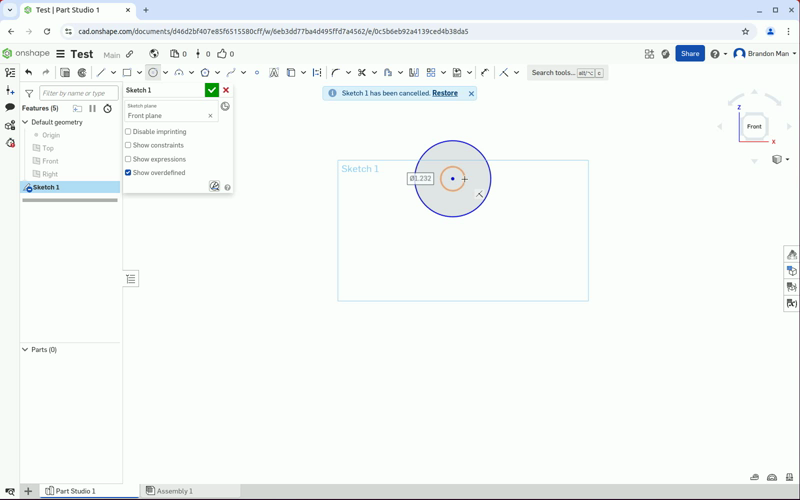
scroll(-6)
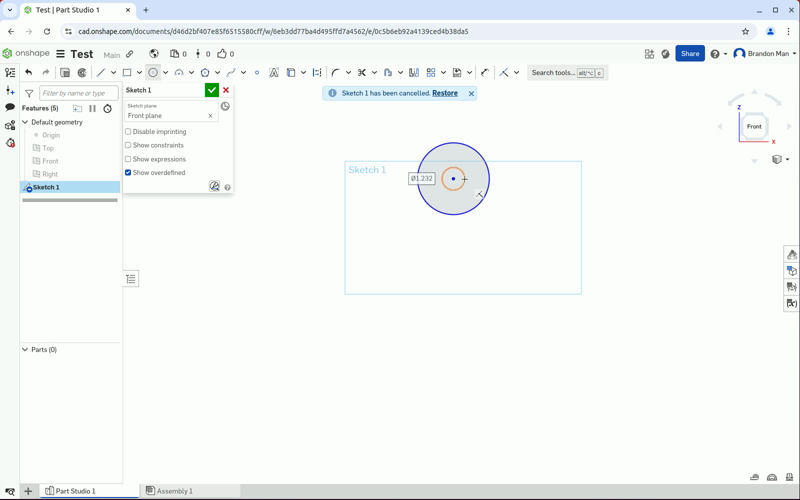
scroll(-6)
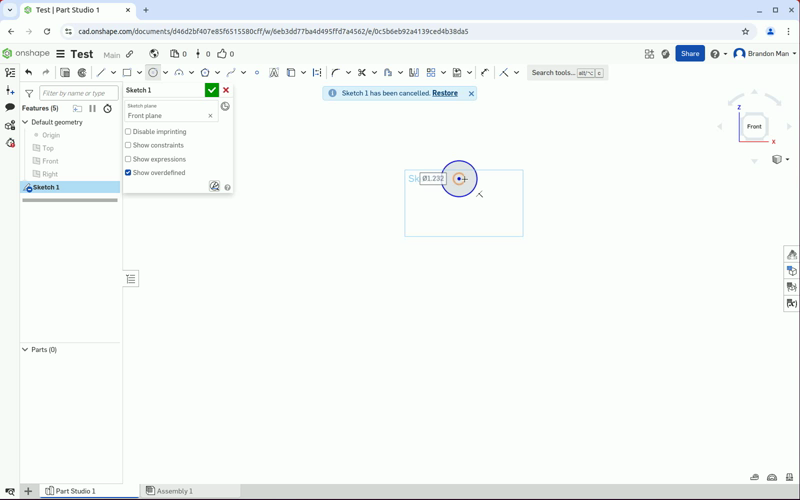
scroll(-6)
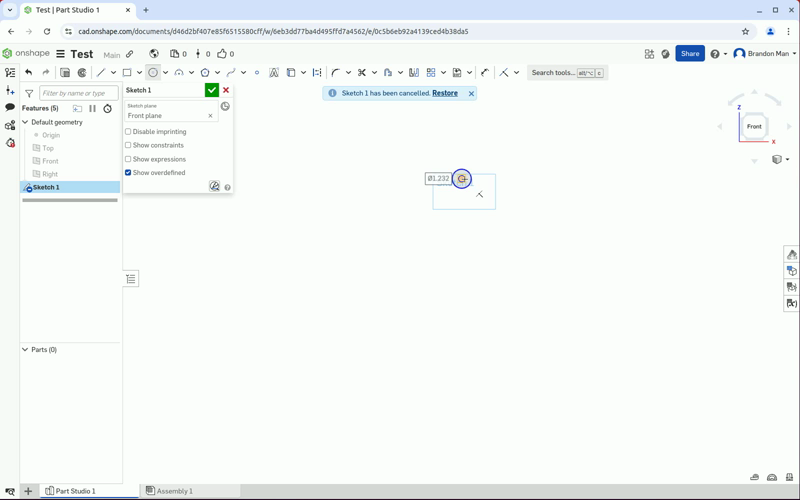
key(esc)
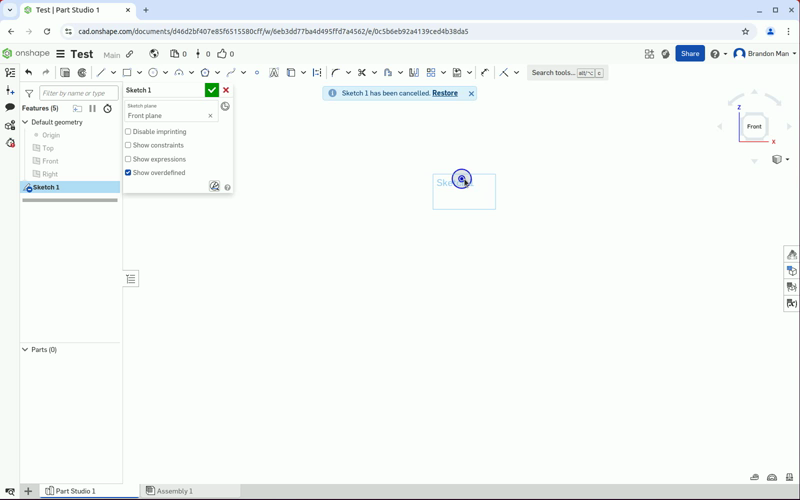
mouse_move(466, 177)
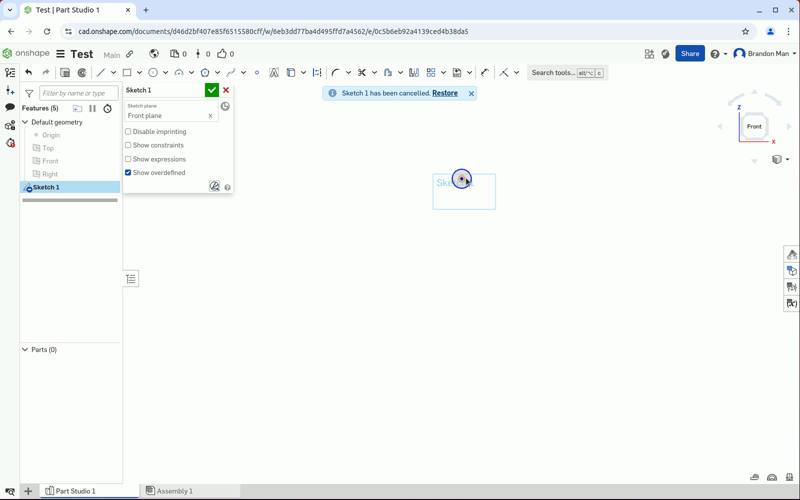
scroll(6)
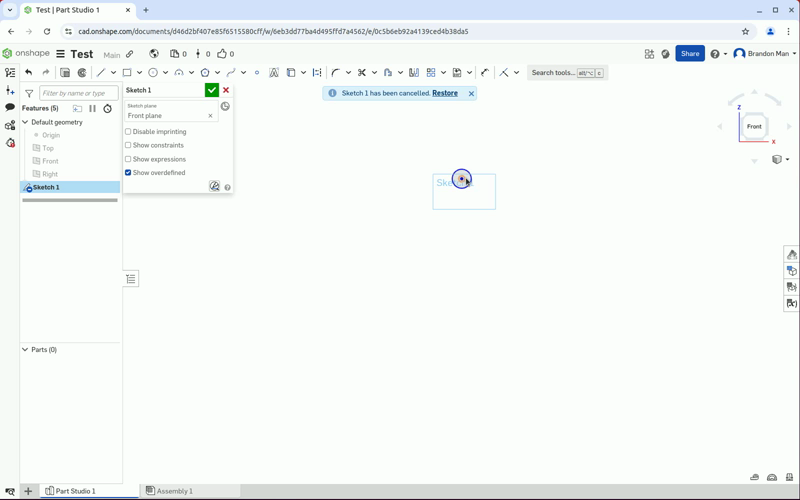
scroll(6)
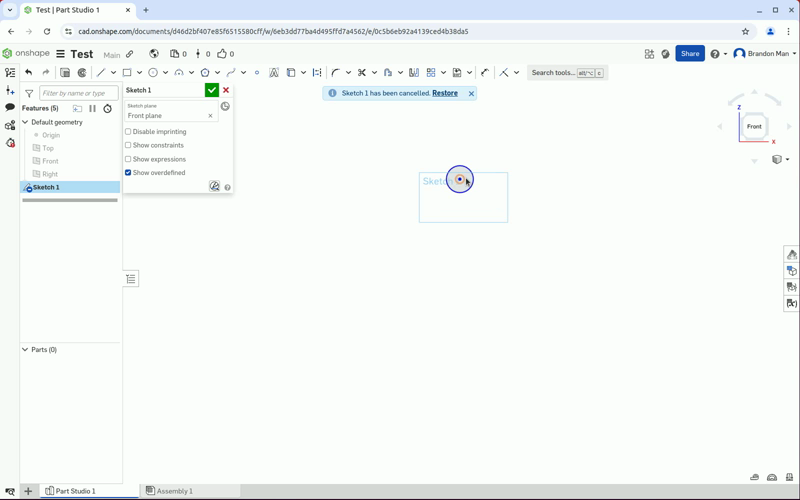
scroll(6)
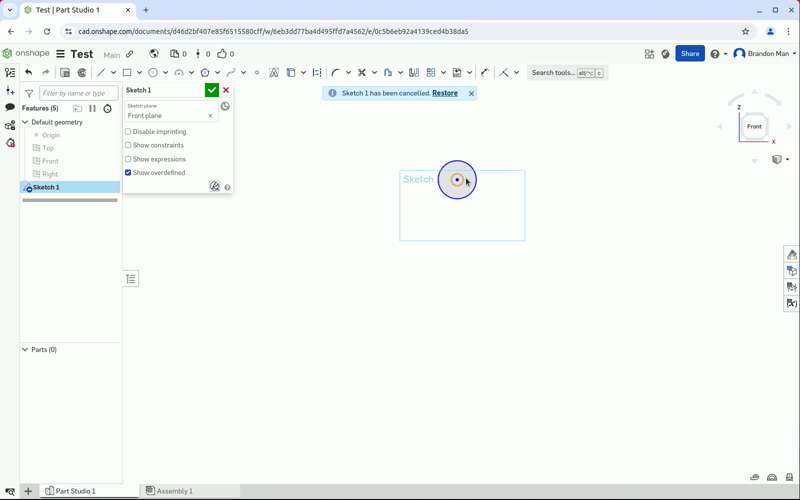
scroll(6)
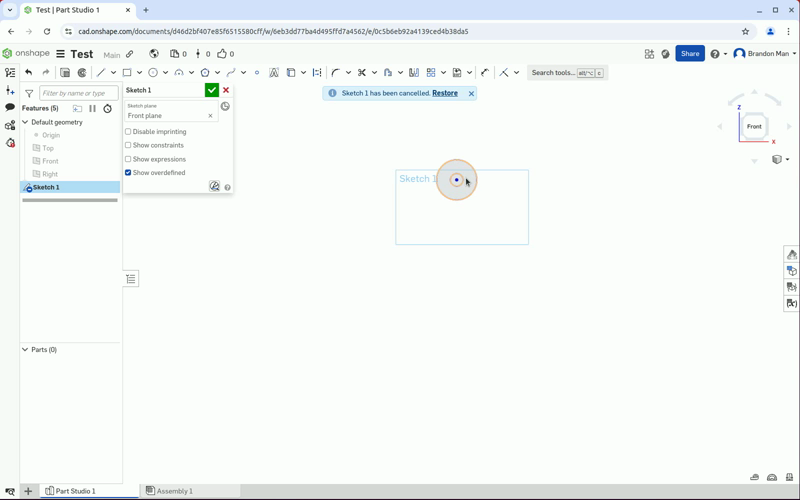
scroll(6)
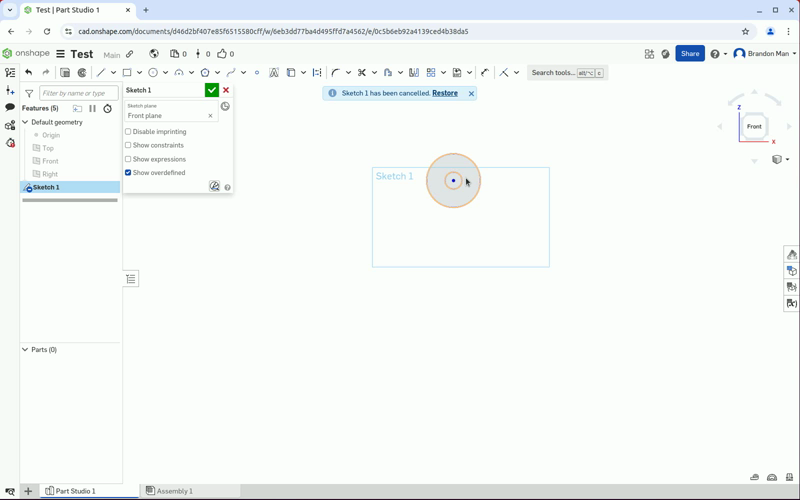
scroll(6)
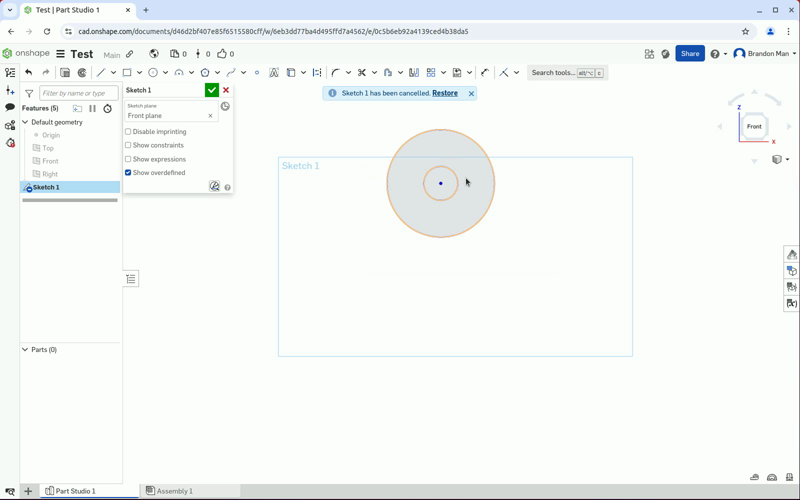
scroll(6)
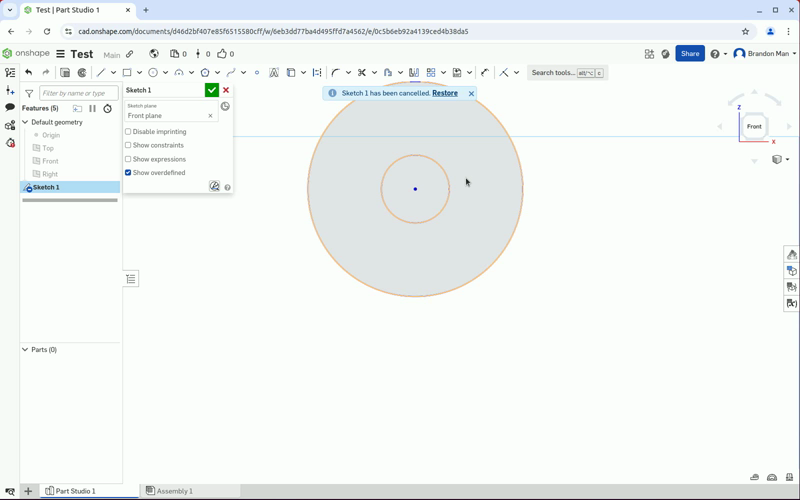
click(466, 177)
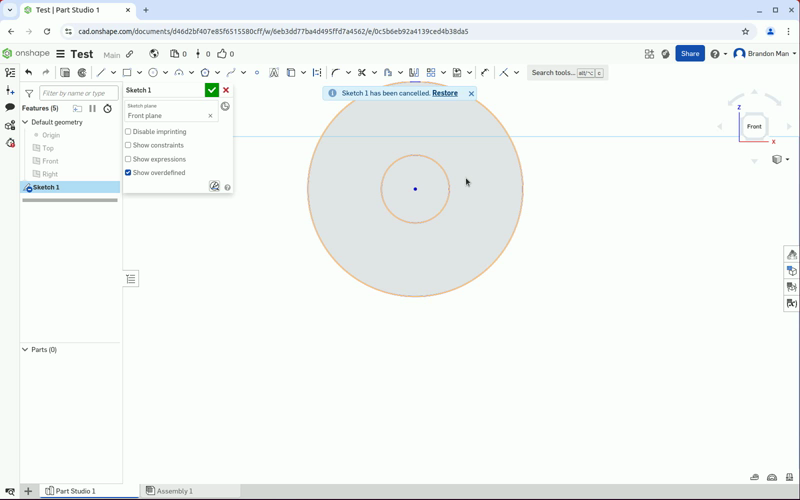
scroll(-6)
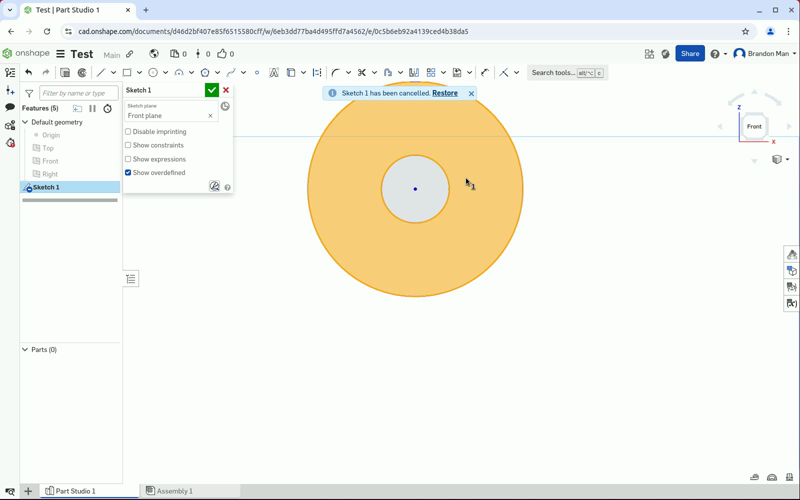
scroll(-6)
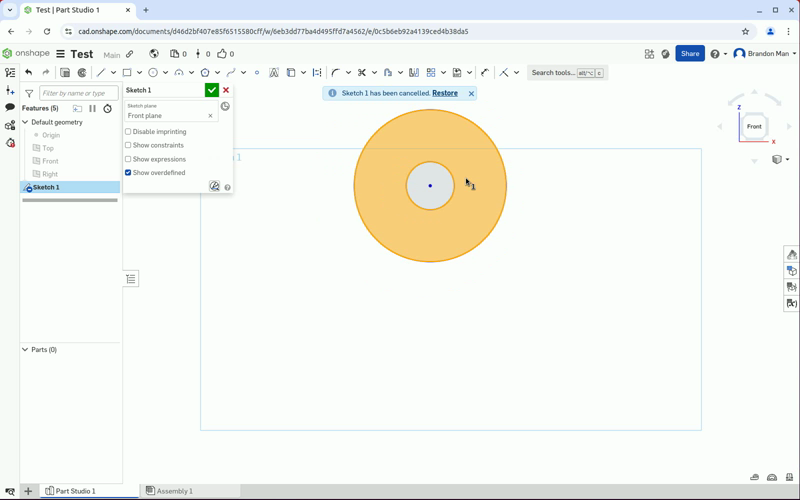
scroll(-6)
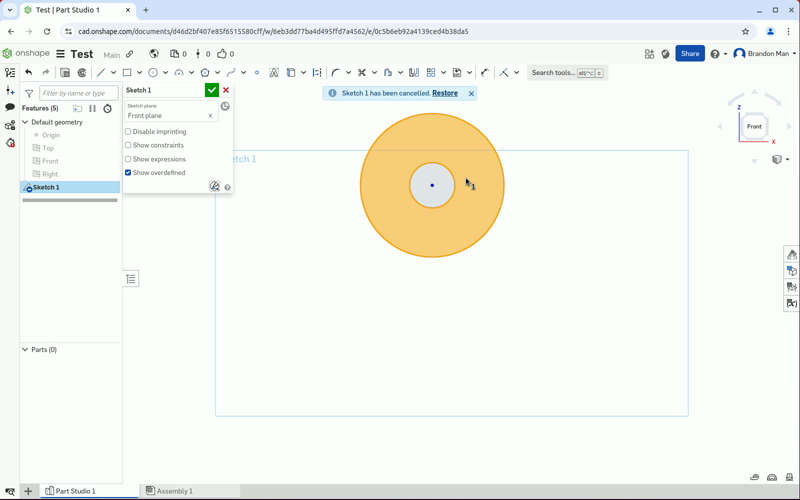
scroll(-6)
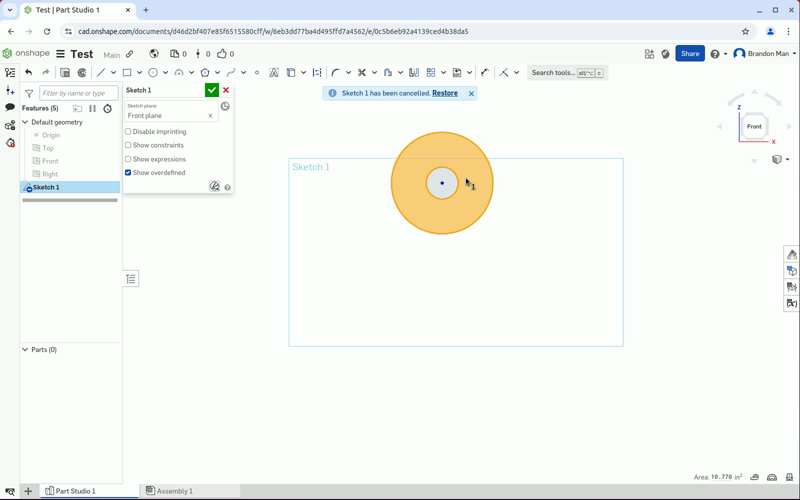
scroll(-6)
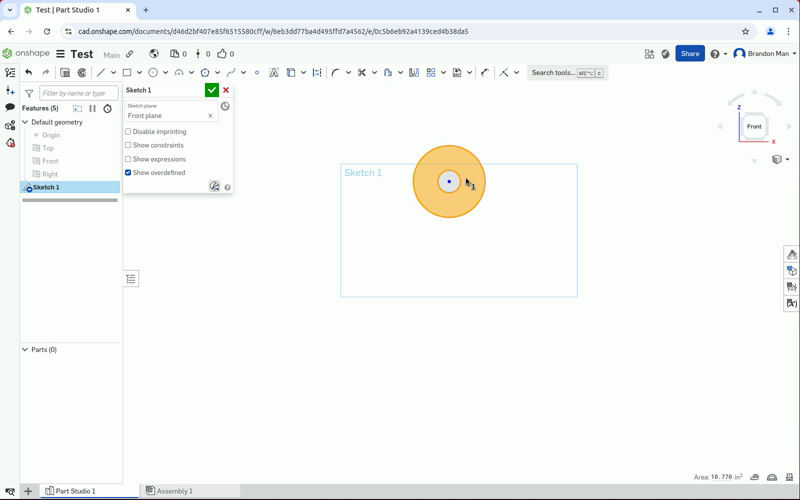
scroll(-6)
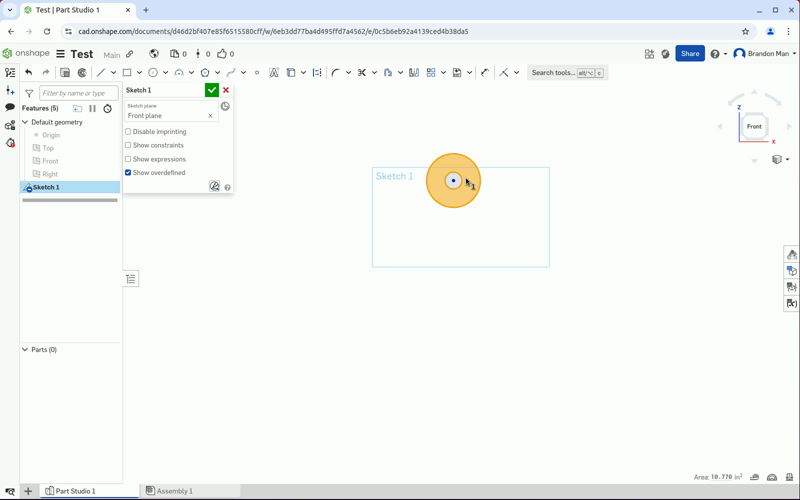
scroll(-6)
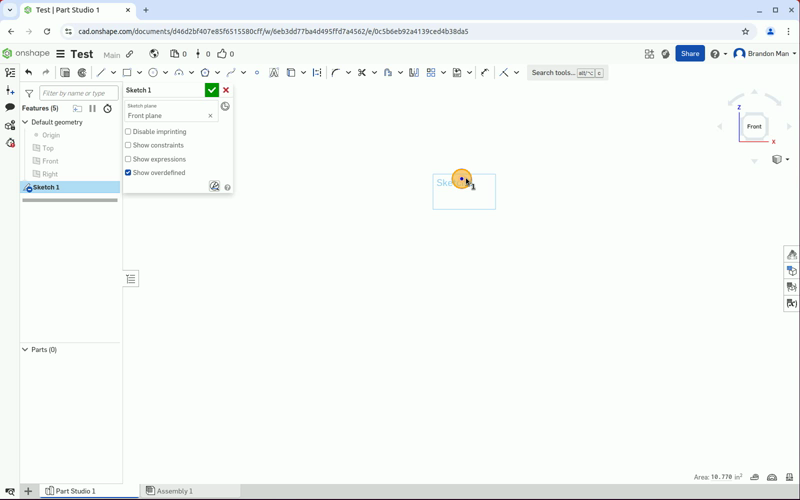
mouse_move(73, 352)
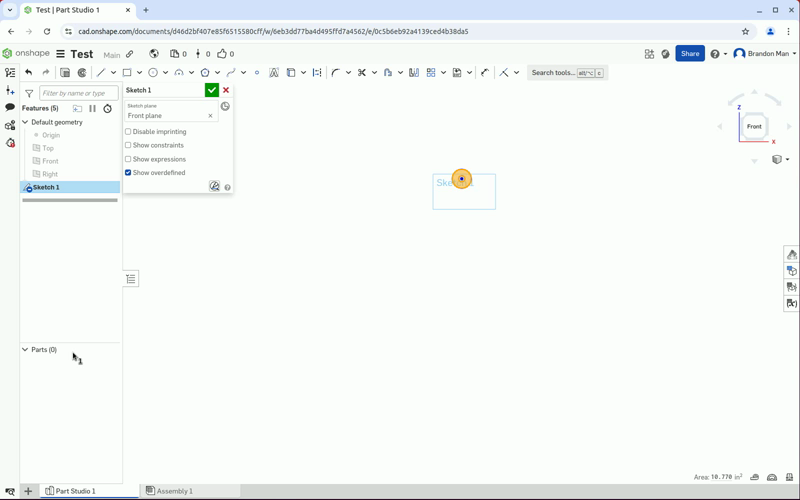
key(shift+y)
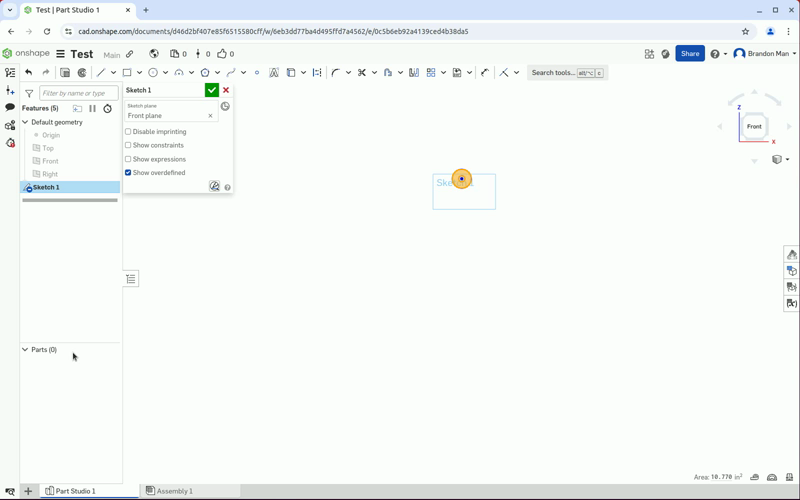
key(shift+e)
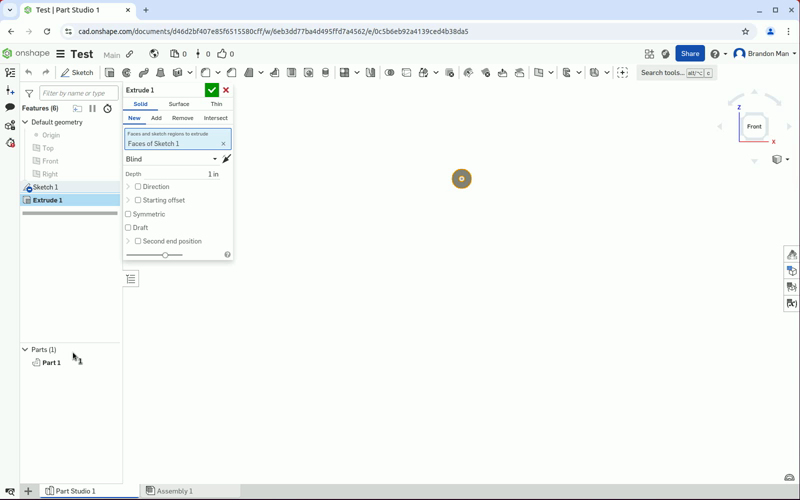
mouse_move(143, 106)
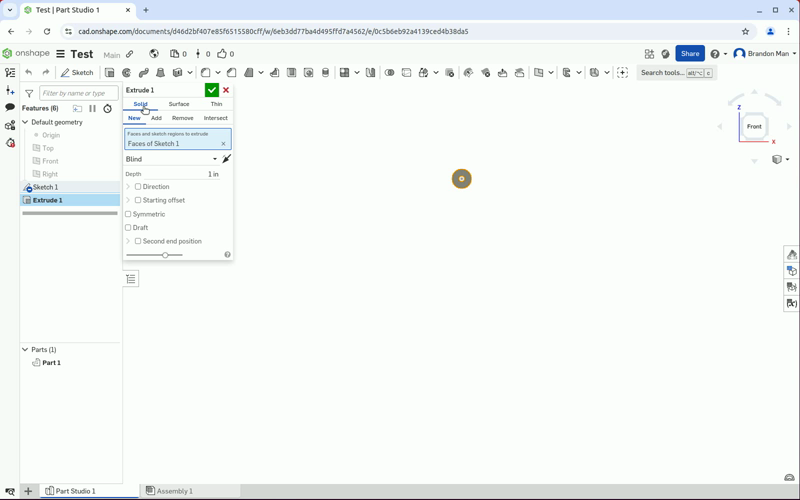
click(143, 106)
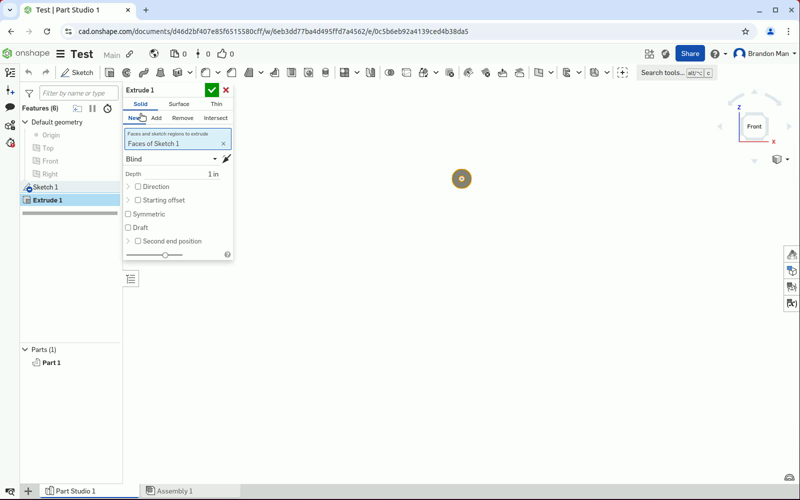
mouse_move(137, 120)
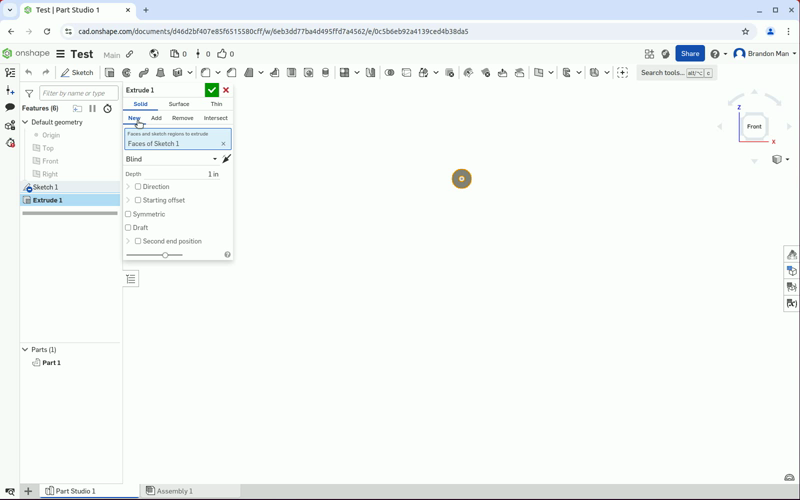
click(137, 120)
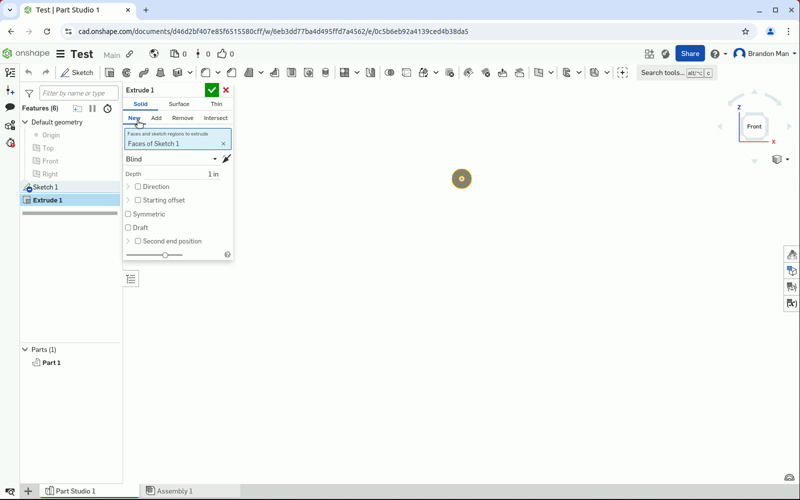
key(tab, 4)
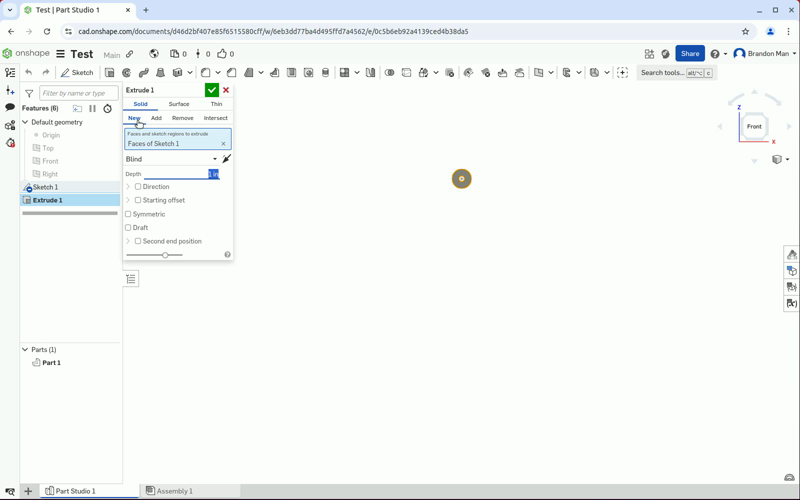
text(0.481)
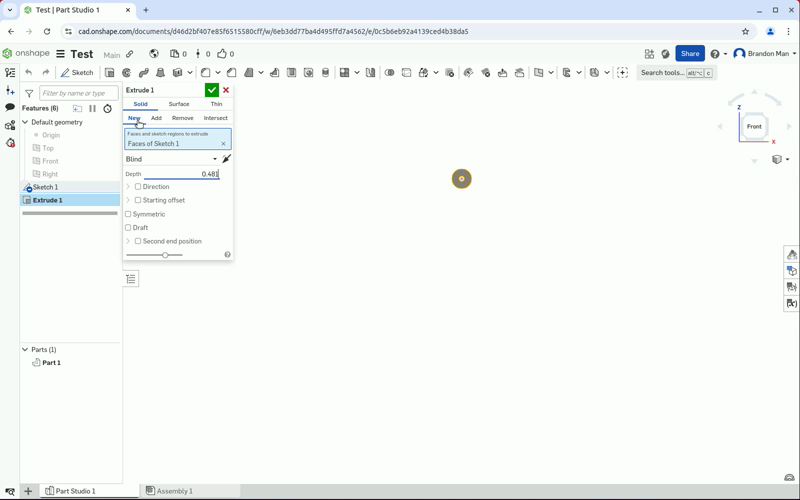
key(enter)
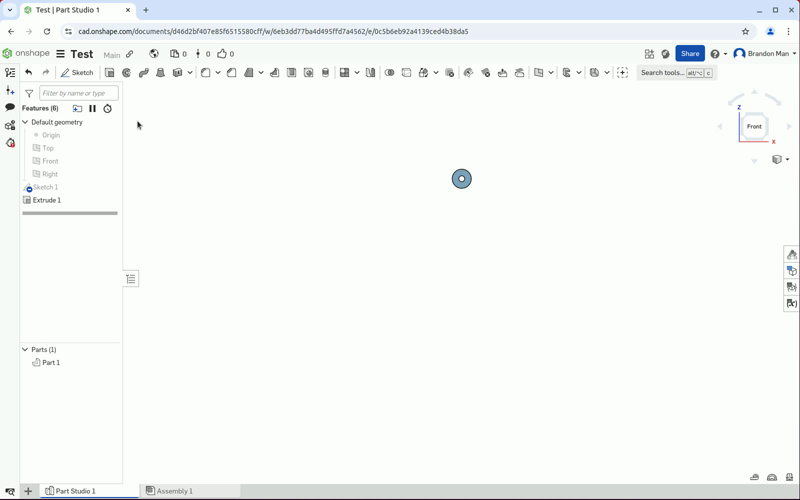
key(shift+h)
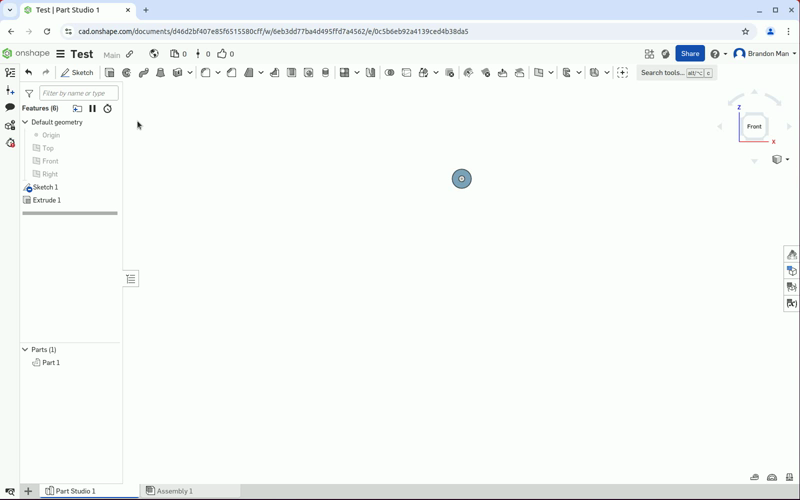
key(shift+h)
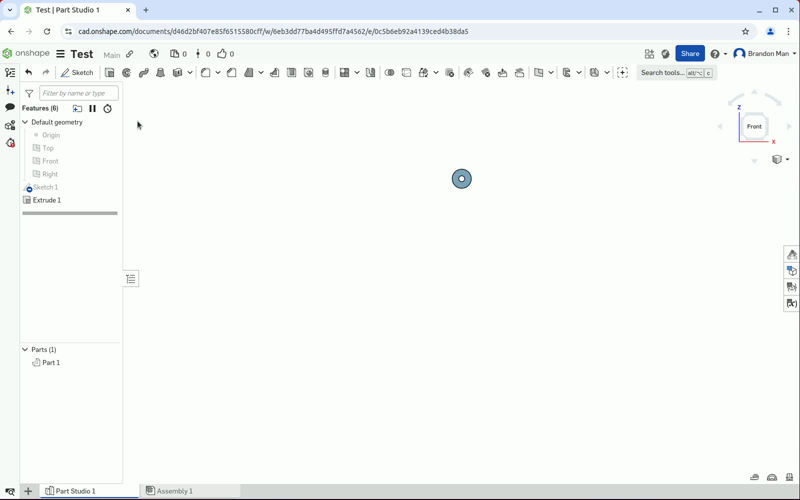
mouse_move(73, 189)
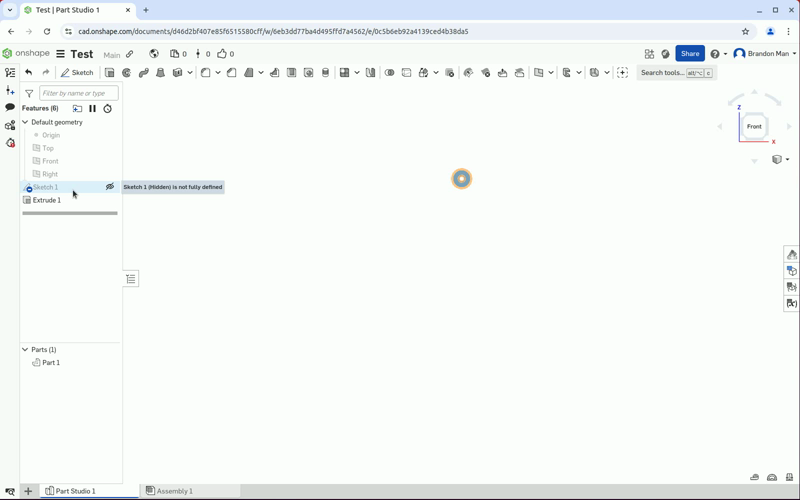
click(73, 189)
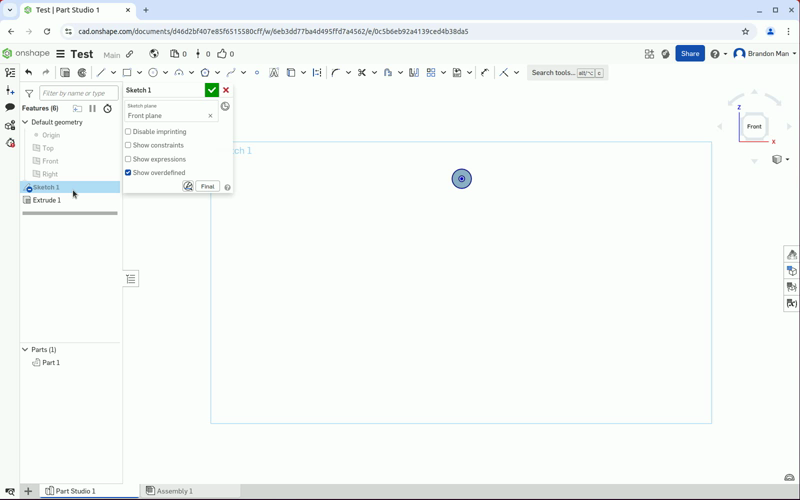
mouse_move(229, 92)
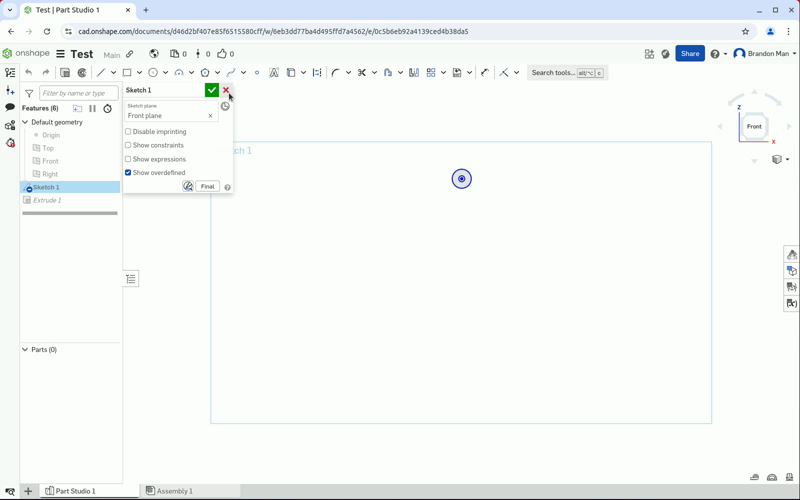
click(229, 92)
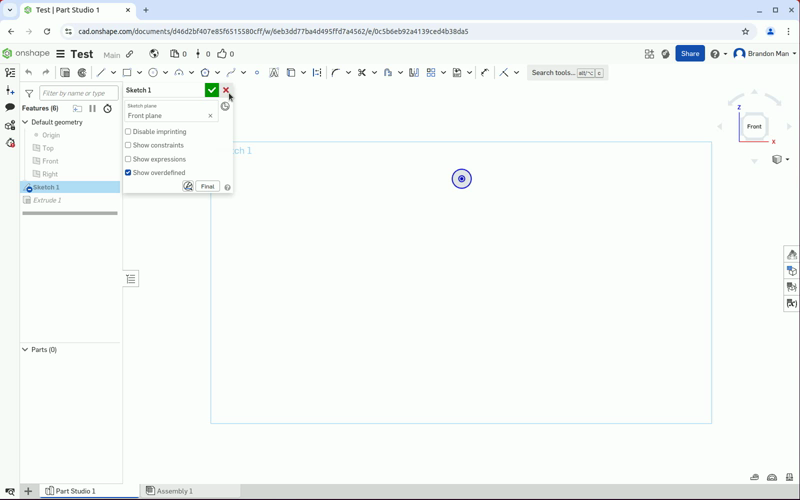
key(shift+s)
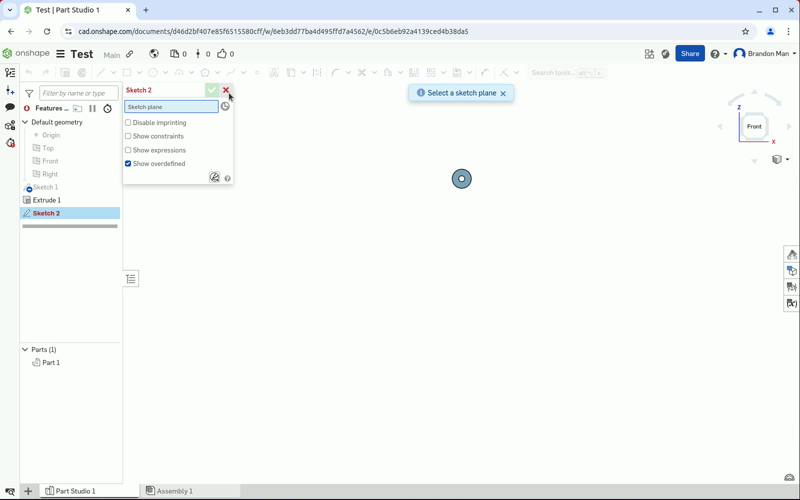
mouse_move(73, 163)
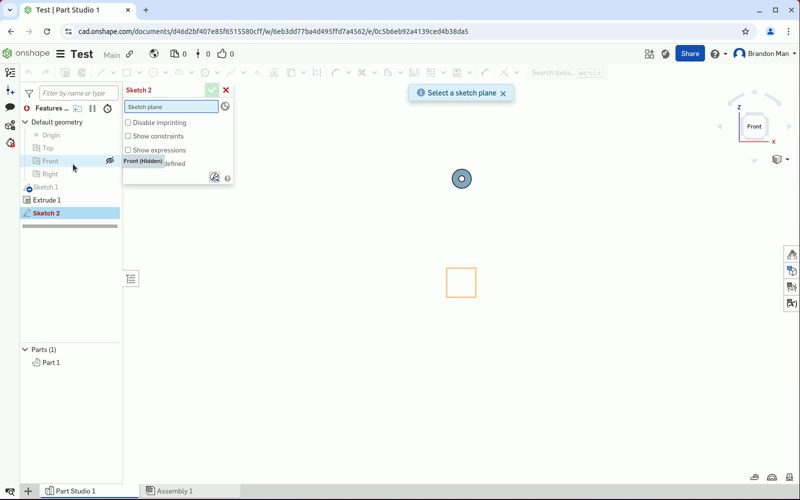
click(73, 163)
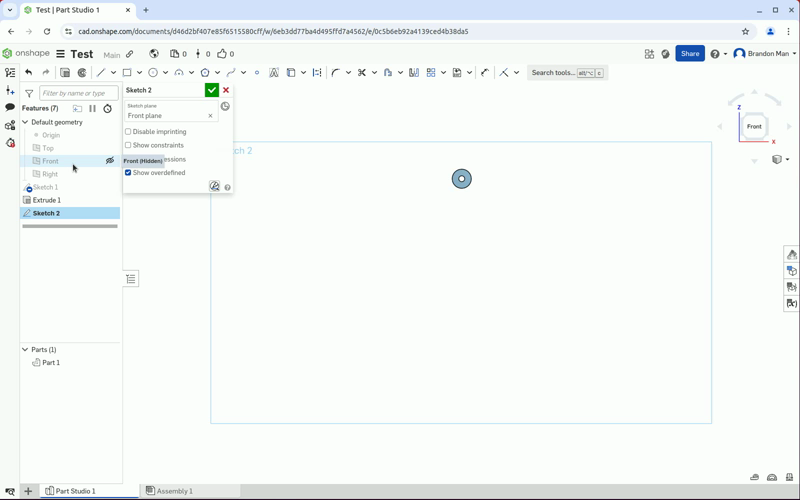
mouse_move(73, 352)
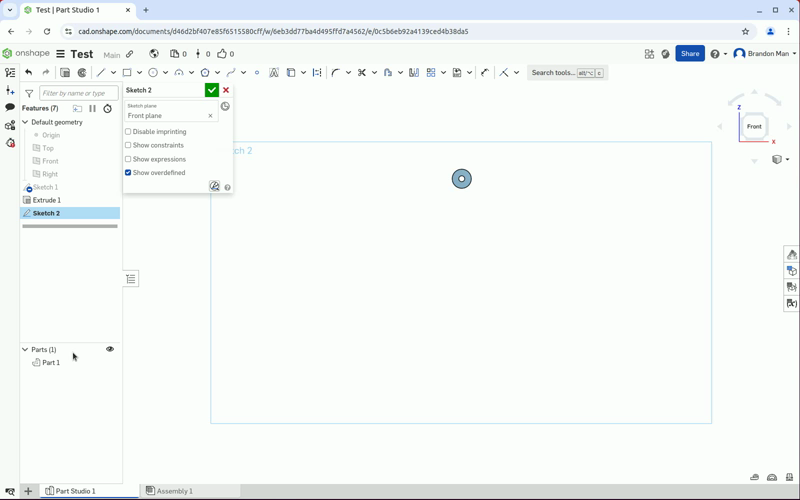
key(y)
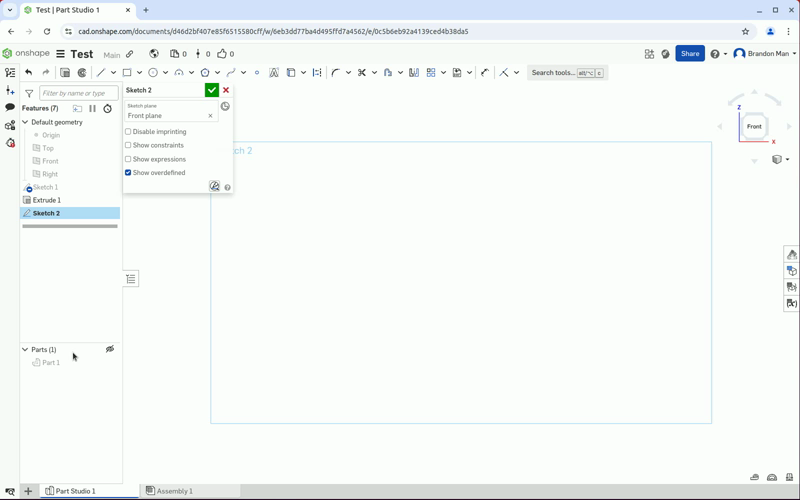
key(a)
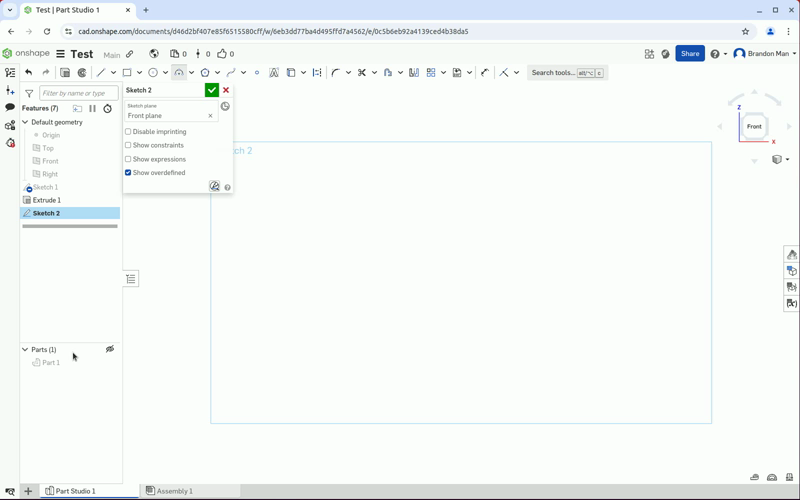
key_down(shift)
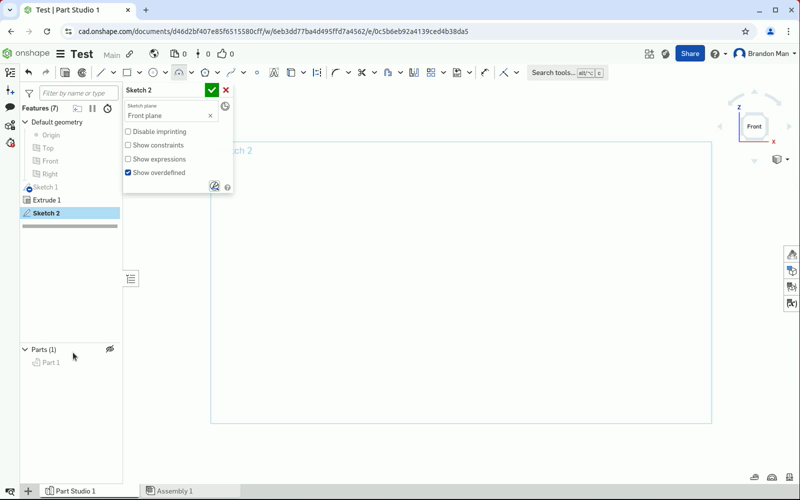
mouse_move(446, 223)
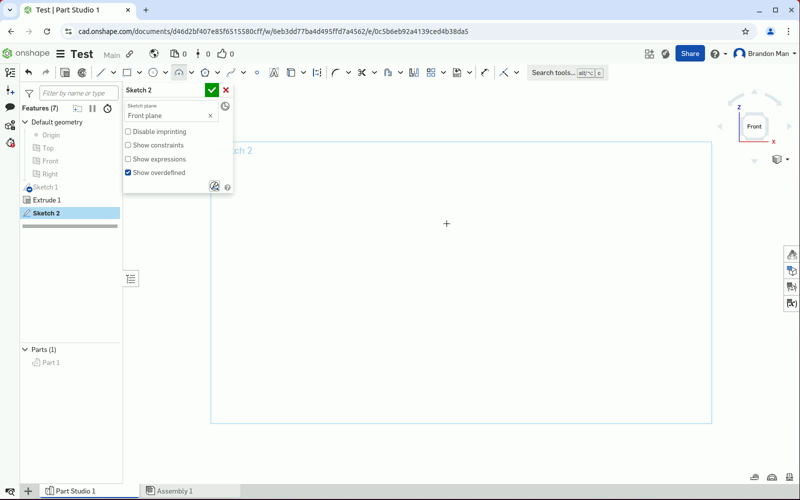
click(446, 223)
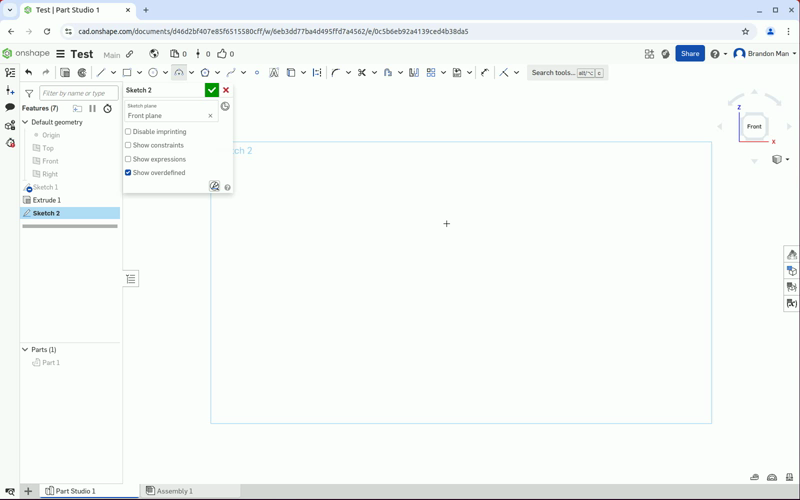
key_up(shift)
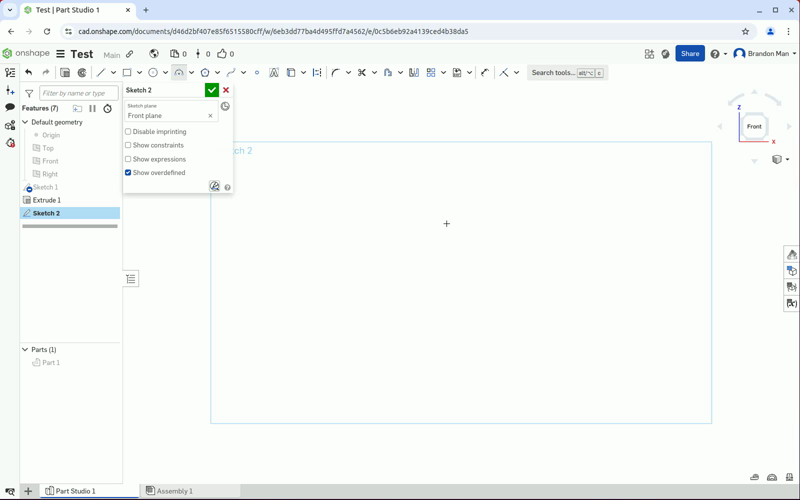
key_down(shift)
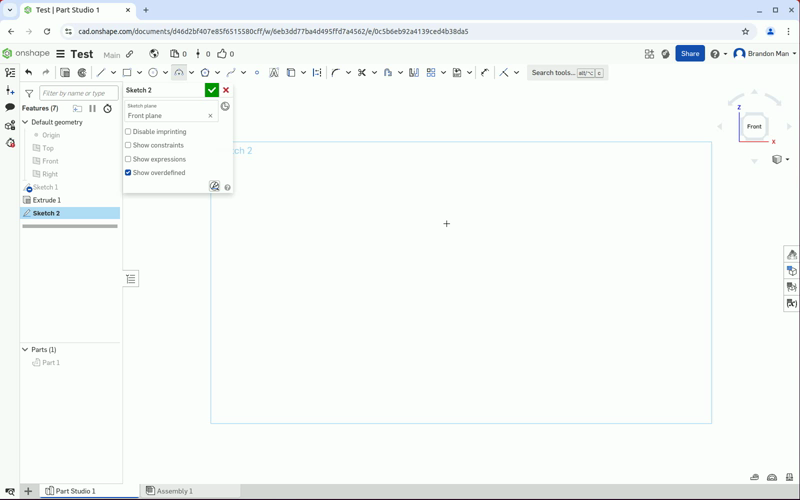
mouse_move(476, 223)
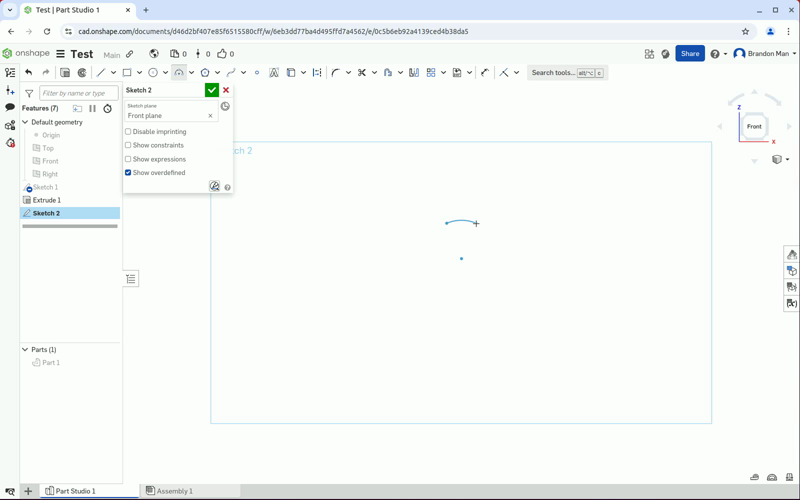
click(476, 223)
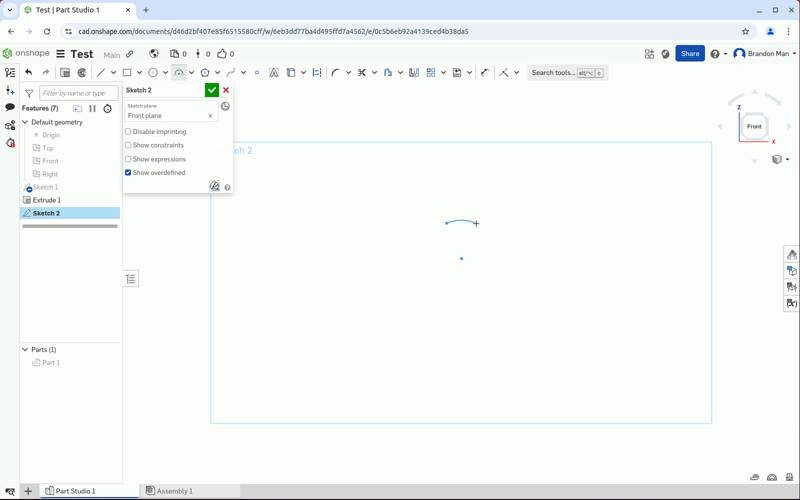
mouse_move(461, 210)
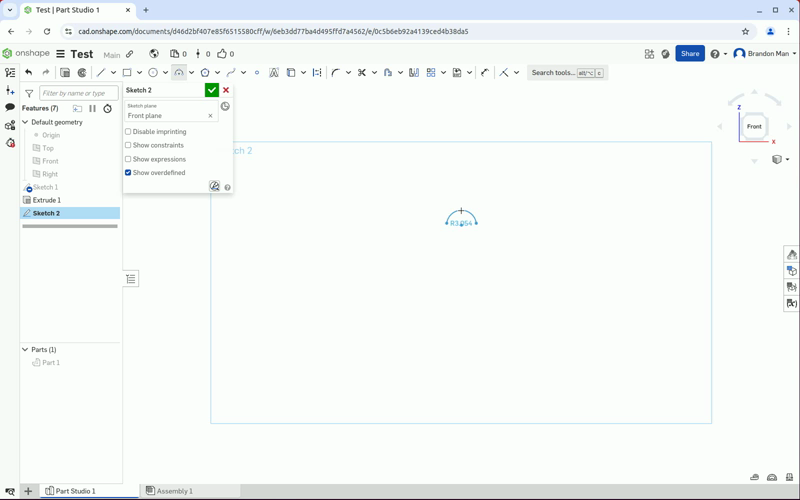
click(461, 210)
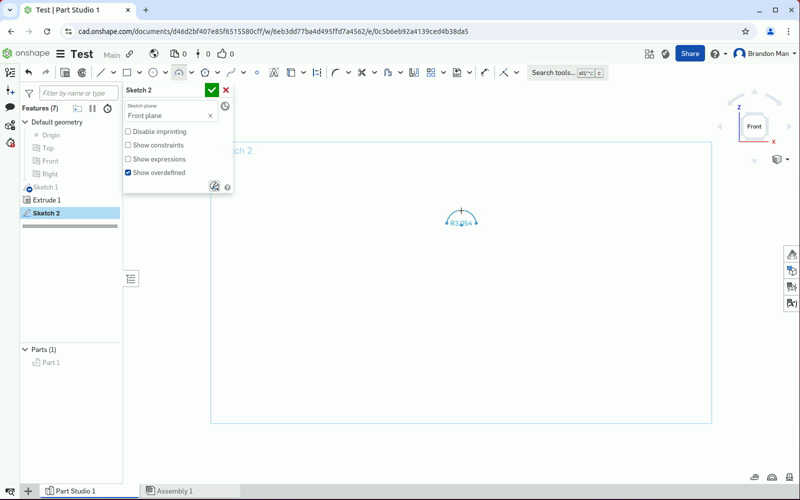
key_up(shift)
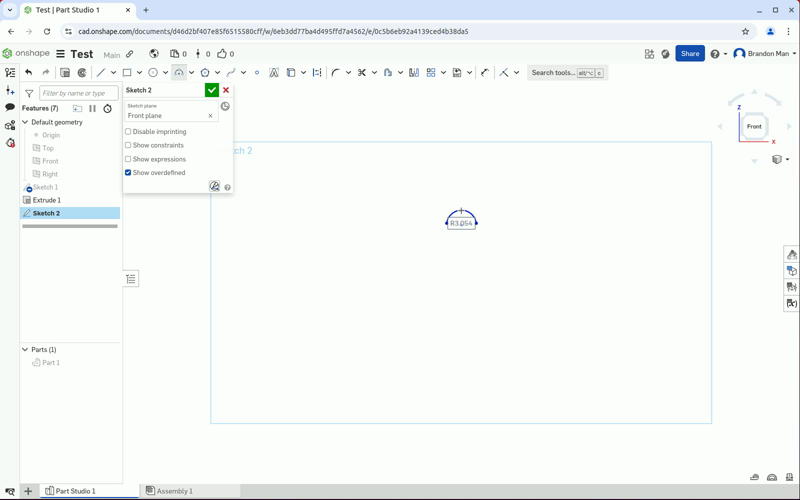
key(esc)
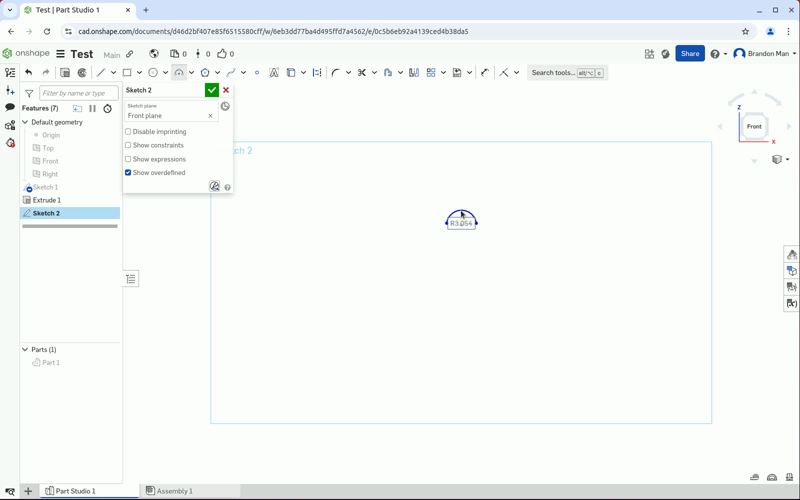
key(l)
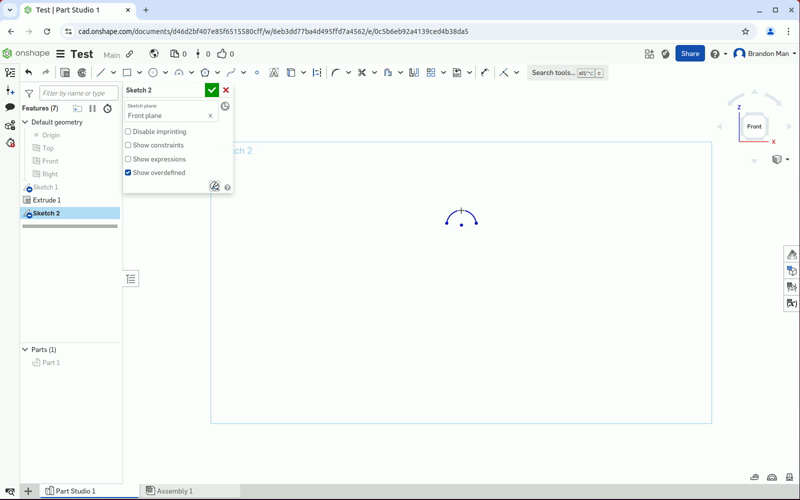
mouse_move(476, 223)
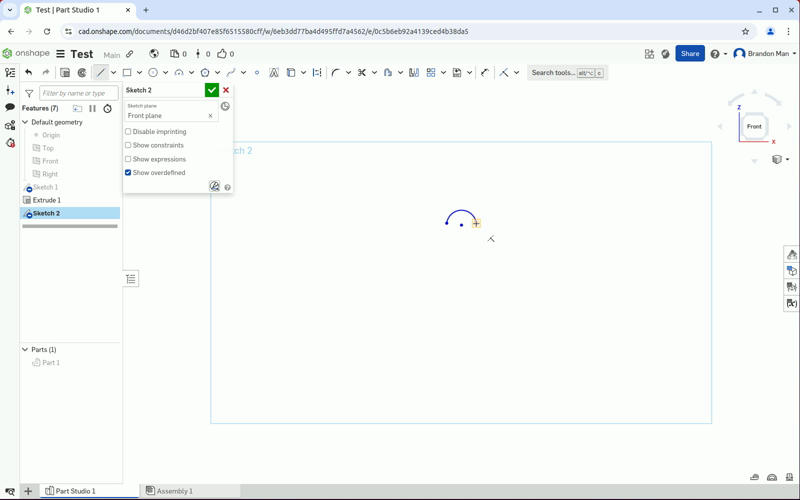
click(476, 223)
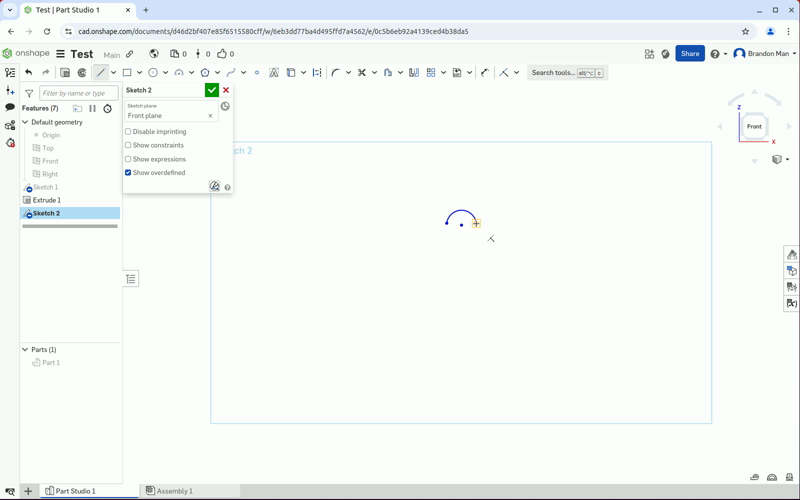
key_down(shift)
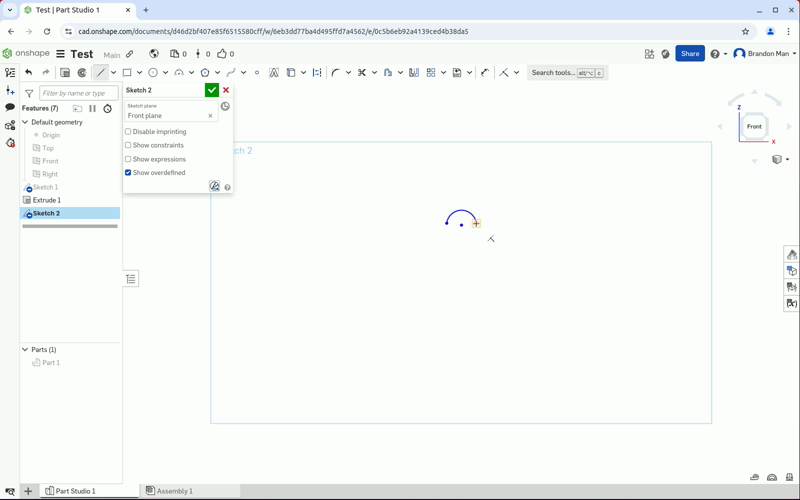
mouse_move(506, 223)
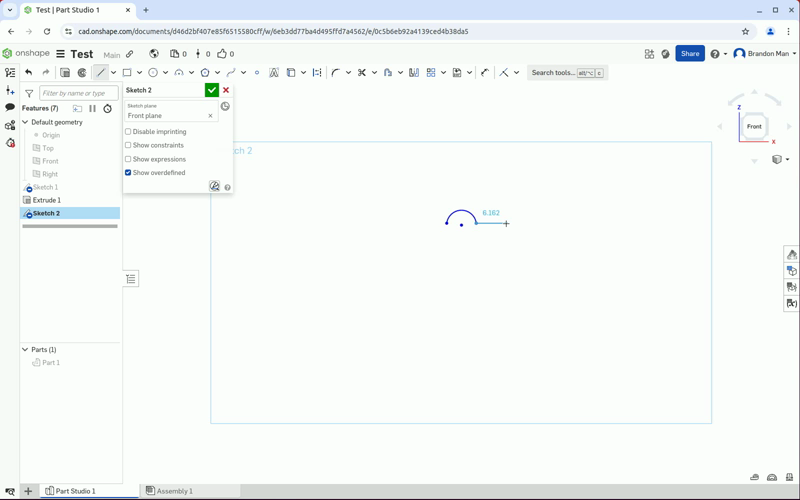
mouse_move(470, 176)
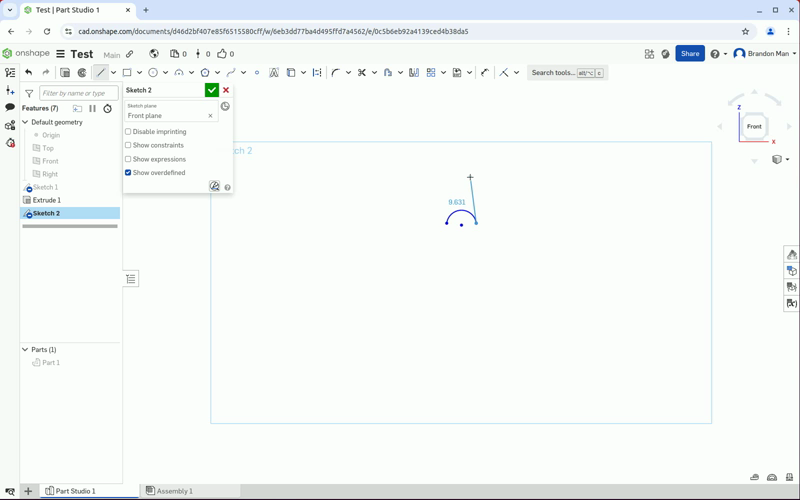
click(470, 176)
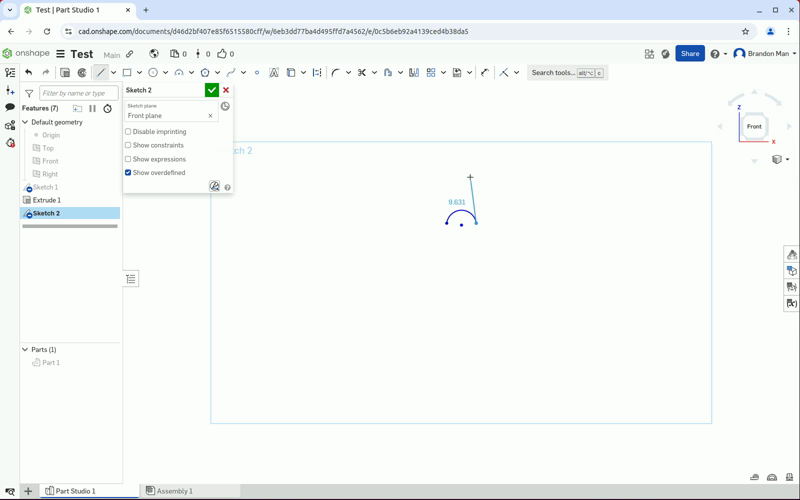
key_up(shift)
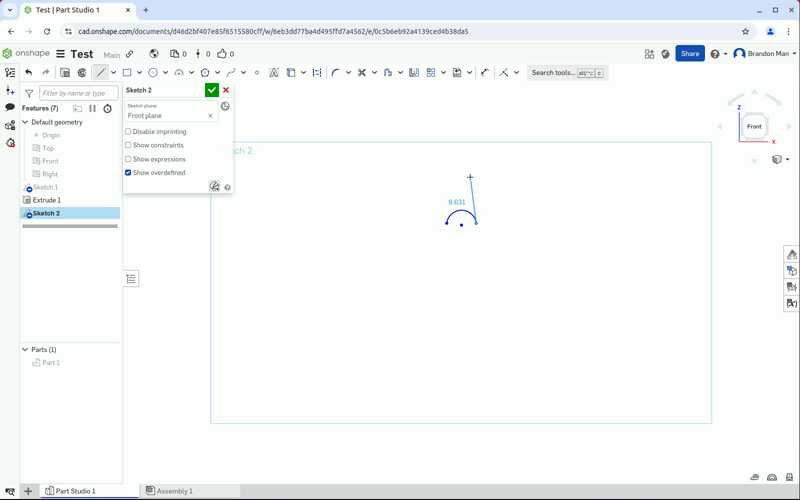
key(esc)
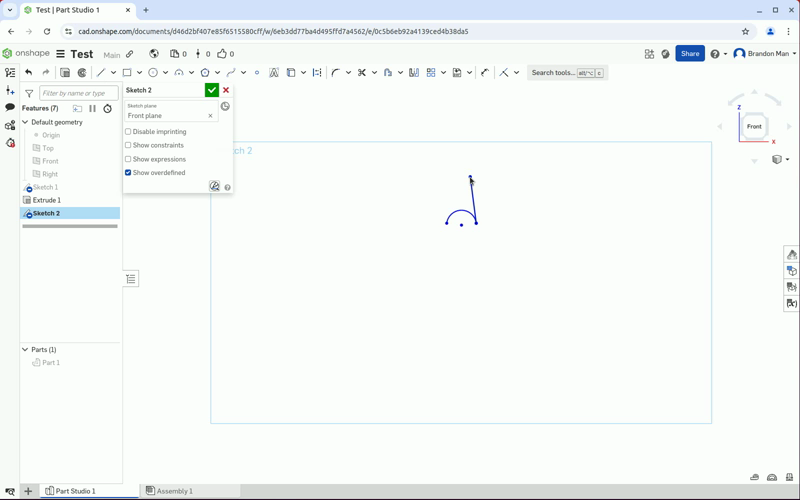
key(a)
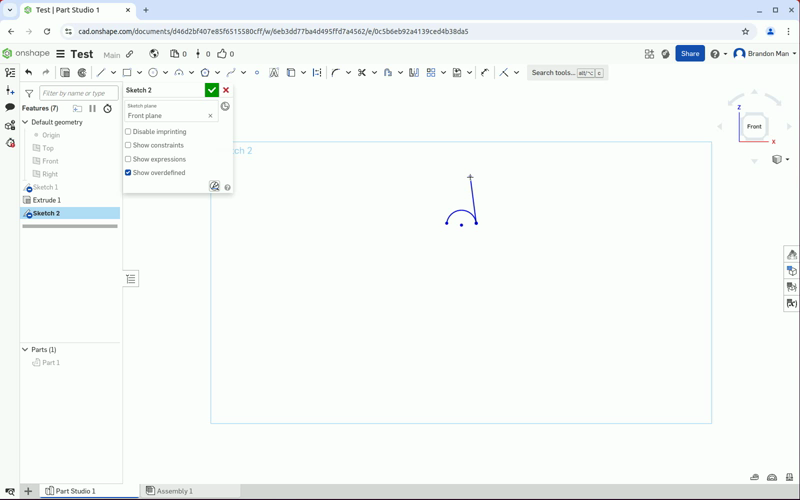
mouse_move(470, 176)
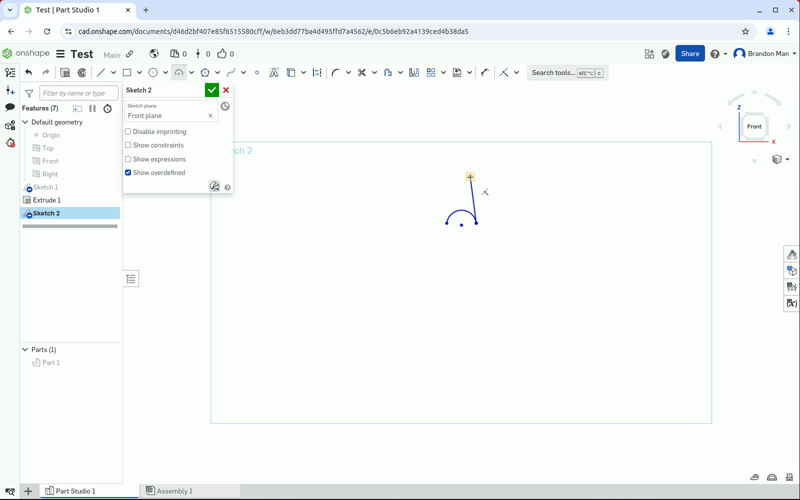
click(470, 176)
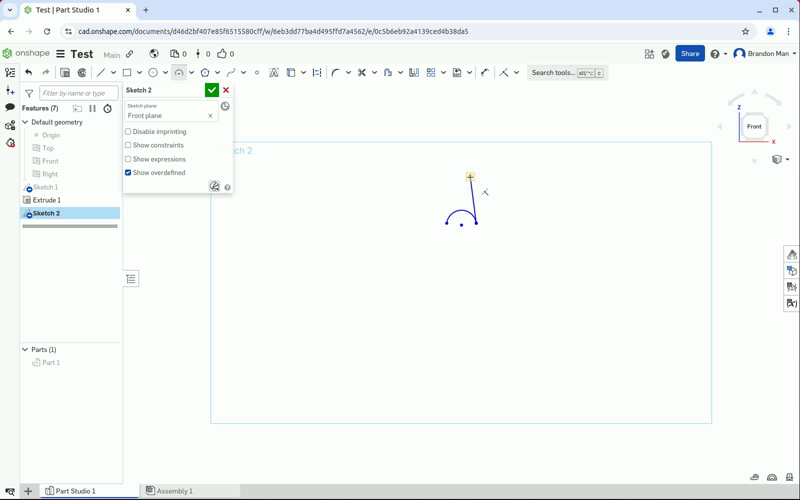
key_down(shift)
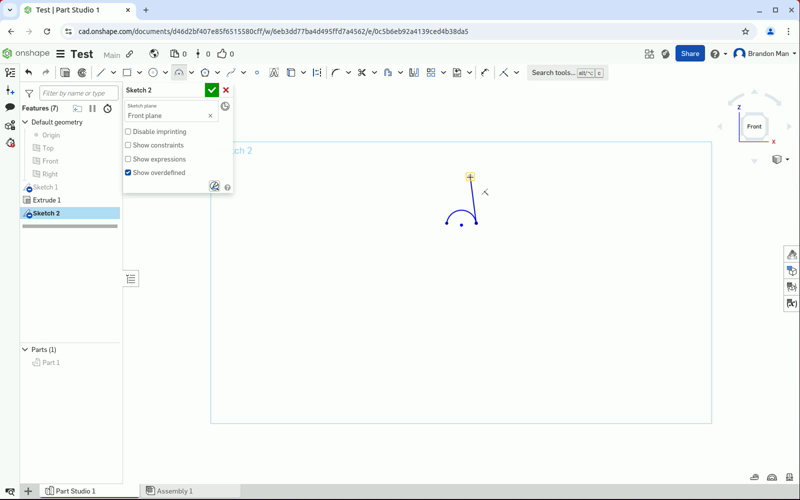
mouse_move(452, 176)
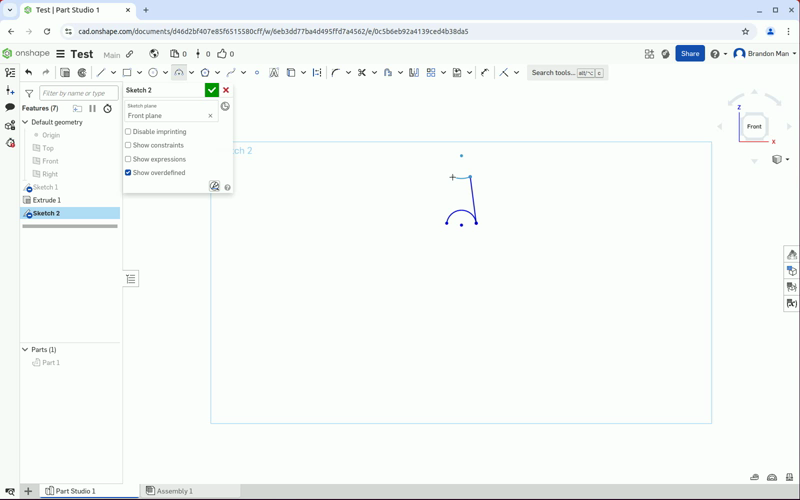
click(452, 176)
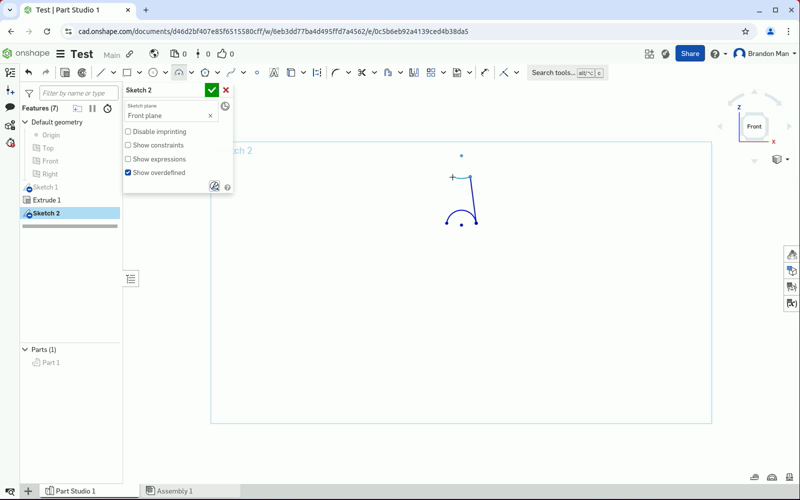
mouse_move(461, 186)
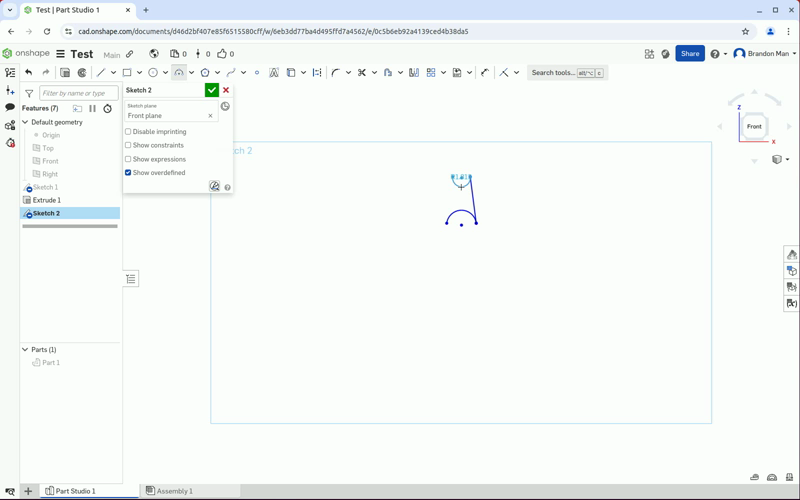
click(461, 186)
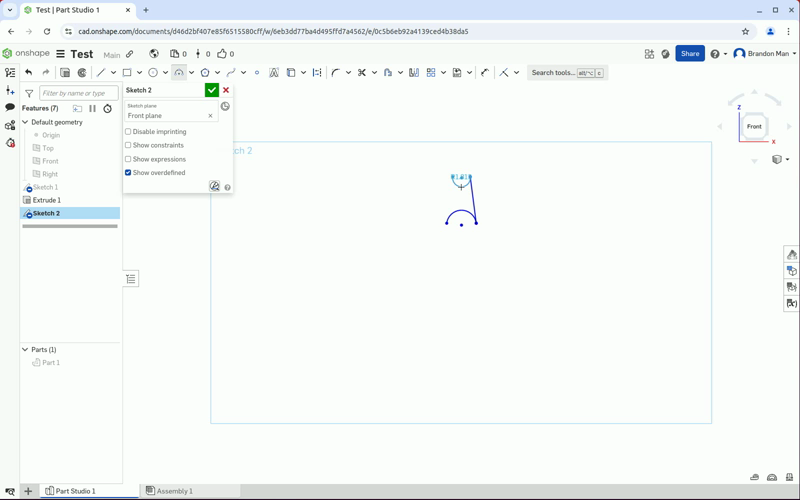
key_up(shift)
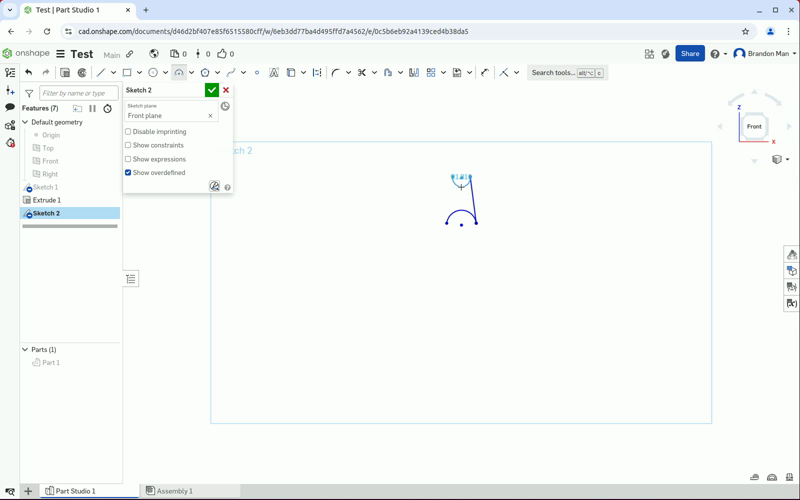
key(esc)
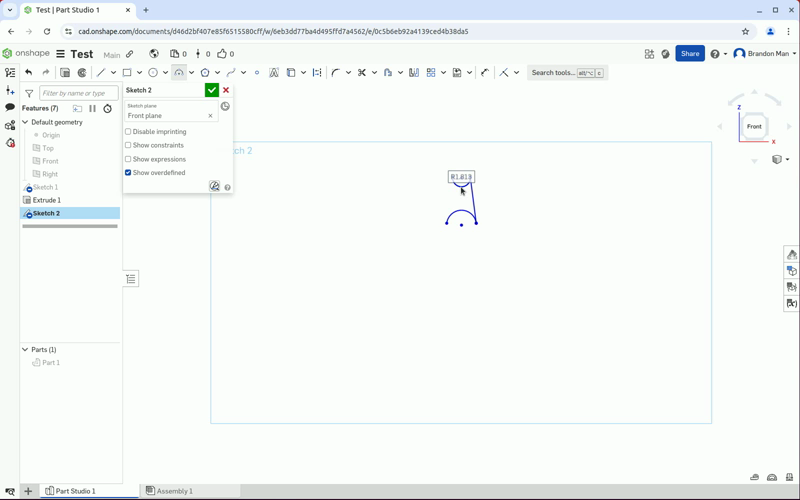
key(l)
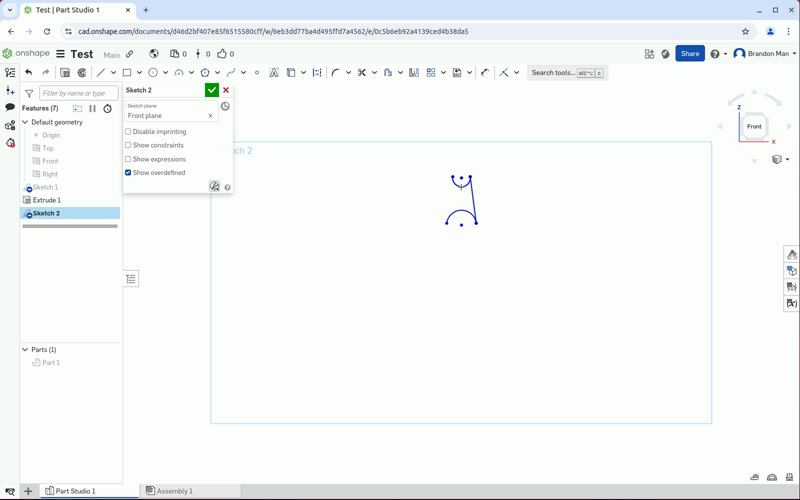
mouse_move(452, 176)
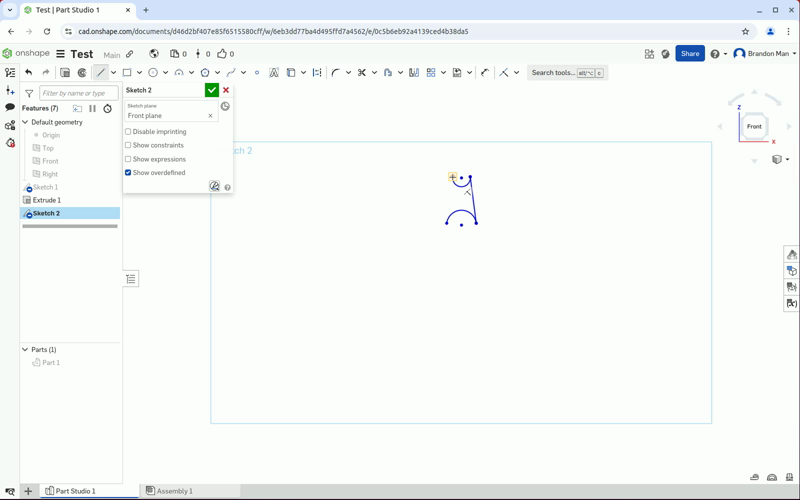
click(452, 176)
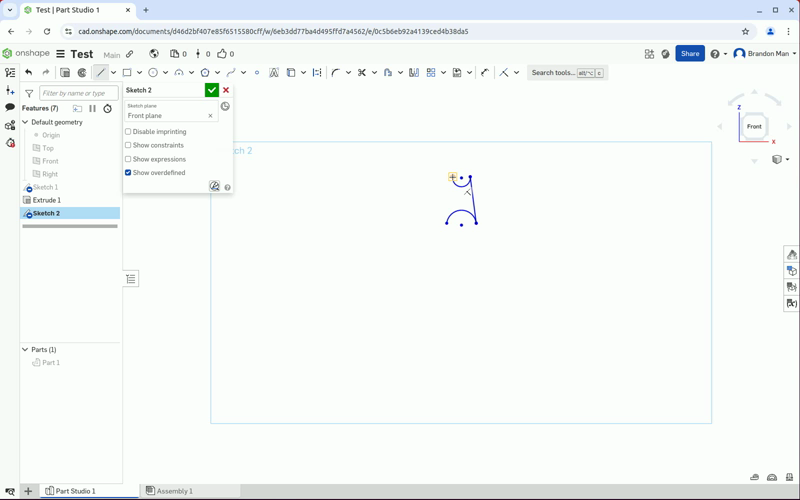
mouse_move(482, 176)
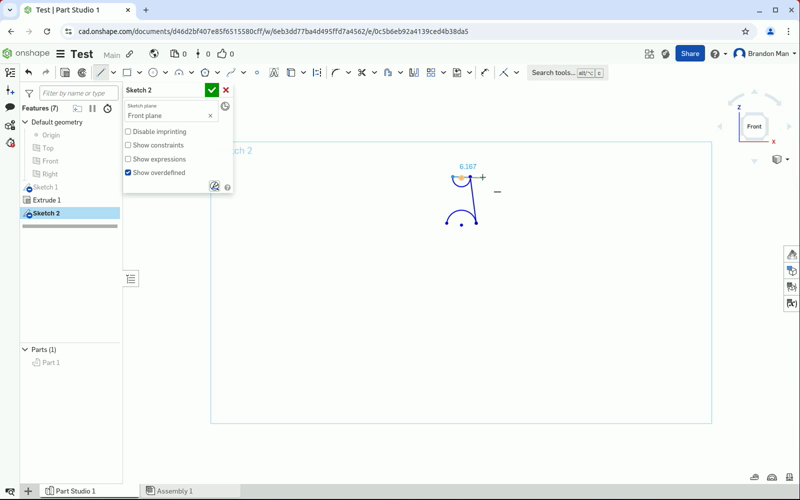
key_down(shift)
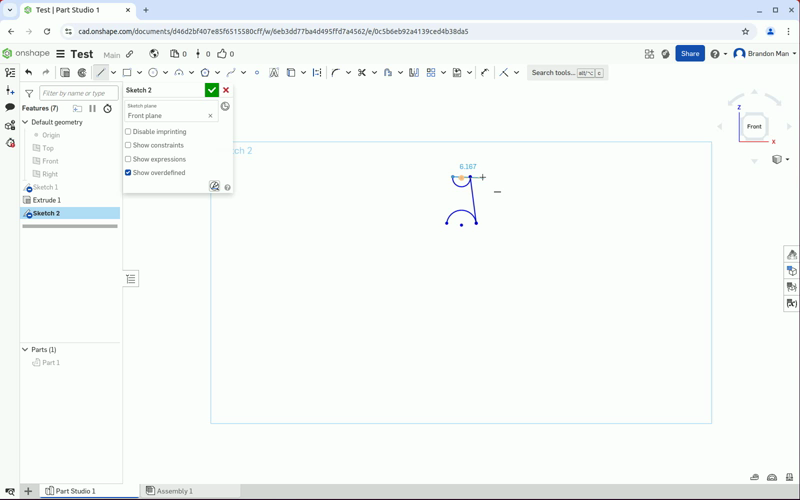
mouse_move(446, 223)
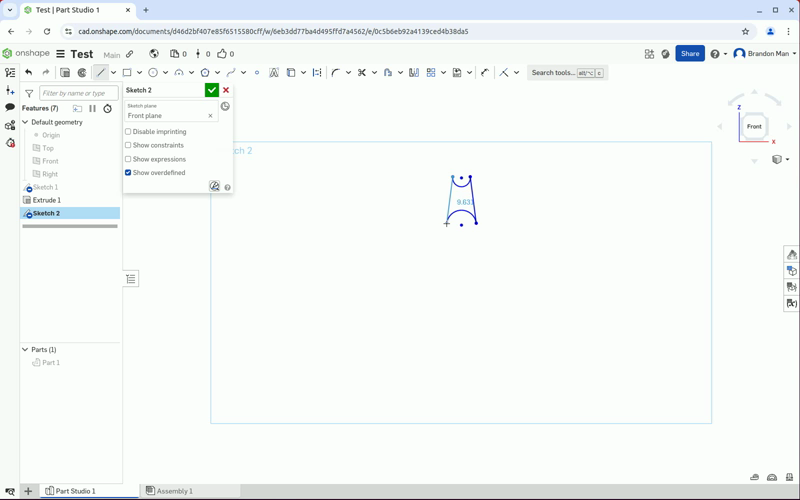
key_up(shift)
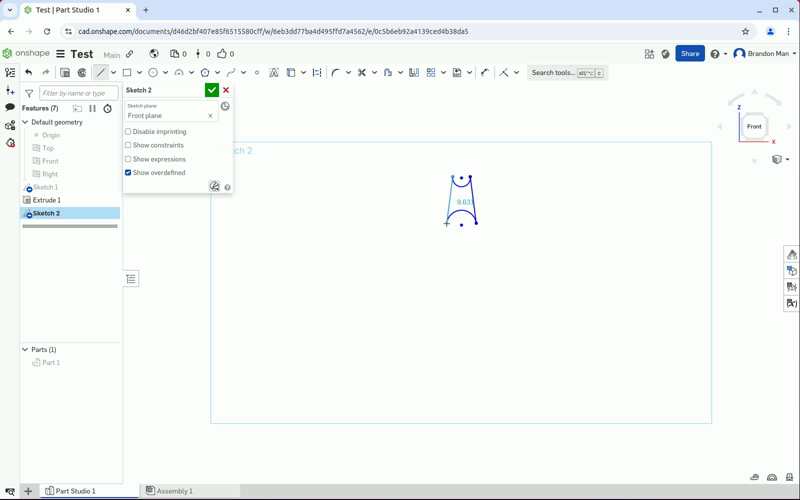
click(446, 223)
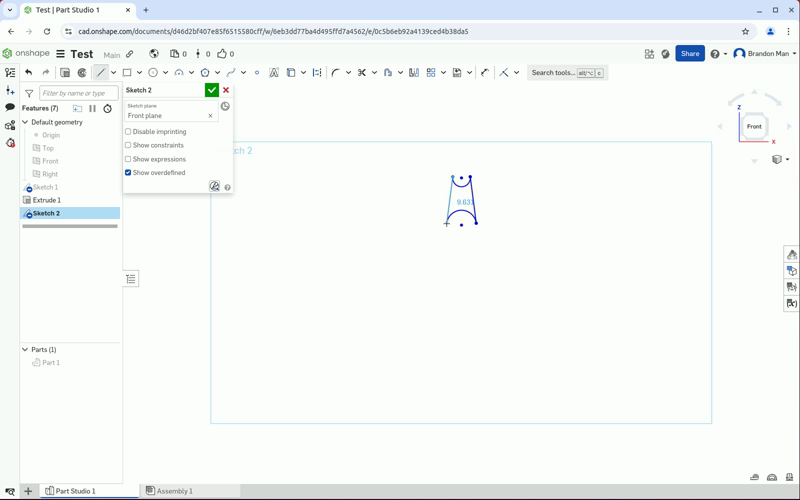
key(esc)
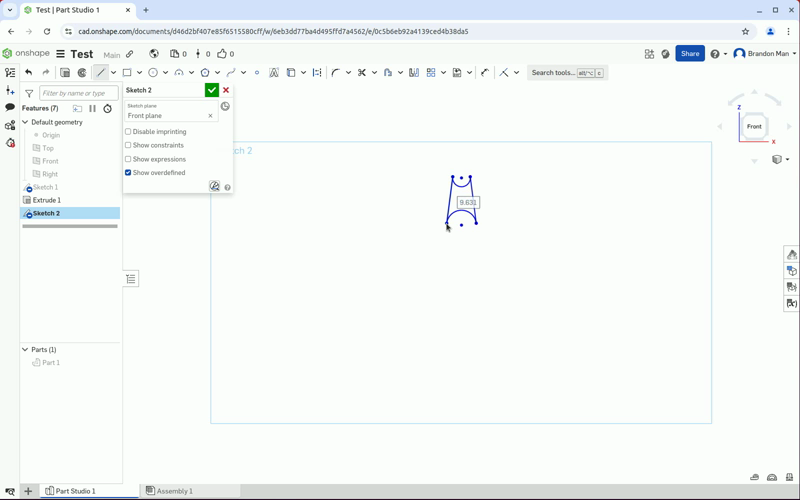
key(c)
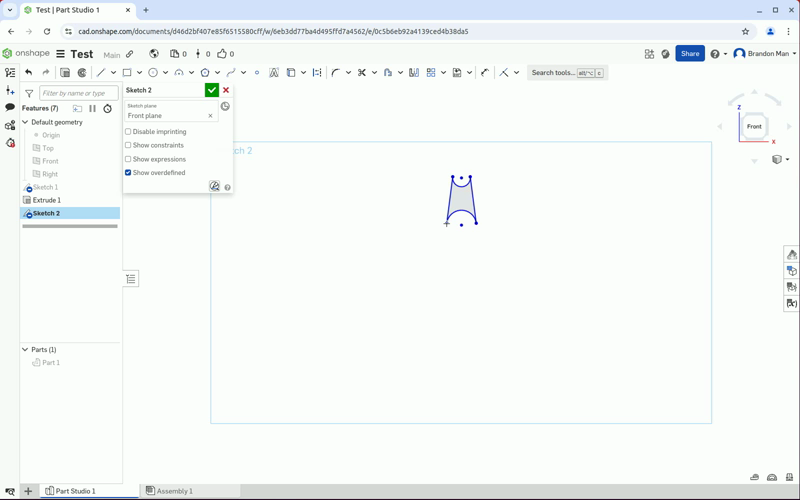
key_down(shift)
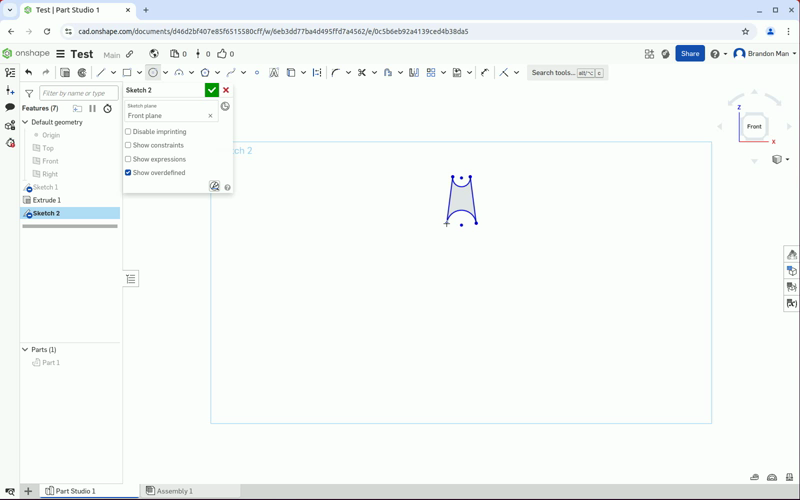
mouse_move(458, 191)
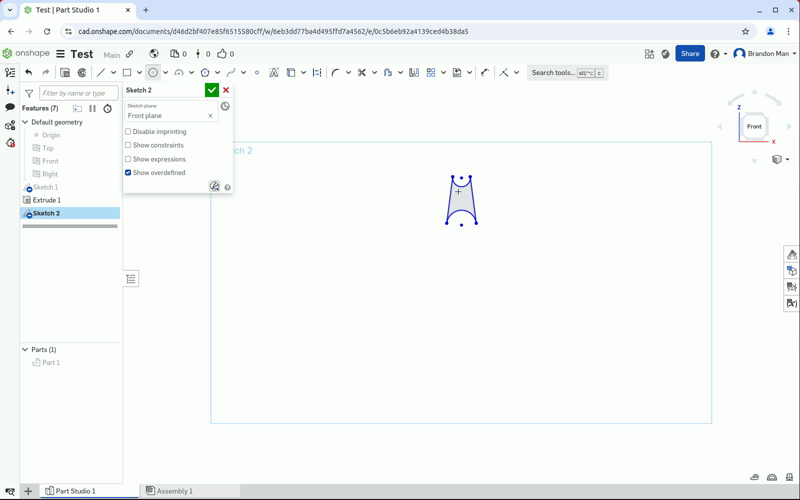
click(458, 191)
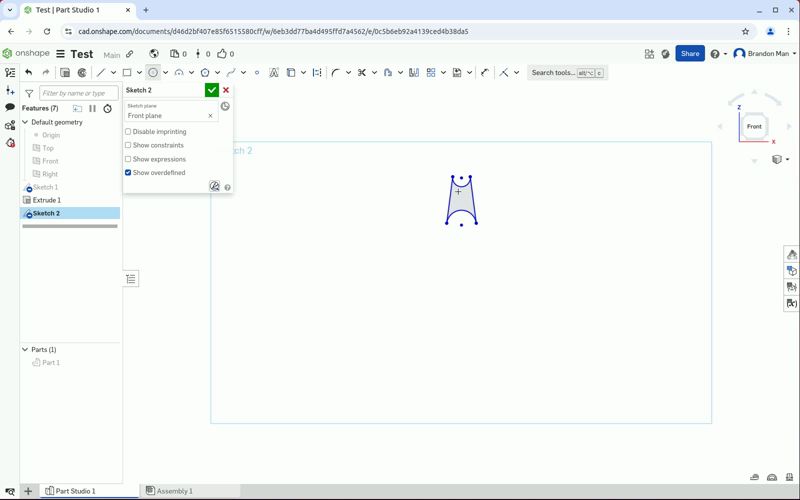
key_up(shift)
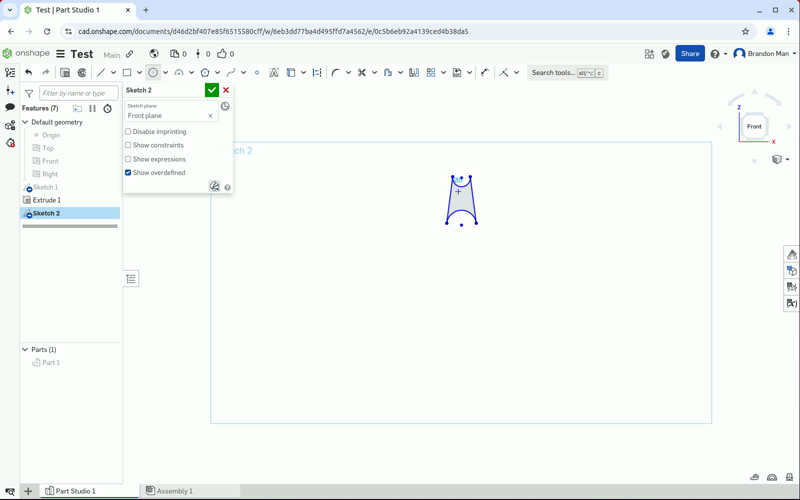
mouse_move(461, 191)
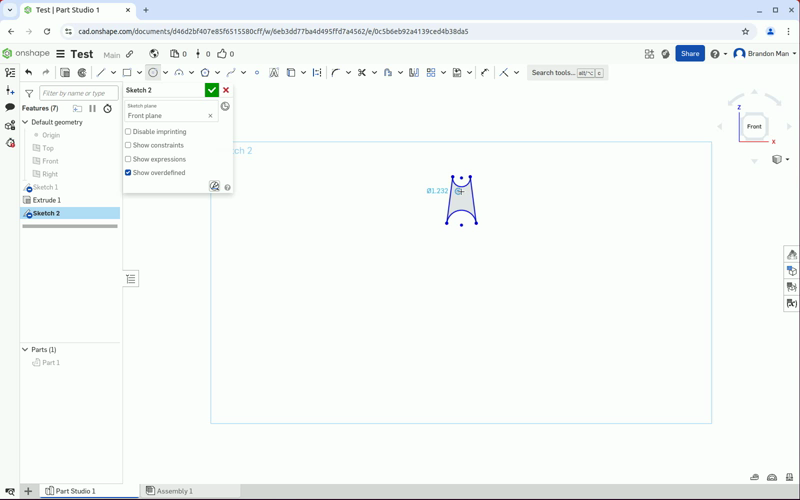
scroll(6)
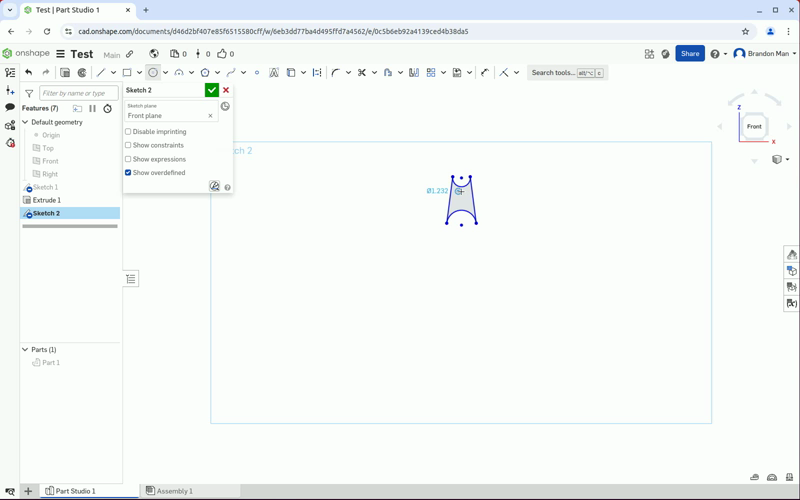
scroll(6)
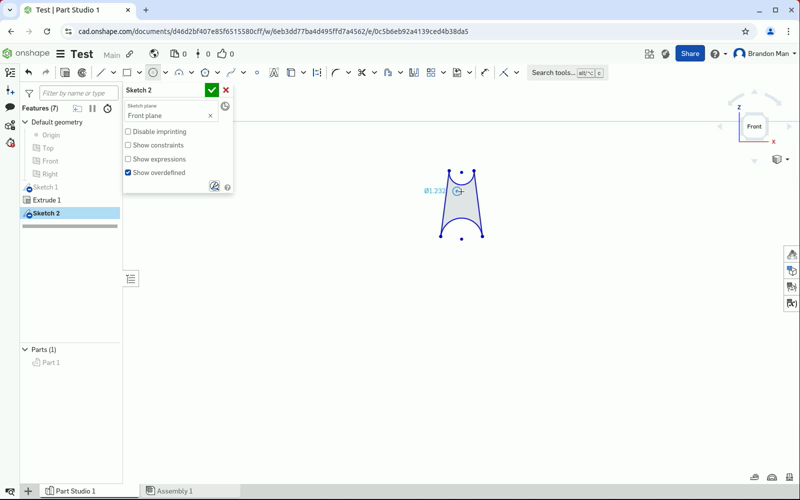
scroll(6)
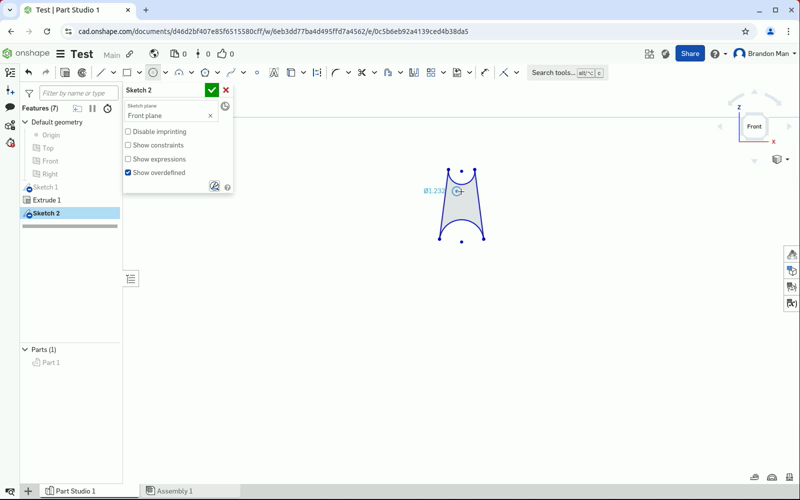
scroll(6)
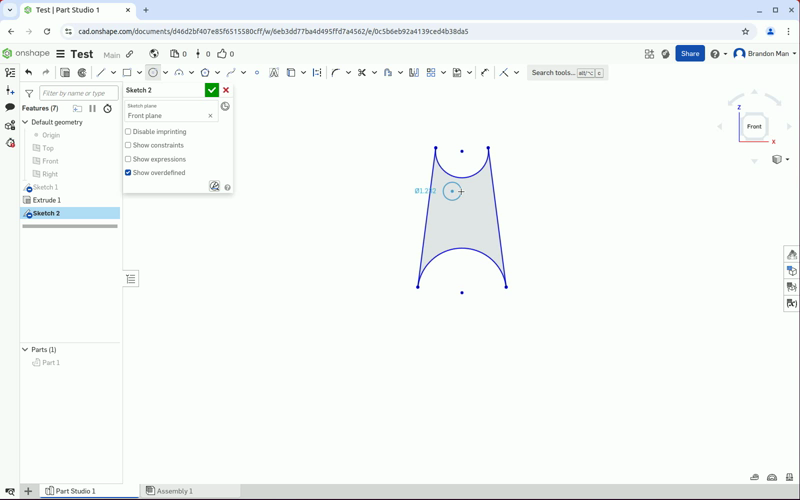
scroll(6)
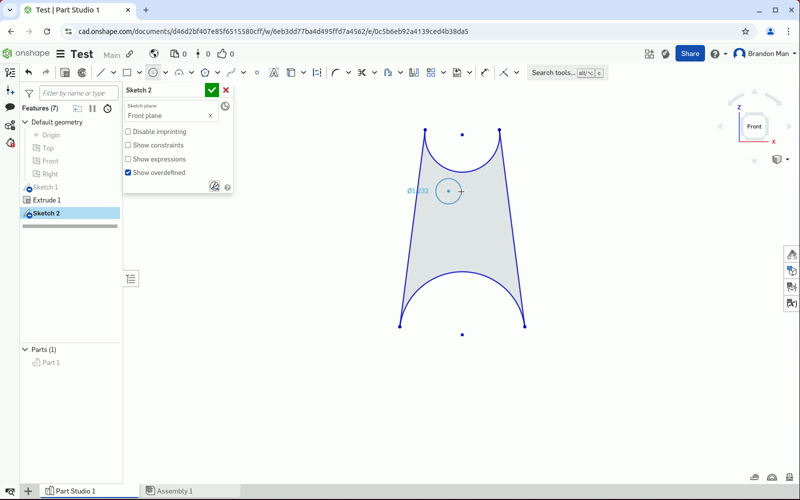
scroll(6)
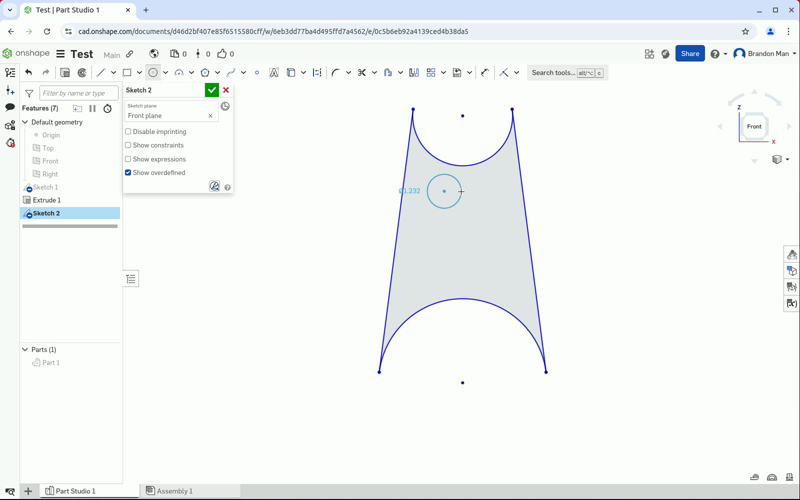
scroll(6)
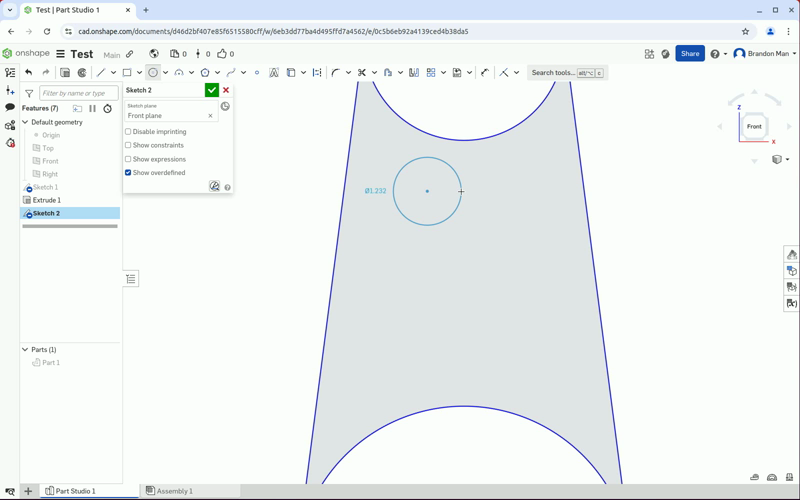
click(461, 191)
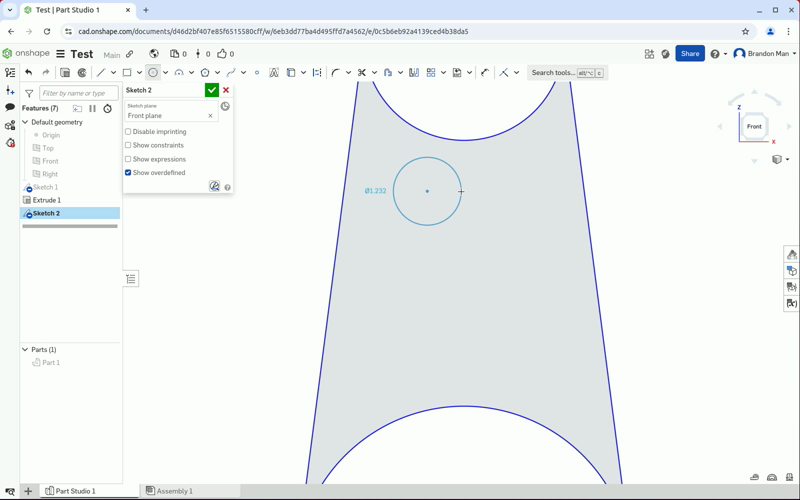
scroll(-6)
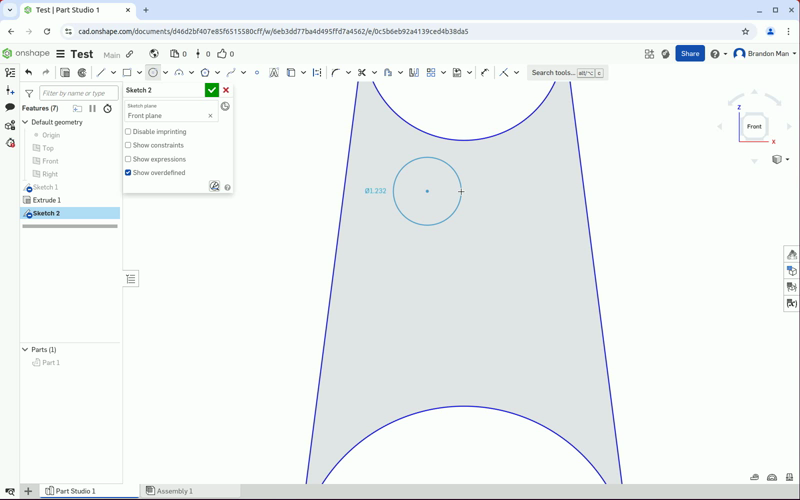
scroll(-6)
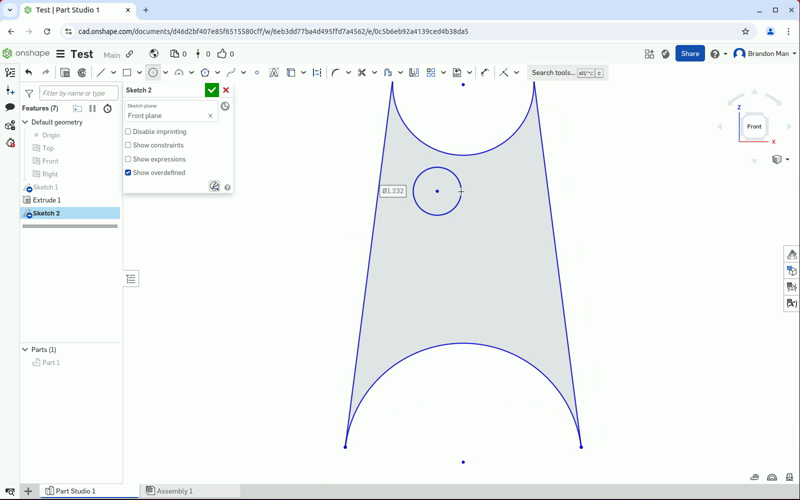
scroll(-6)
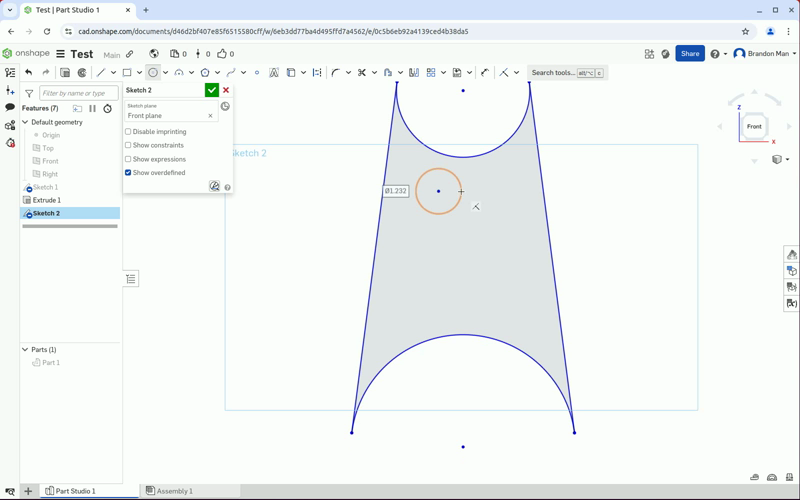
scroll(-6)
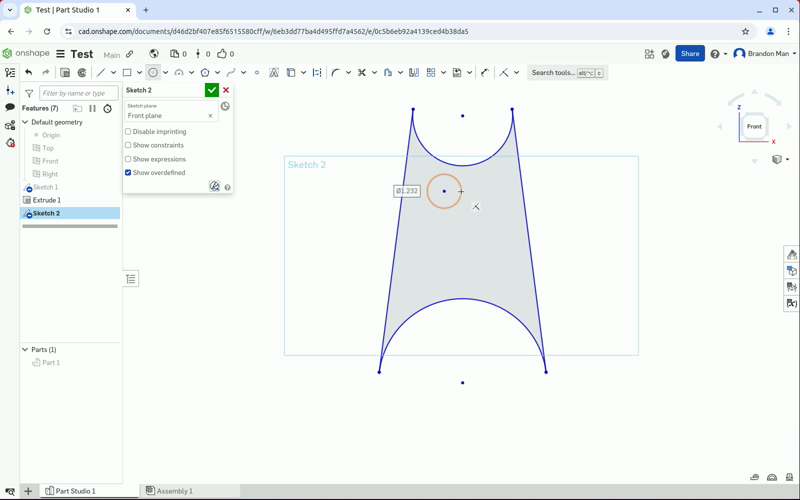
scroll(-6)
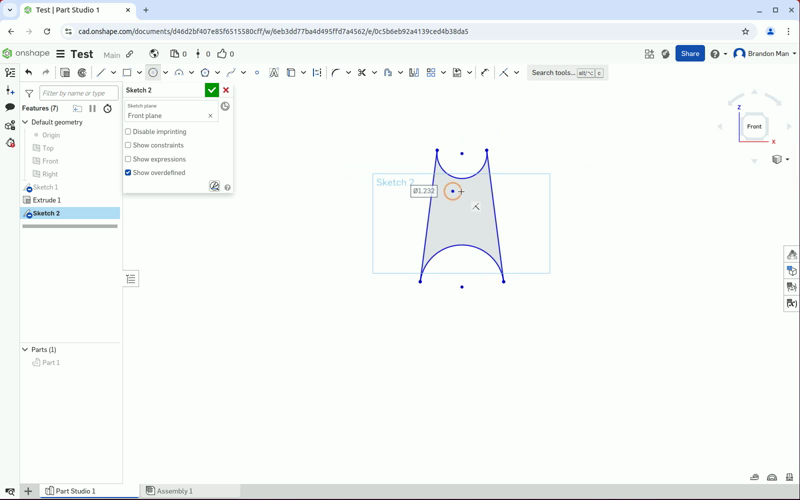
scroll(-6)
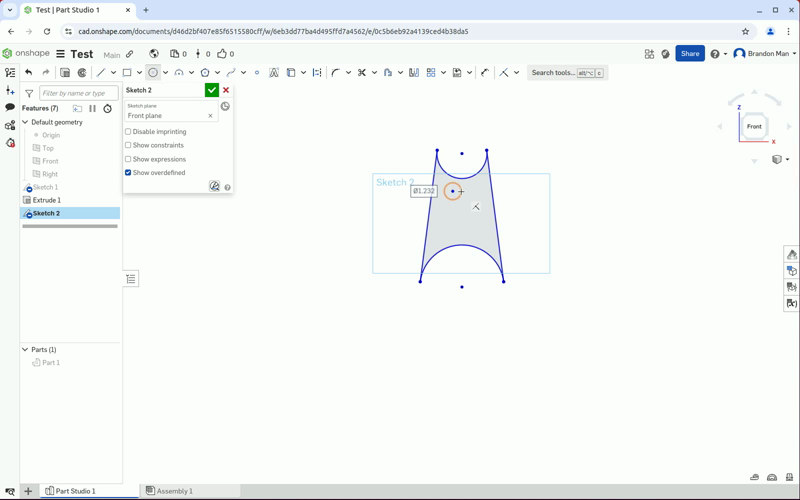
scroll(-6)
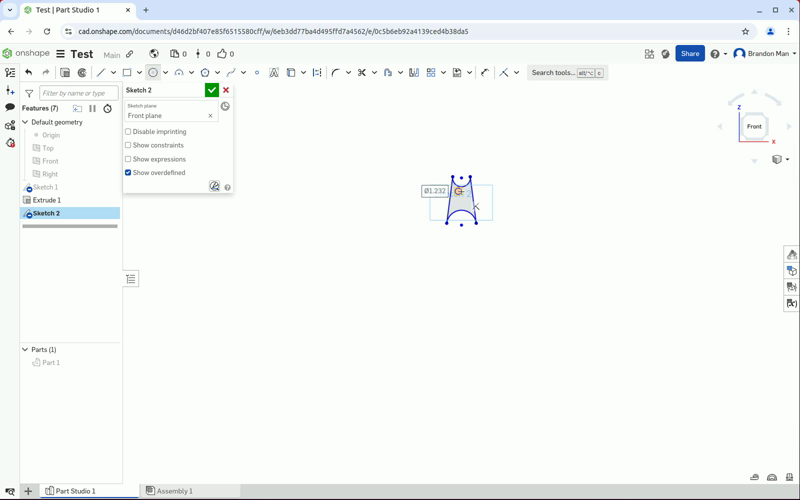
key(esc)
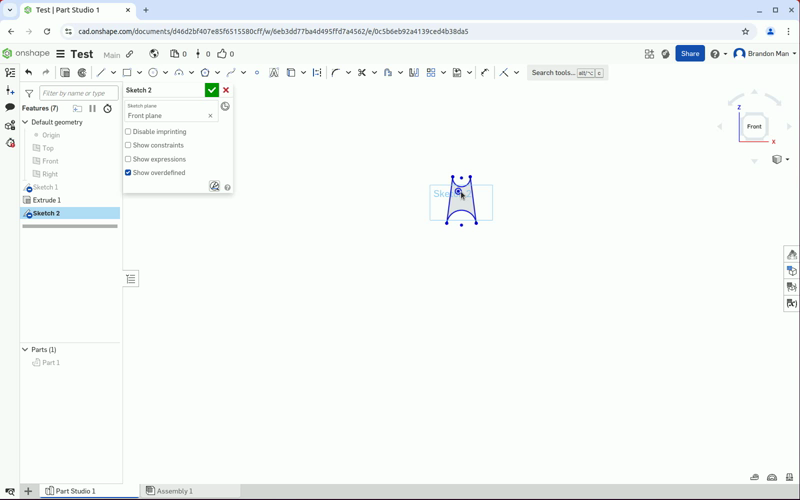
mouse_move(467, 193)
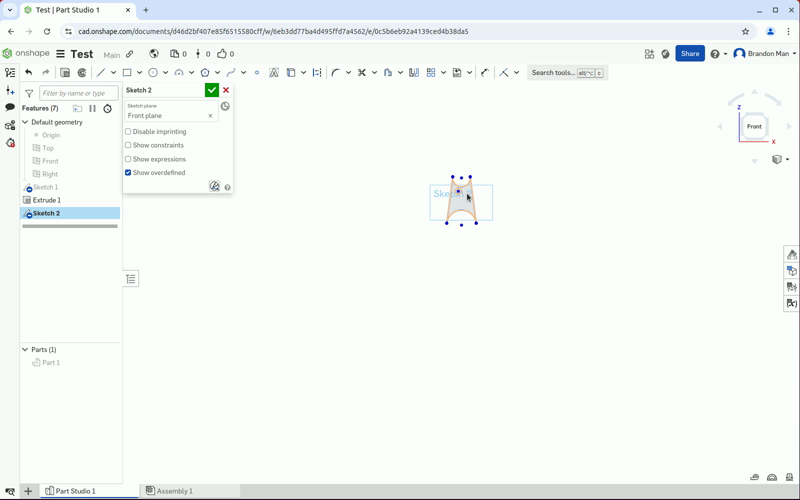
scroll(6)
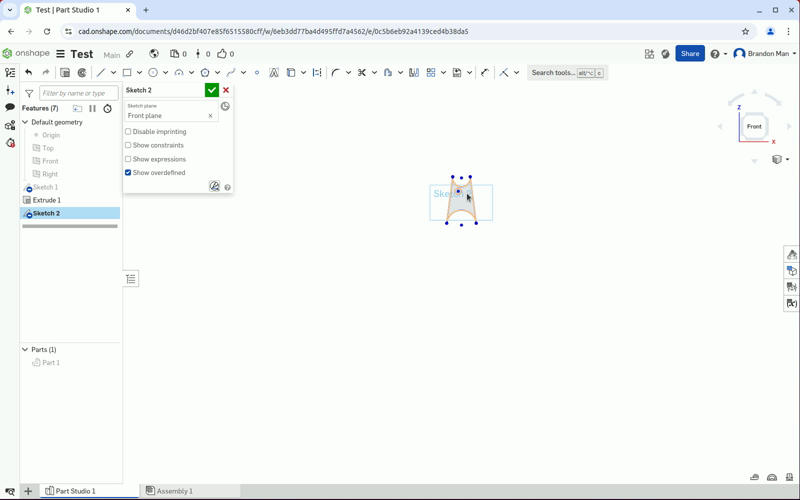
scroll(6)
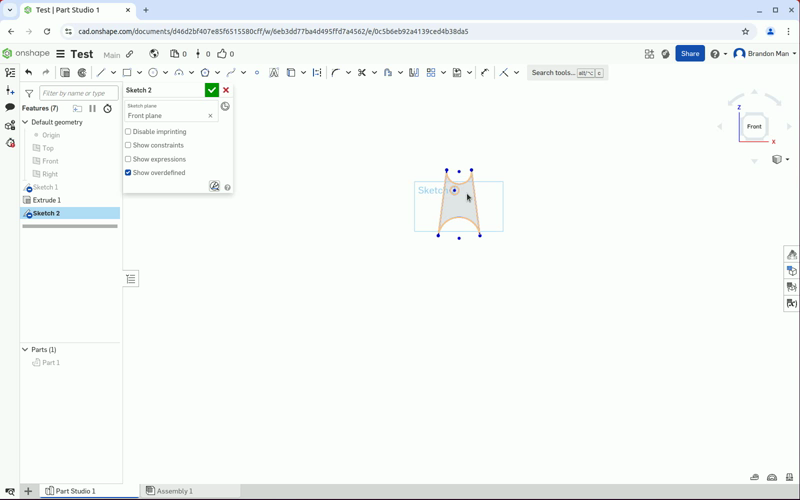
scroll(6)
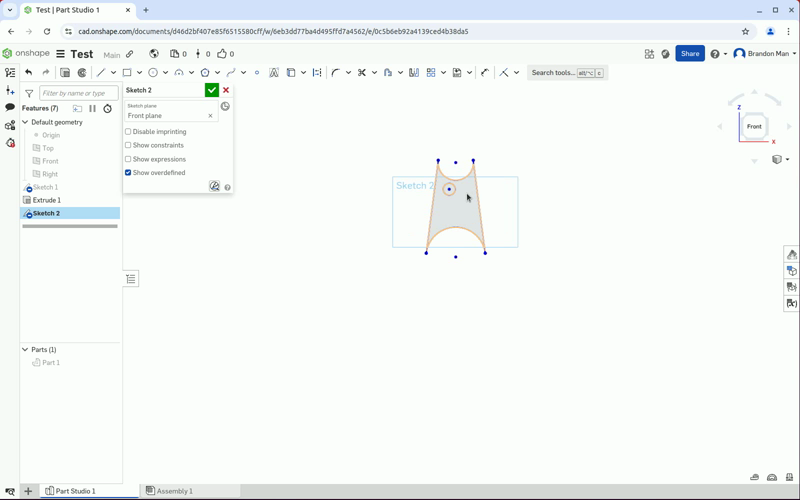
scroll(6)
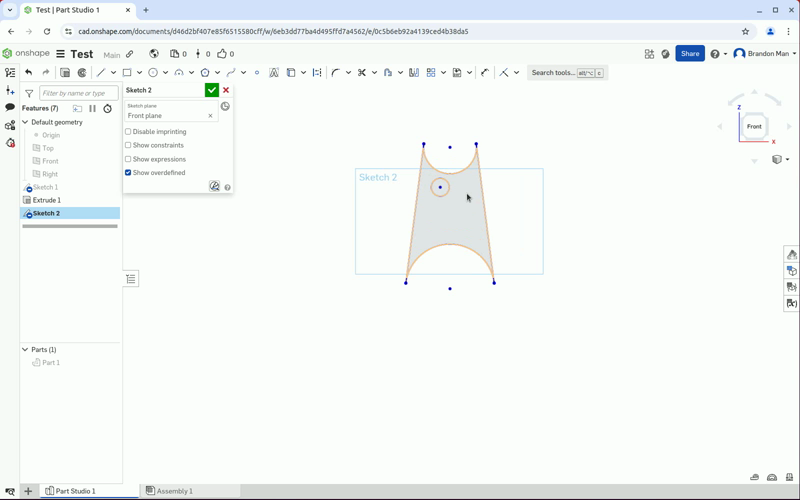
scroll(6)
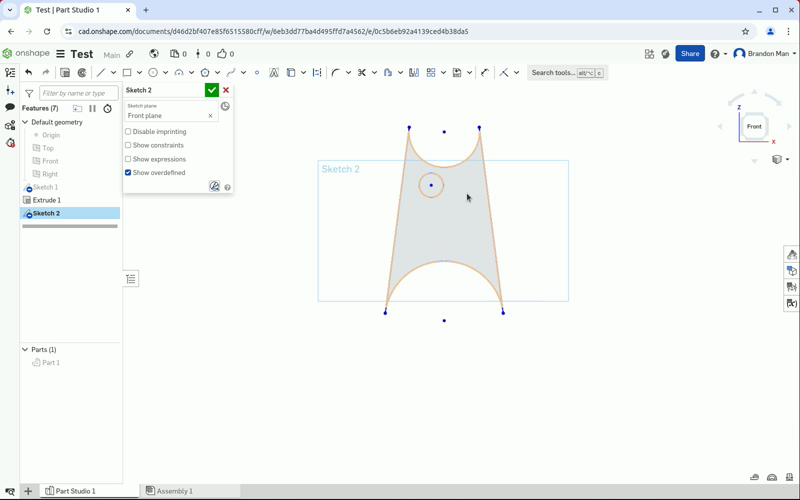
scroll(6)
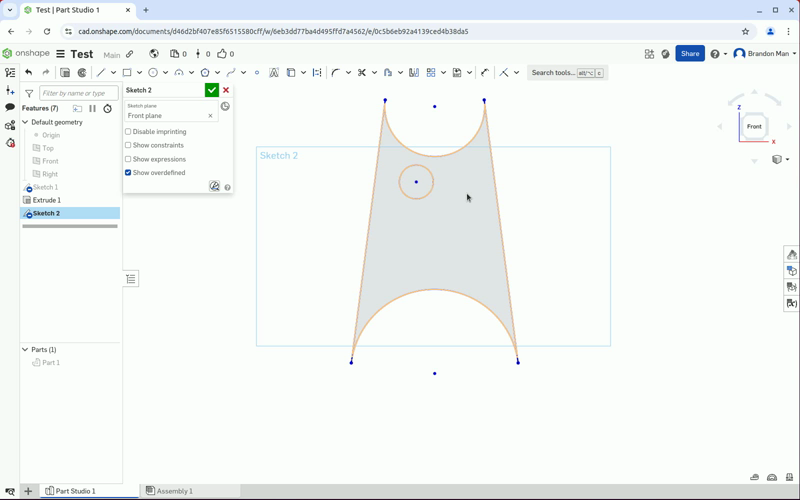
scroll(6)
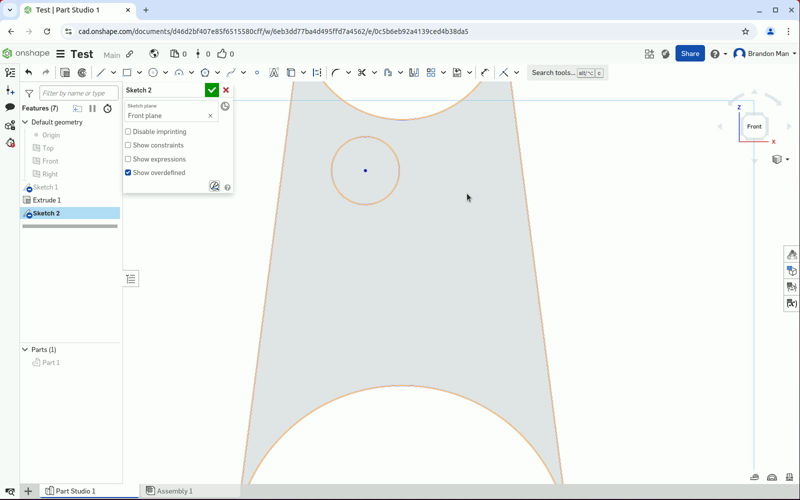
click(467, 193)
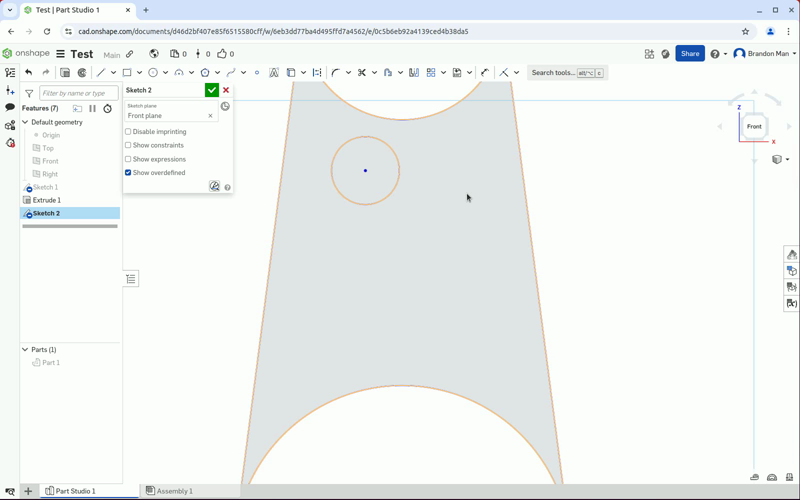
scroll(-6)
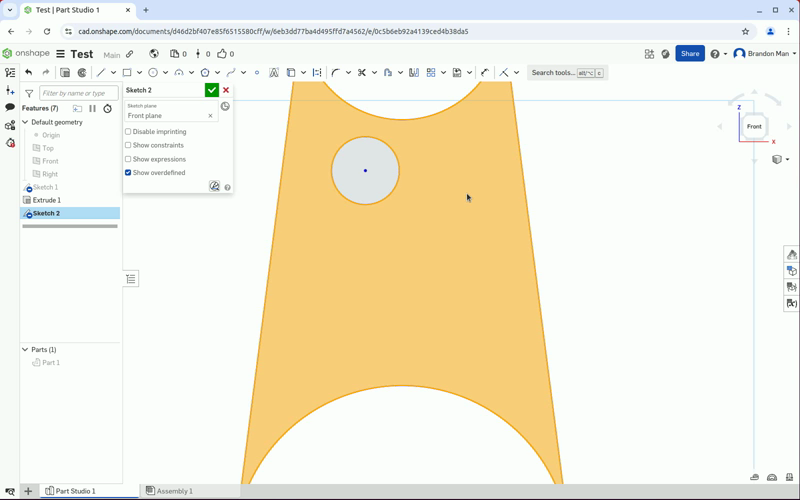
scroll(-6)
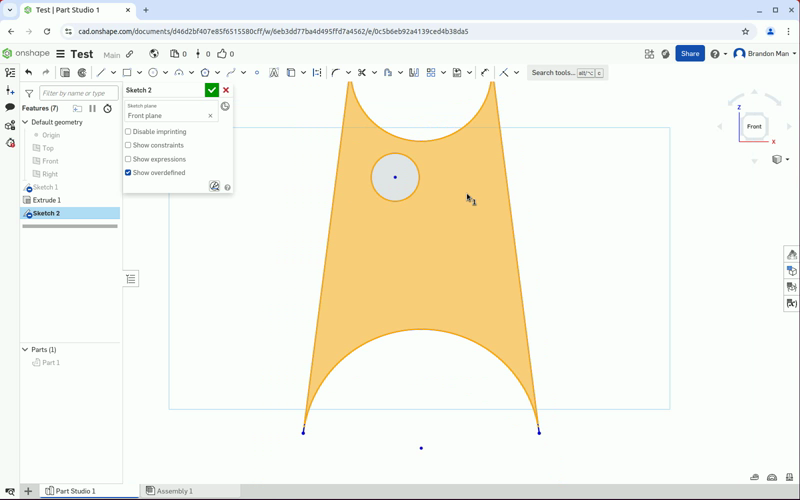
scroll(-6)
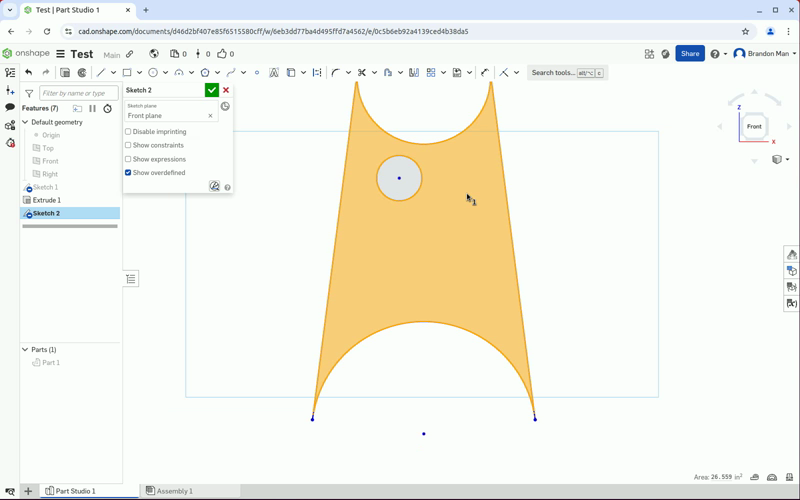
scroll(-6)
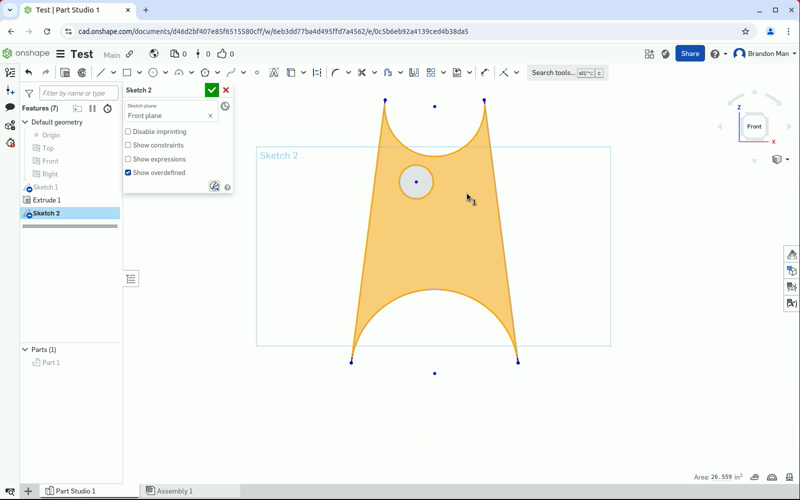
scroll(-6)
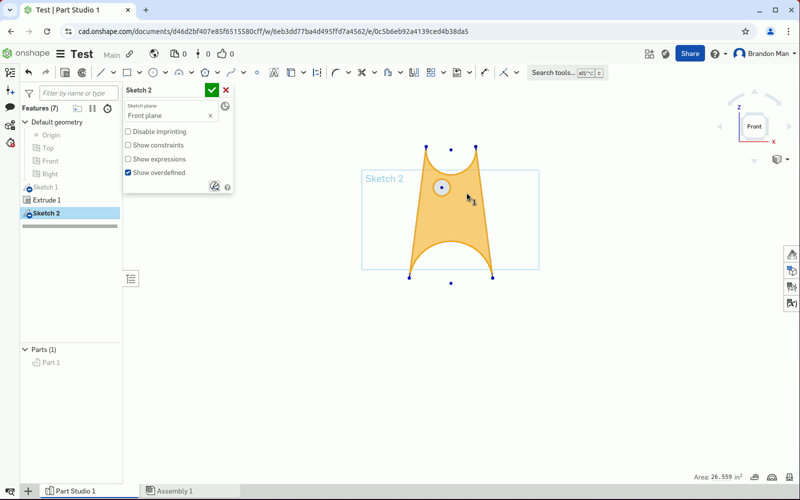
scroll(-6)
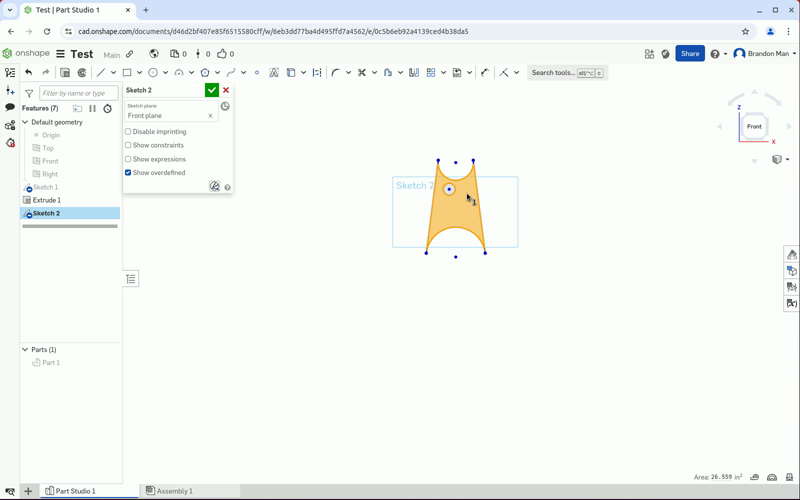
scroll(-6)
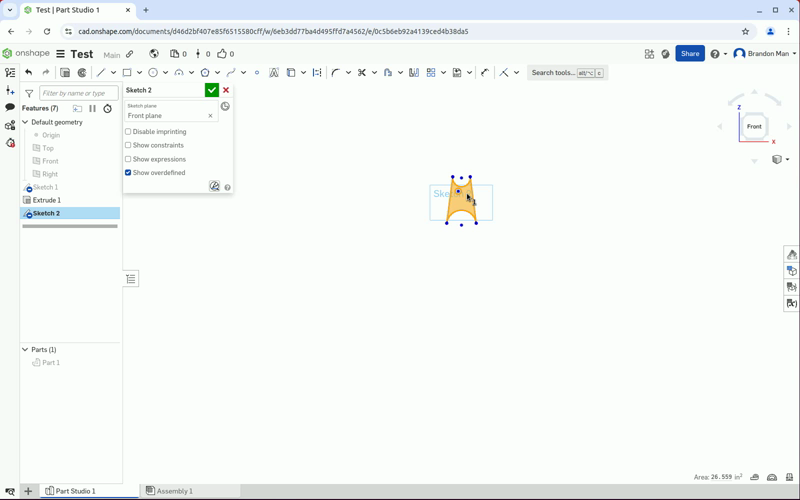
mouse_move(73, 352)
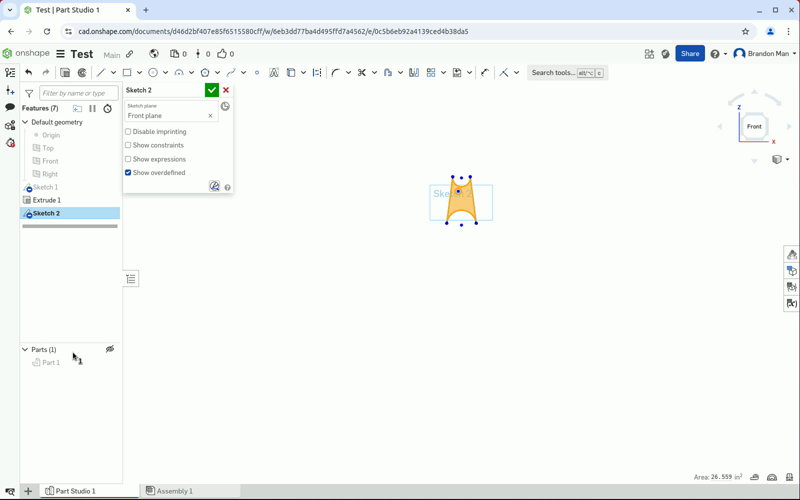
key(shift+y)
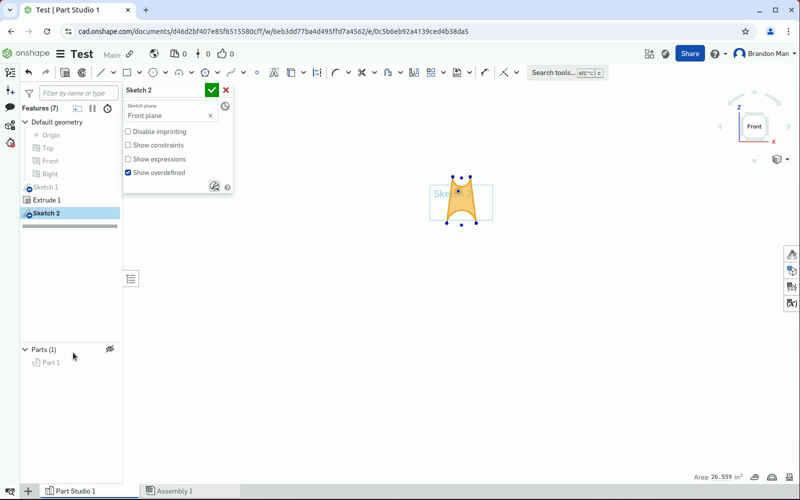
key(shift+e)
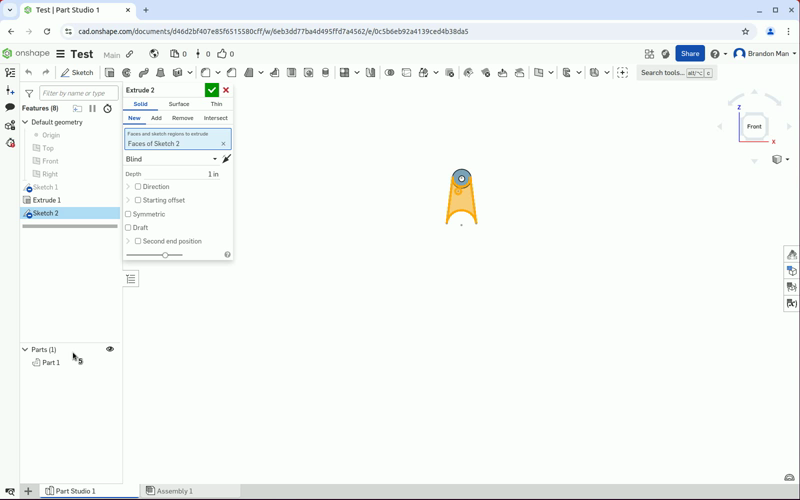
mouse_move(143, 106)
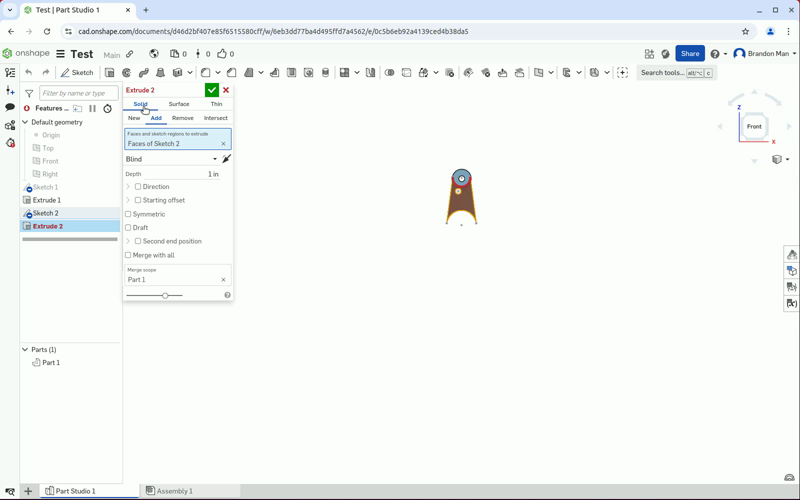
click(143, 106)
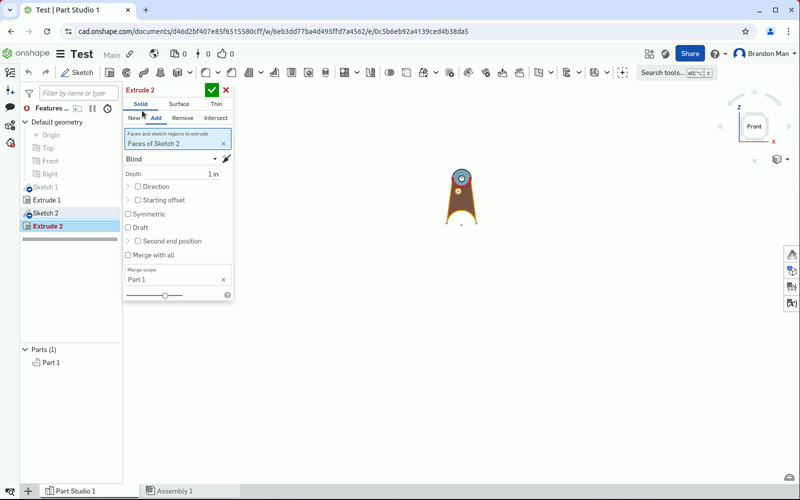
mouse_move(137, 120)
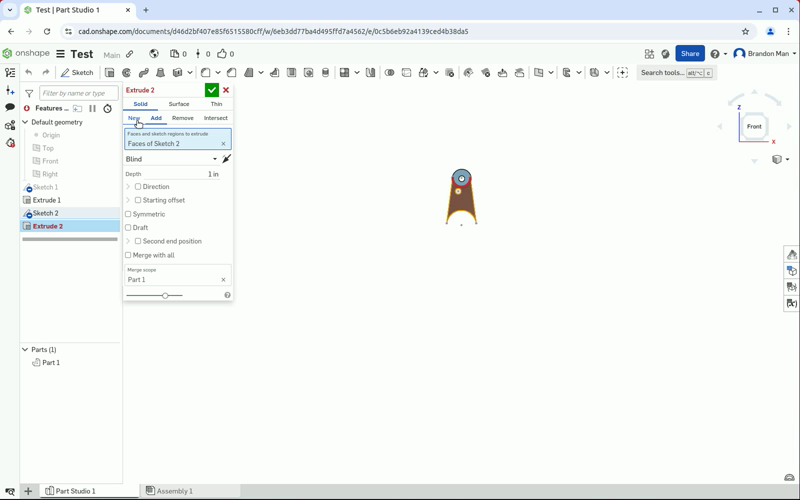
click(137, 120)
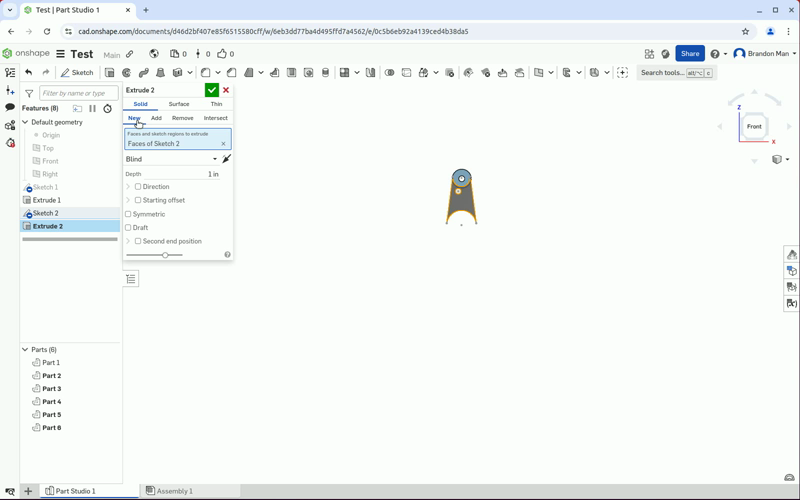
key(tab, 4)
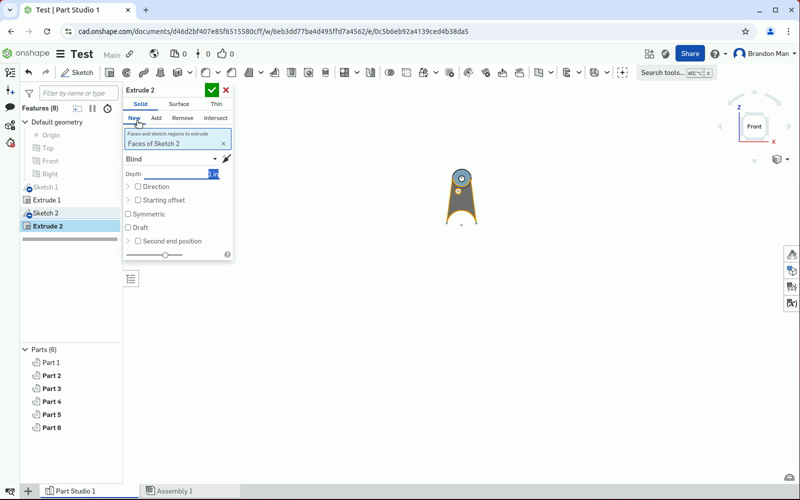
text(0.481)
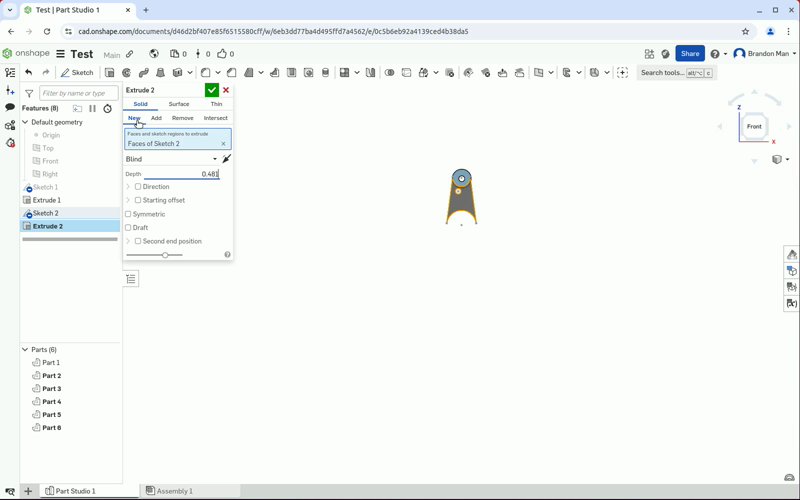
key(enter)
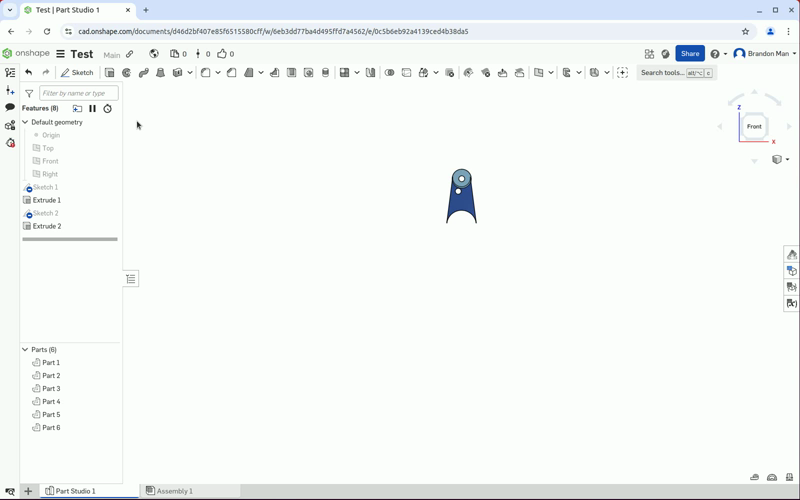
key(shift+h)
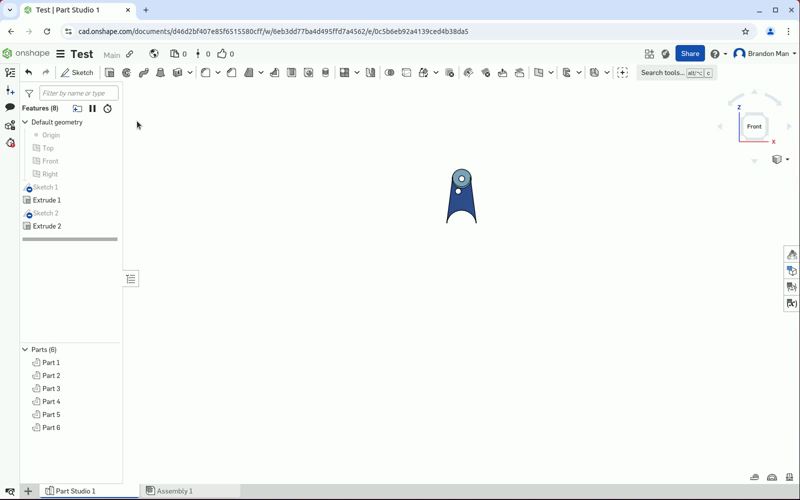
key(shift+h)
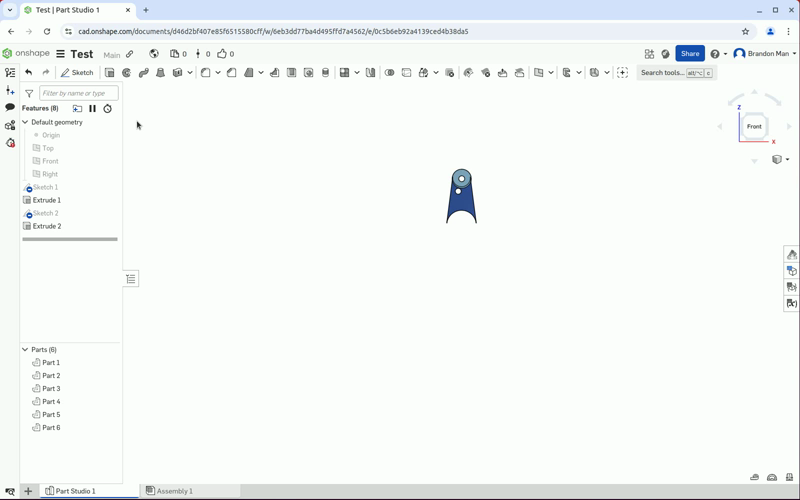
mouse_move(73, 189)
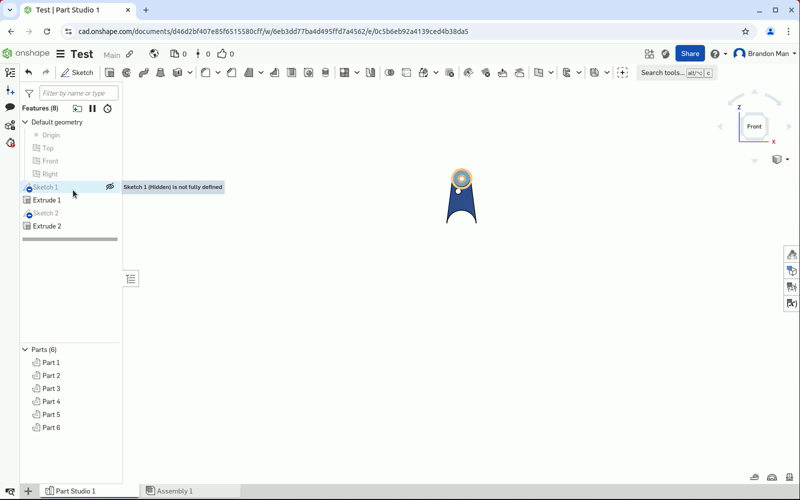
click(73, 189)
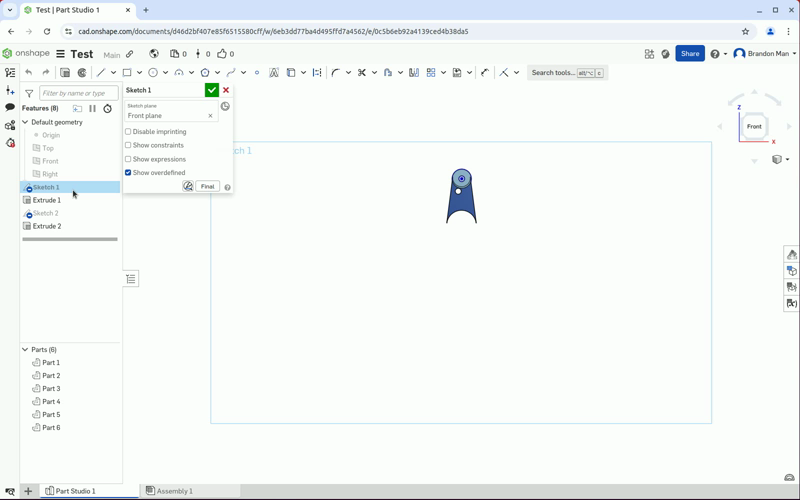
mouse_move(229, 92)
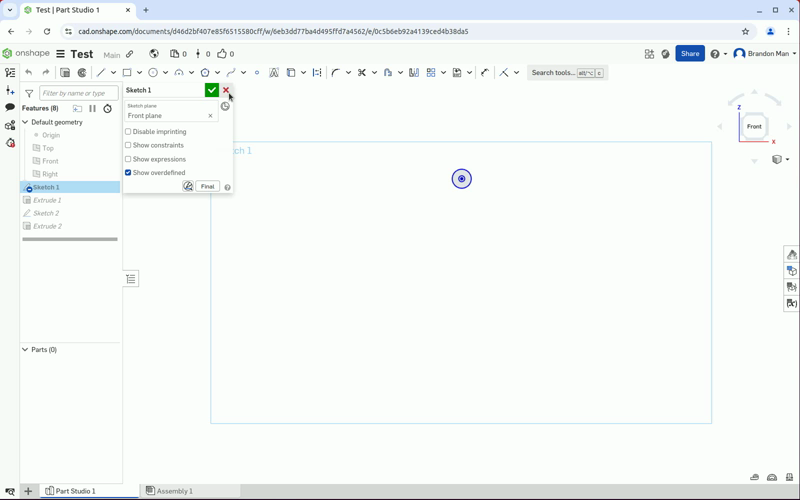
click(229, 92)
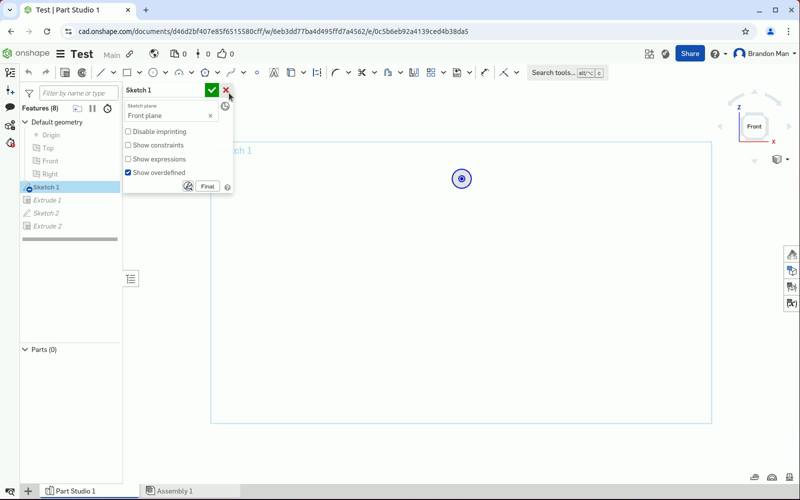
key(shift+s)
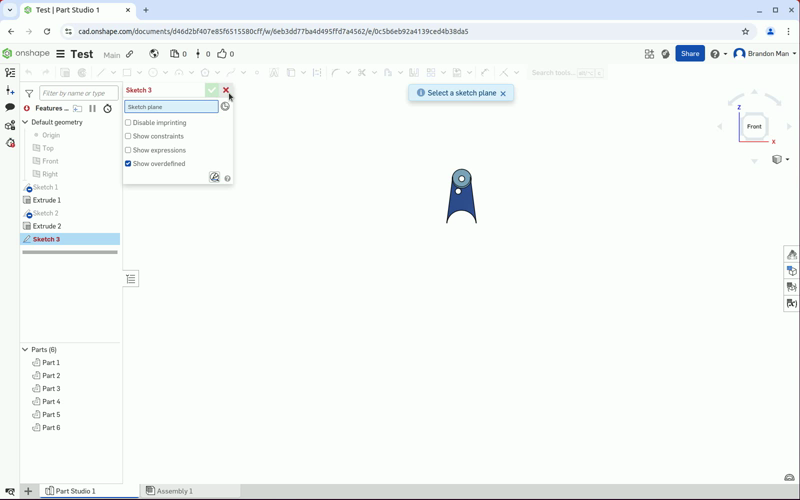
mouse_move(73, 163)
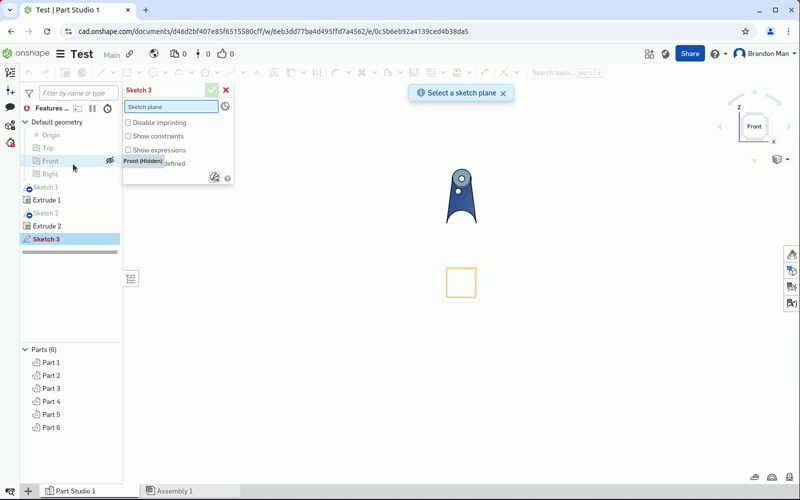
click(73, 163)
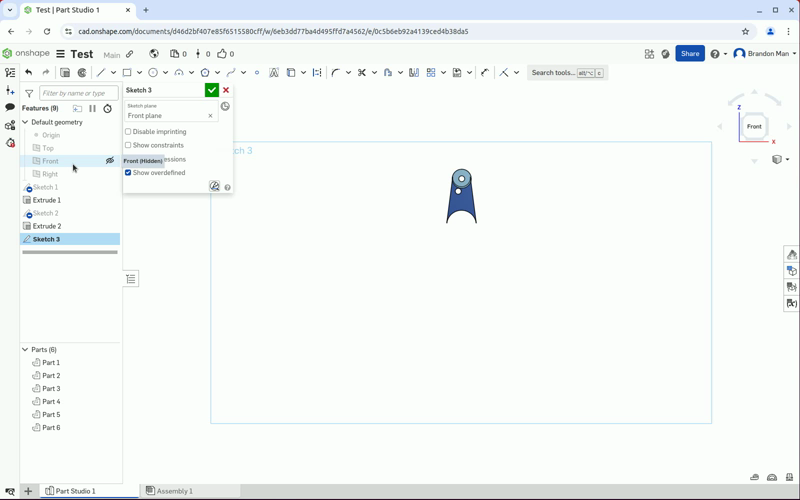
mouse_move(73, 352)
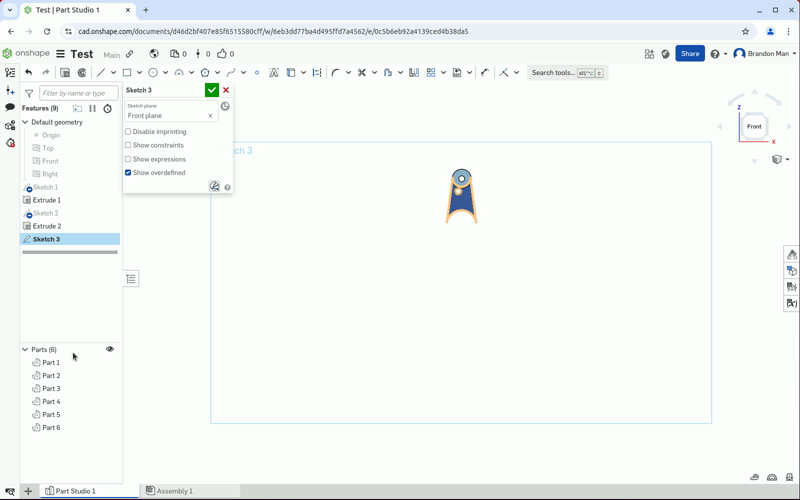
key(y)
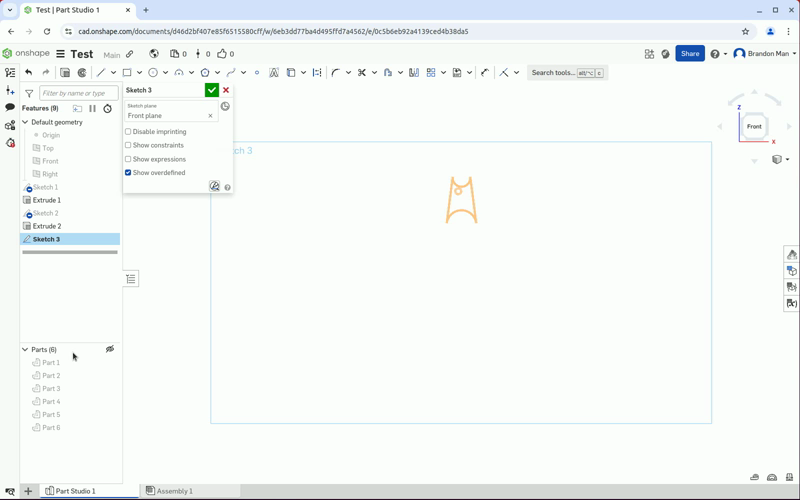
key(c)
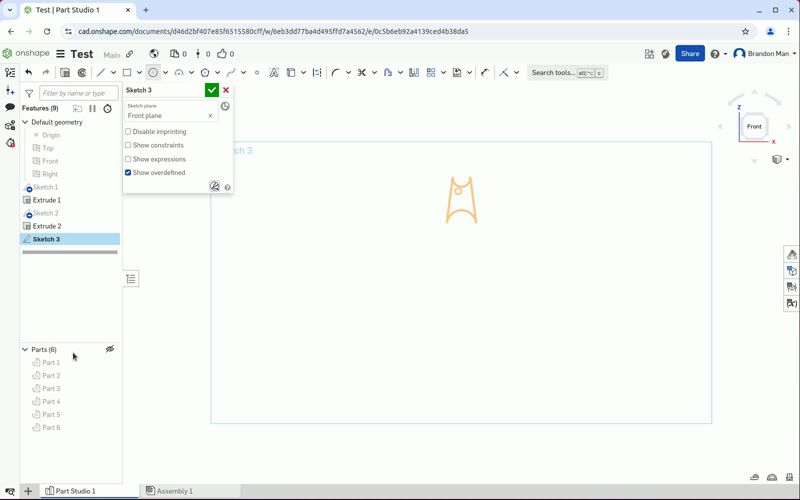
key_down(shift)
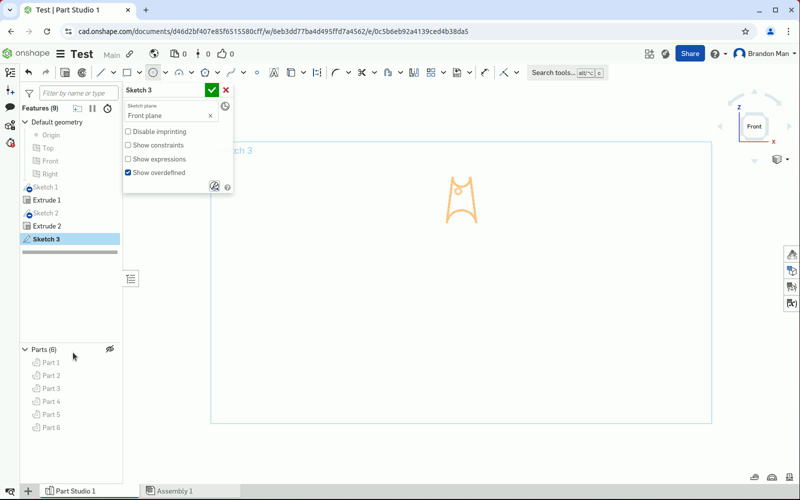
mouse_move(461, 225)
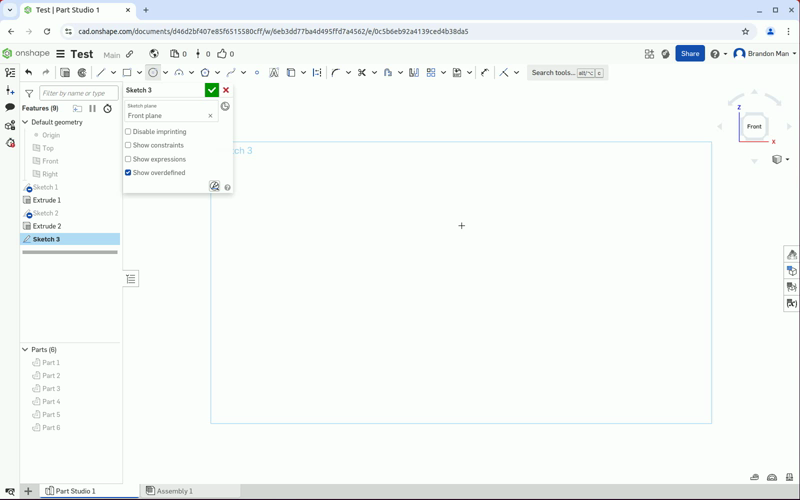
click(461, 225)
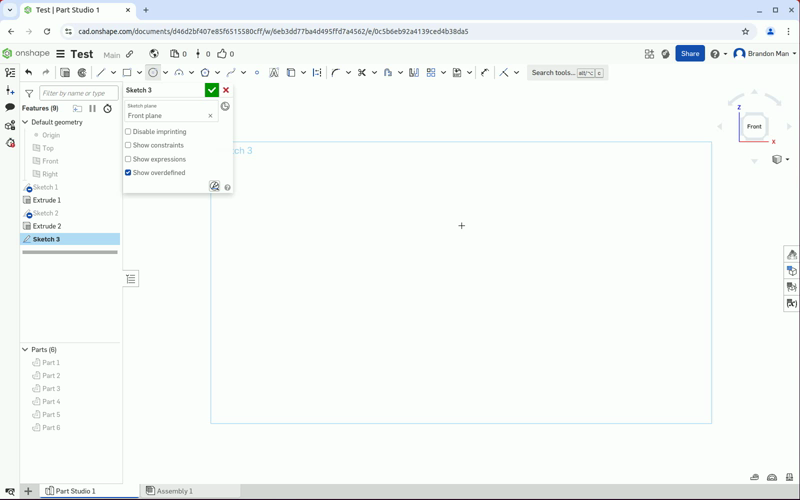
key_up(shift)
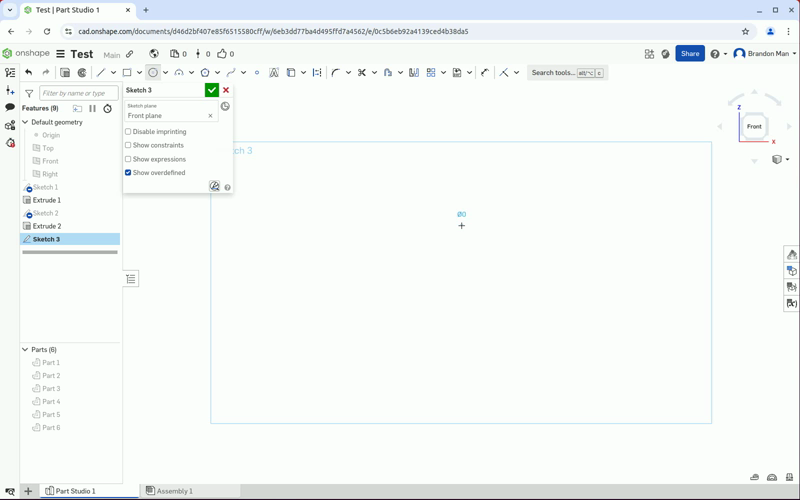
mouse_move(477, 225)
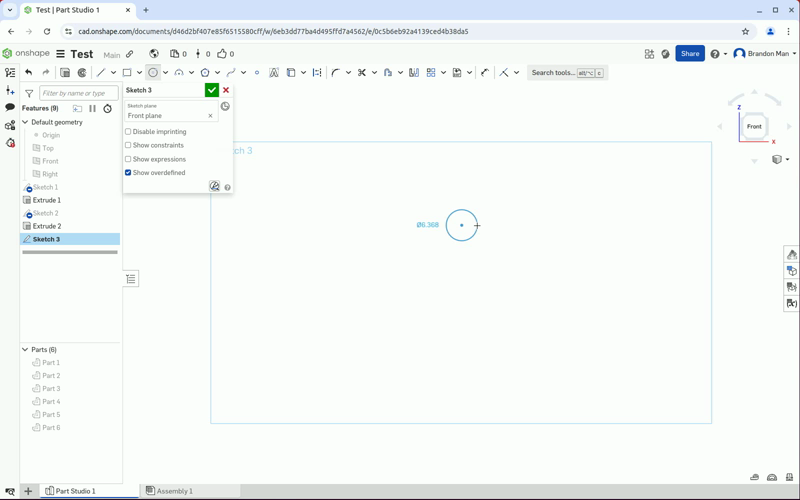
click(477, 225)
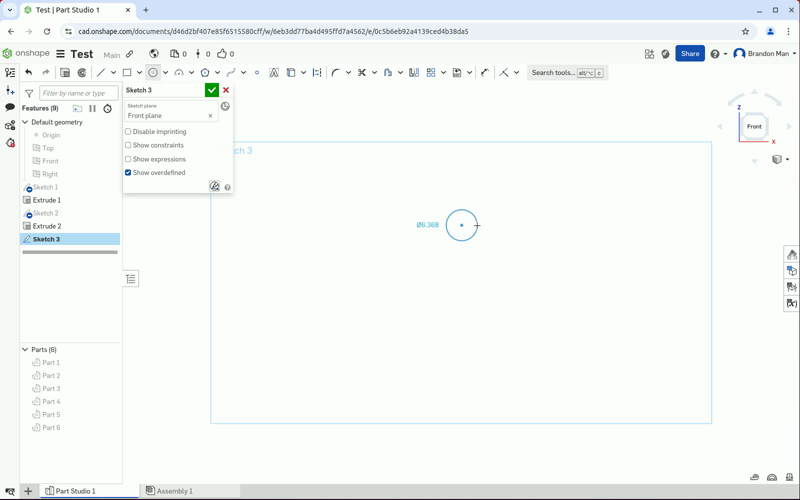
key(esc)
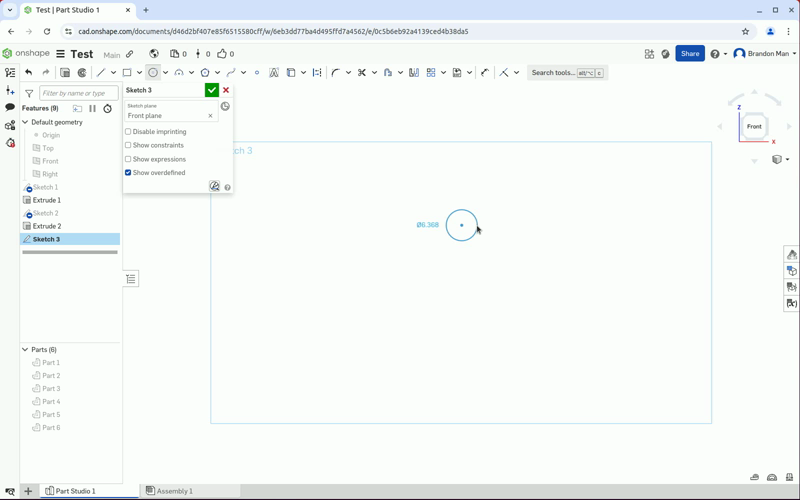
key(c)
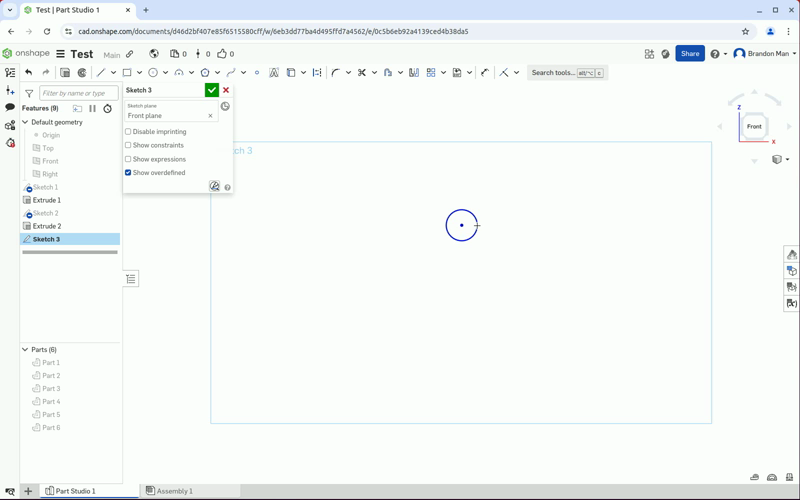
key_down(shift)
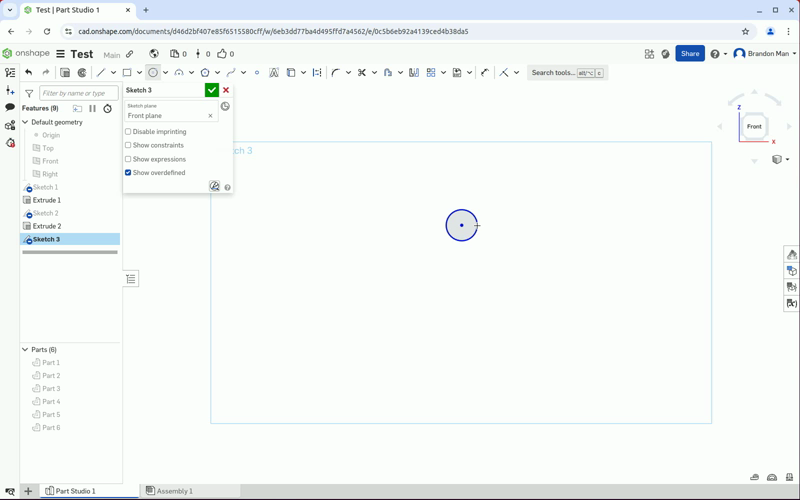
mouse_move(461, 225)
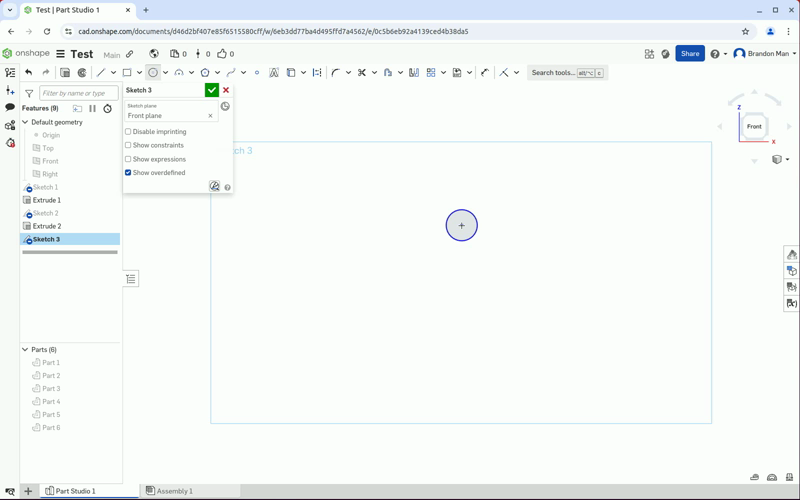
click(461, 225)
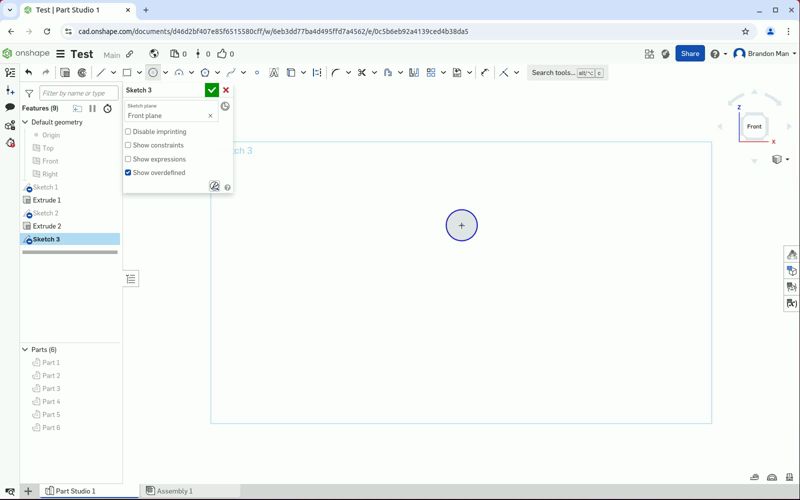
key_up(shift)
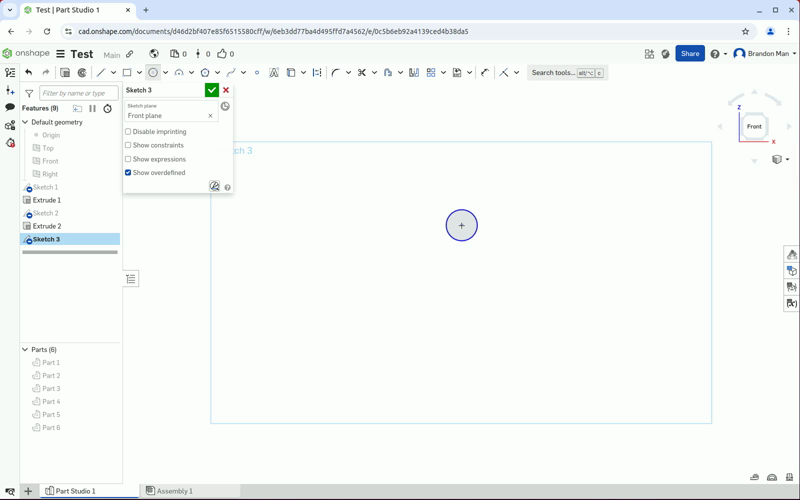
mouse_move(465, 225)
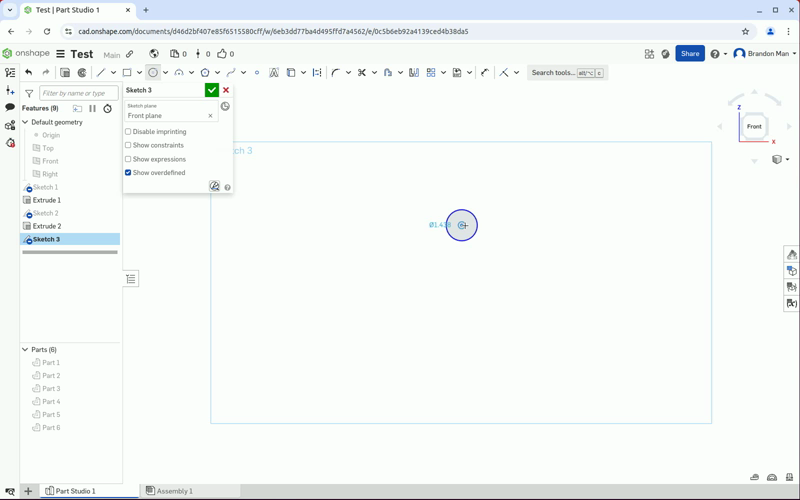
scroll(6)
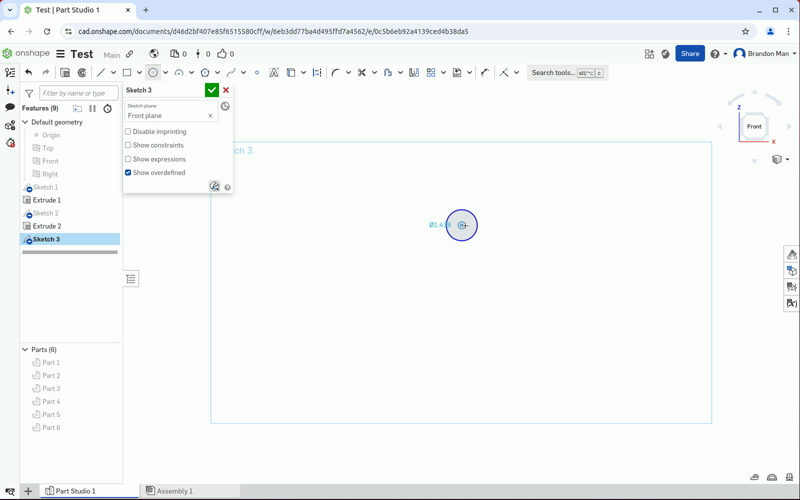
scroll(6)
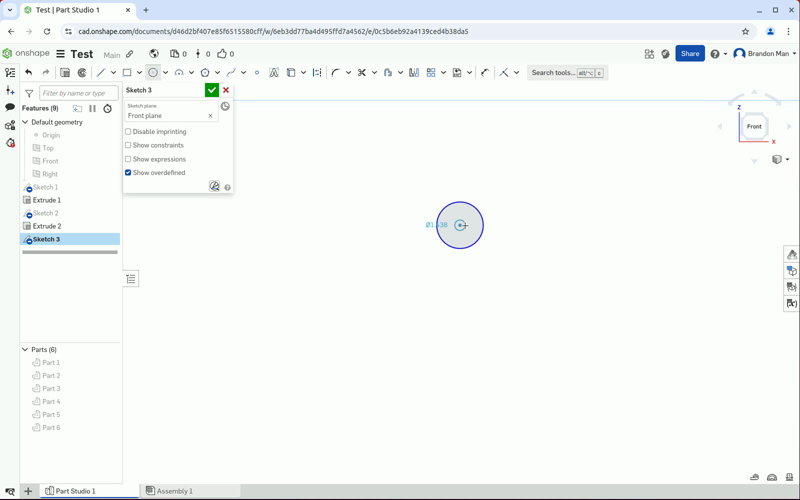
scroll(6)
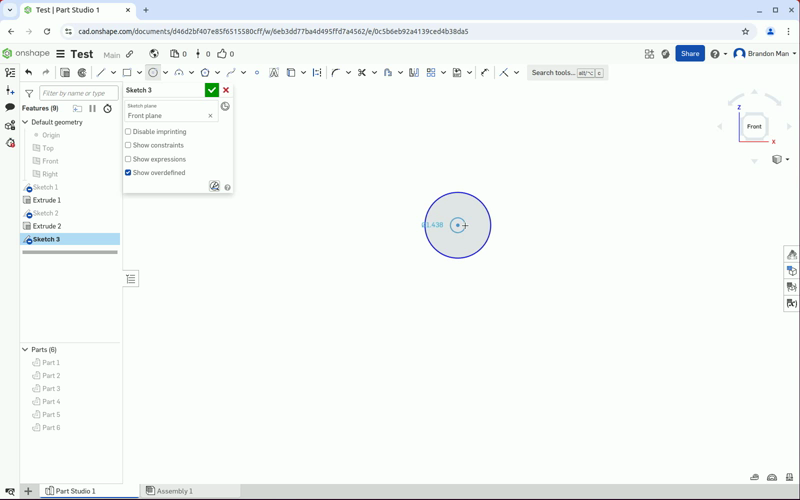
scroll(6)
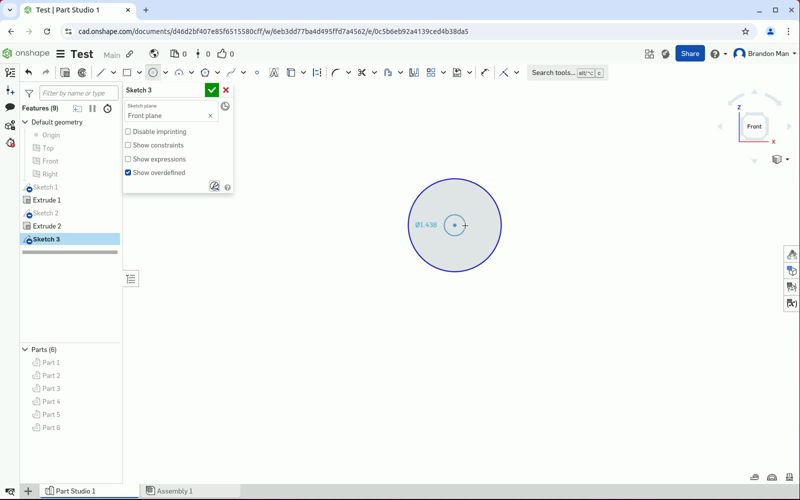
scroll(6)
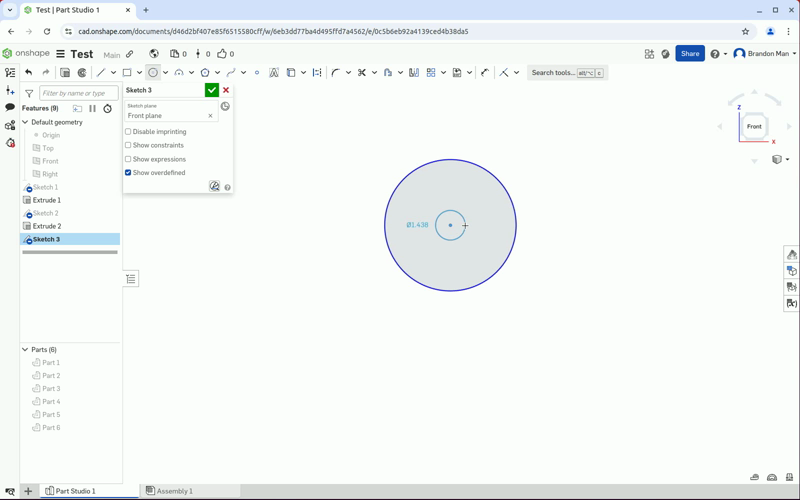
scroll(6)
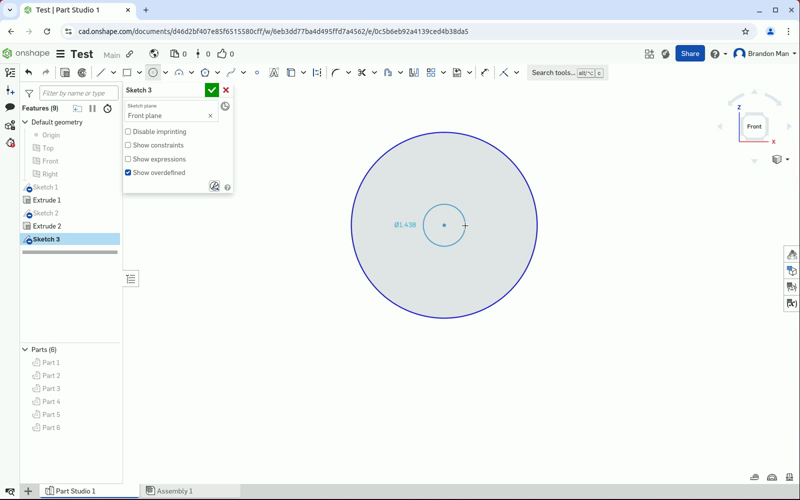
scroll(6)
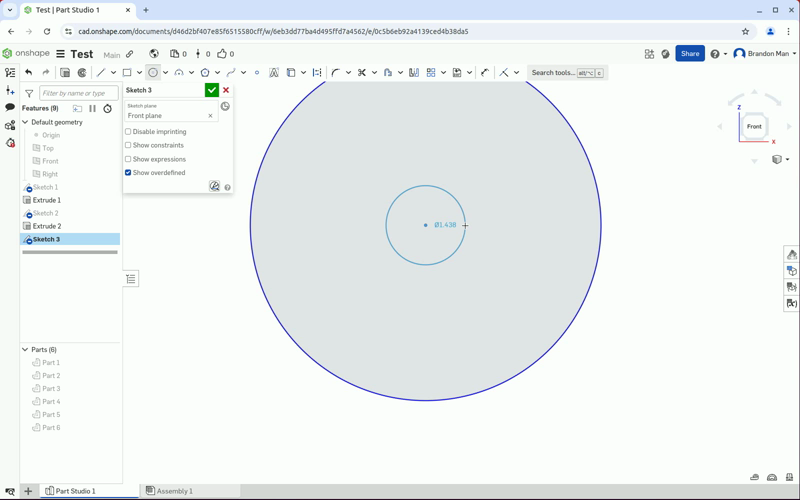
click(465, 225)
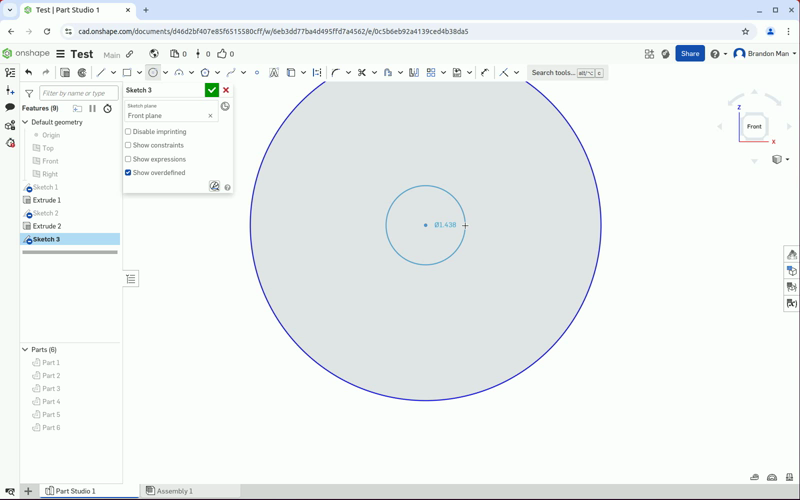
scroll(-6)
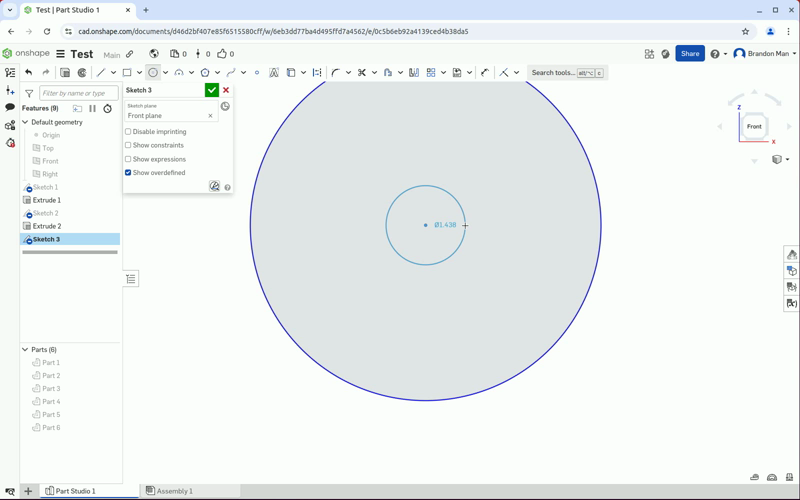
scroll(-6)
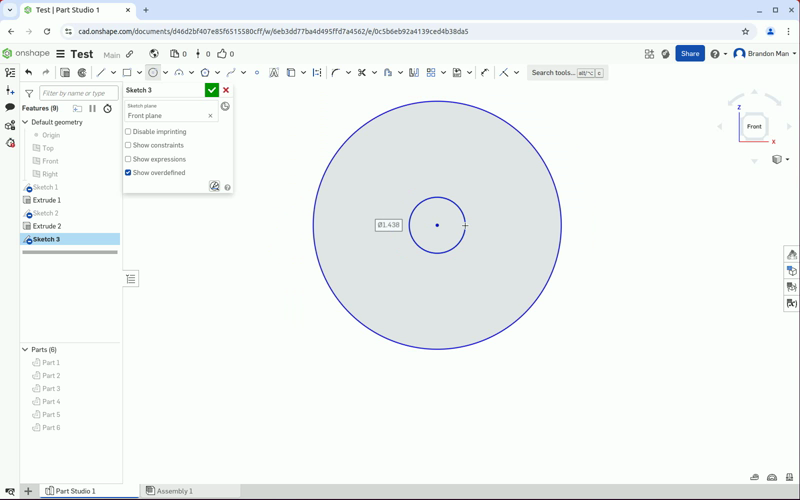
scroll(-6)
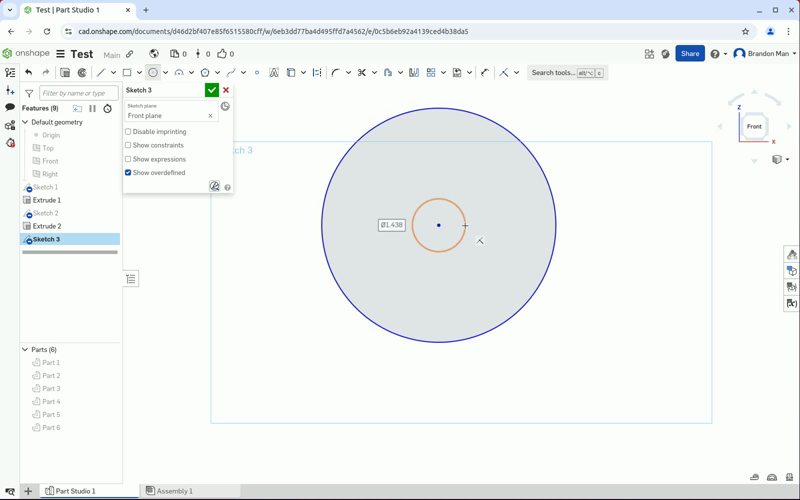
scroll(-6)
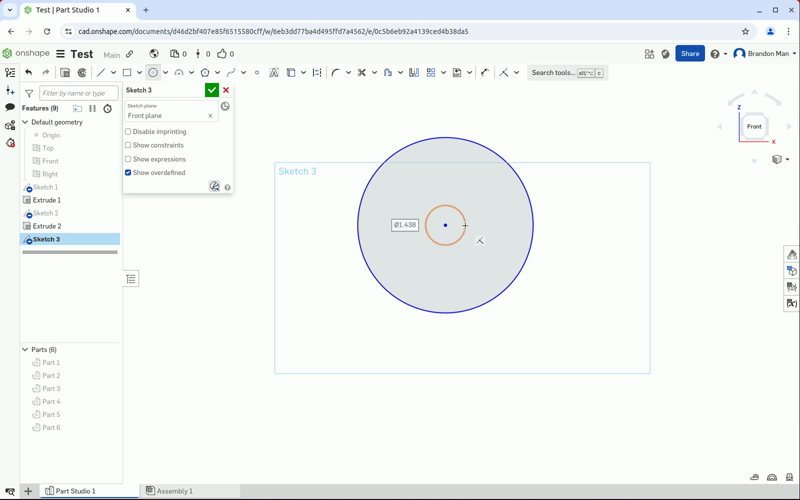
scroll(-6)
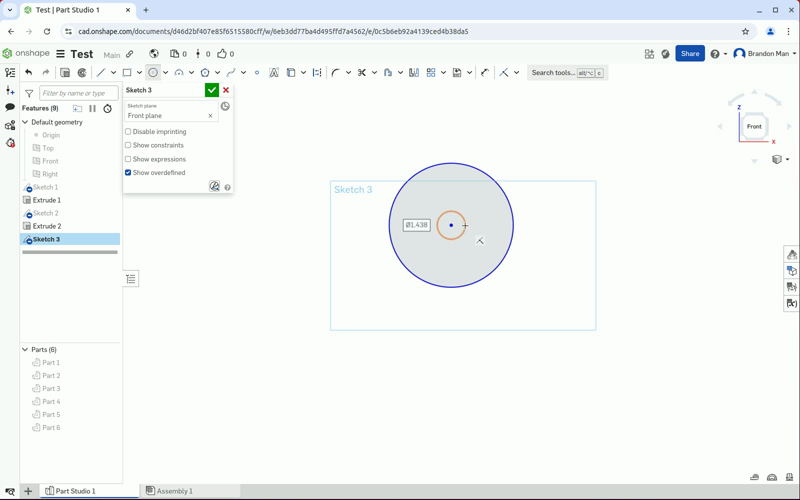
scroll(-6)
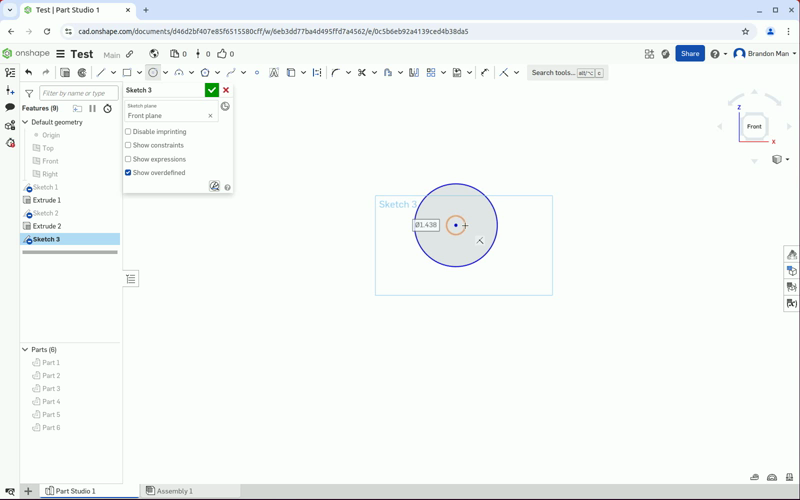
scroll(-6)
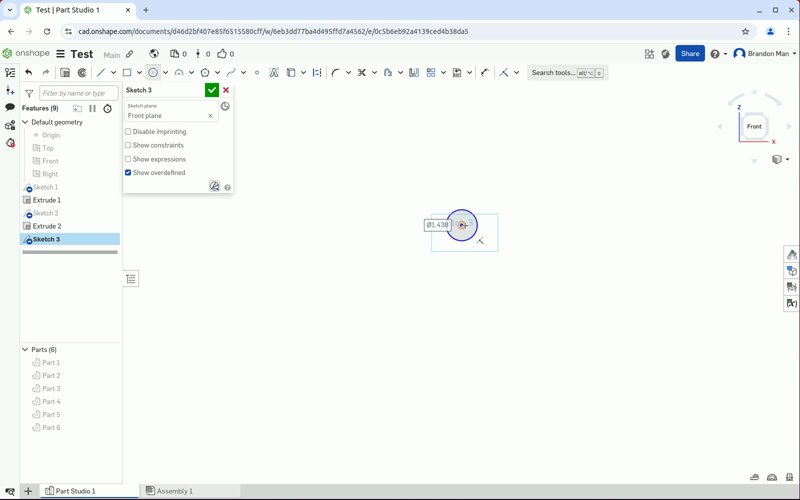
key(esc)
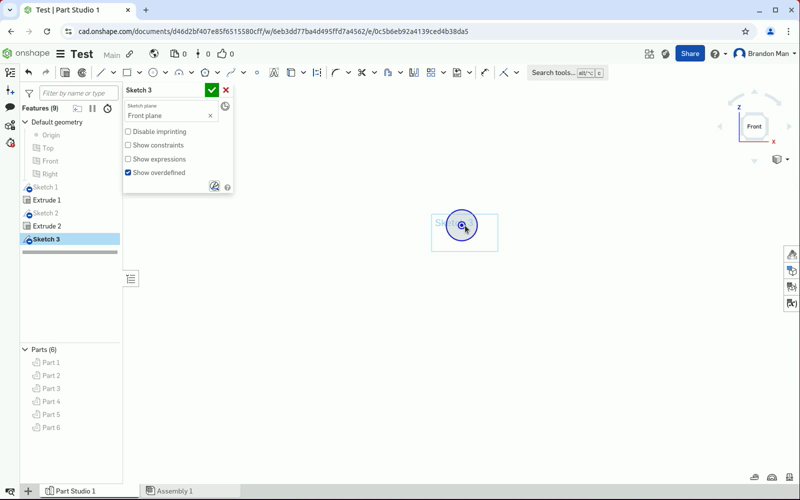
mouse_move(461, 218)
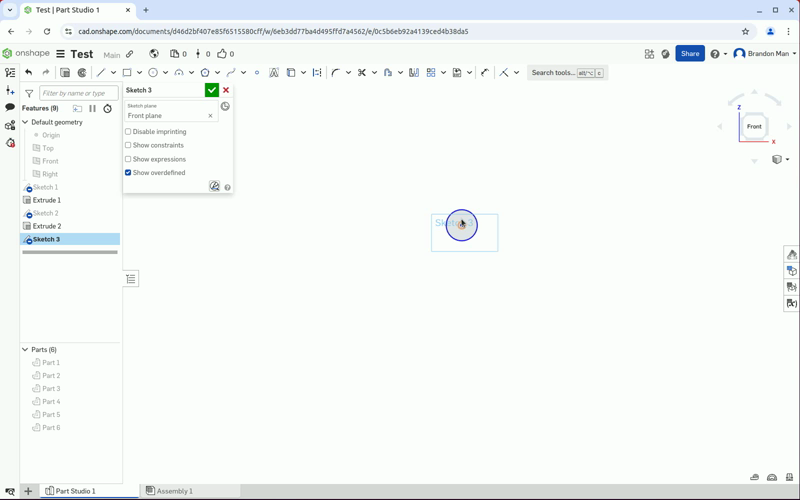
scroll(6)
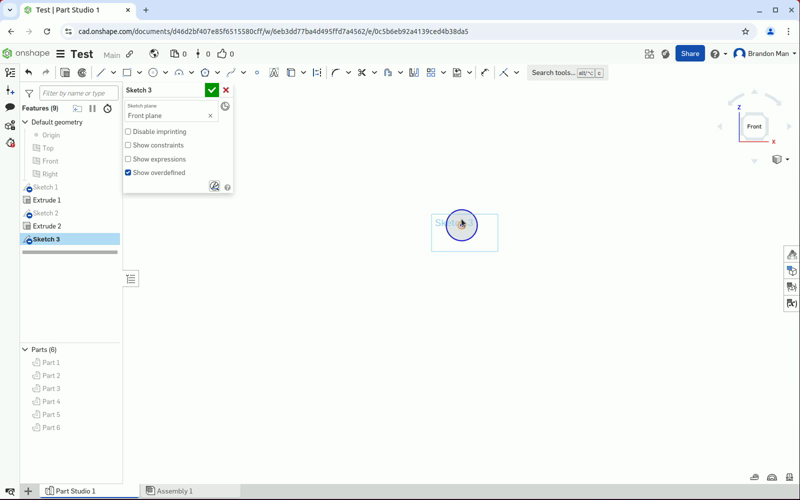
scroll(6)
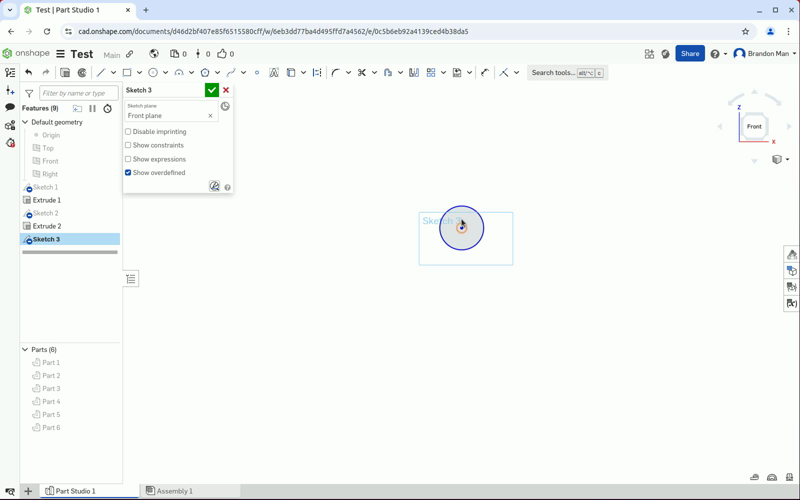
scroll(6)
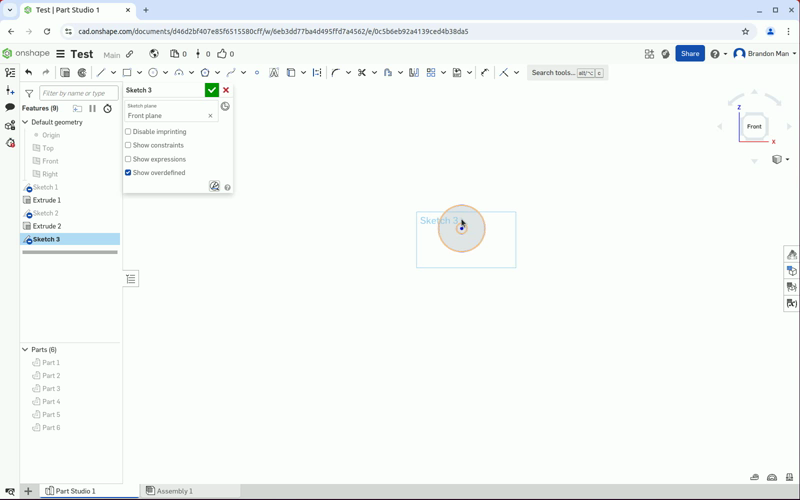
scroll(6)
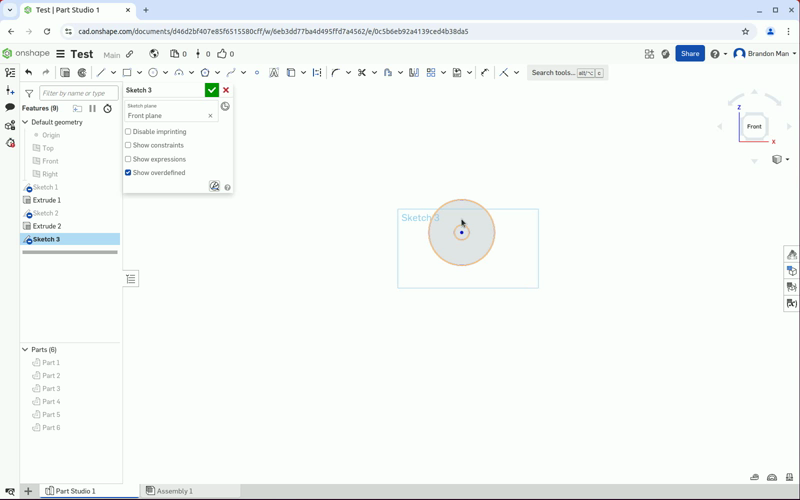
scroll(6)
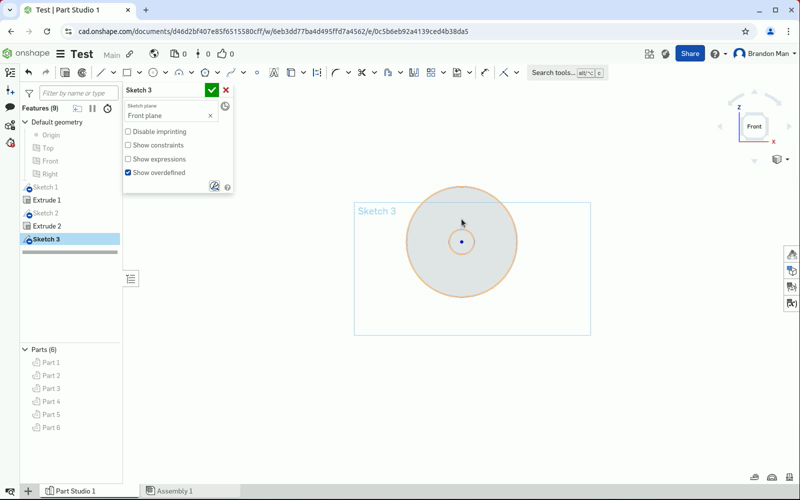
scroll(6)
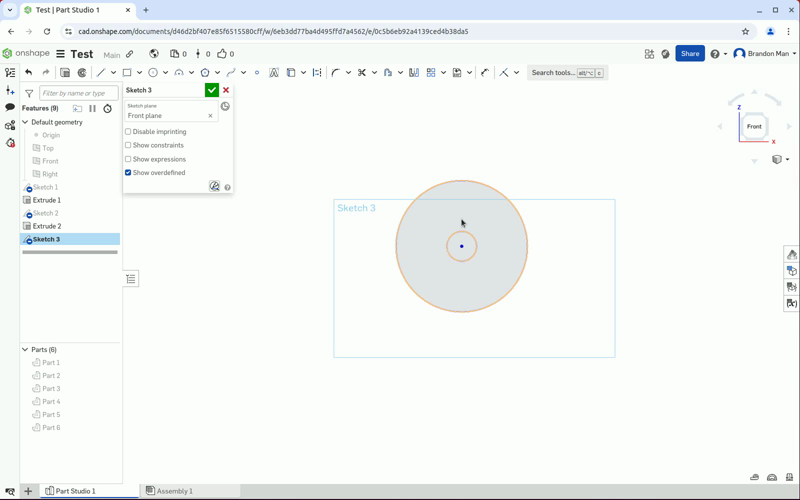
scroll(6)
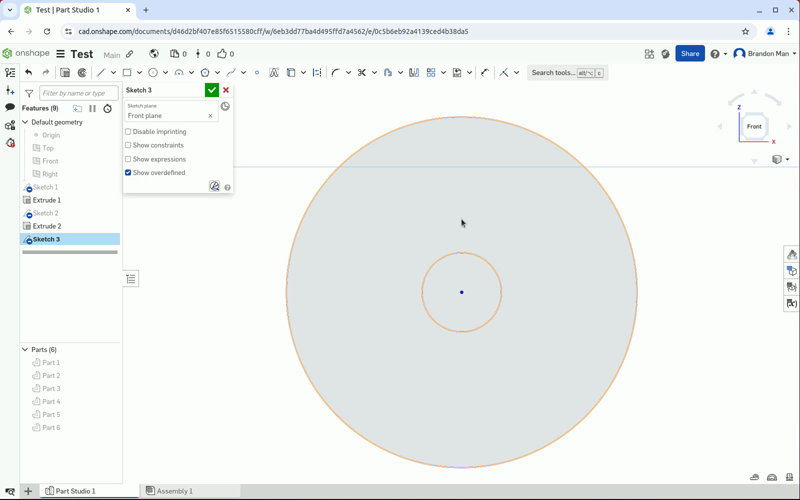
click(461, 218)
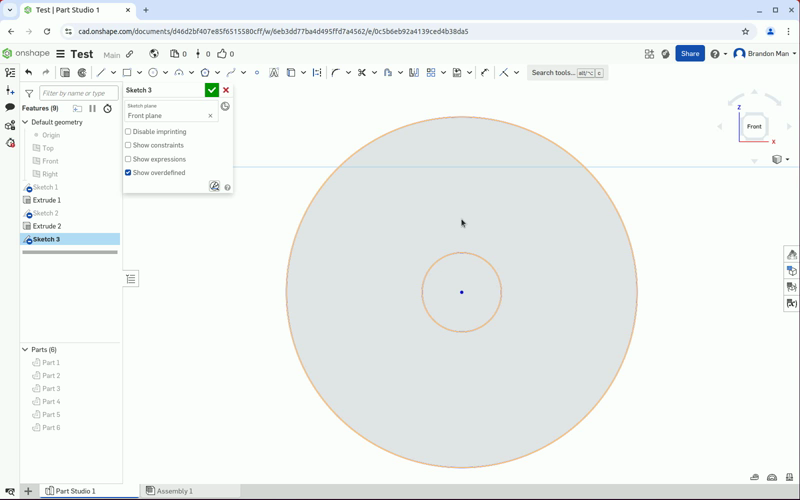
scroll(-6)
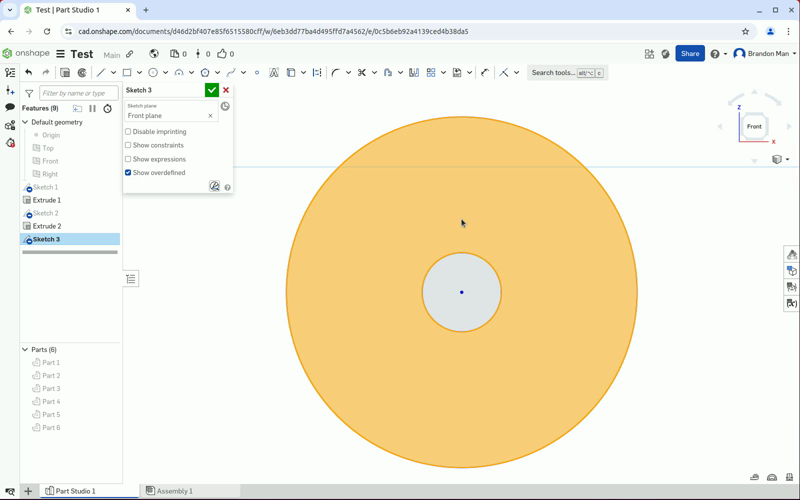
scroll(-6)
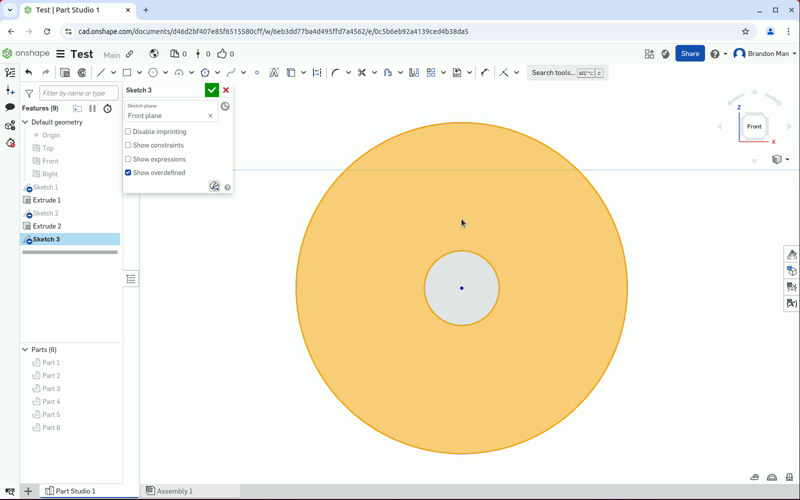
scroll(-6)
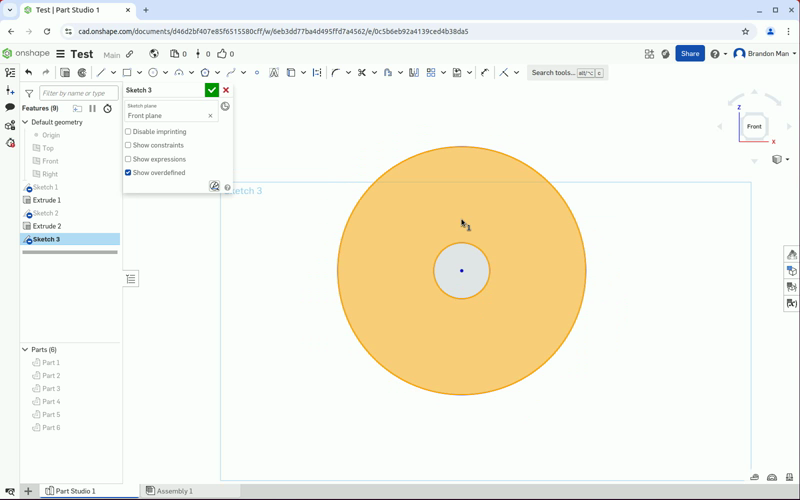
scroll(-6)
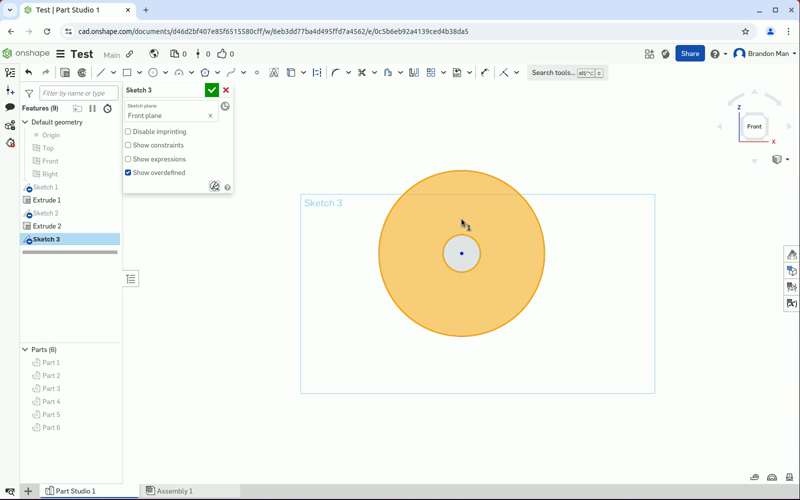
scroll(-6)
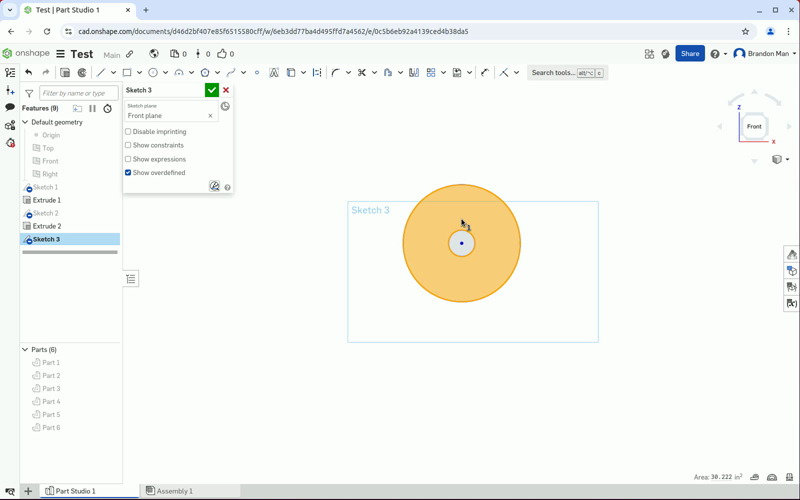
scroll(-6)
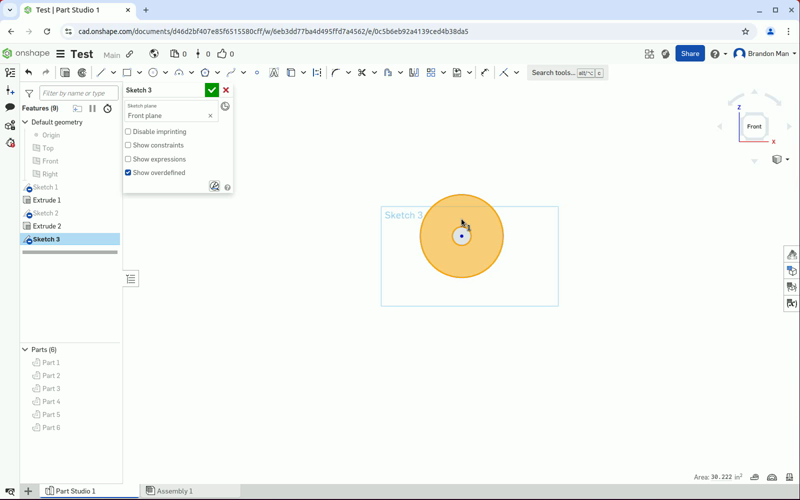
scroll(-6)
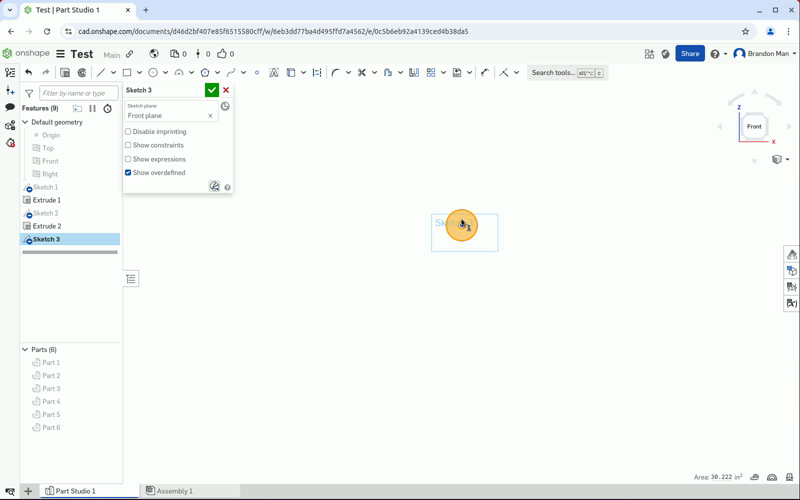
mouse_move(73, 352)
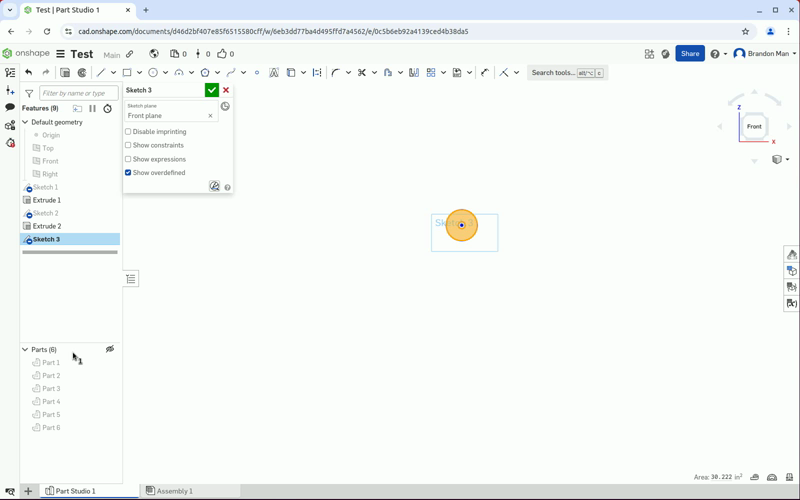
key(shift+y)
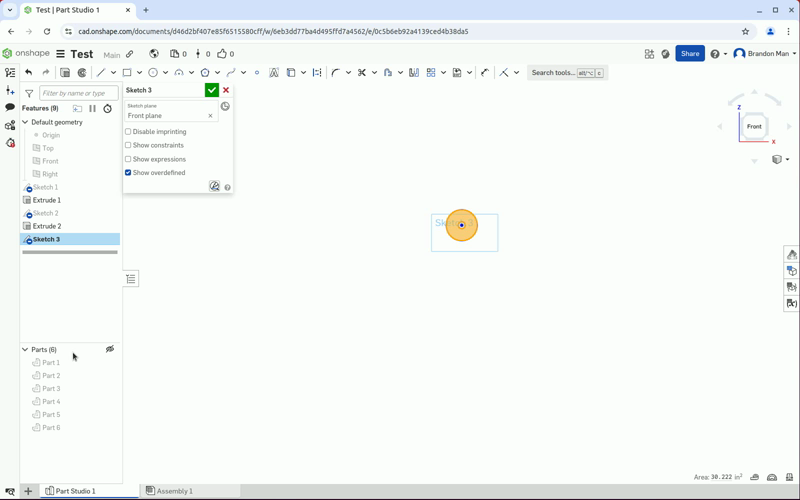
key(shift+e)
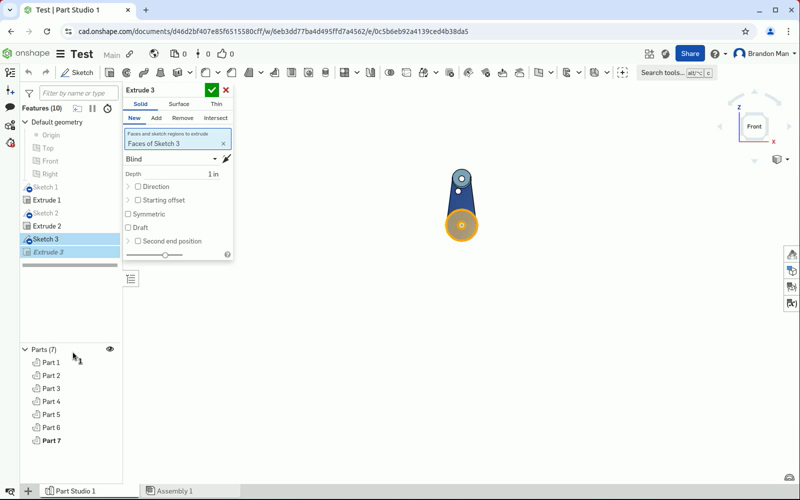
mouse_move(143, 106)
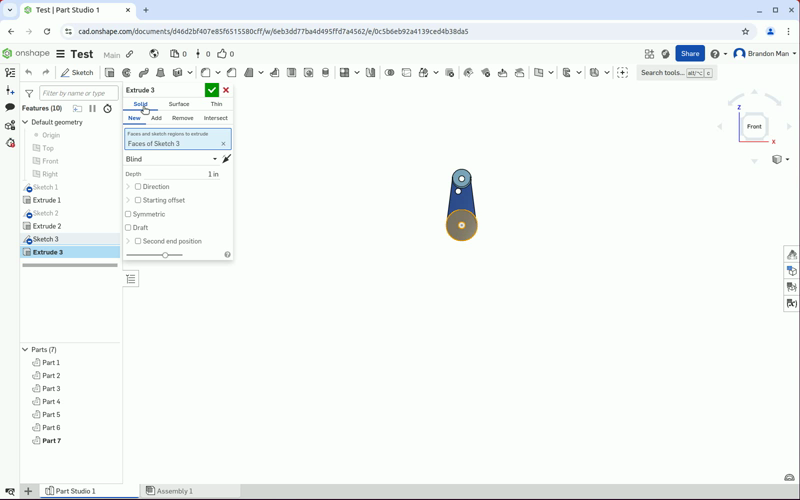
click(143, 106)
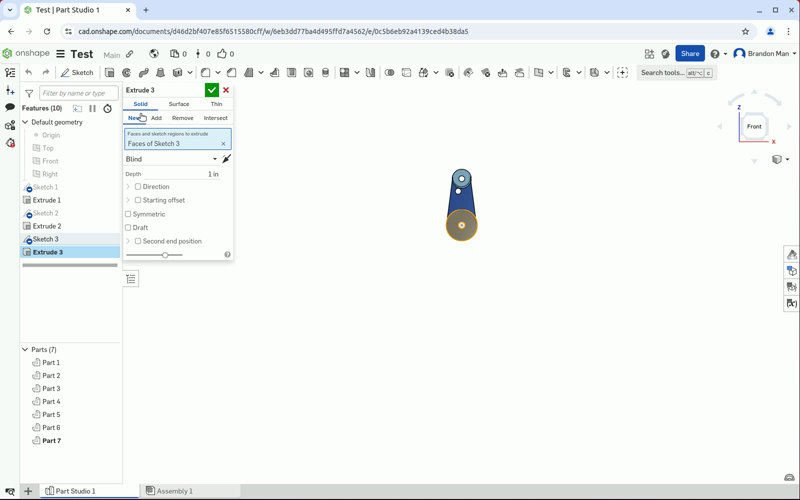
mouse_move(137, 120)
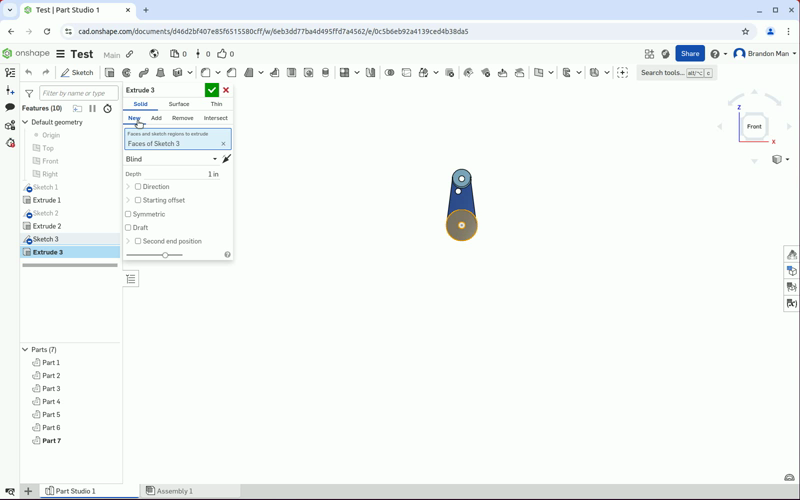
click(137, 120)
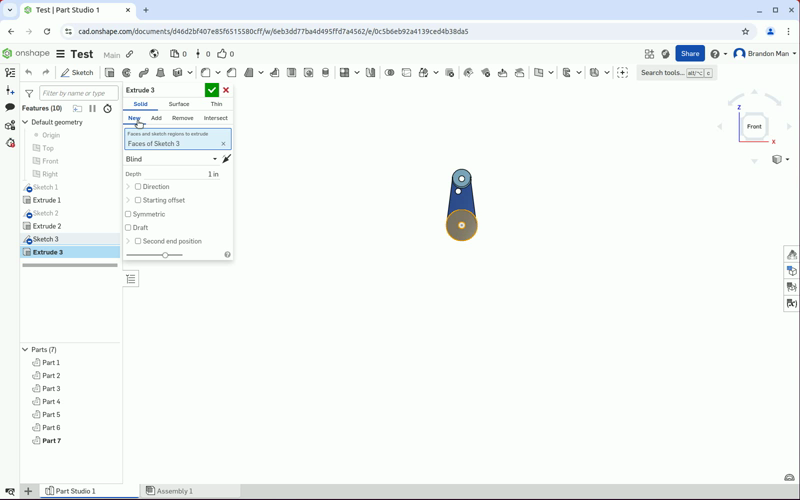
key(tab, 4)
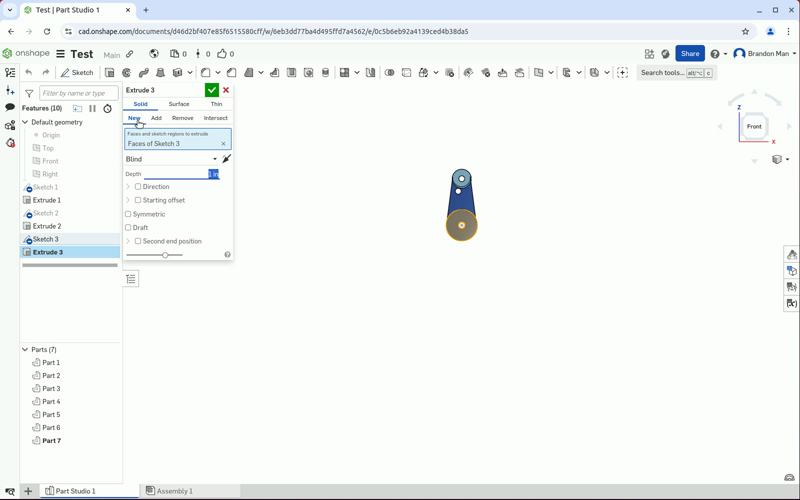
text(0.481)
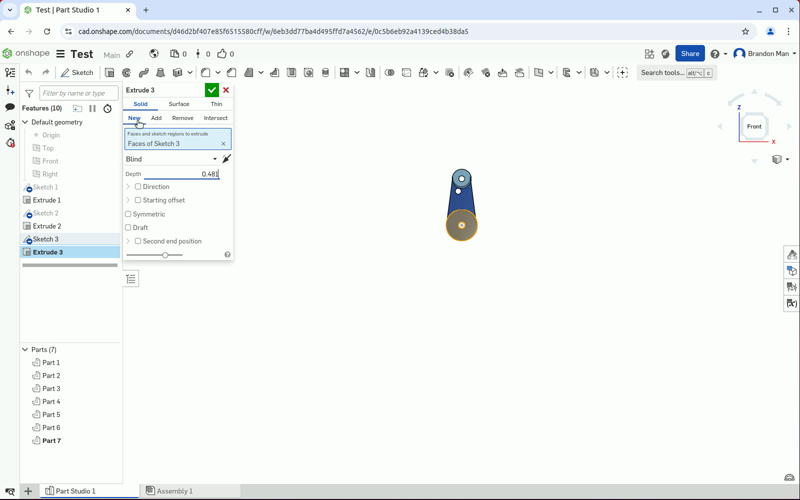
key(enter)
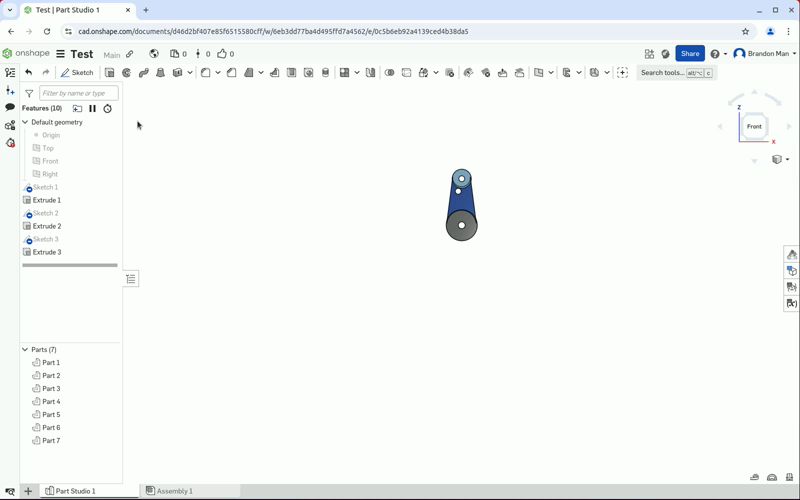
key(shift+h)
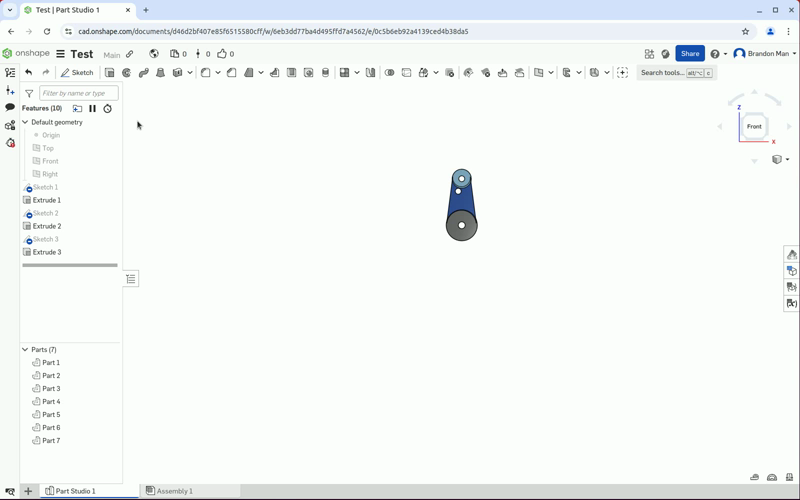
key(shift+h)
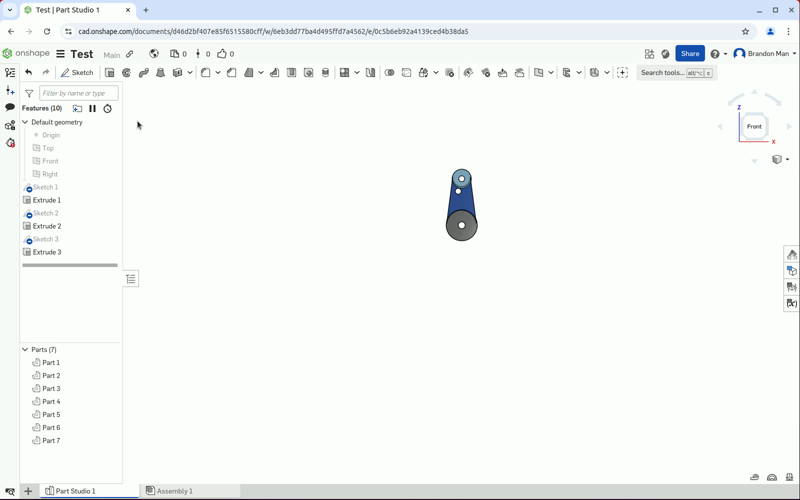
mouse_move(73, 189)
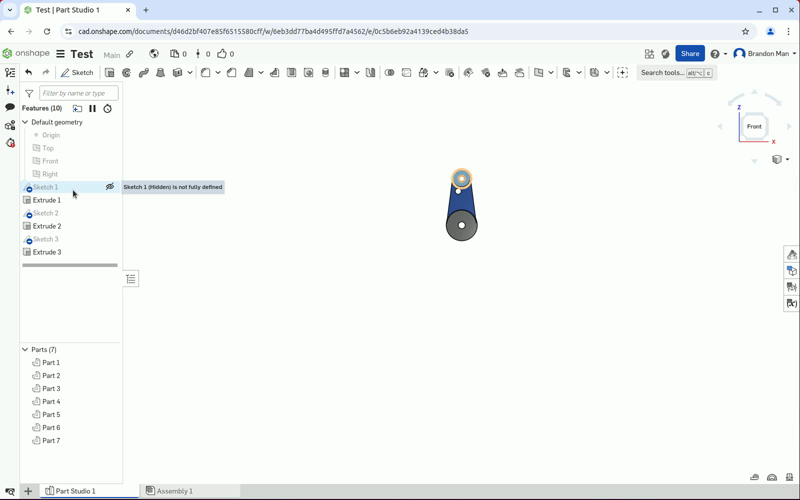
click(73, 189)
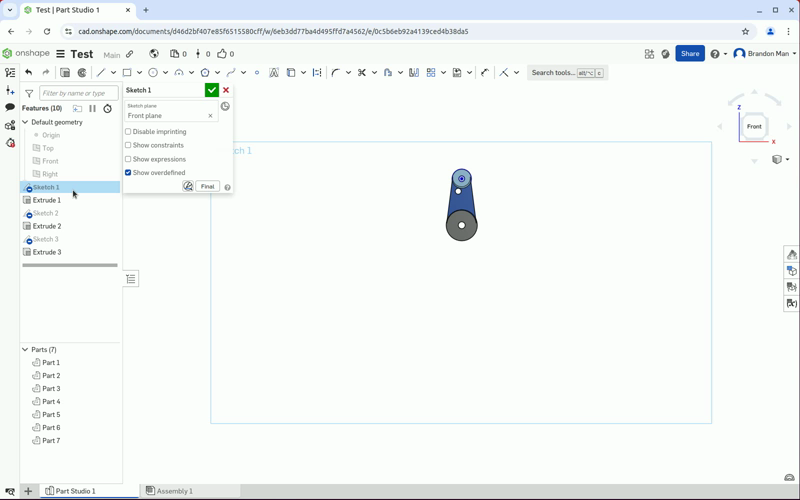
mouse_move(229, 92)
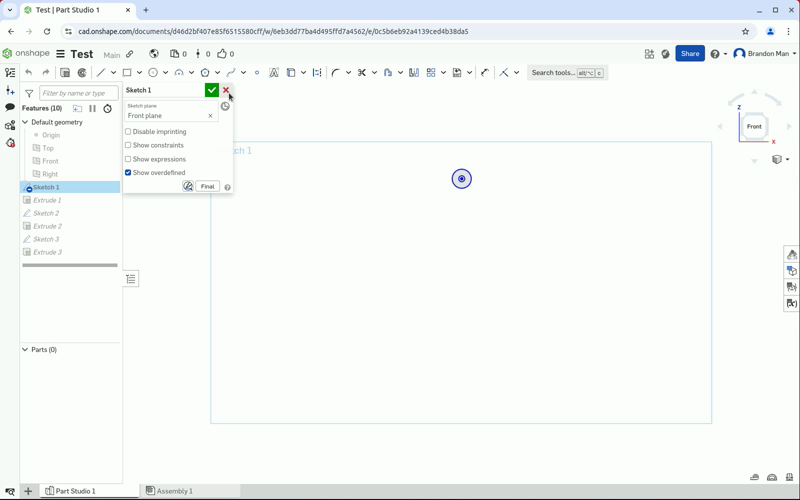
click(229, 92)
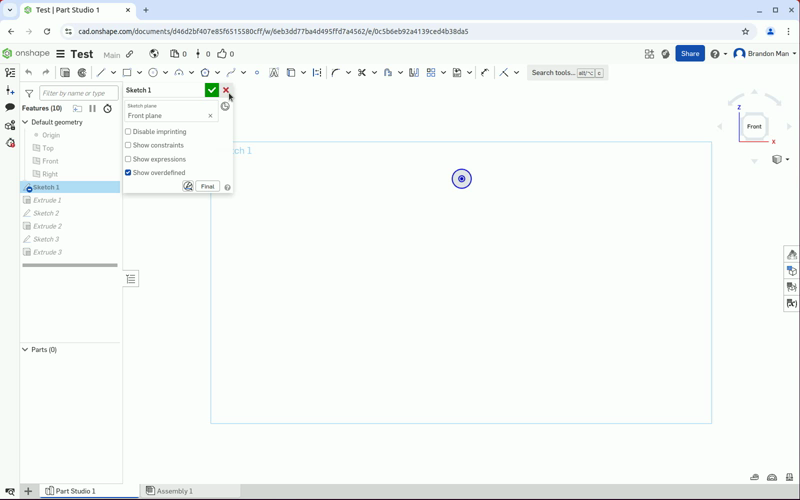
key(shift+s)
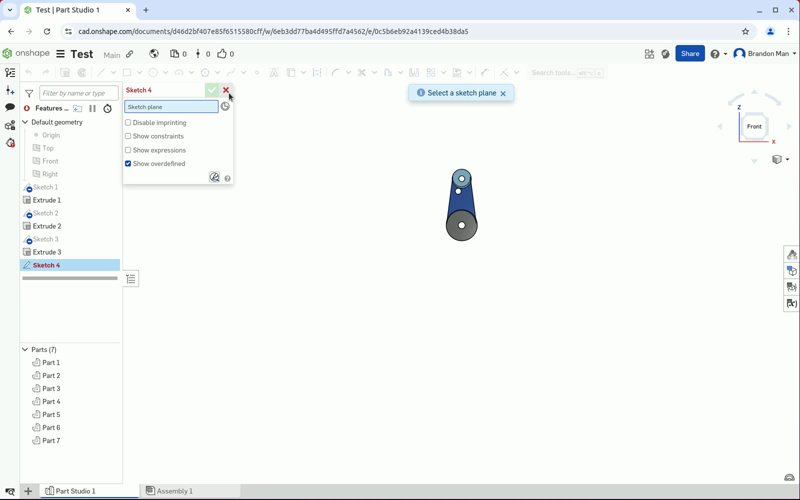
mouse_move(73, 163)
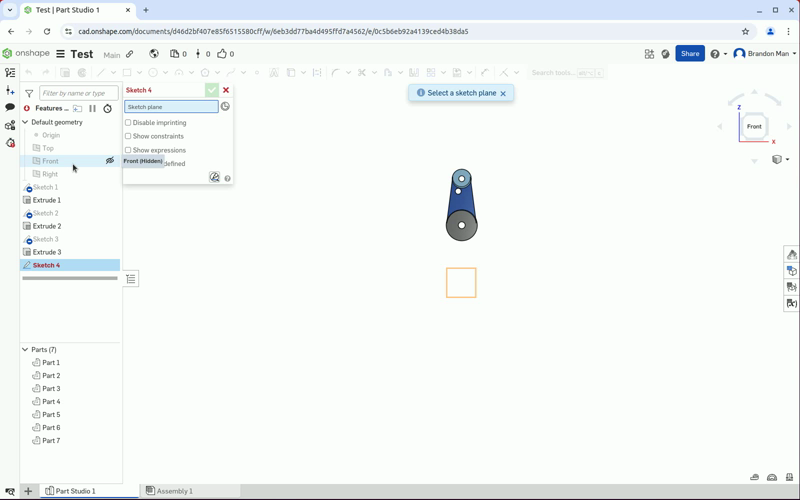
click(73, 163)
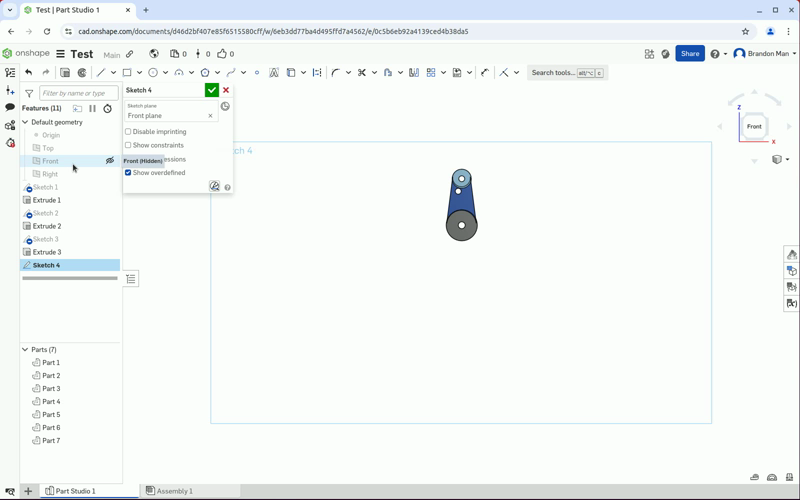
mouse_move(73, 352)
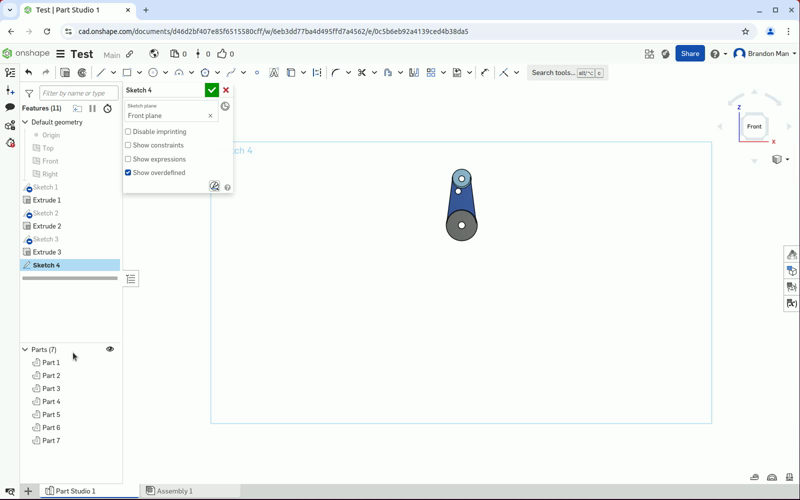
key(y)
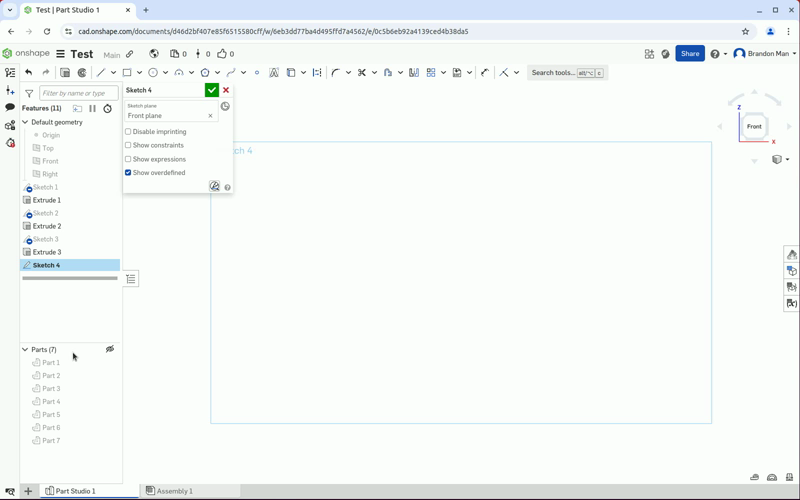
key(l)
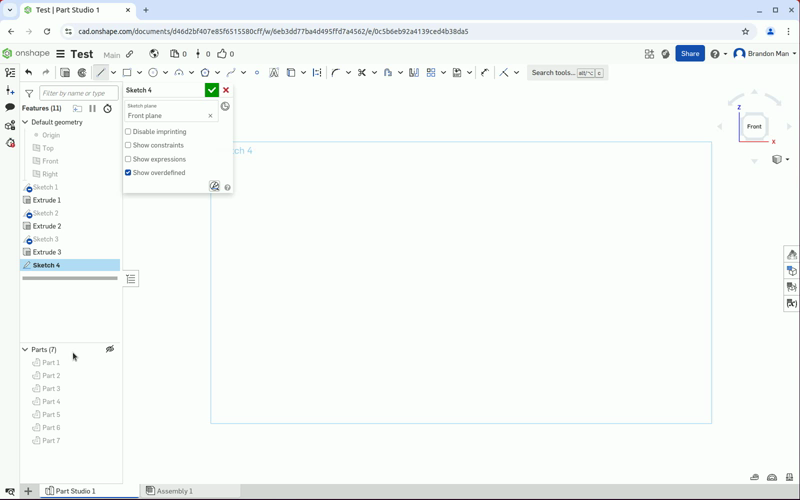
key_down(shift)
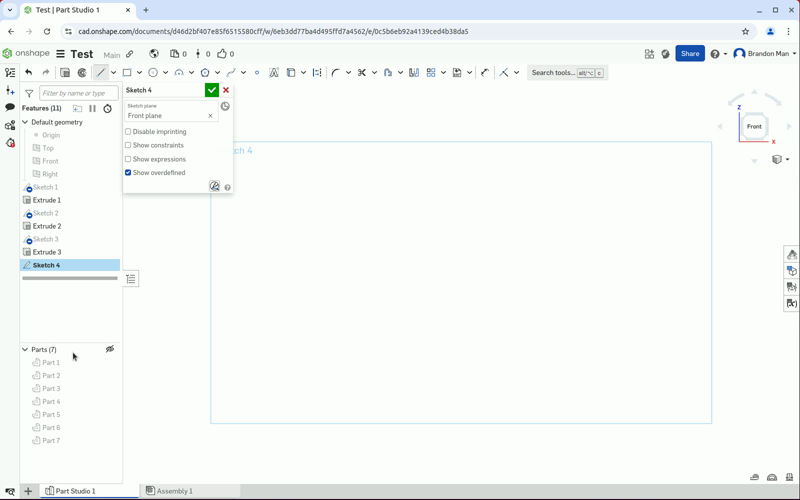
mouse_move(446, 226)
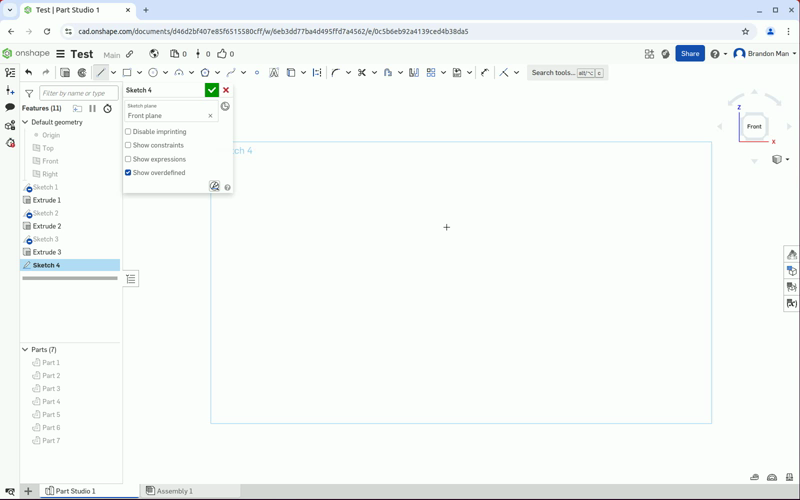
click(446, 226)
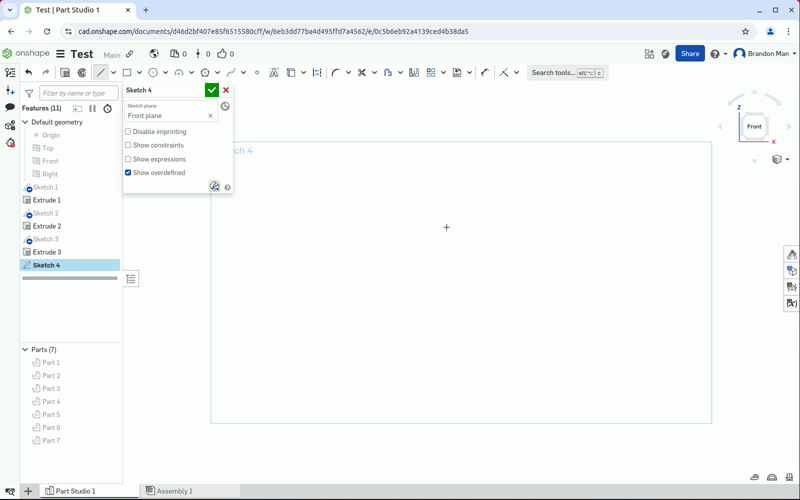
key_up(shift)
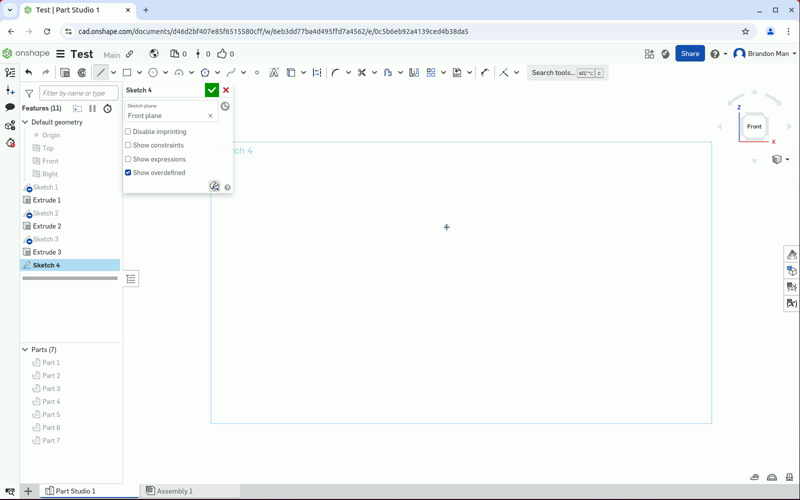
key_down(shift)
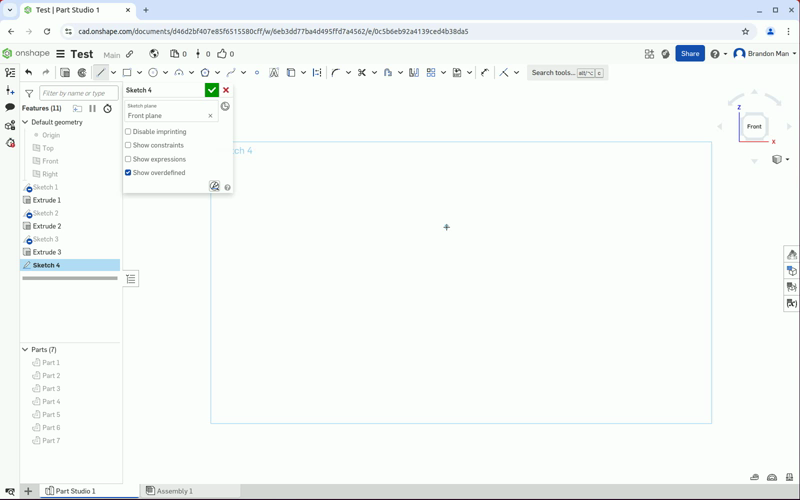
mouse_move(476, 226)
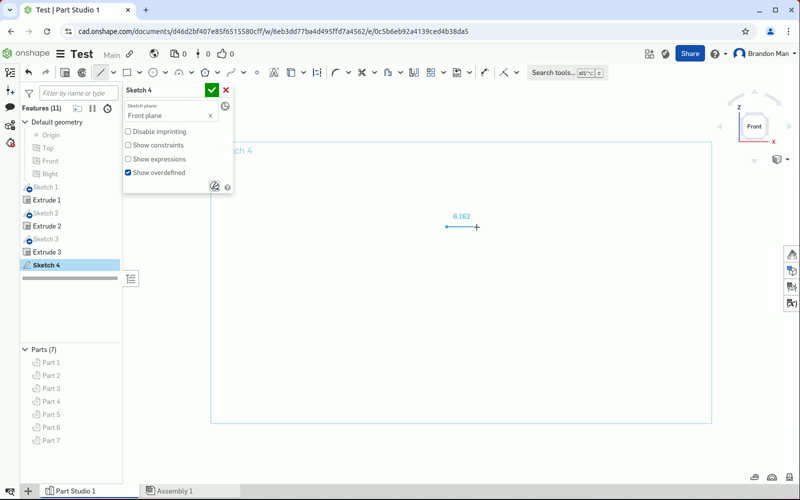
mouse_move(452, 284)
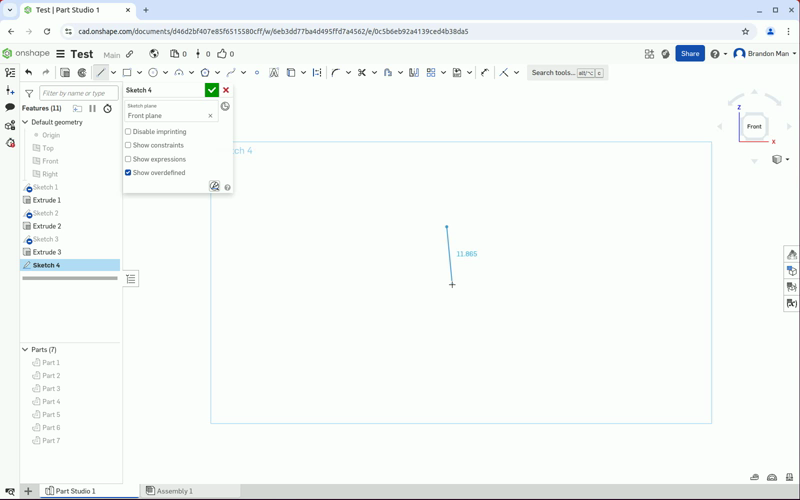
click(452, 284)
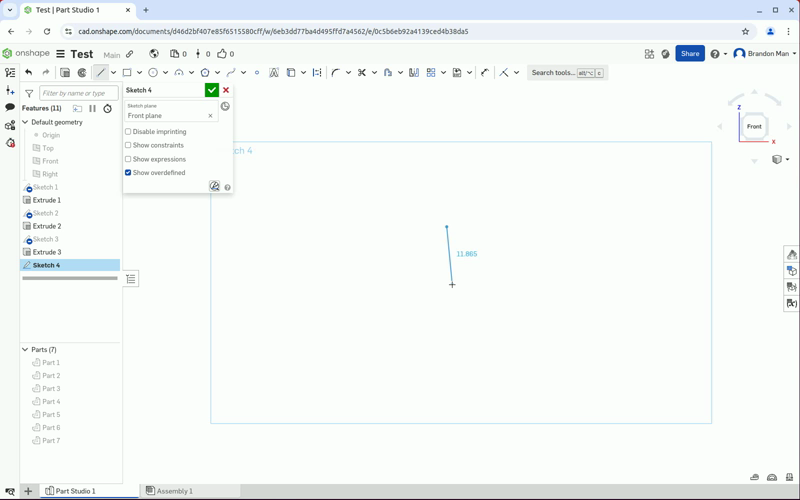
key_up(shift)
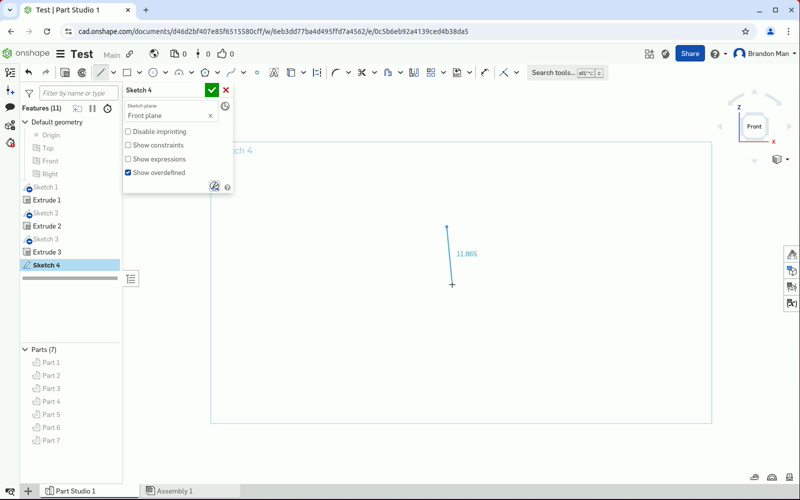
key(esc)
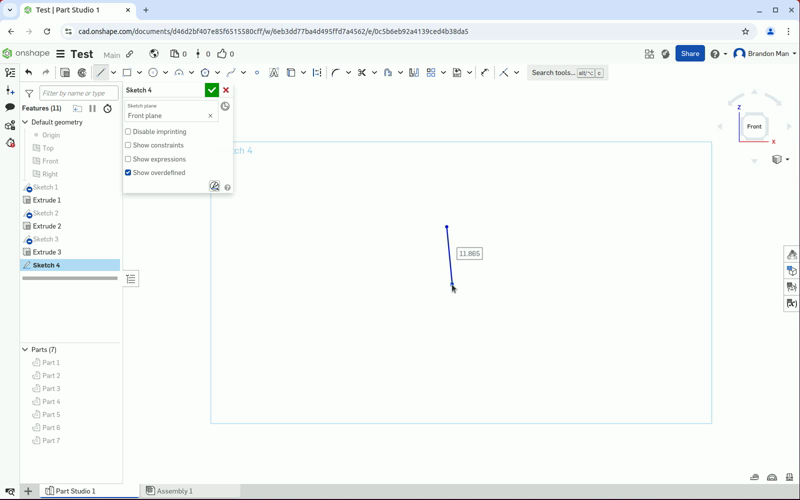
key(a)
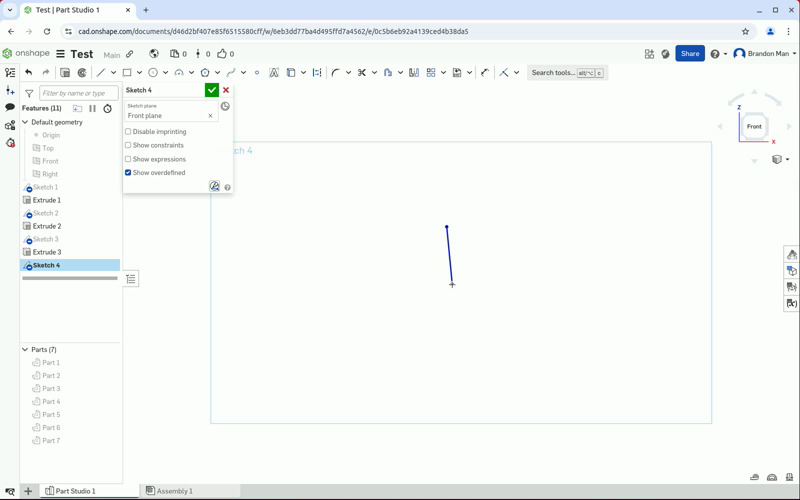
mouse_move(452, 284)
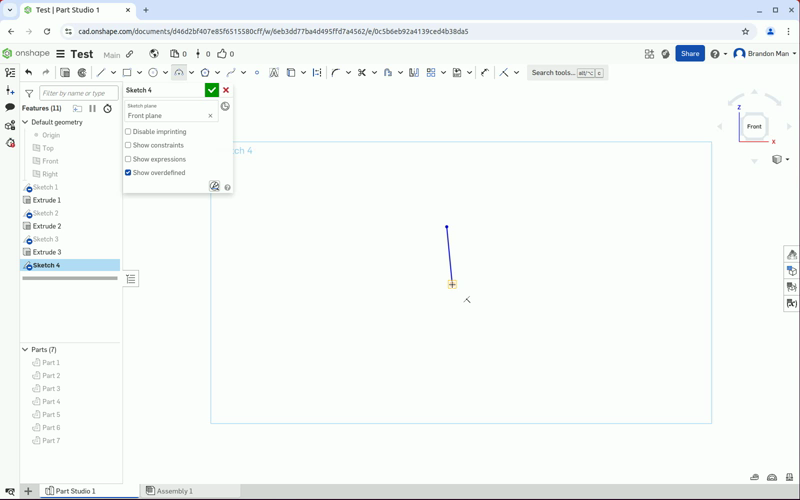
click(452, 284)
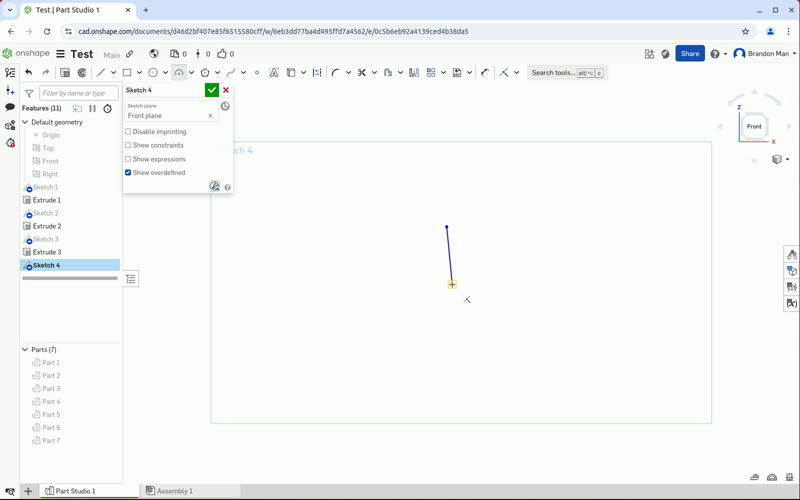
key_down(shift)
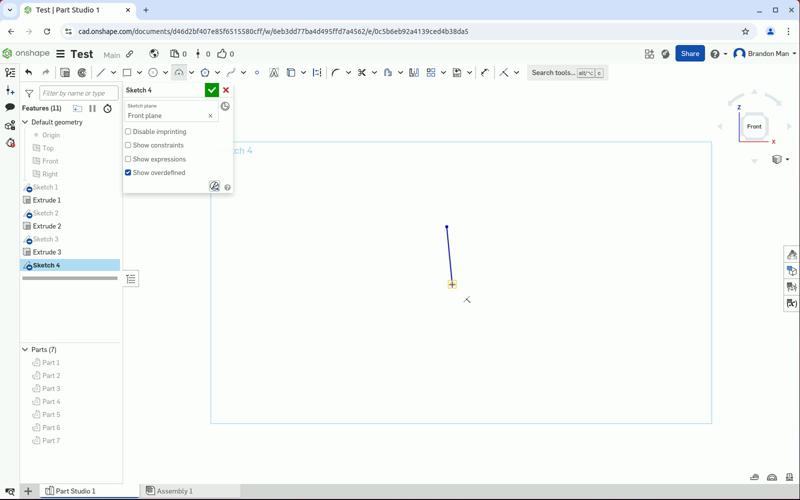
mouse_move(461, 291)
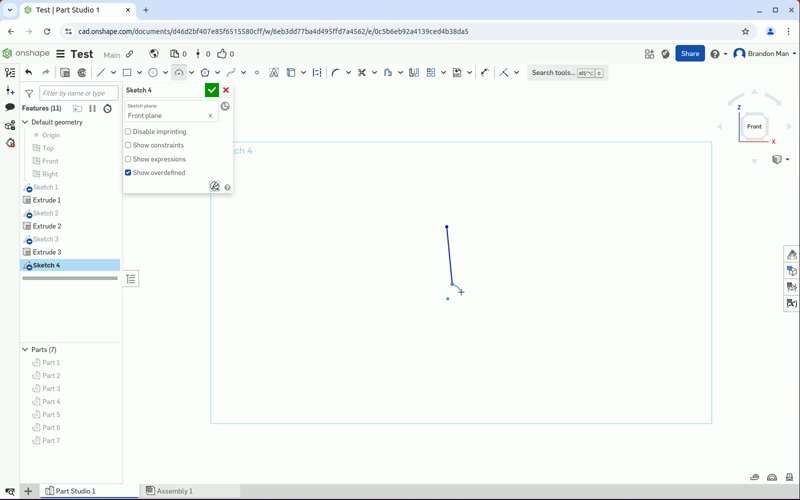
click(461, 291)
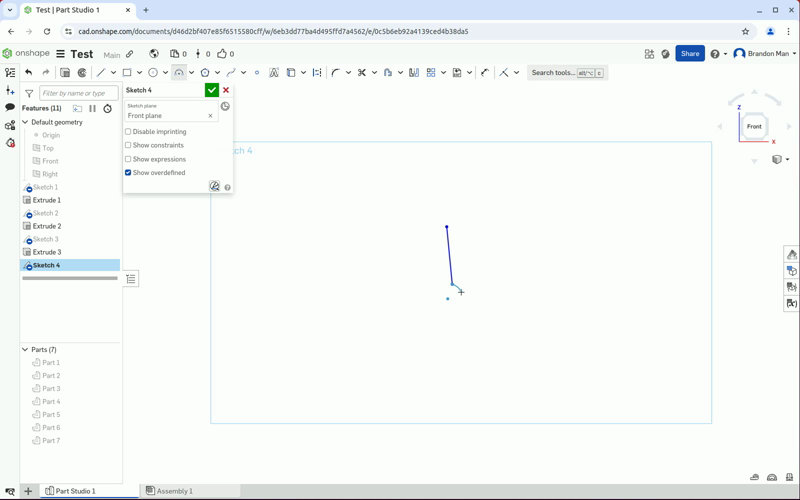
mouse_move(466, 276)
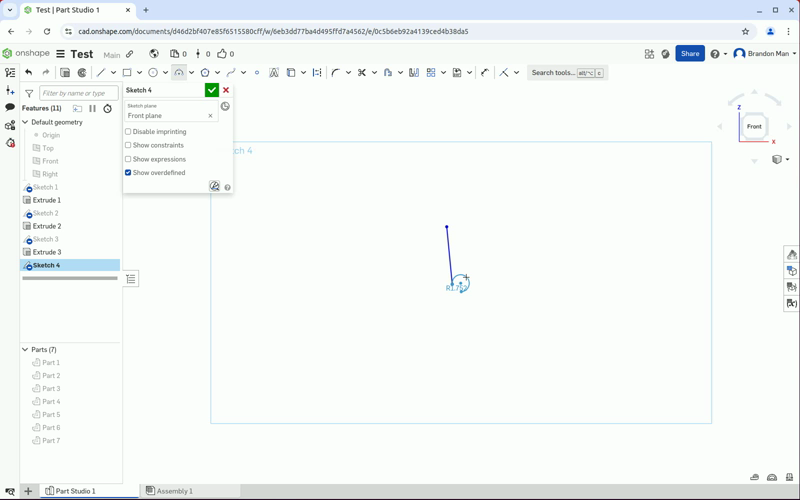
click(466, 276)
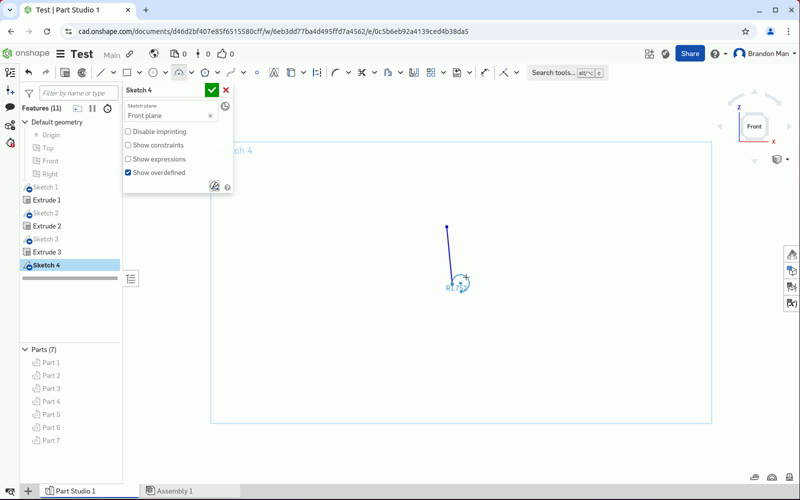
key_up(shift)
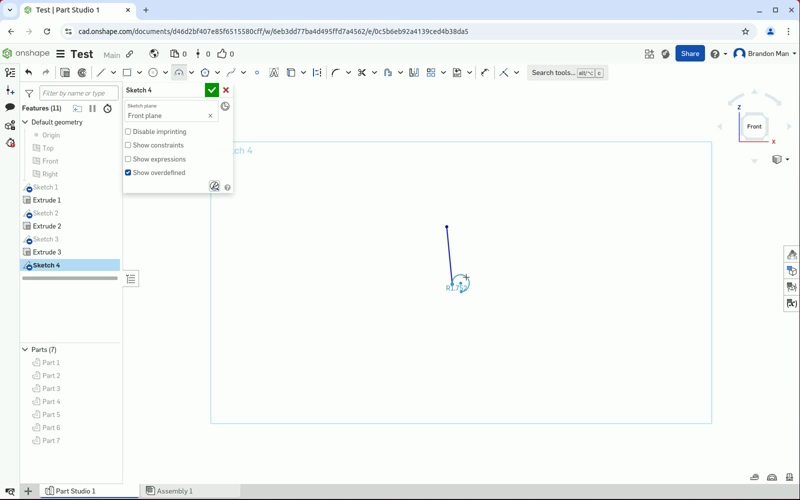
key(esc)
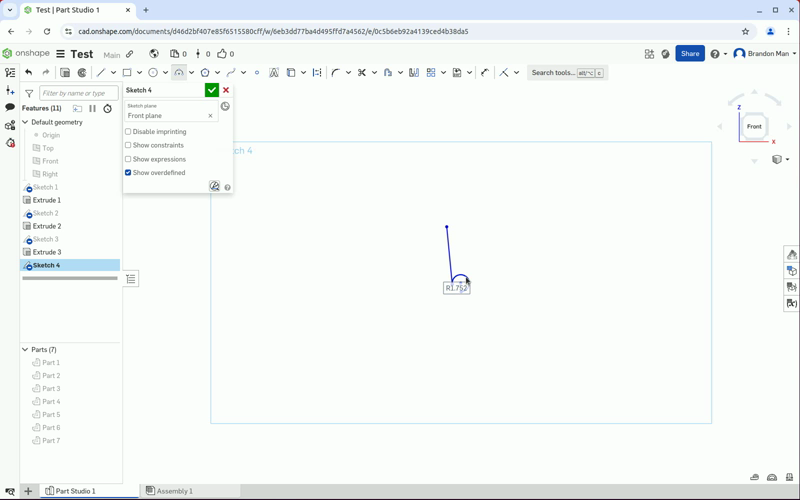
key(l)
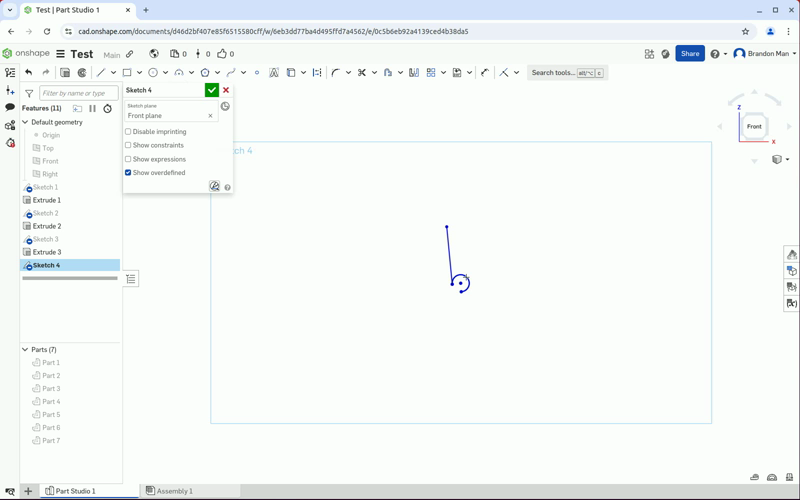
mouse_move(461, 291)
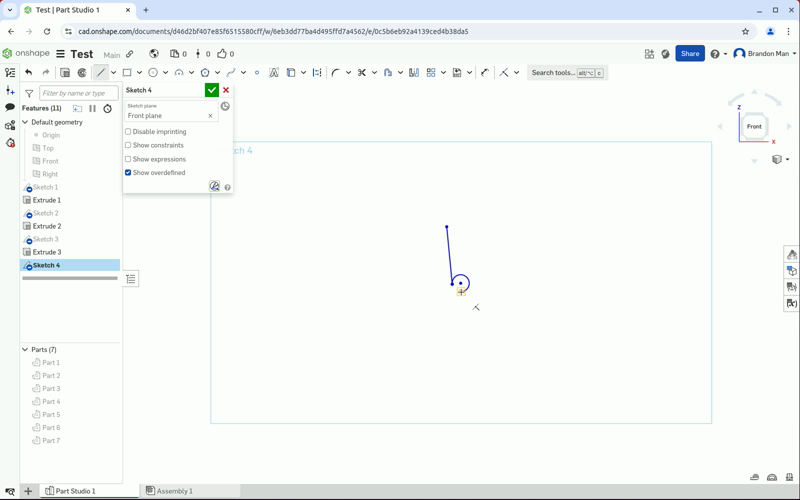
click(461, 291)
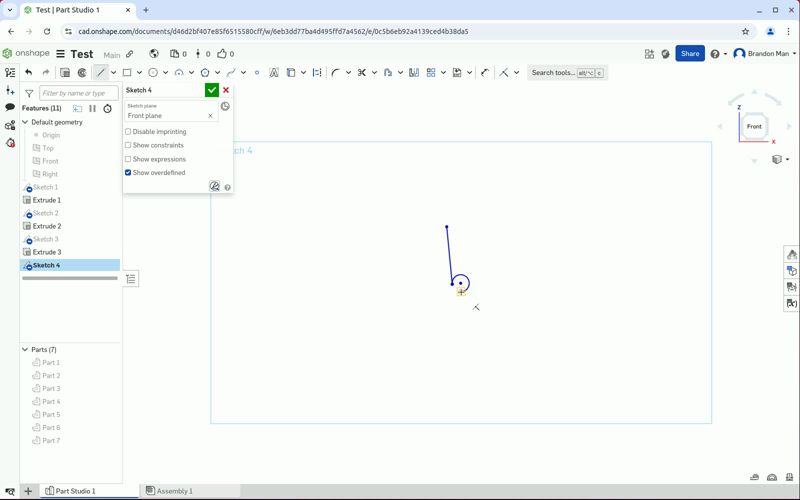
key_down(shift)
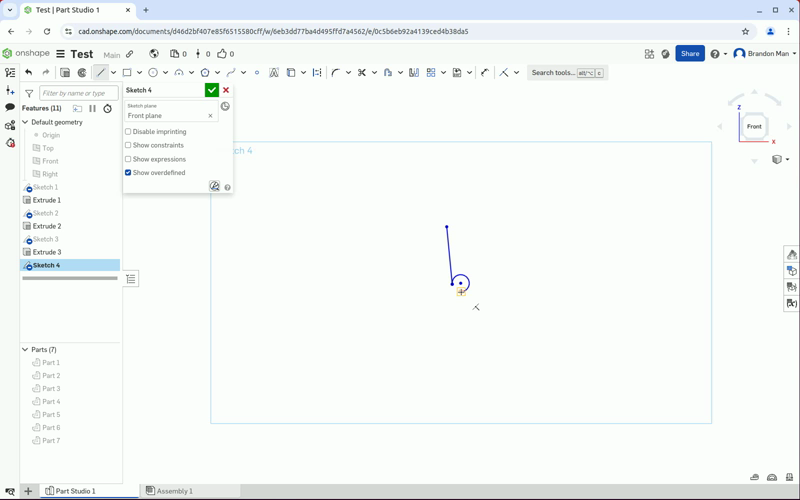
mouse_move(491, 291)
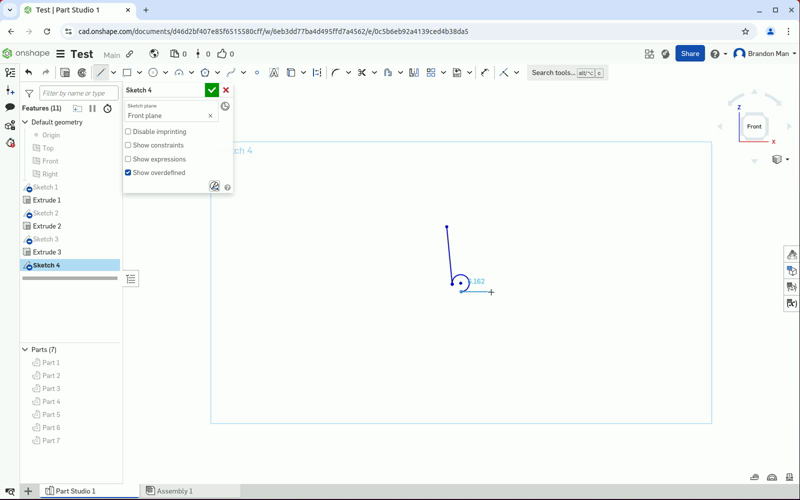
mouse_move(502, 290)
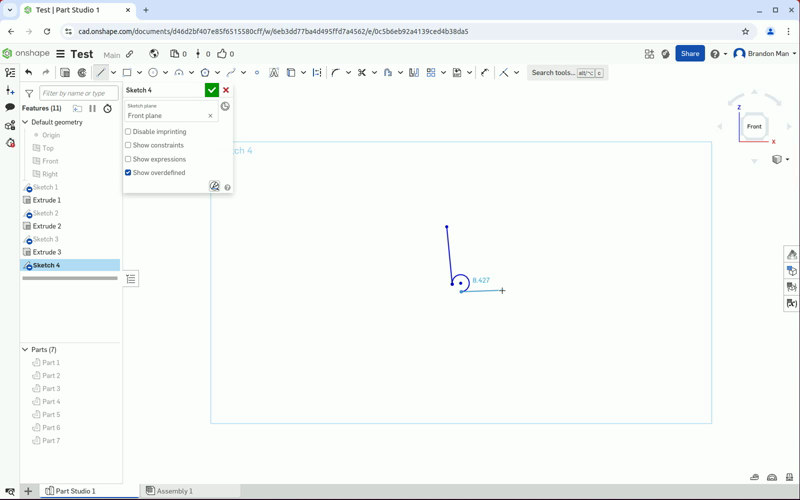
click(502, 290)
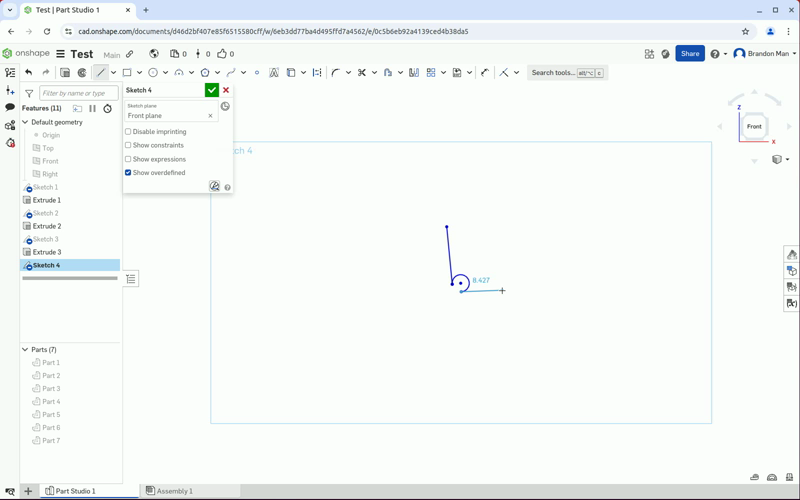
key_up(shift)
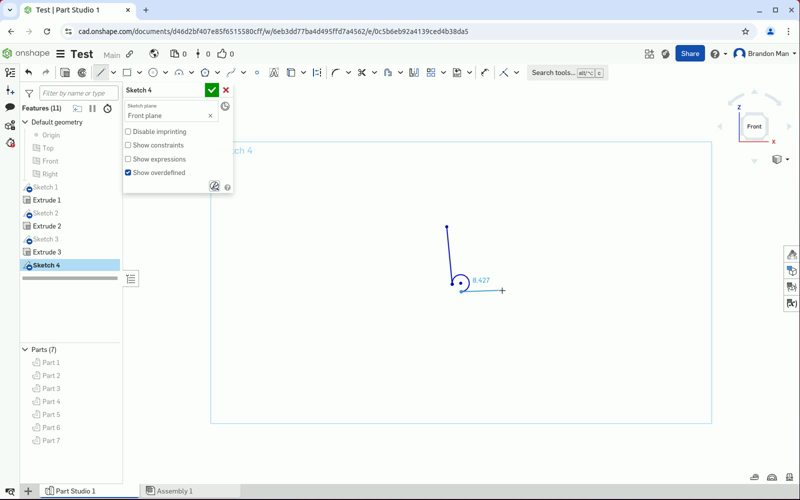
key(esc)
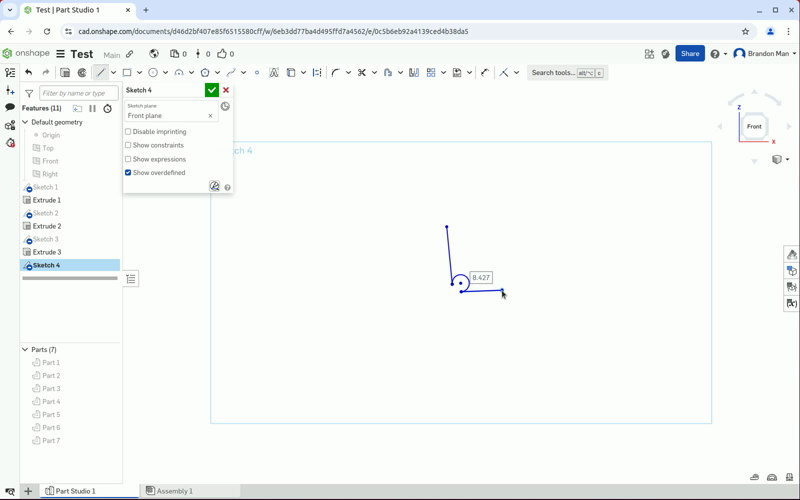
key(a)
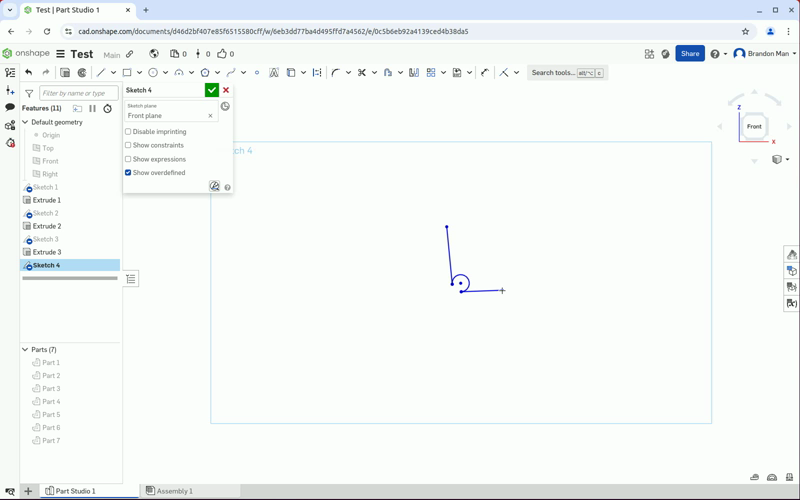
mouse_move(502, 290)
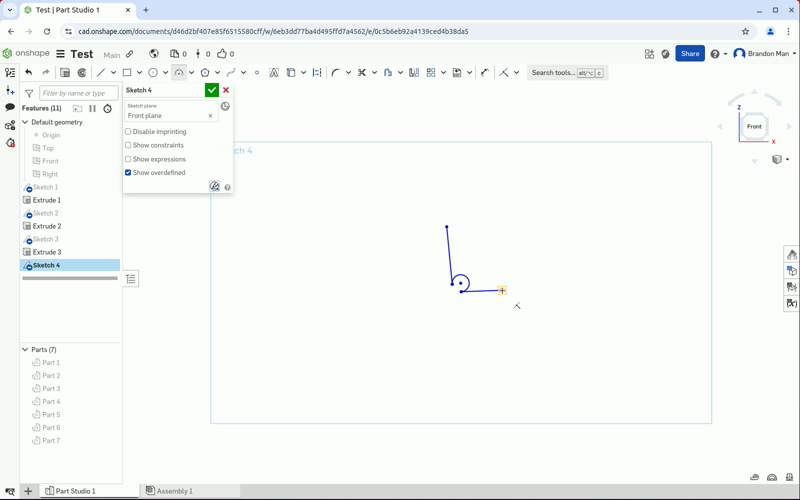
click(502, 290)
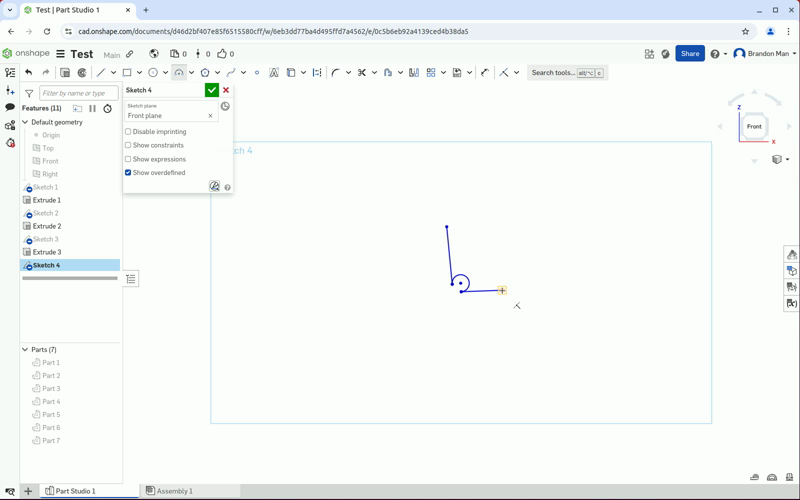
key_down(shift)
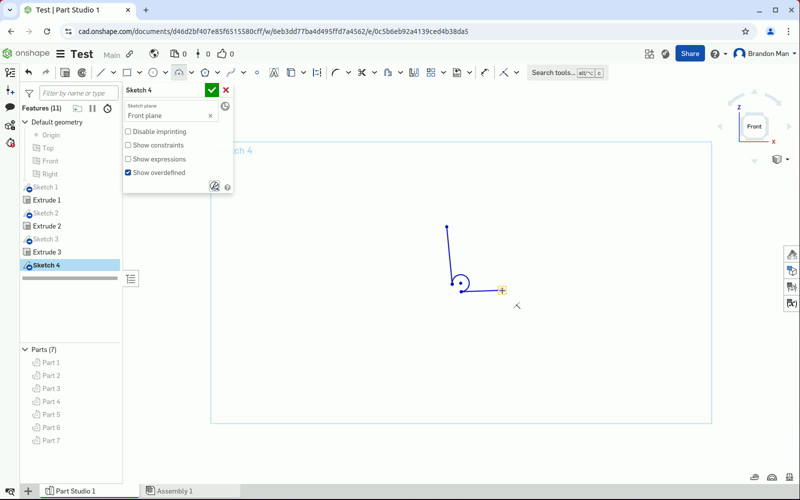
mouse_move(502, 276)
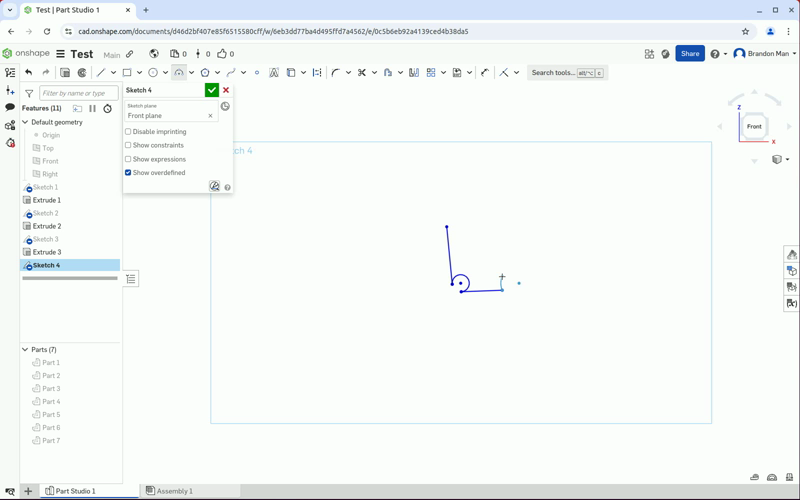
click(502, 276)
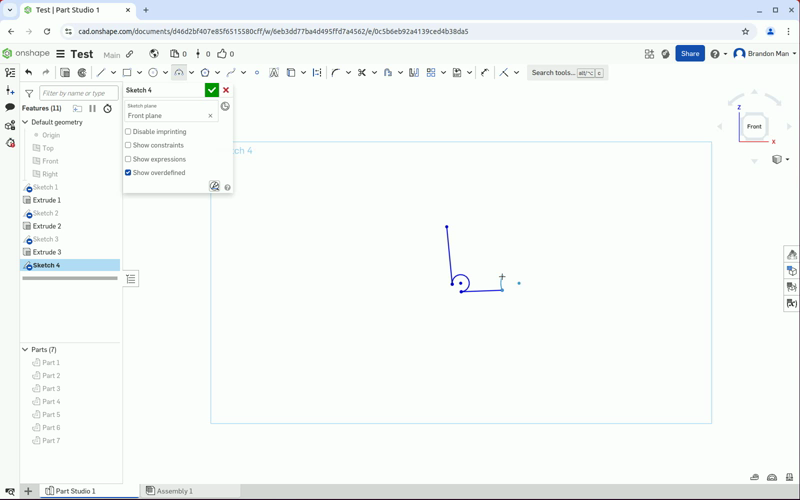
mouse_move(494, 282)
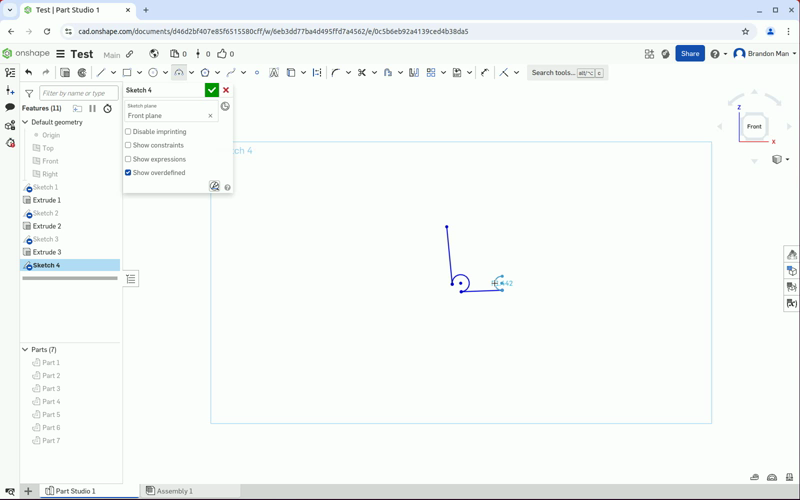
click(494, 282)
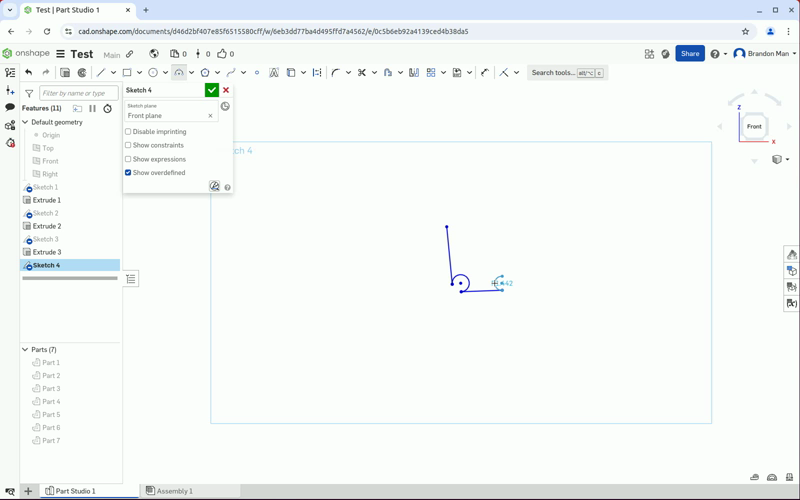
key_up(shift)
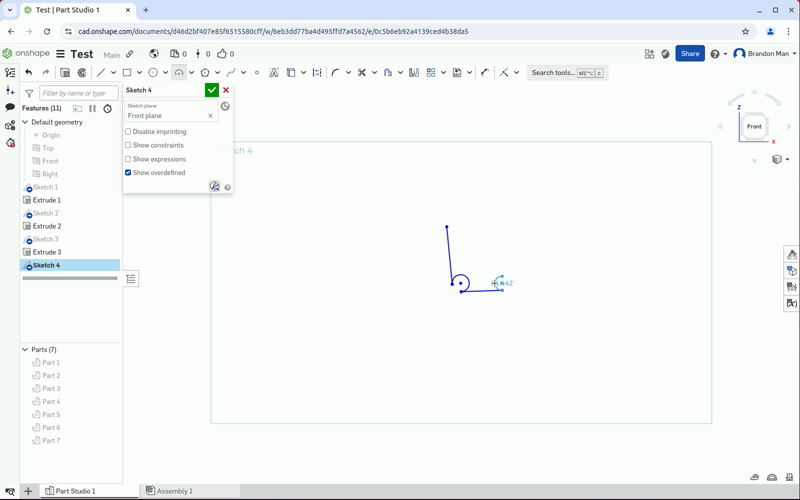
key(esc)
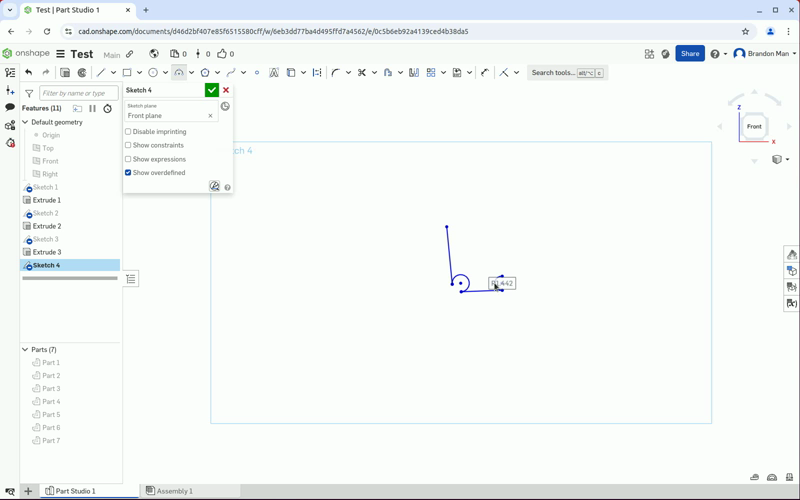
key(l)
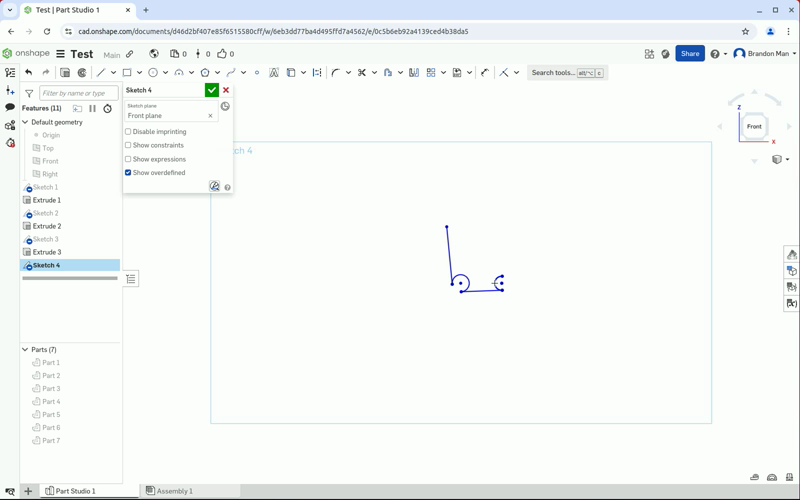
mouse_move(502, 276)
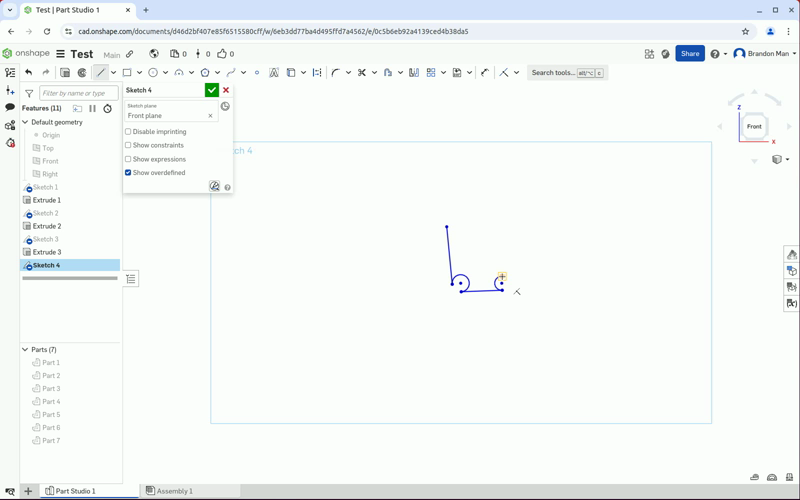
click(502, 276)
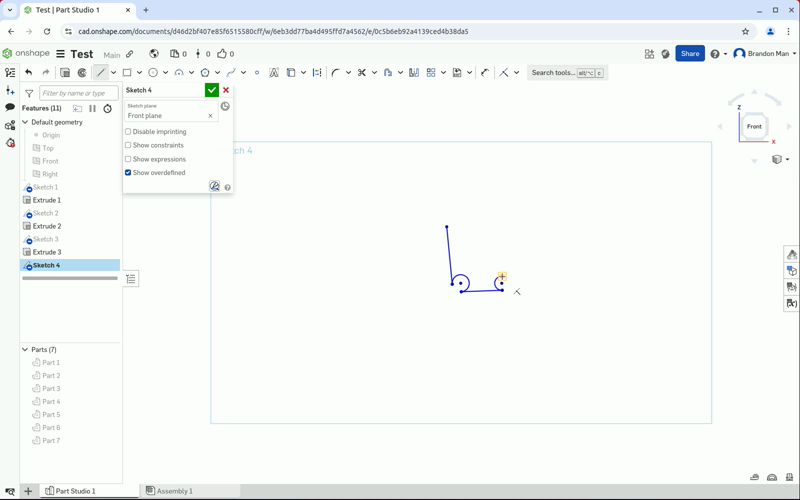
key_down(shift)
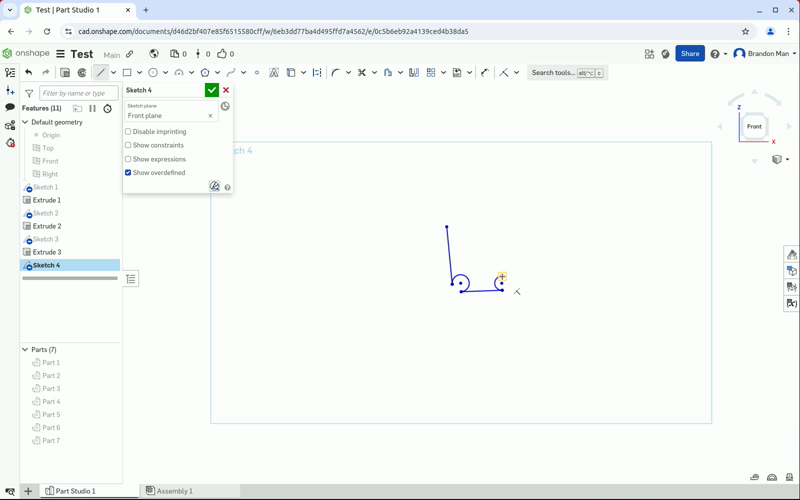
mouse_move(532, 276)
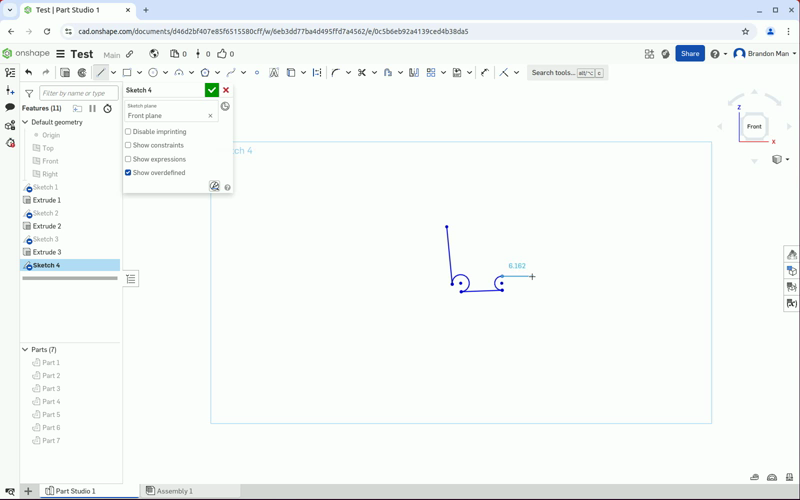
mouse_move(478, 275)
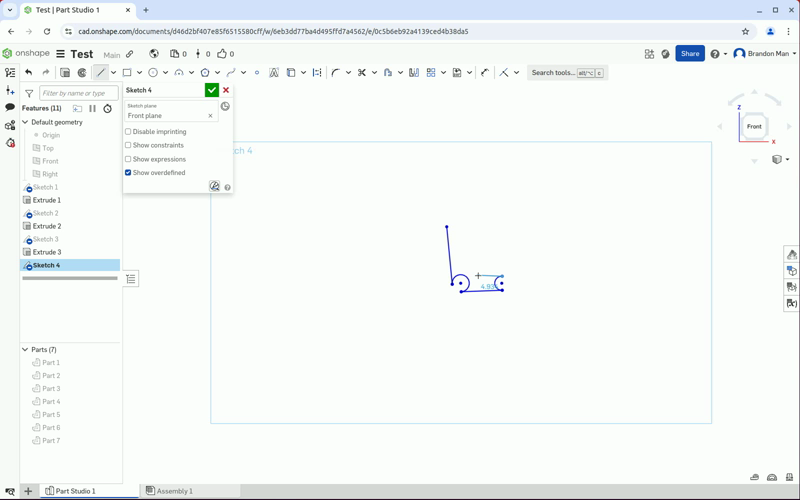
click(478, 275)
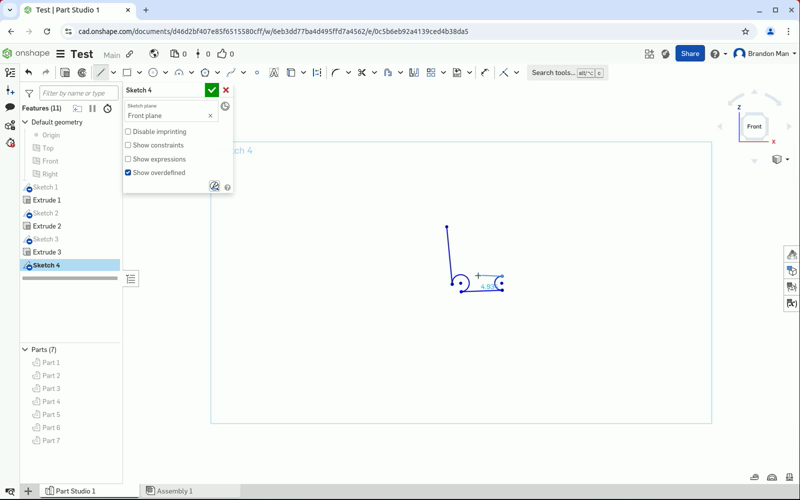
key_up(shift)
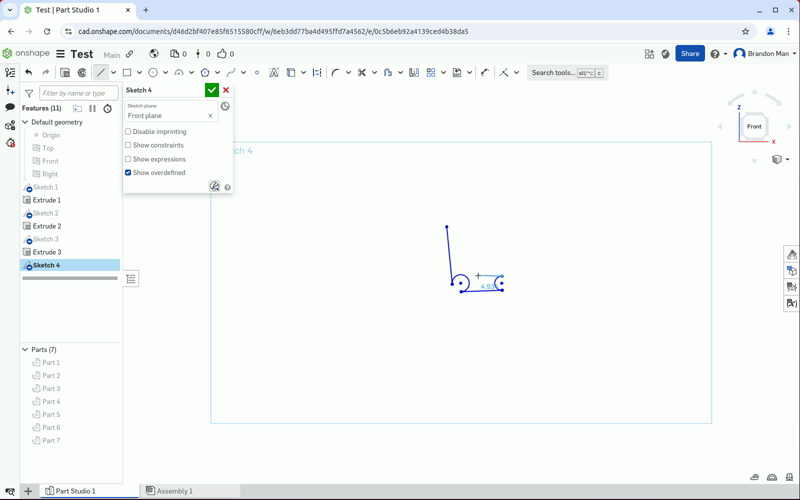
key(esc)
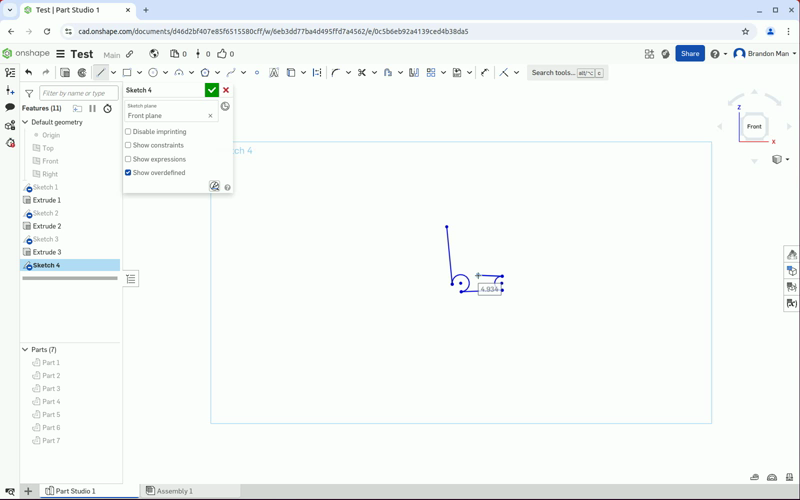
key(a)
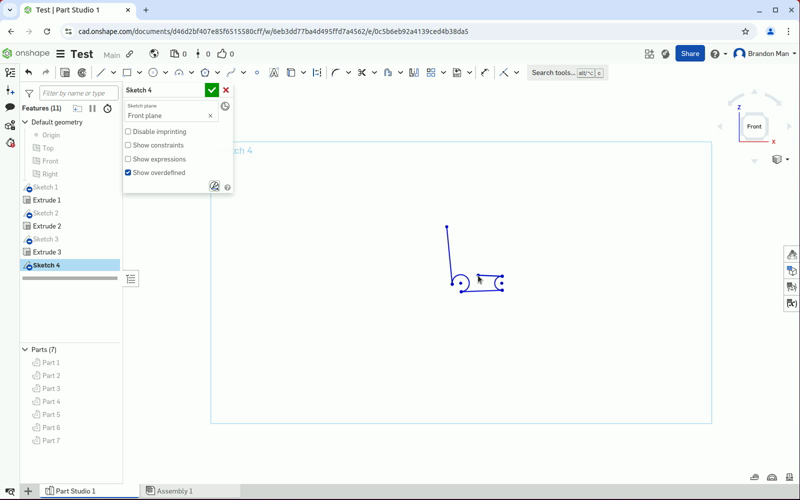
mouse_move(478, 275)
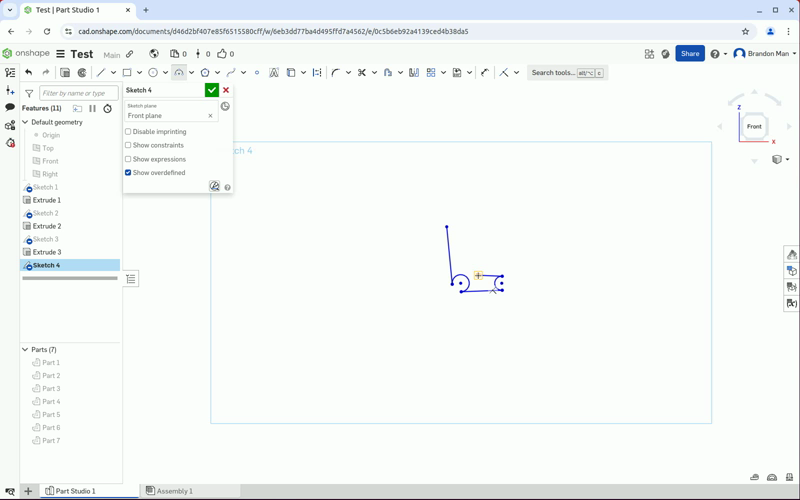
click(478, 275)
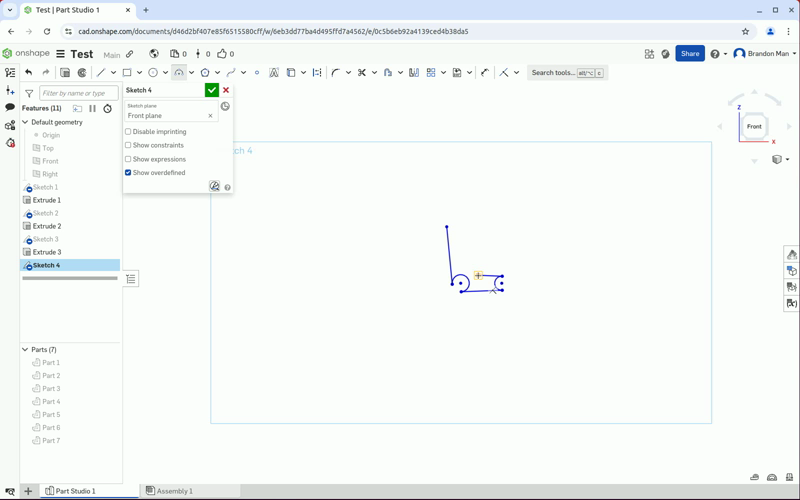
key_down(shift)
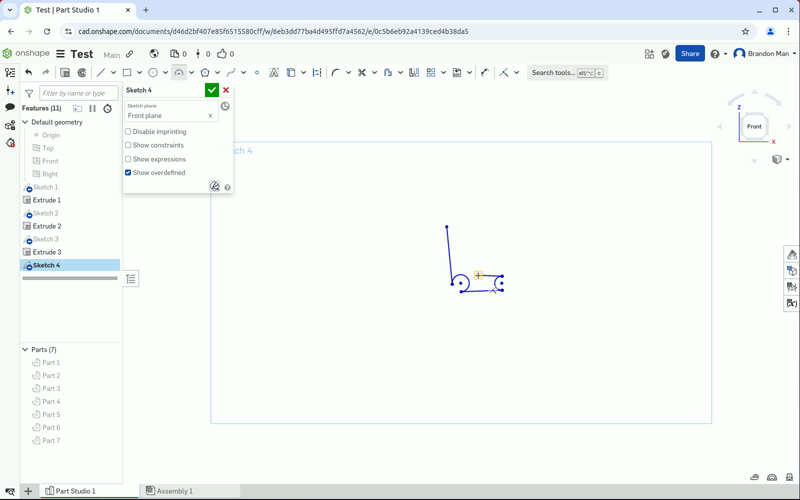
mouse_move(471, 267)
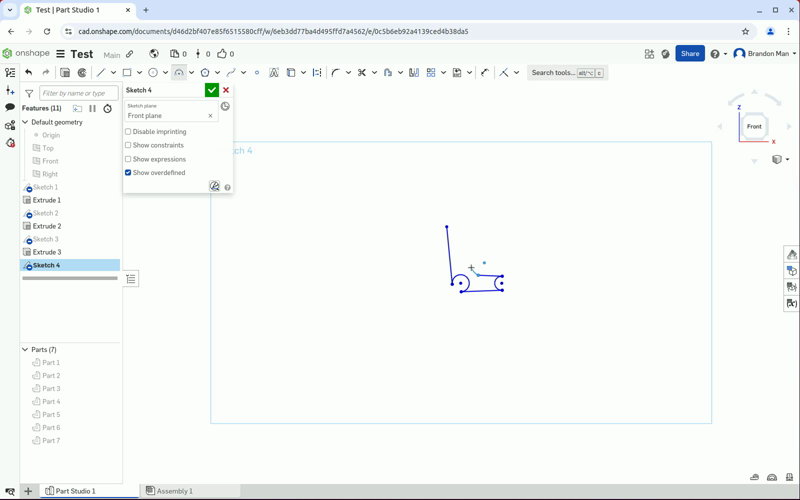
click(471, 267)
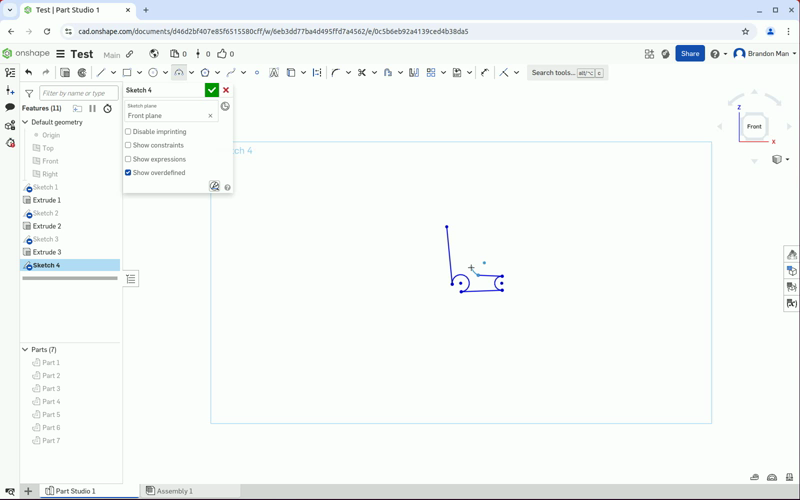
mouse_move(472, 272)
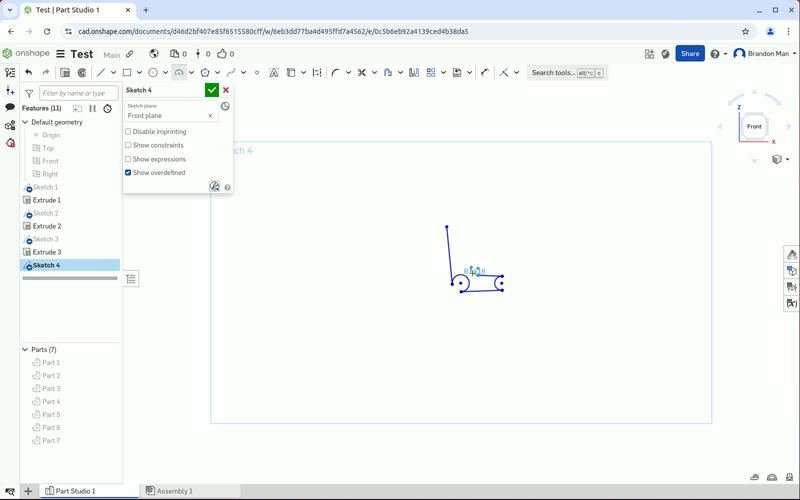
click(472, 272)
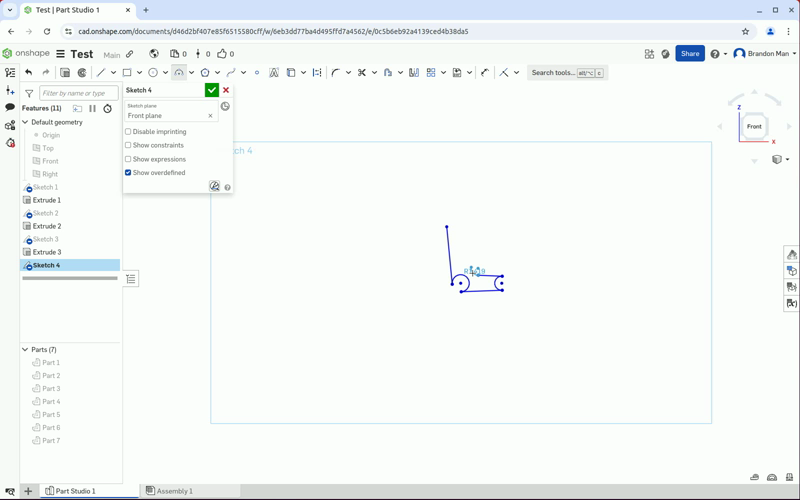
key_up(shift)
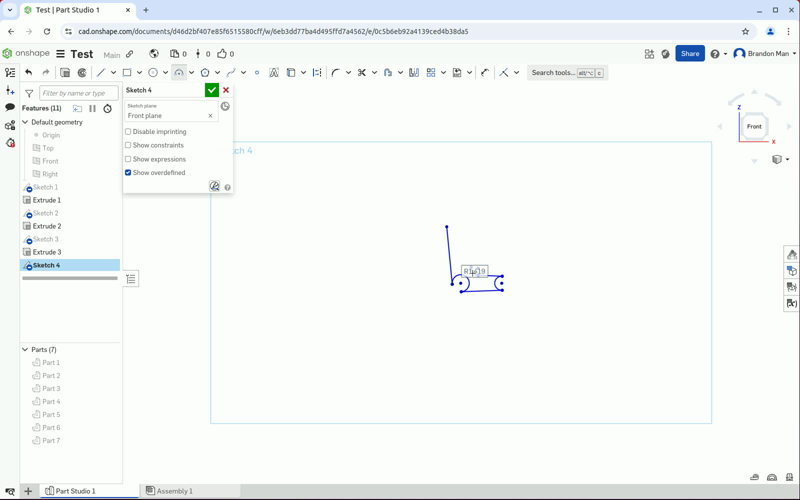
key(esc)
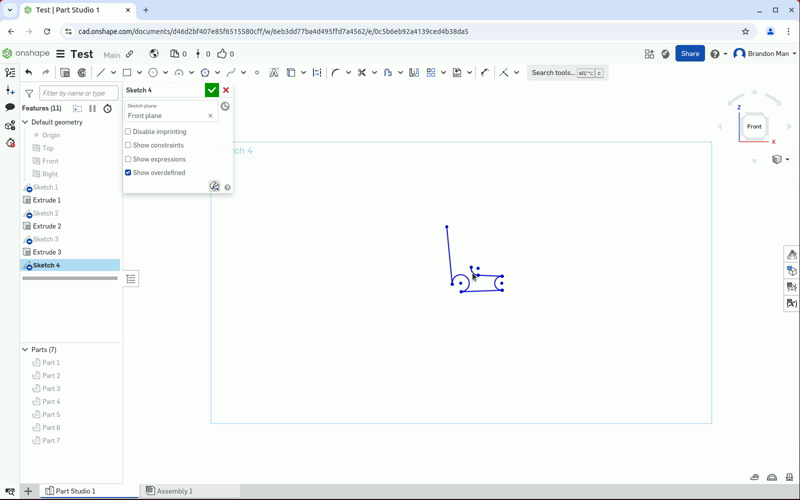
key(l)
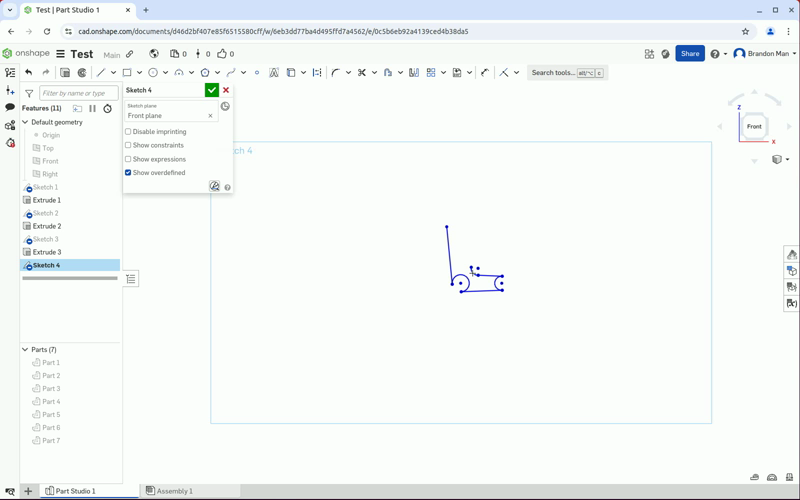
mouse_move(471, 267)
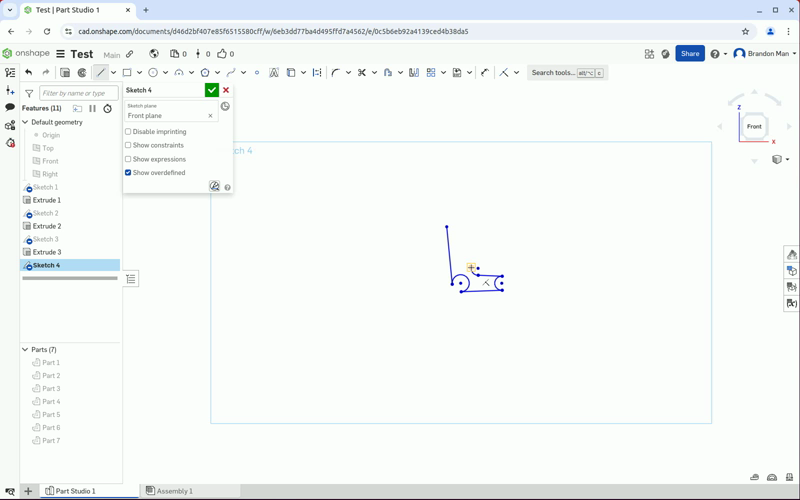
click(471, 267)
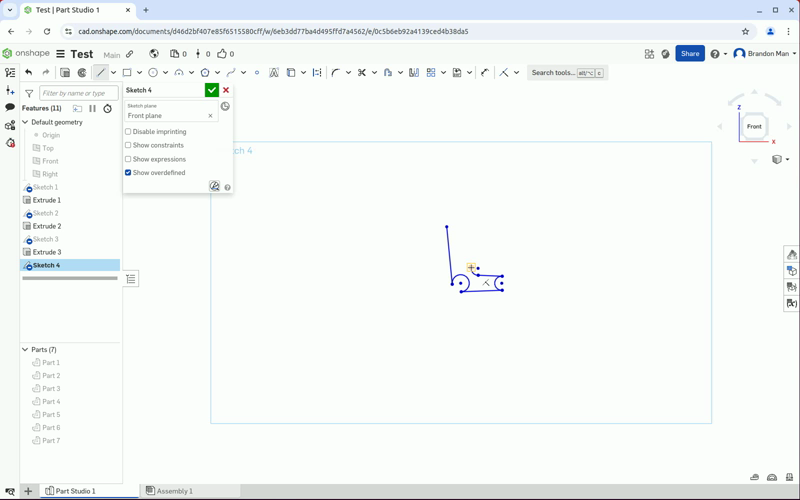
key_down(shift)
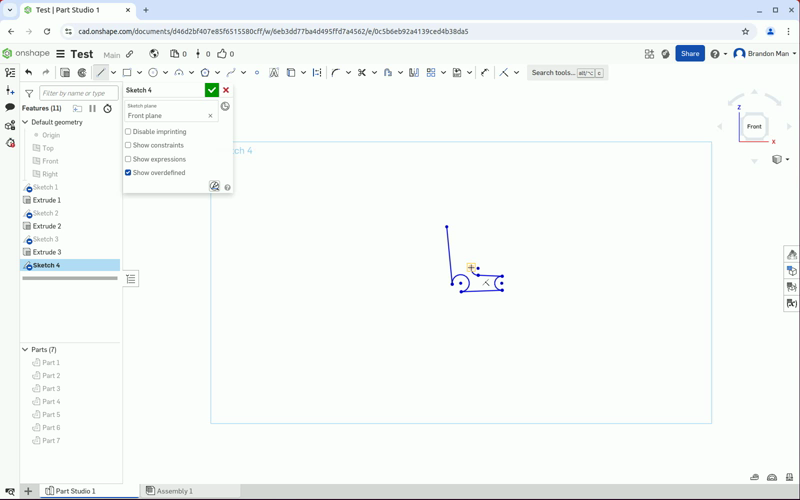
mouse_move(501, 267)
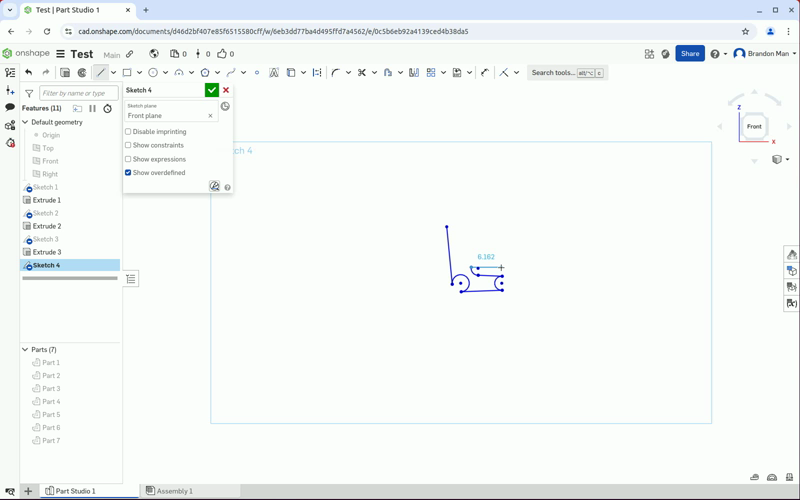
mouse_move(475, 226)
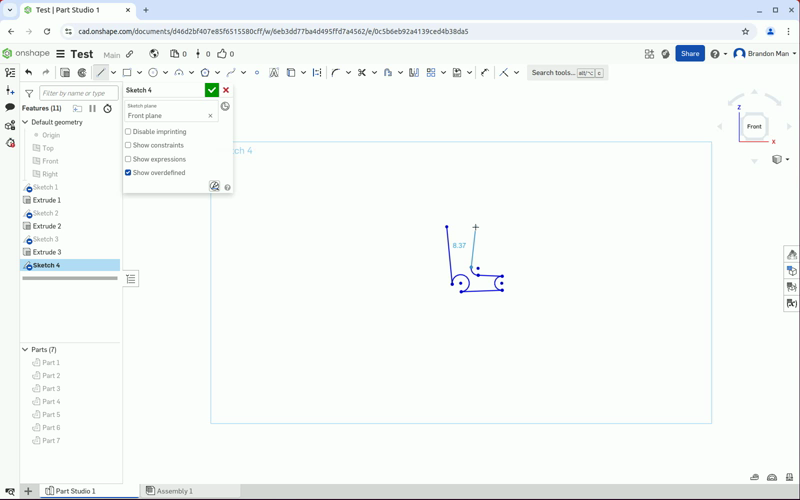
click(475, 226)
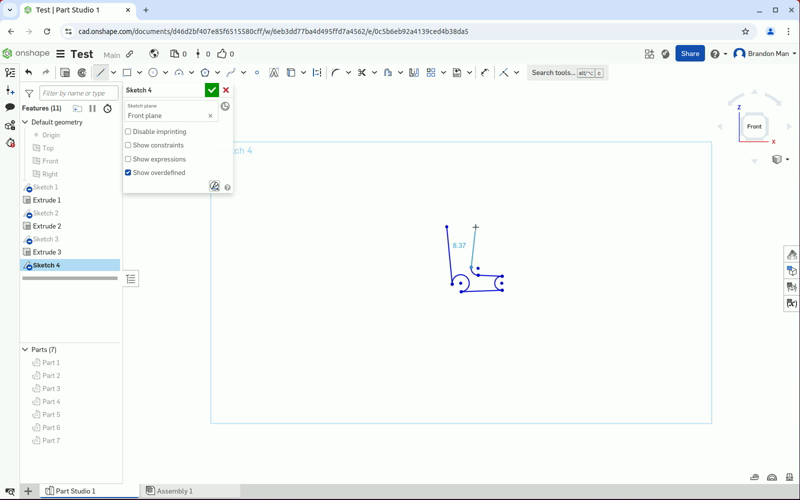
key_up(shift)
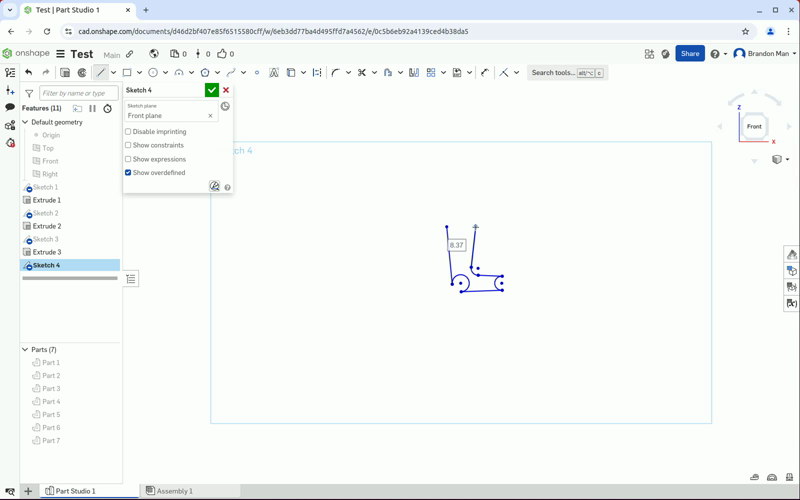
key(esc)
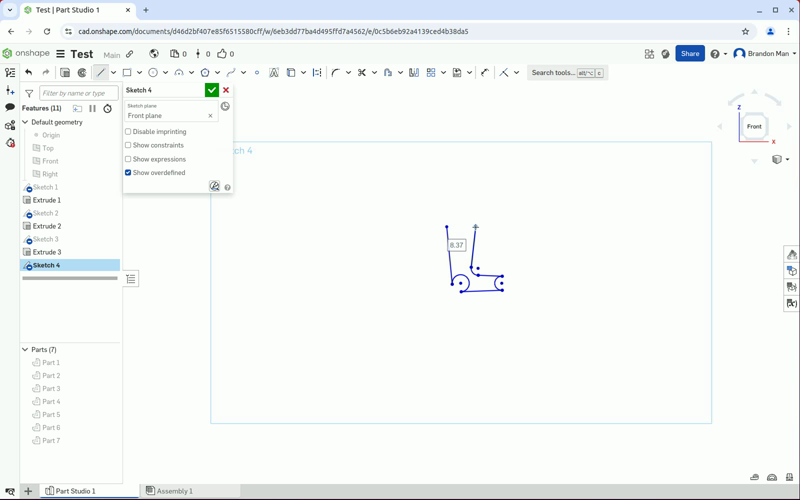
key(a)
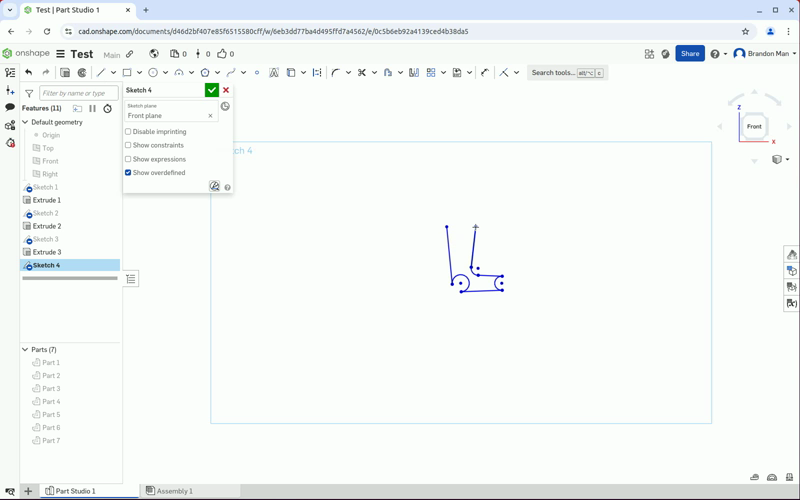
mouse_move(475, 226)
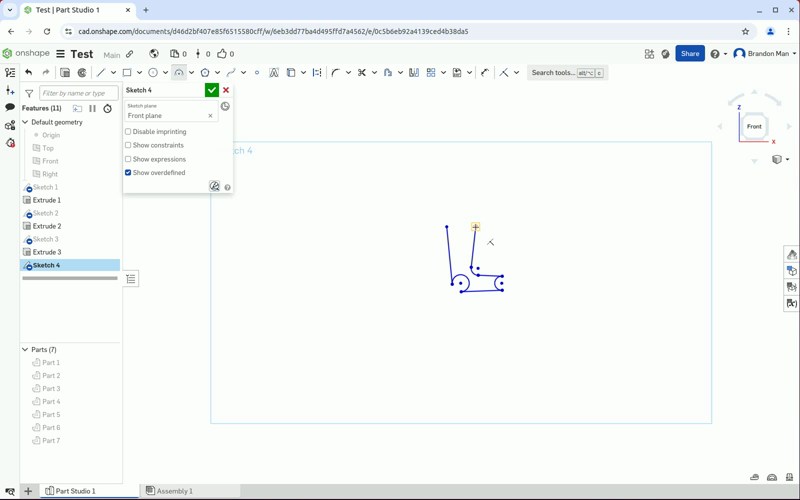
click(475, 226)
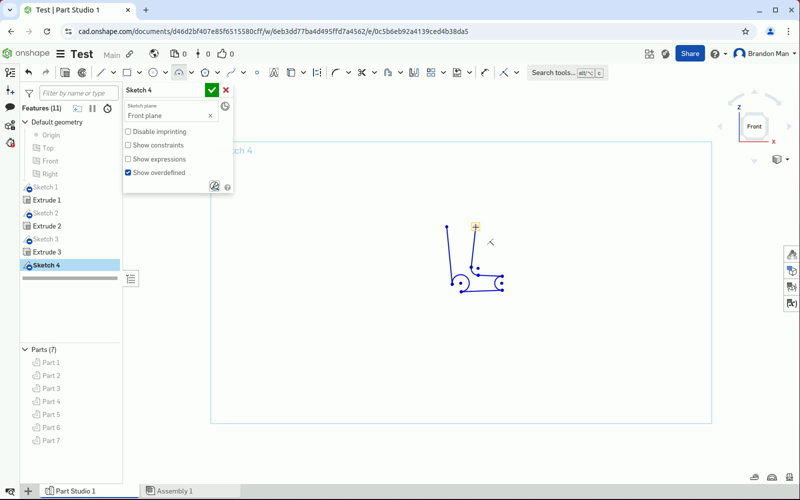
mouse_move(446, 226)
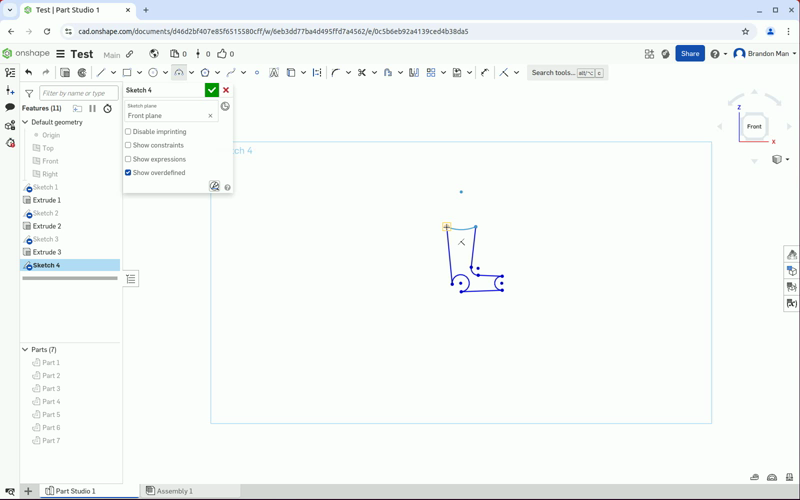
click(446, 226)
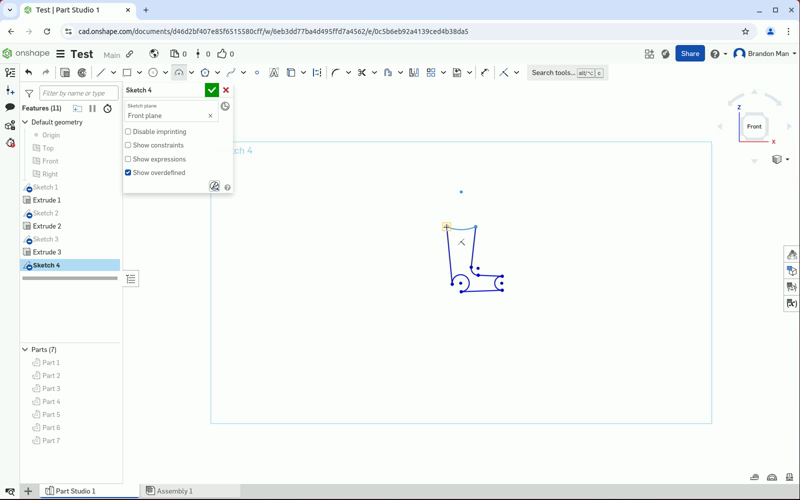
key_down(shift)
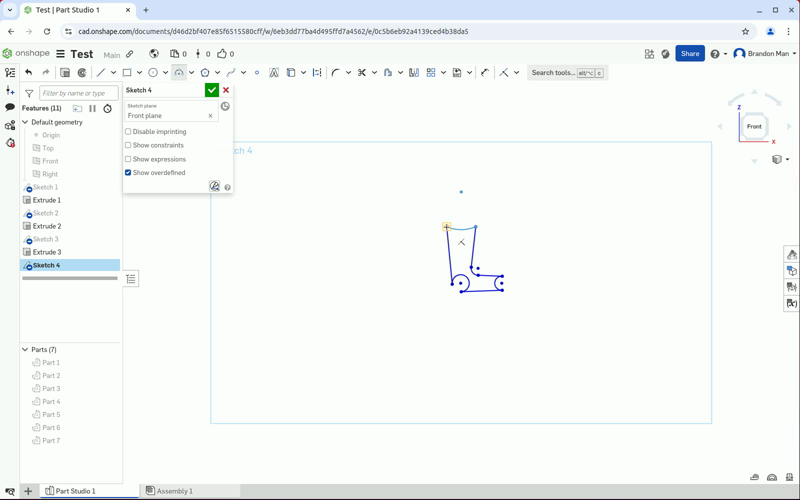
mouse_move(461, 239)
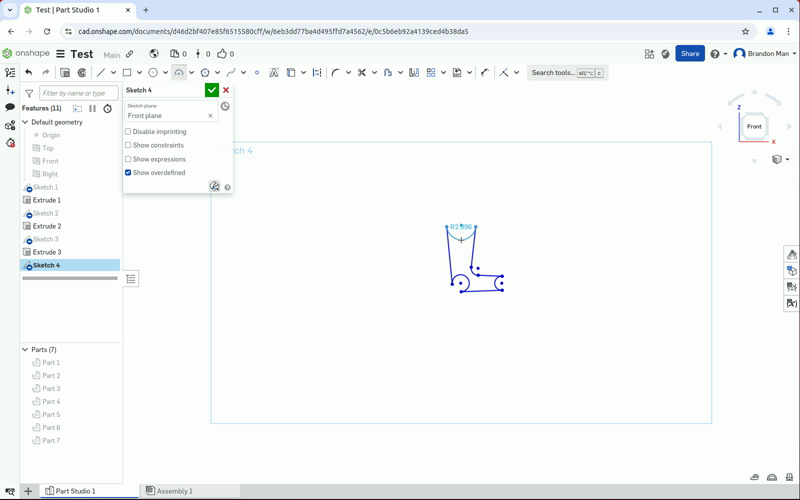
click(461, 239)
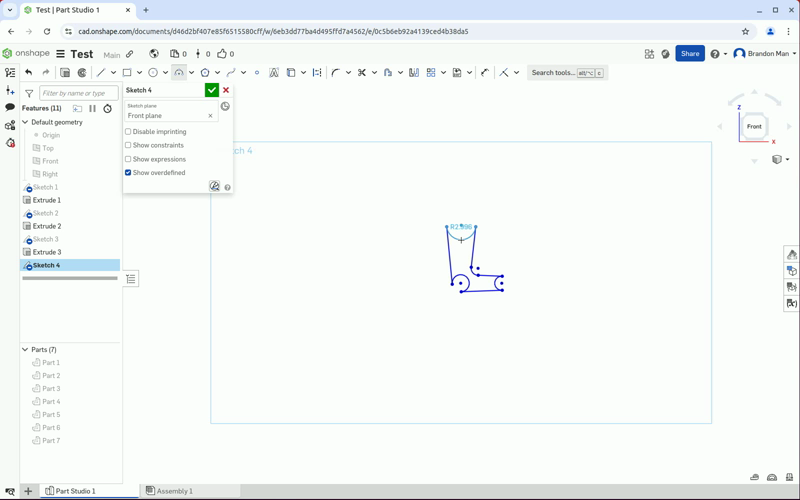
key_up(shift)
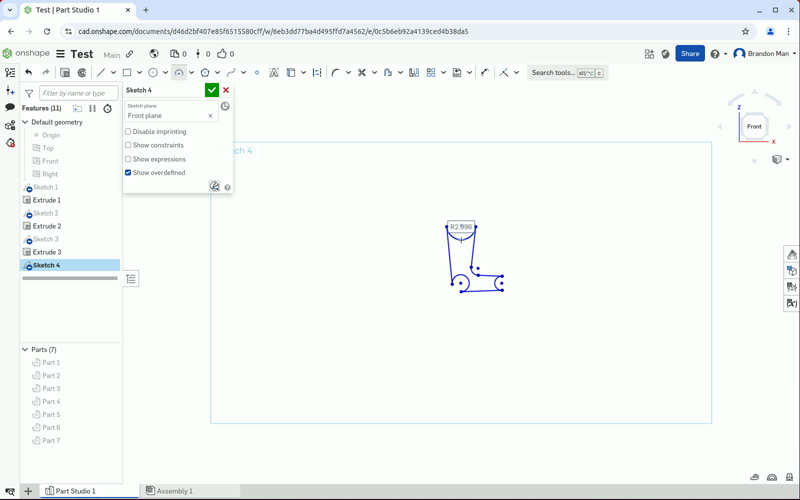
key(esc)
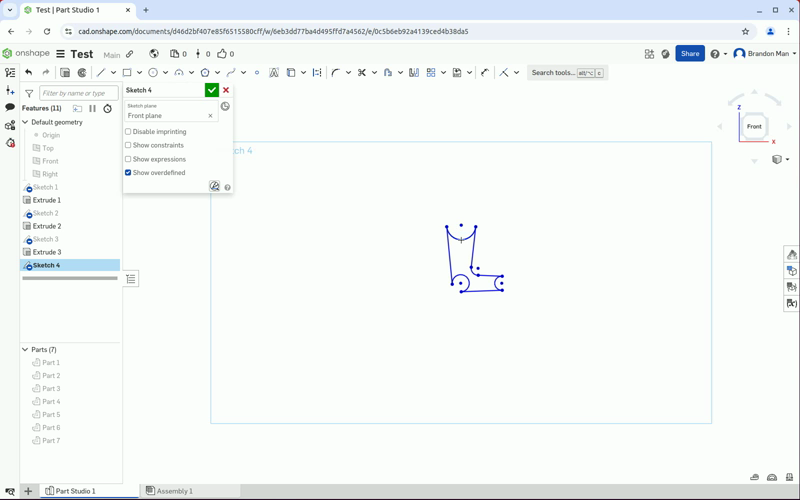
mouse_move(470, 251)
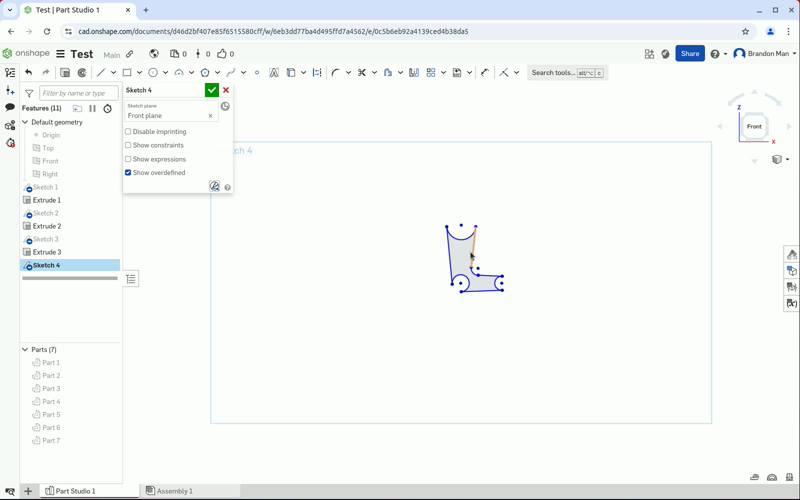
scroll(6)
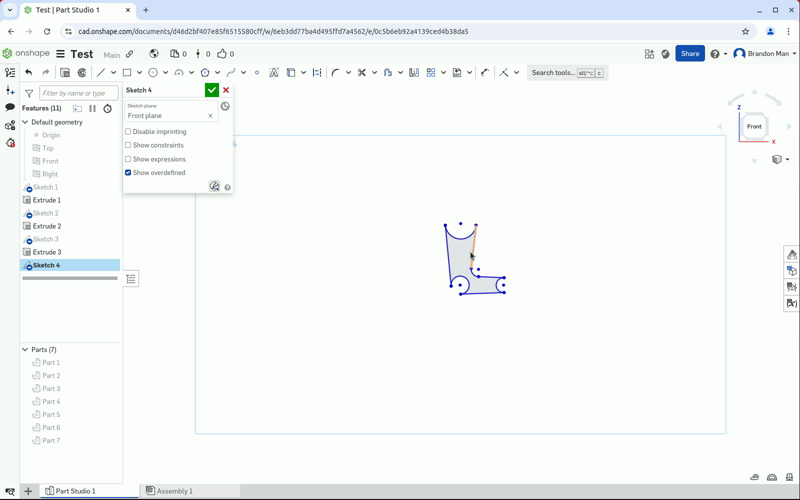
scroll(6)
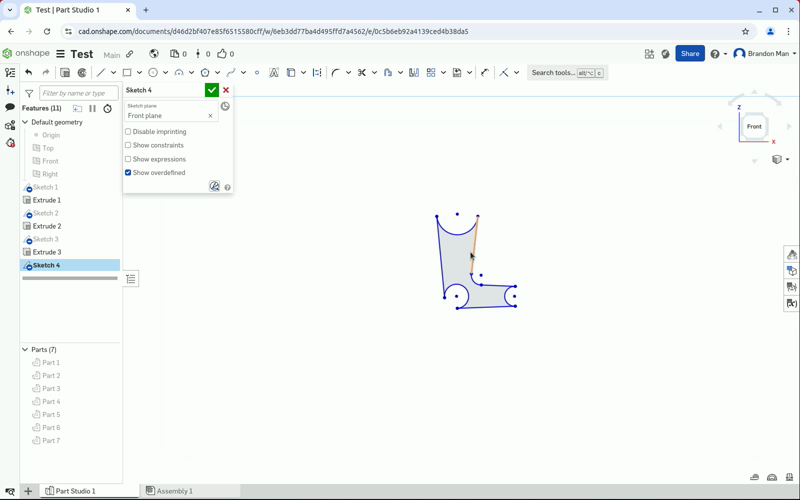
scroll(6)
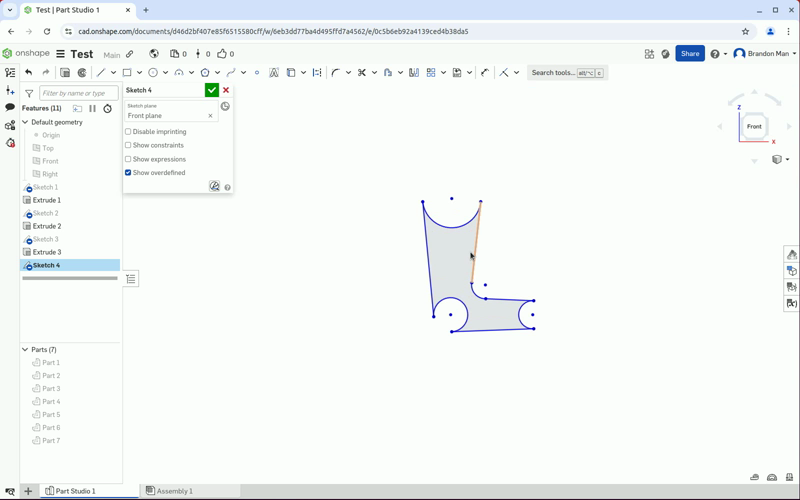
scroll(6)
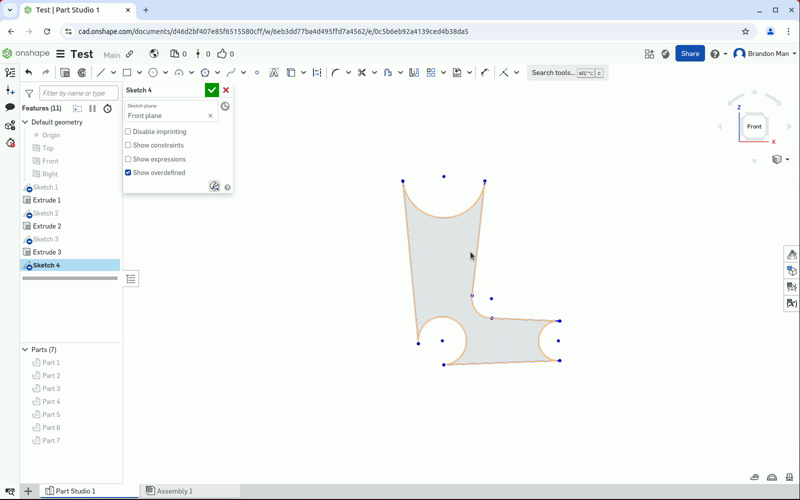
scroll(6)
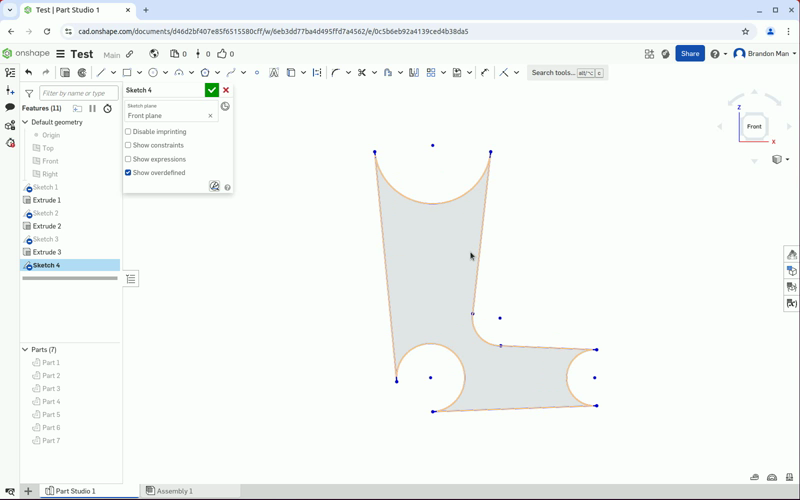
scroll(6)
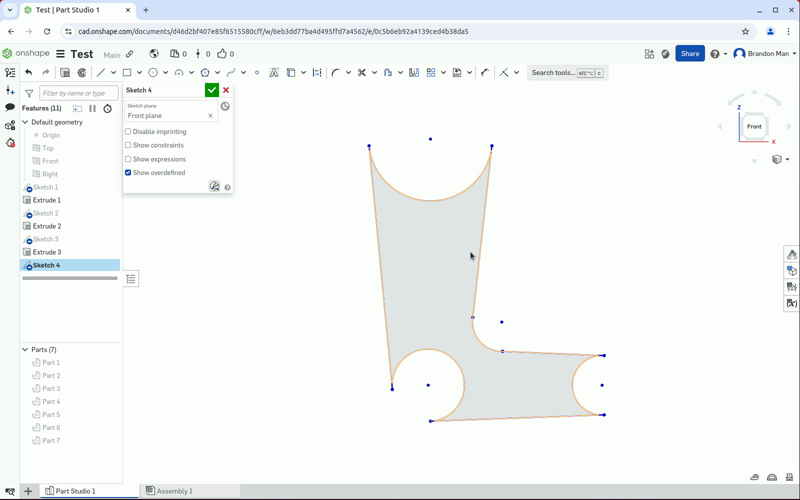
scroll(6)
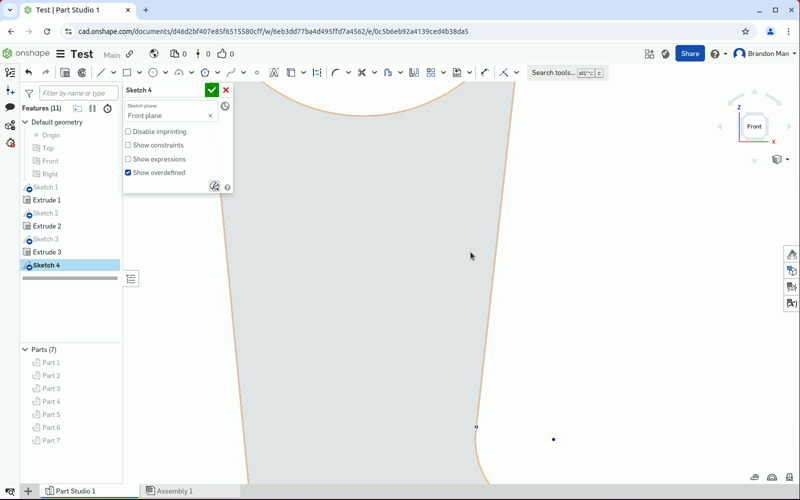
click(470, 251)
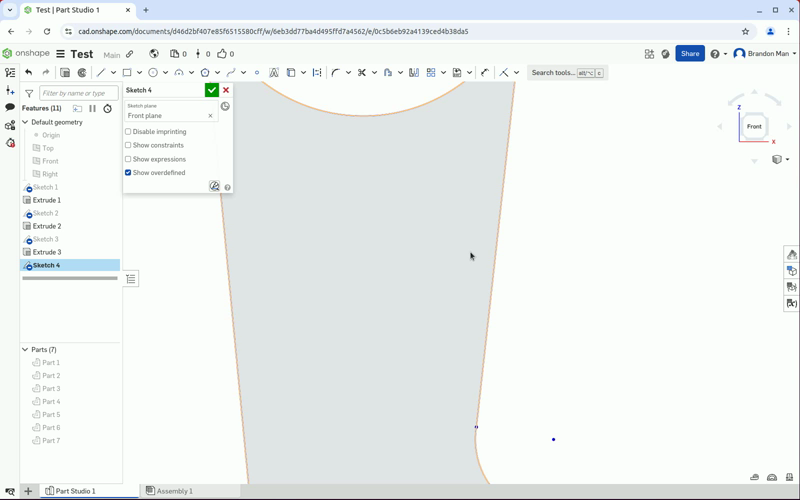
scroll(-6)
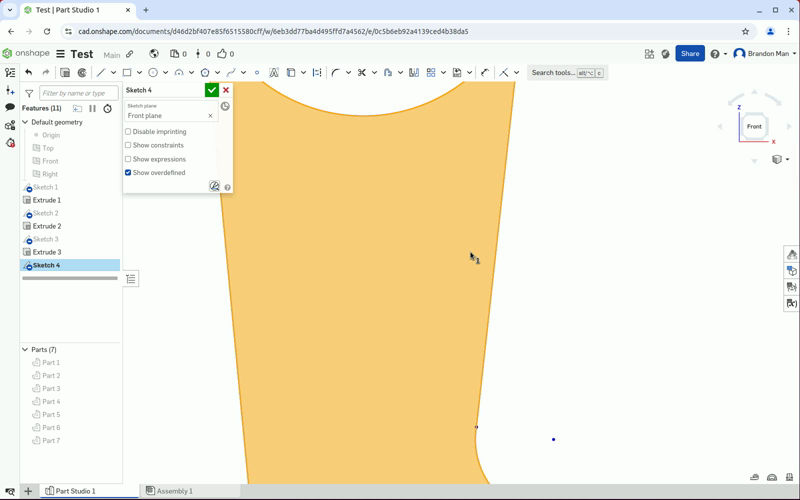
scroll(-6)
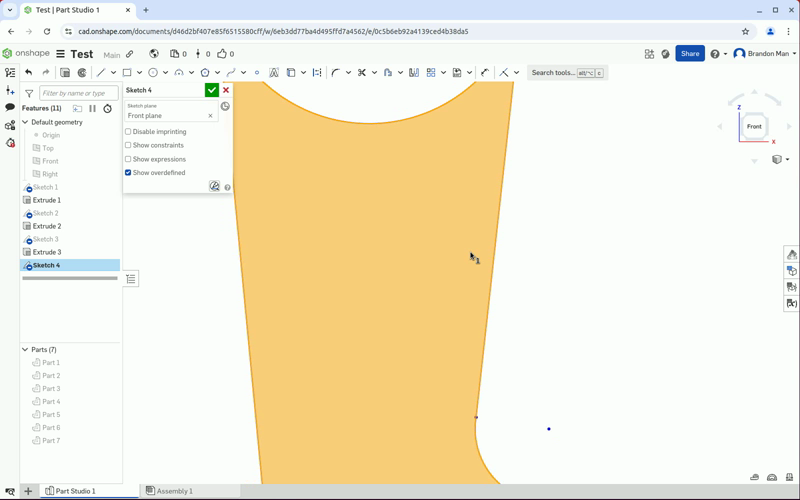
scroll(-6)
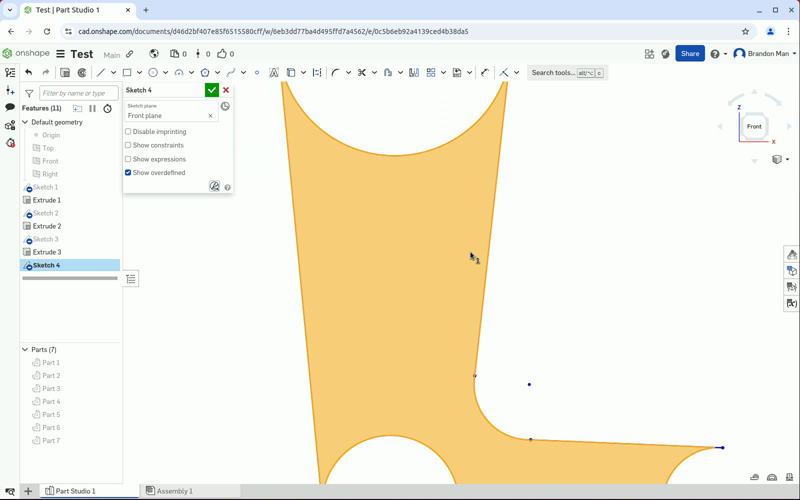
scroll(-6)
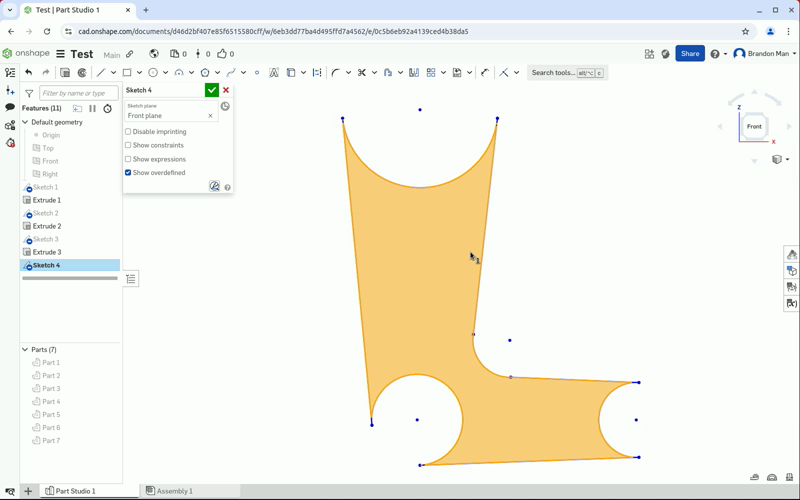
scroll(-6)
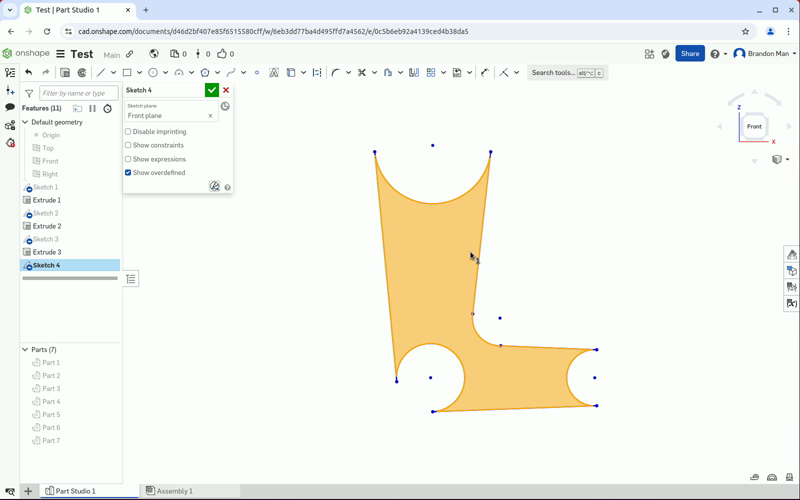
scroll(-6)
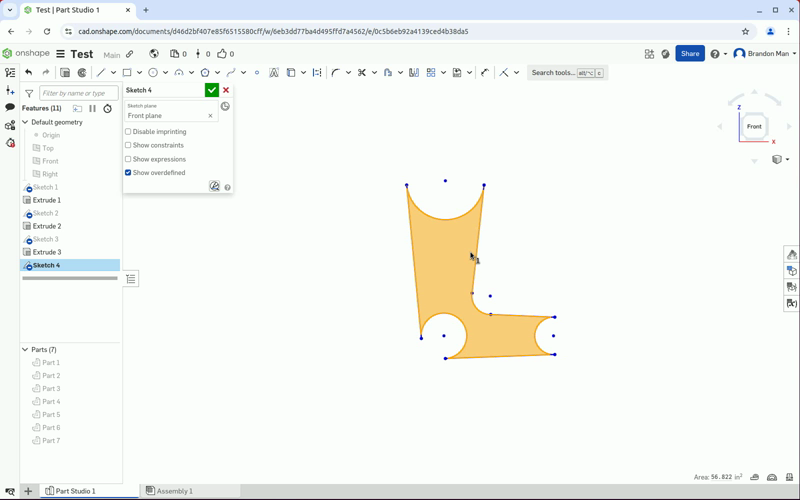
scroll(-6)
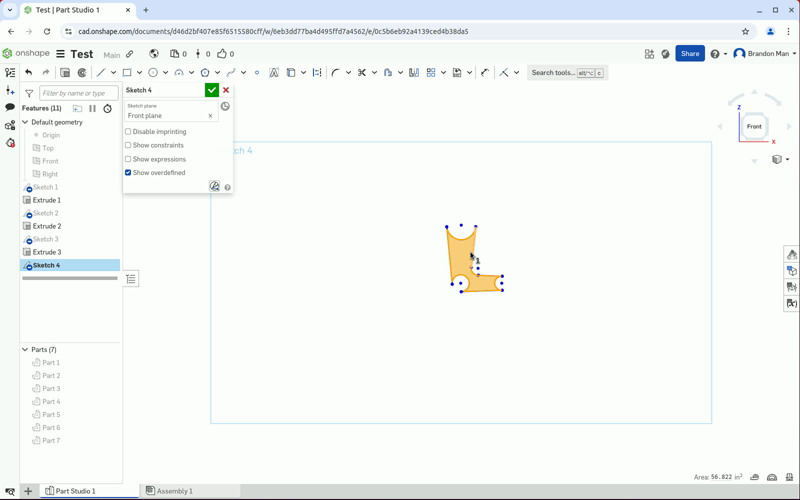
mouse_move(73, 352)
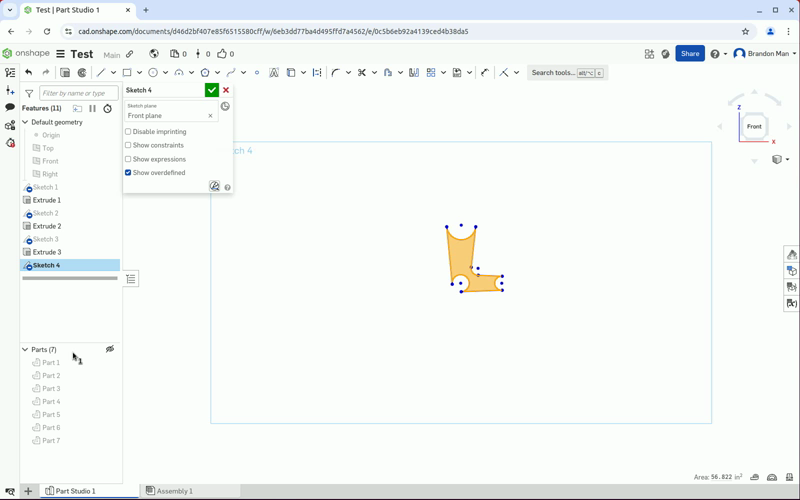
key(shift+y)
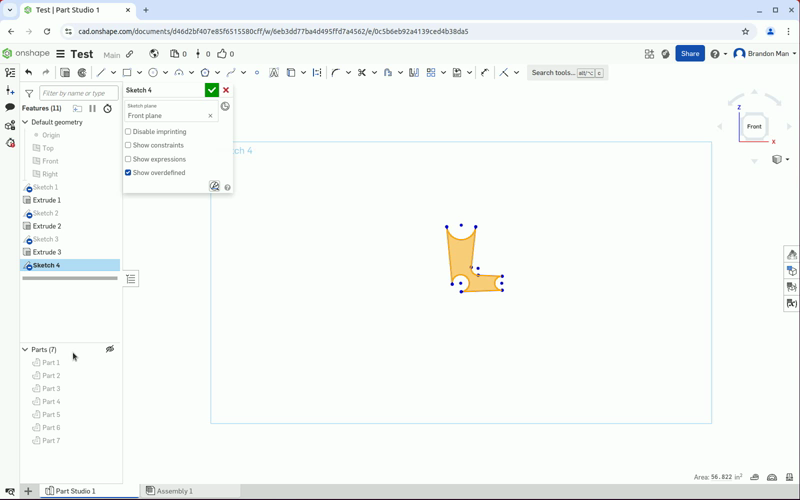
key(shift+e)
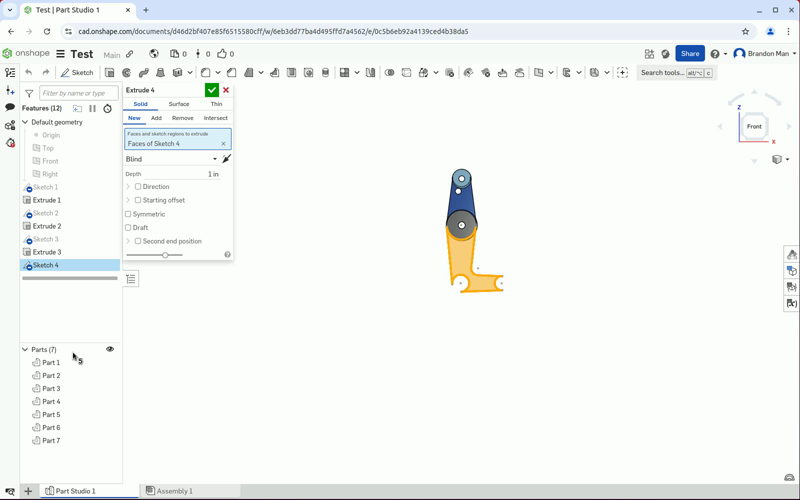
mouse_move(143, 106)
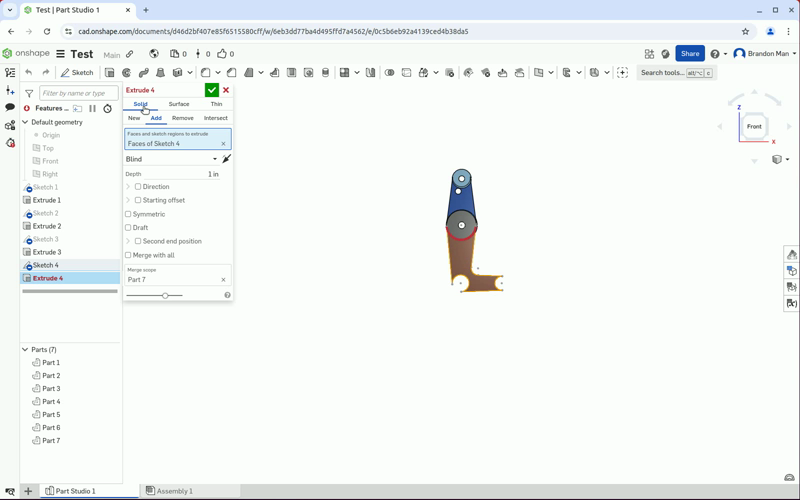
click(143, 106)
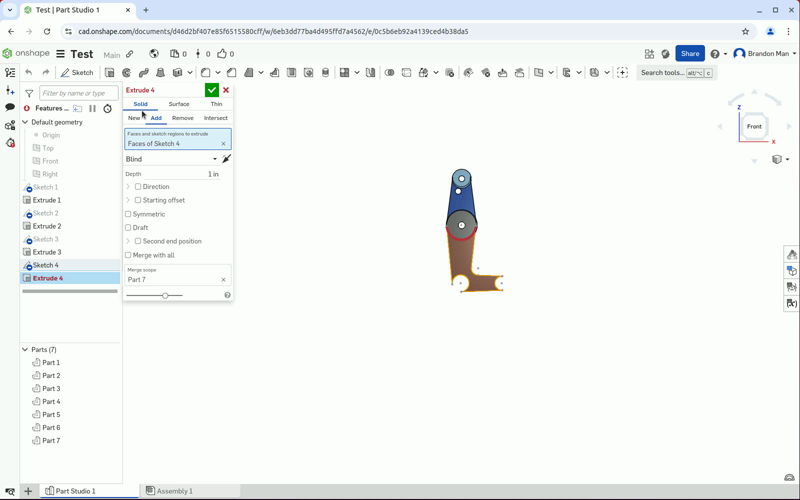
mouse_move(137, 120)
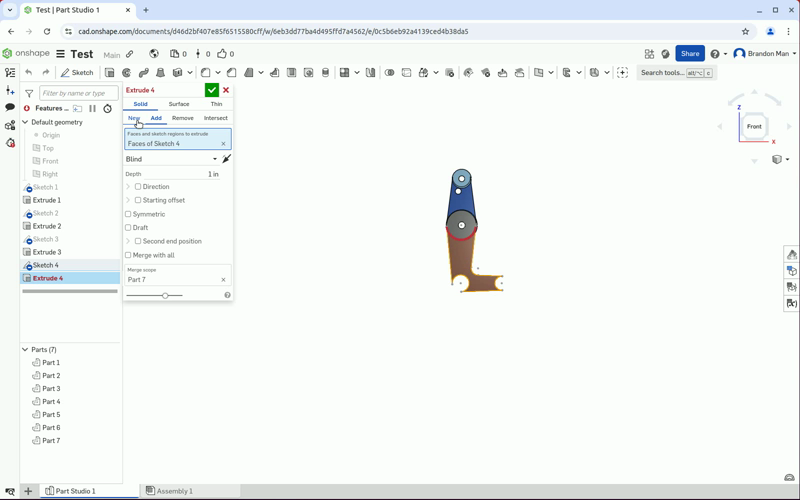
click(137, 120)
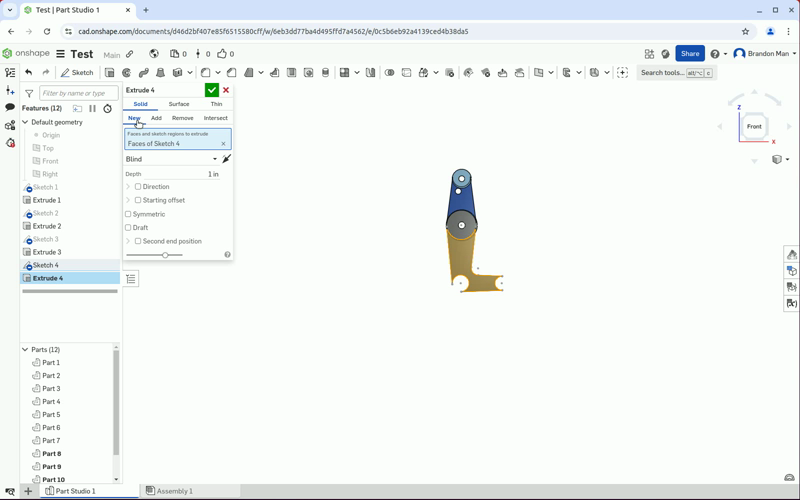
key(tab, 4)
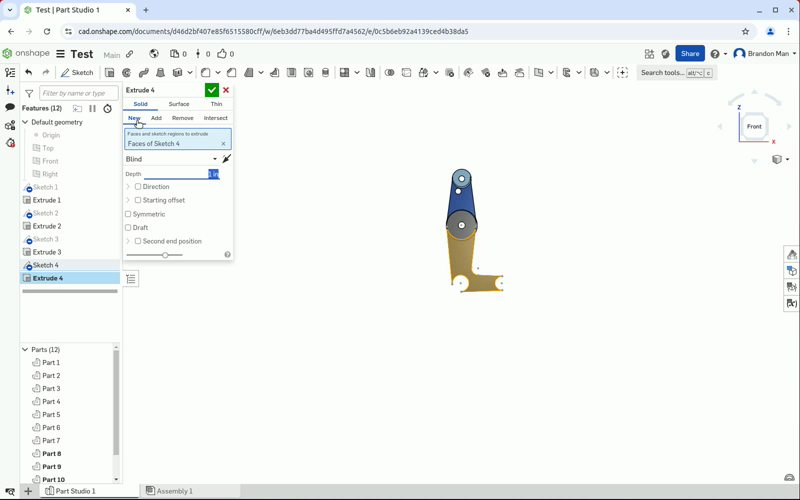
text(0.481)
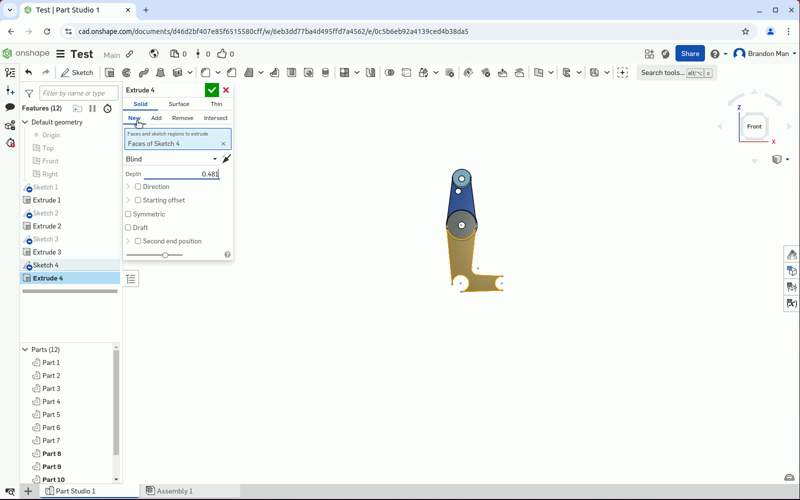
key(enter)
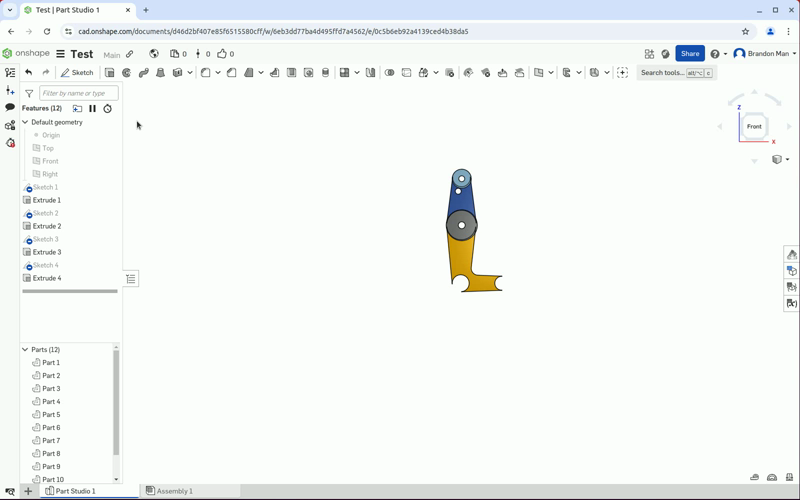
key(shift+h)
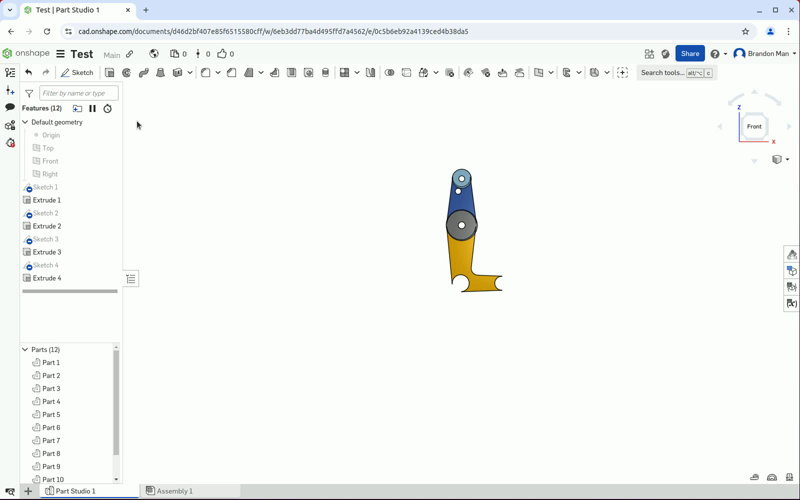
key(shift+h)
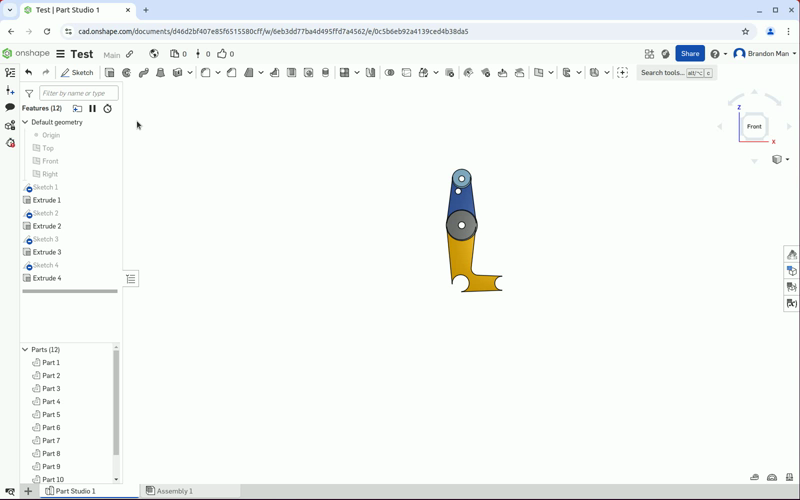
mouse_move(73, 189)
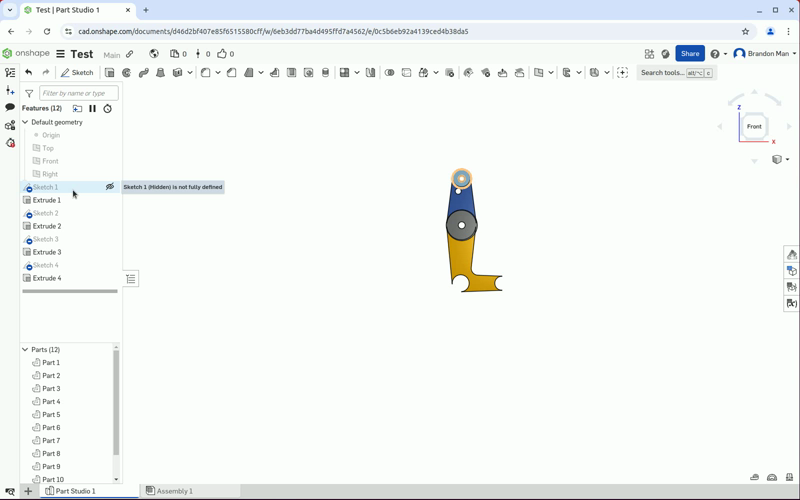
click(73, 189)
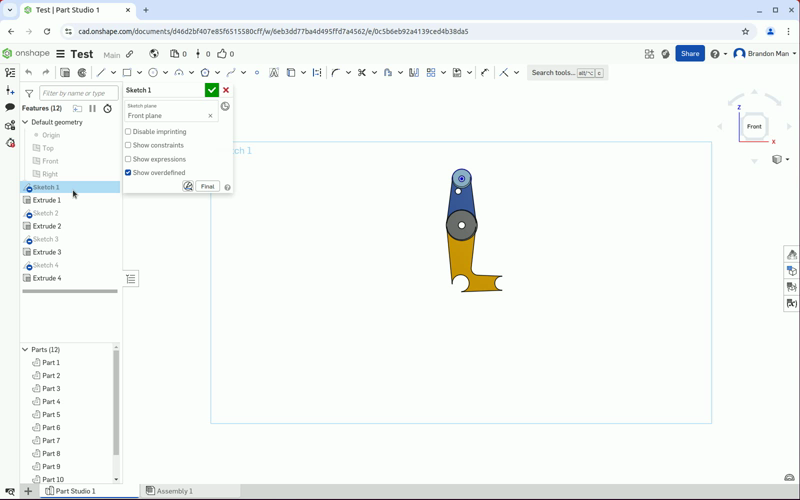
mouse_move(229, 92)
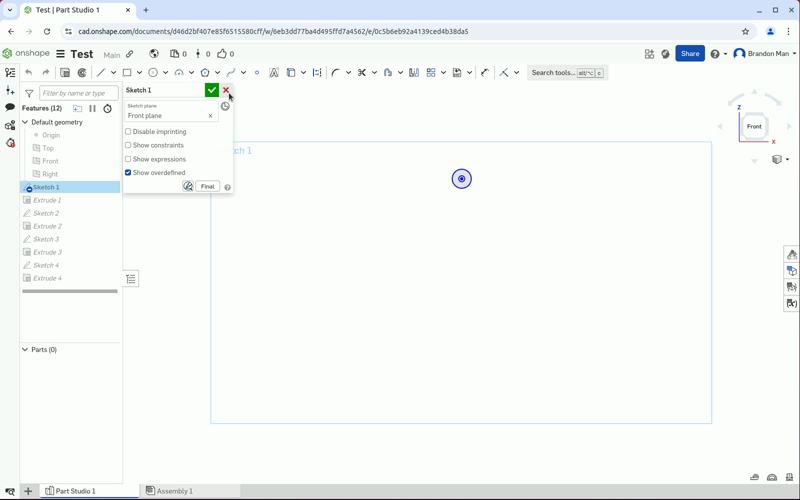
click(229, 92)
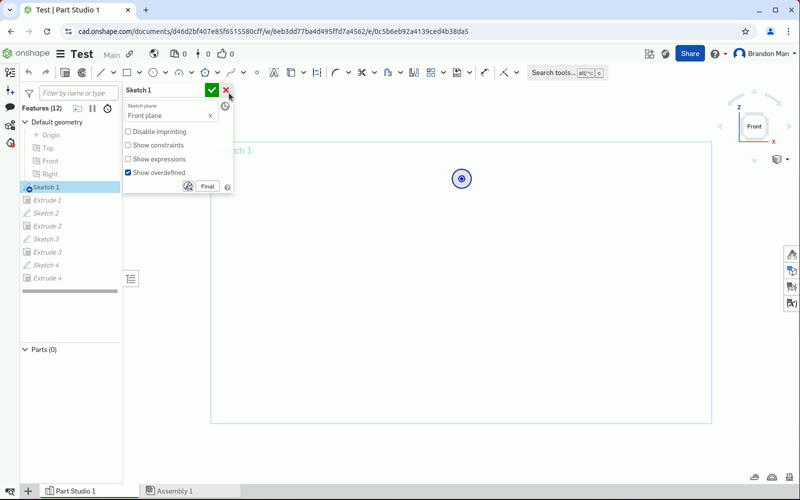
key(shift+s)
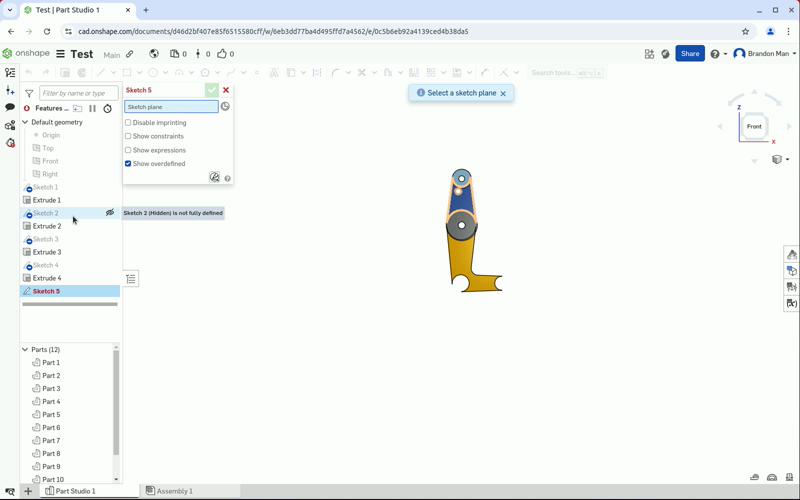
scroll(3)
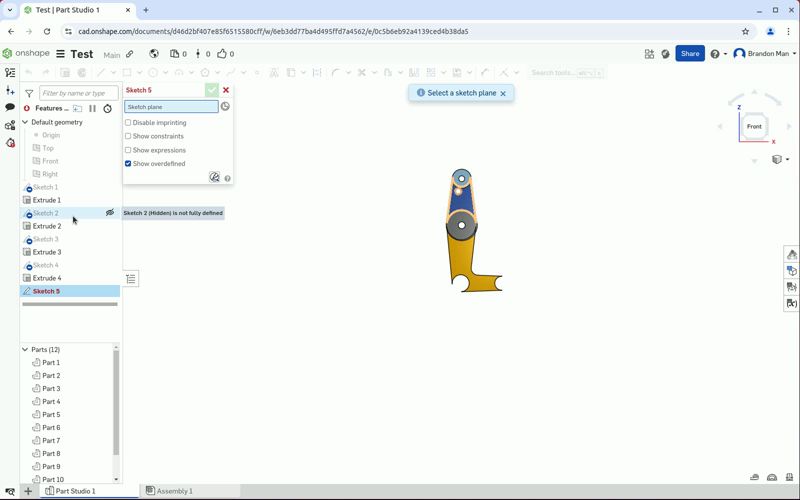
mouse_move(73, 163)
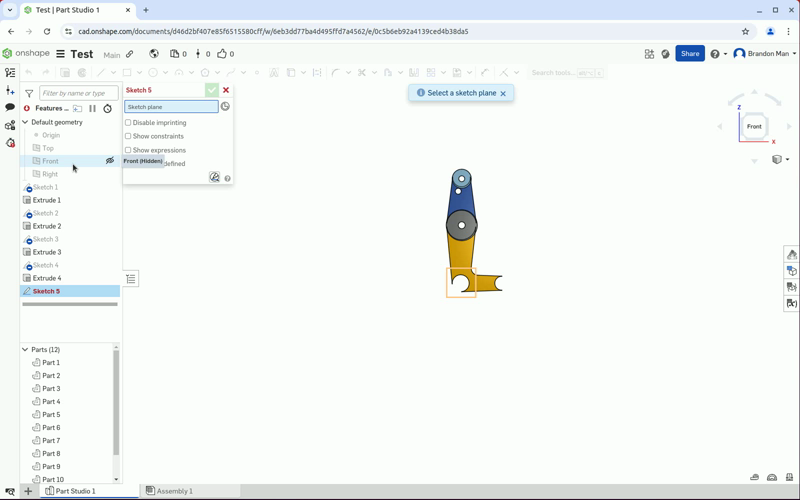
click(73, 163)
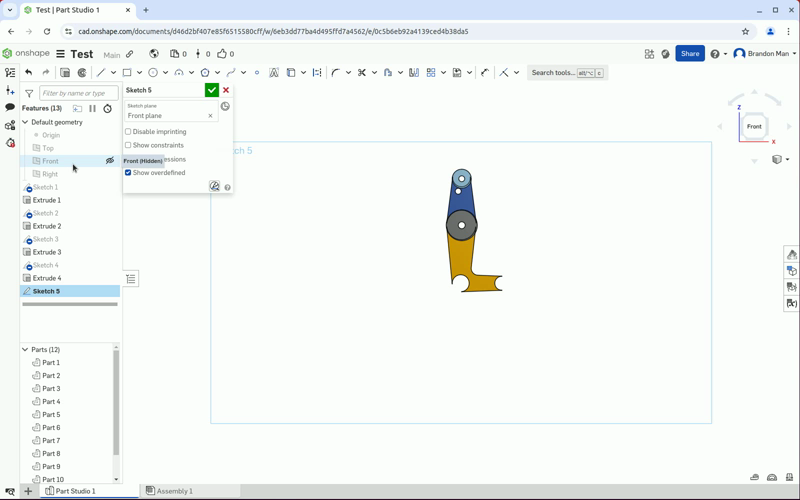
mouse_move(69, 352)
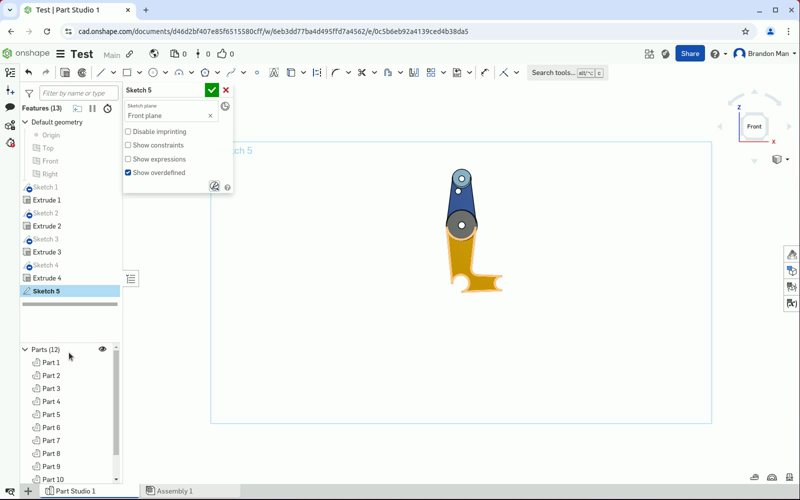
key(y)
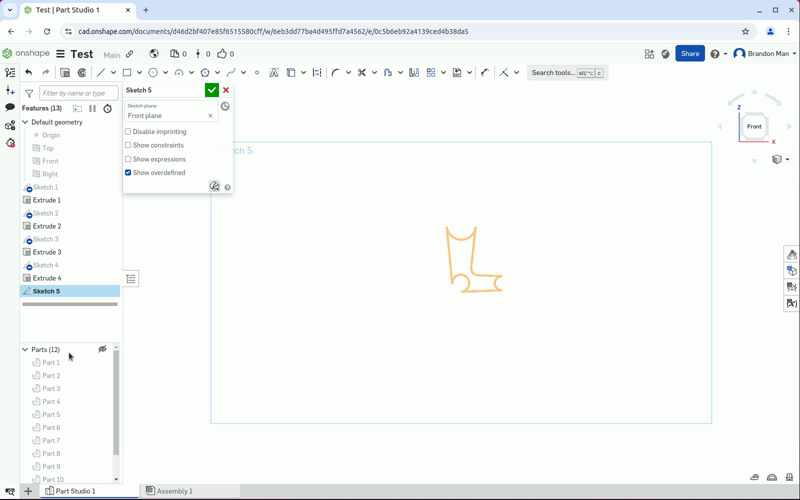
key(c)
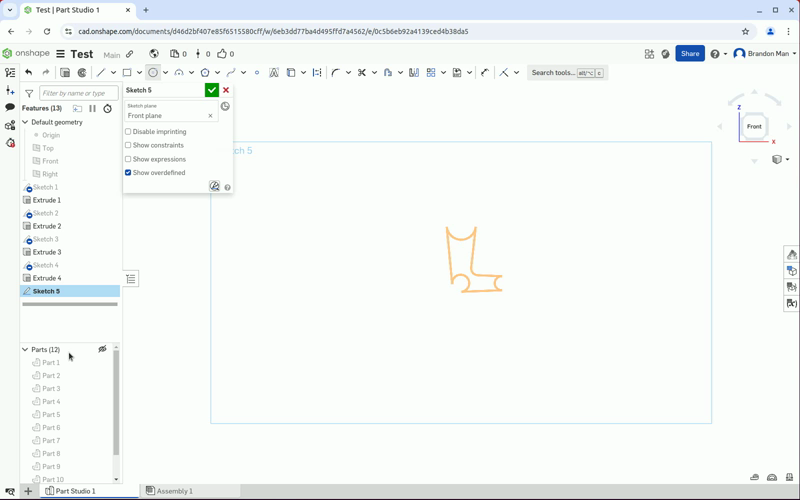
key_down(shift)
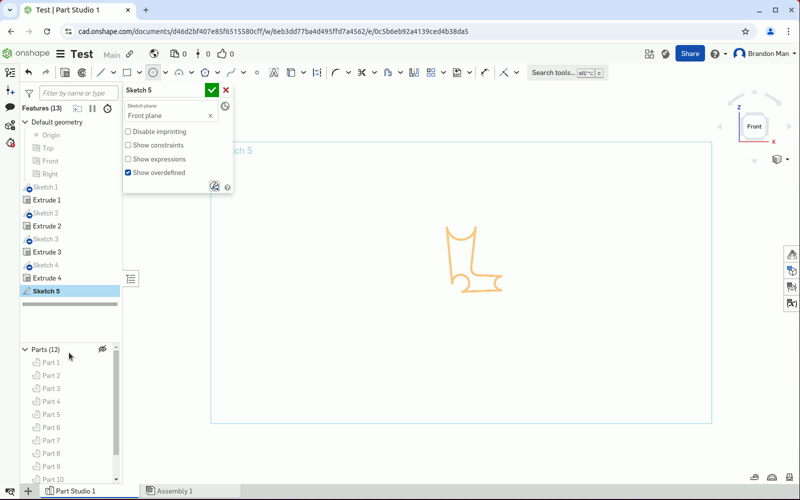
mouse_move(461, 282)
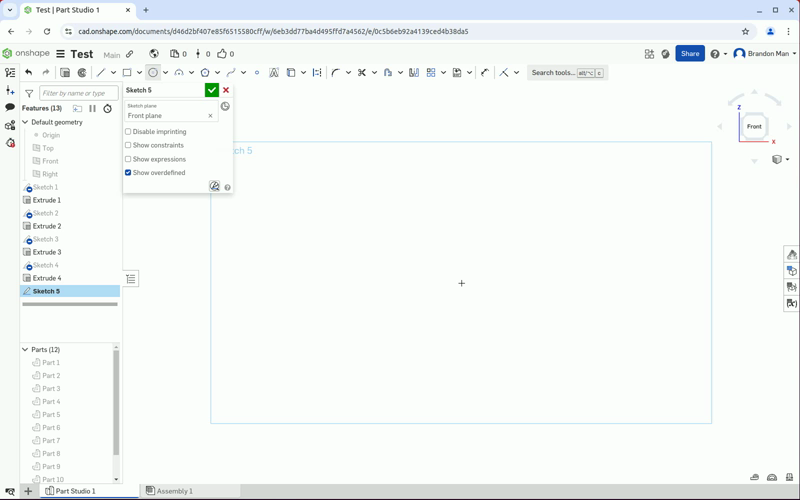
click(461, 282)
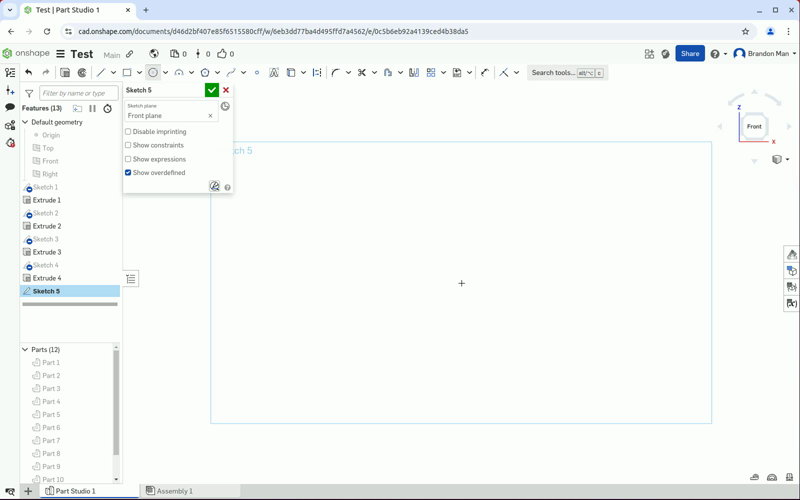
key_up(shift)
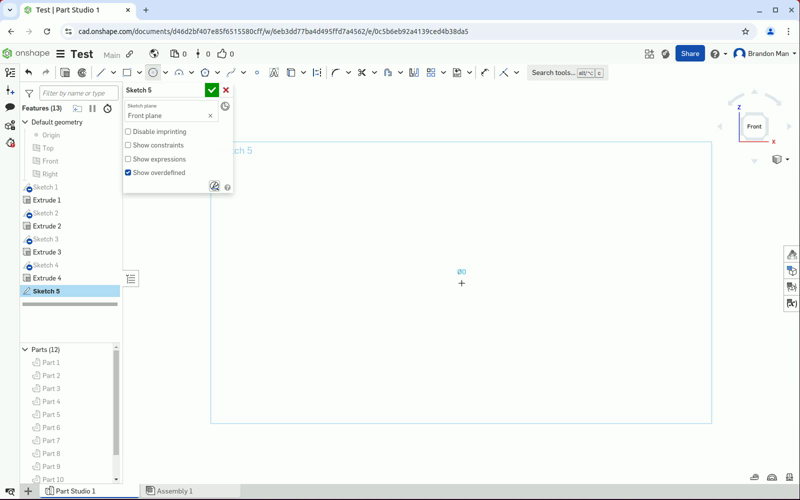
mouse_move(471, 282)
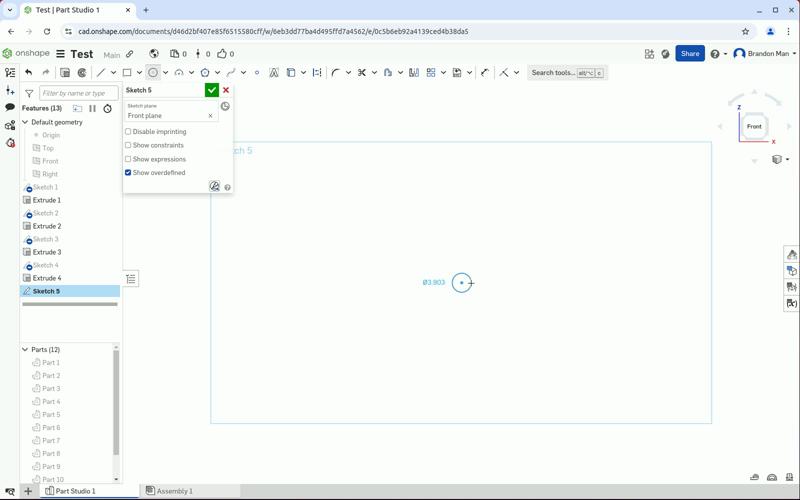
click(471, 282)
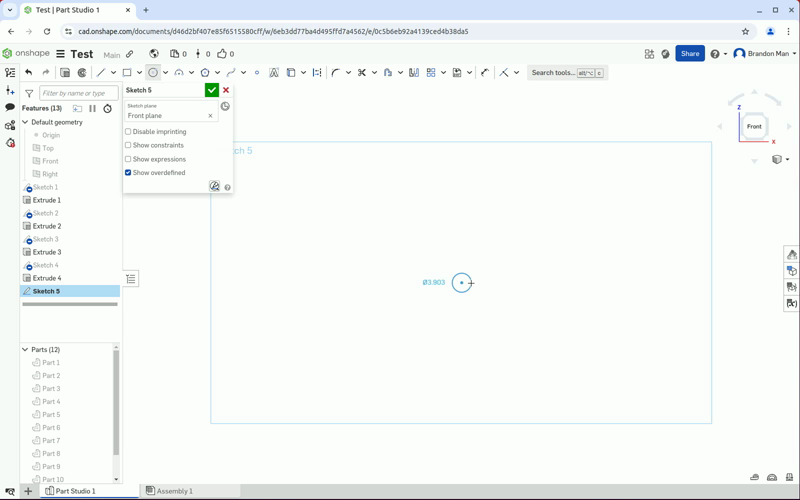
key(esc)
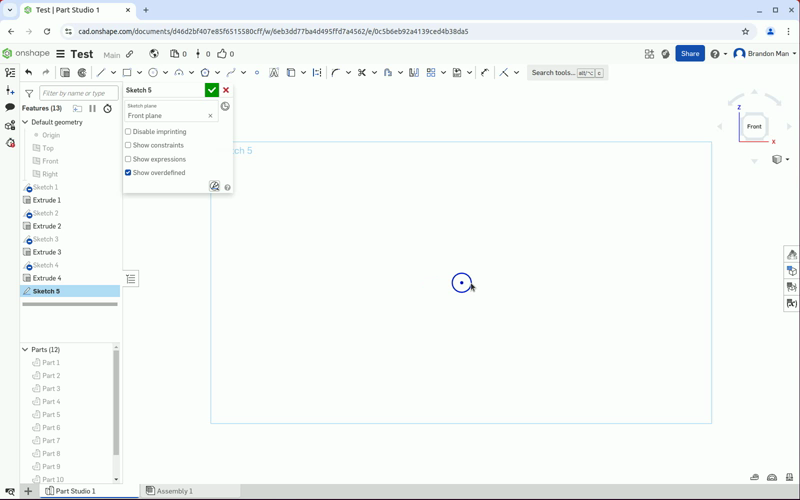
key(c)
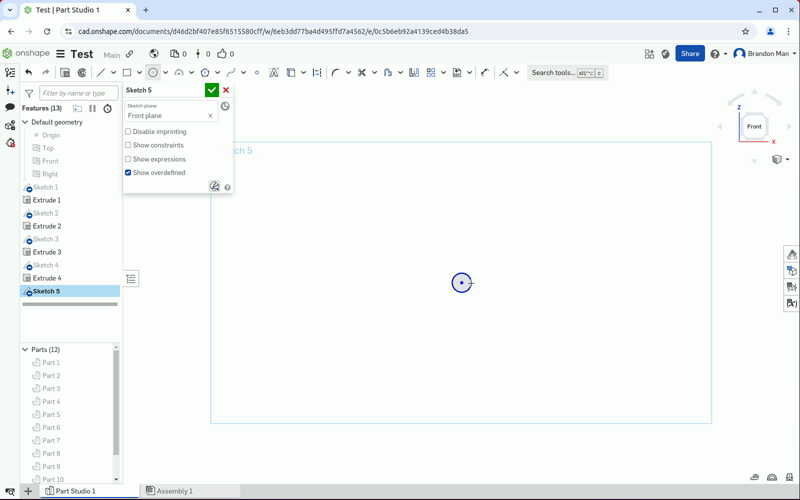
key_down(shift)
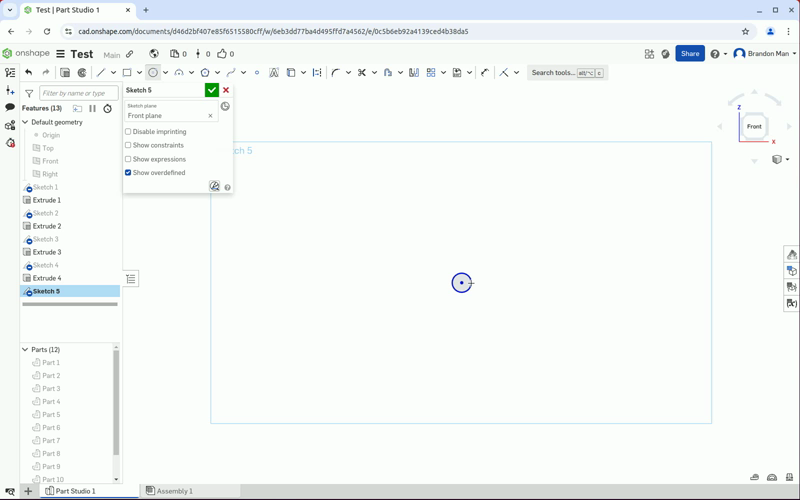
mouse_move(461, 282)
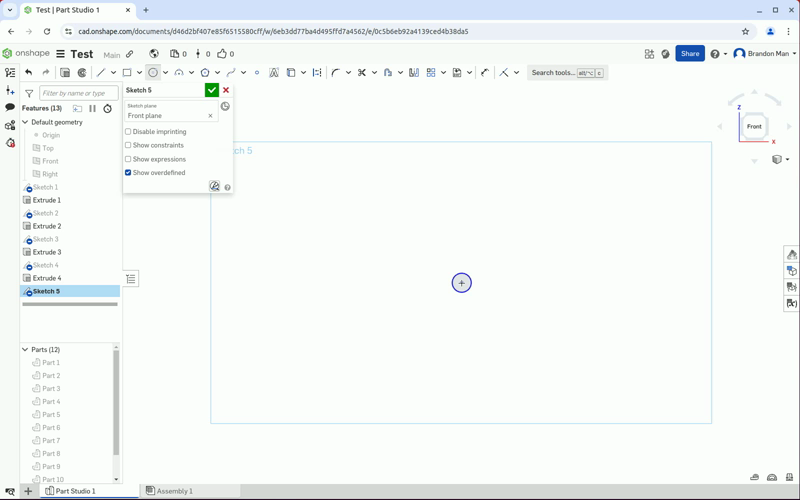
click(461, 282)
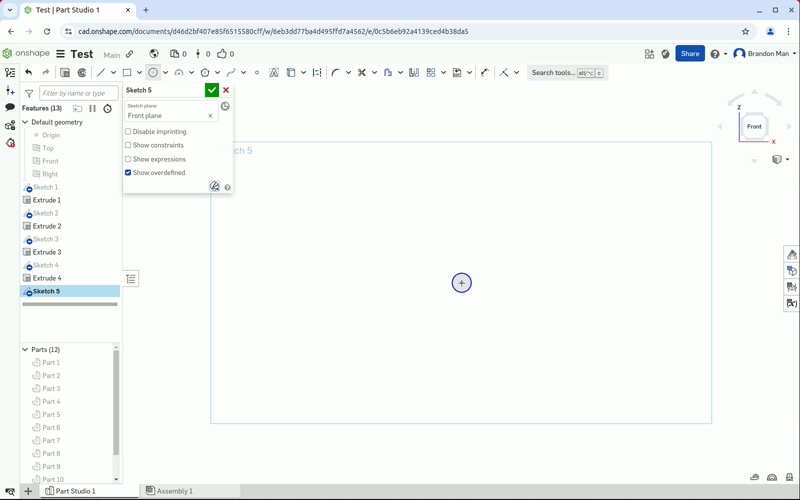
key_up(shift)
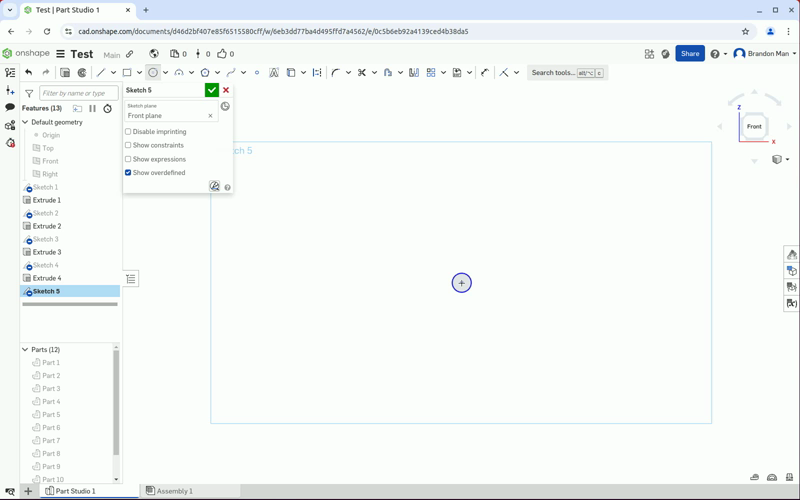
mouse_move(464, 282)
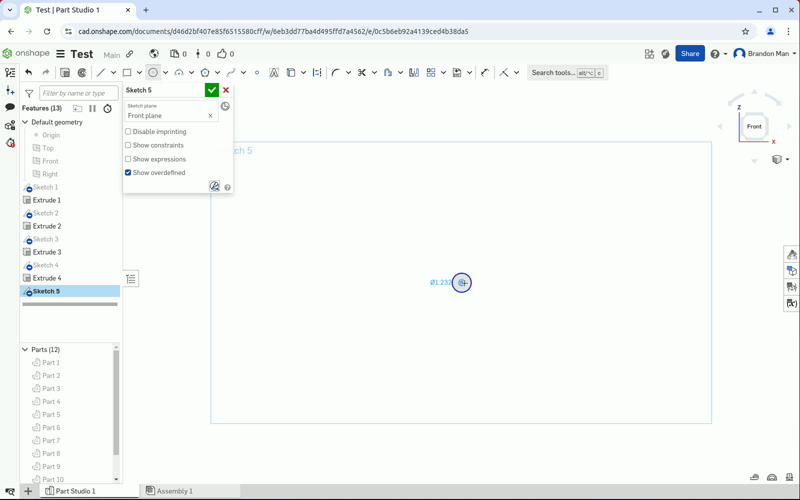
scroll(6)
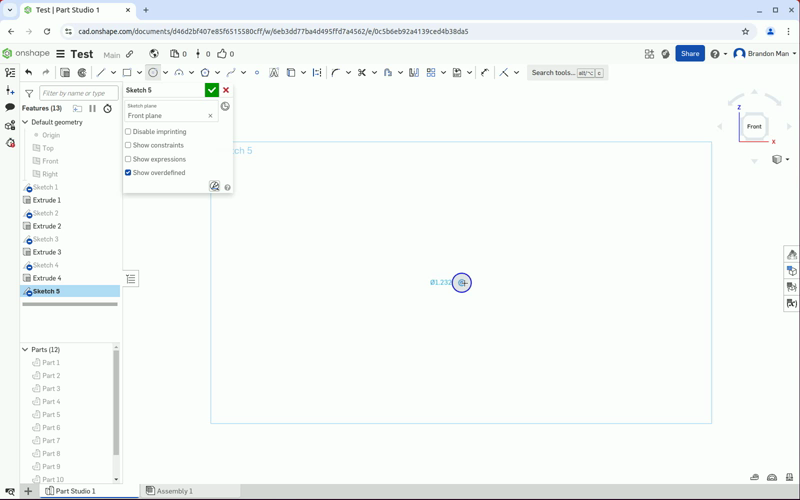
scroll(6)
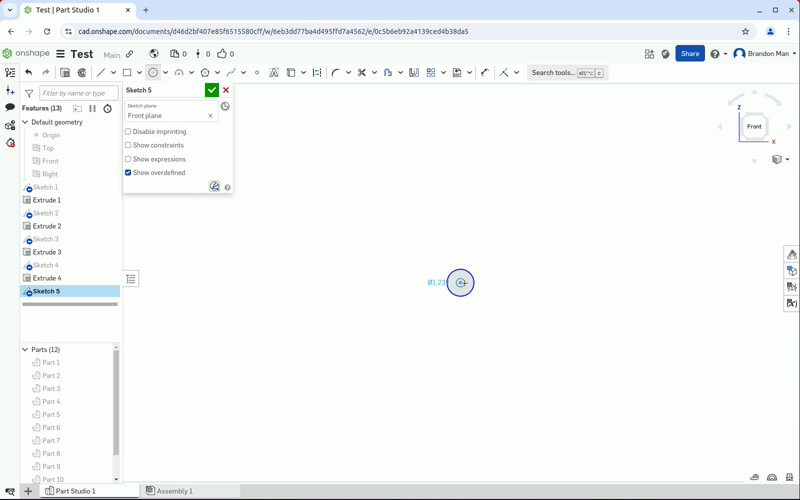
scroll(6)
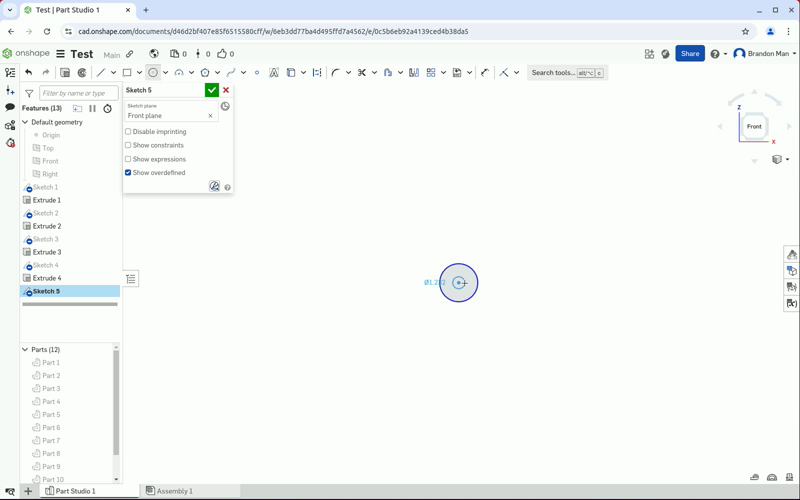
scroll(6)
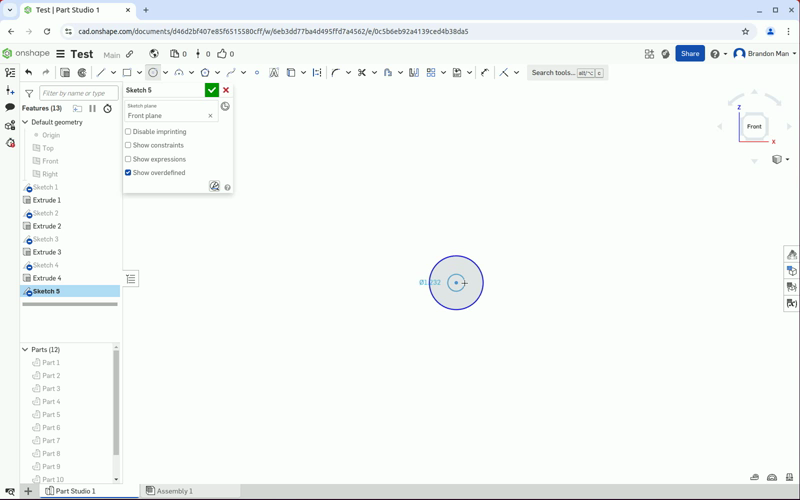
scroll(6)
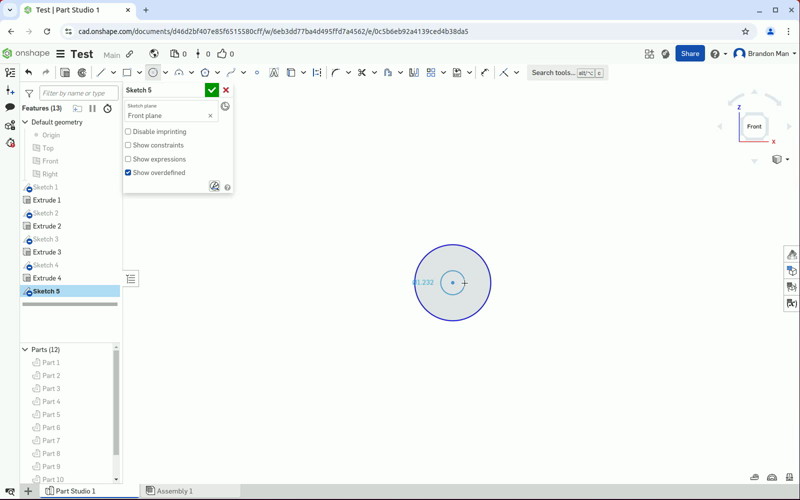
scroll(6)
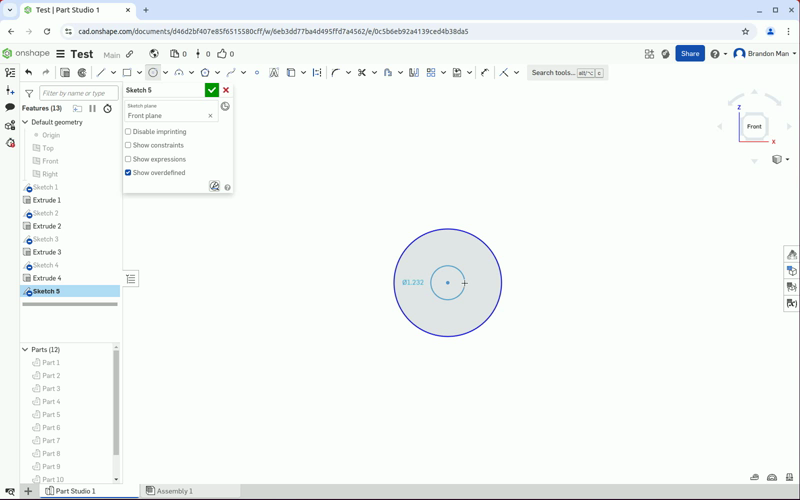
scroll(6)
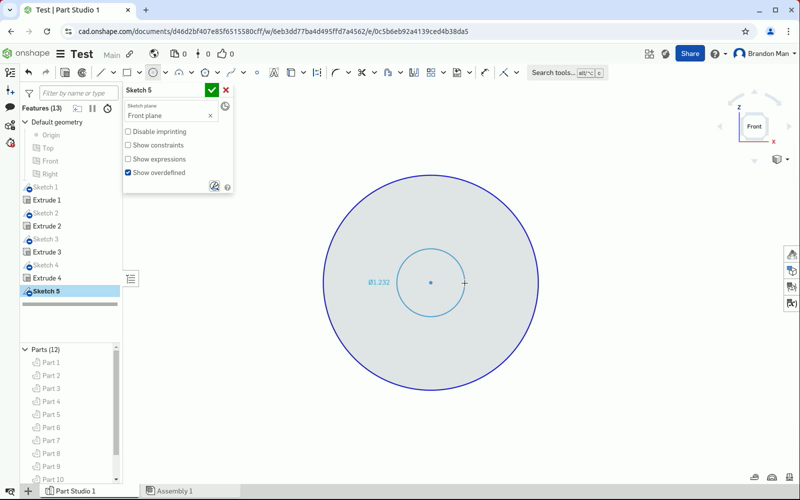
click(464, 282)
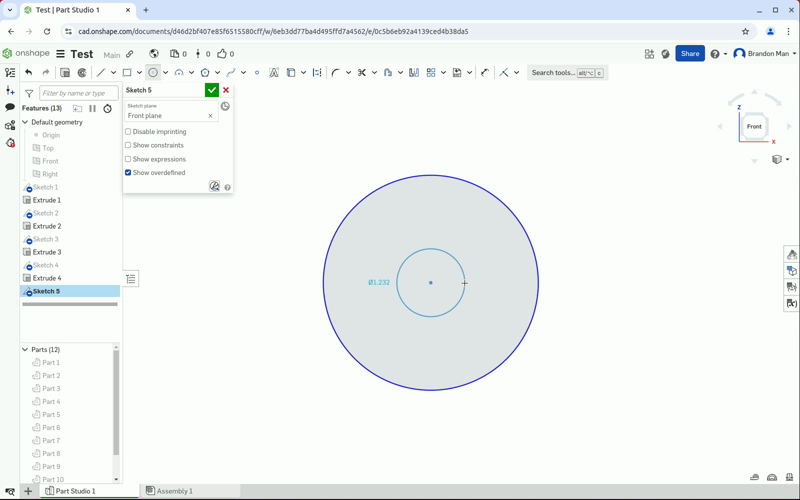
scroll(-6)
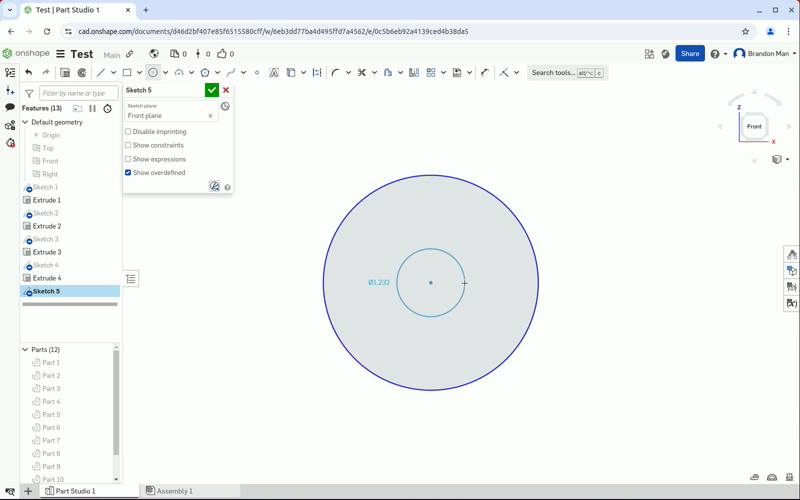
scroll(-6)
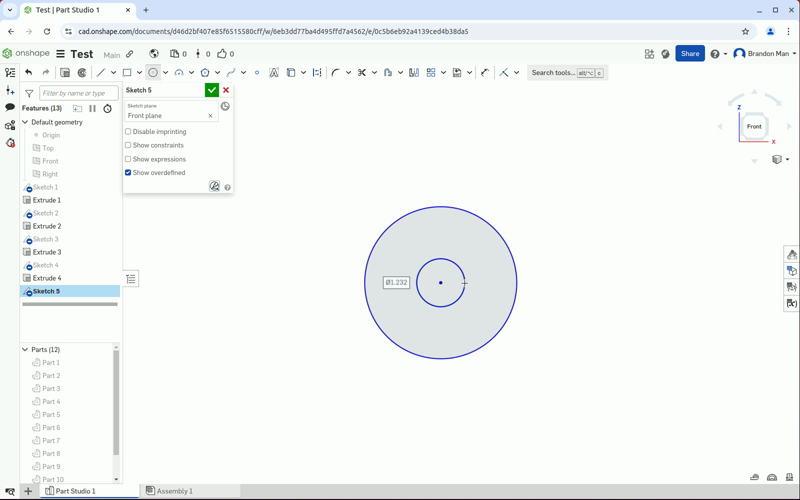
scroll(-6)
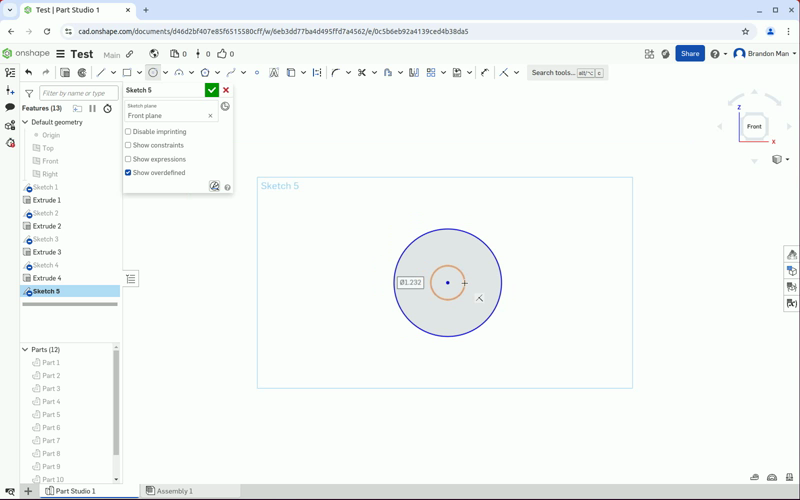
scroll(-6)
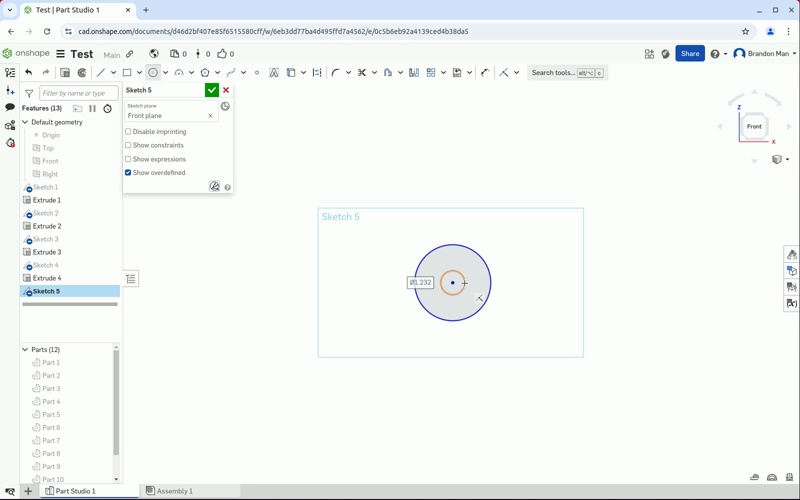
scroll(-6)
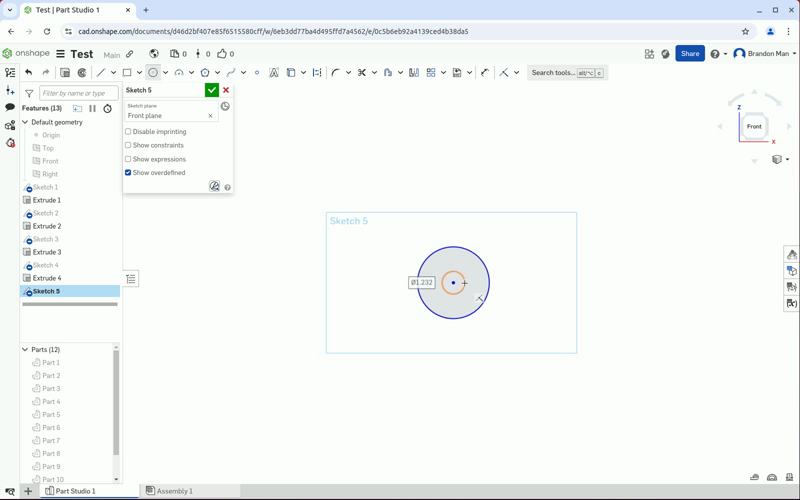
scroll(-6)
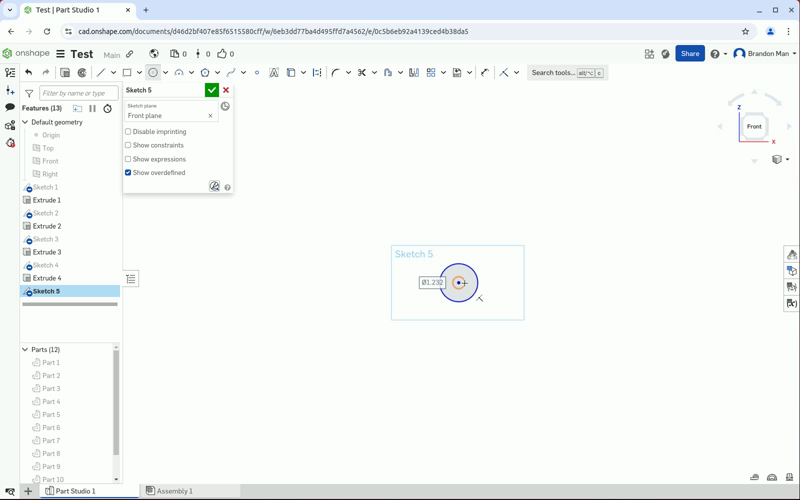
scroll(-6)
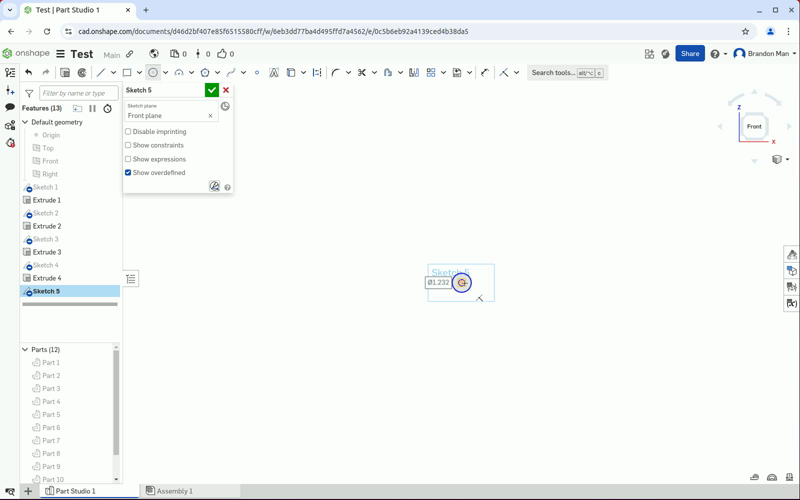
key(esc)
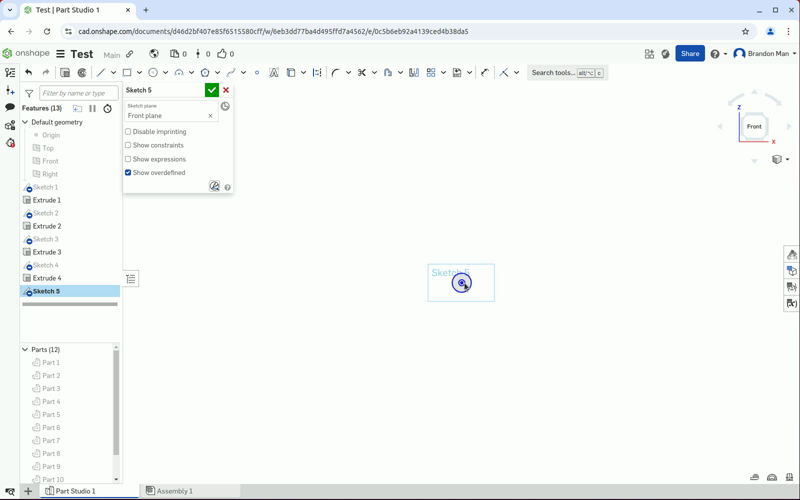
mouse_move(453, 284)
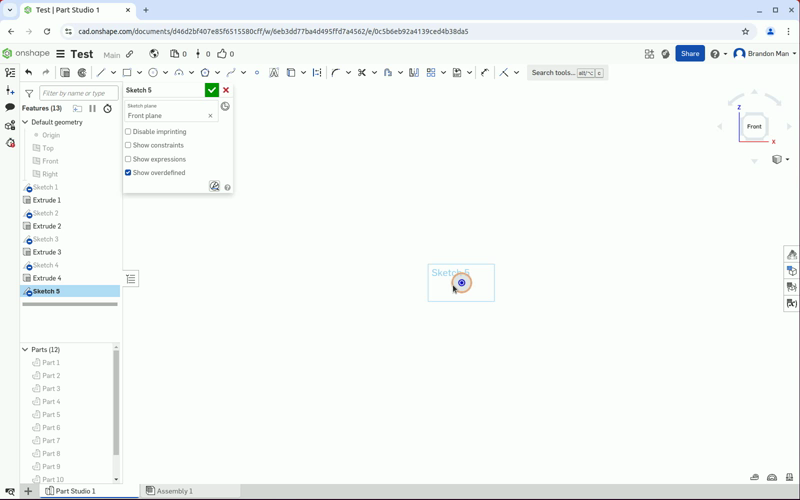
scroll(6)
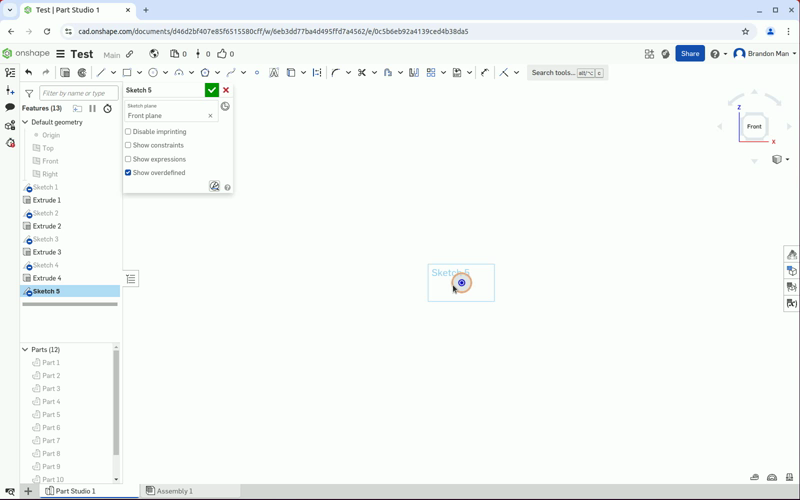
scroll(6)
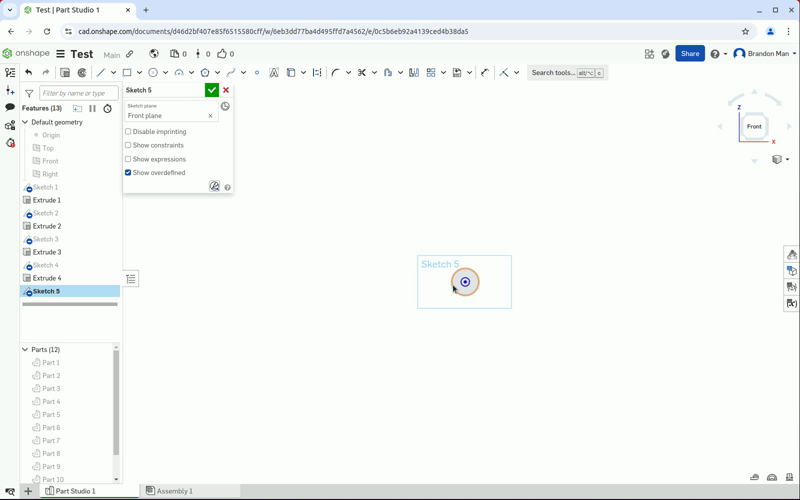
scroll(6)
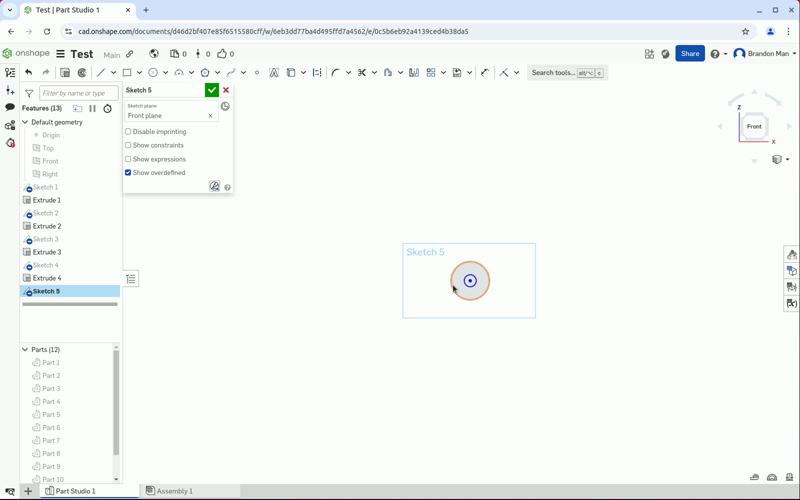
scroll(6)
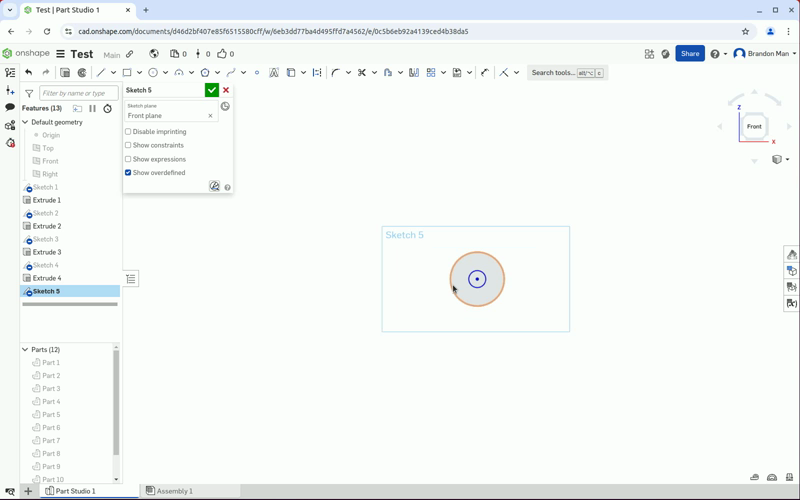
scroll(6)
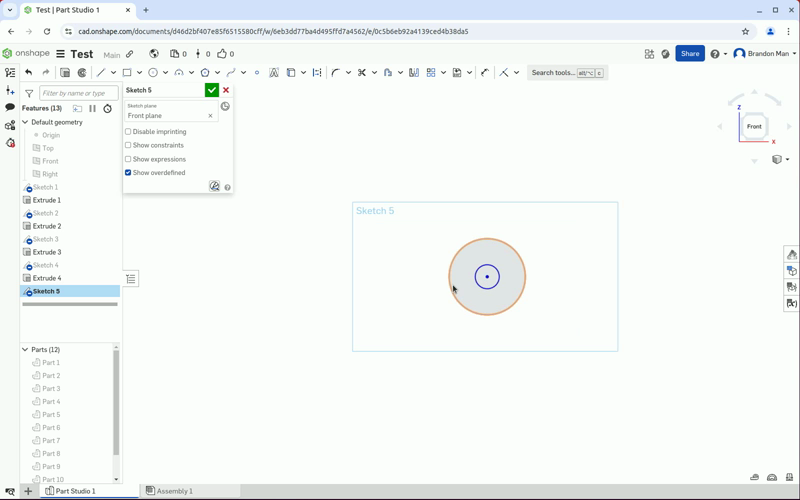
scroll(6)
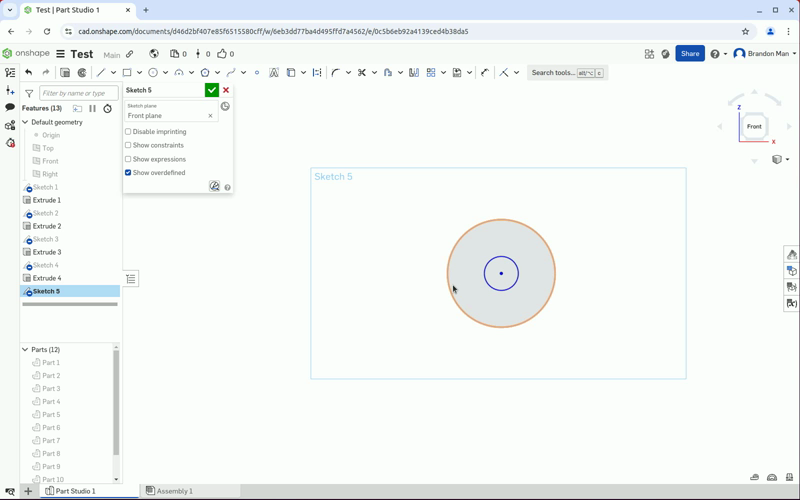
scroll(6)
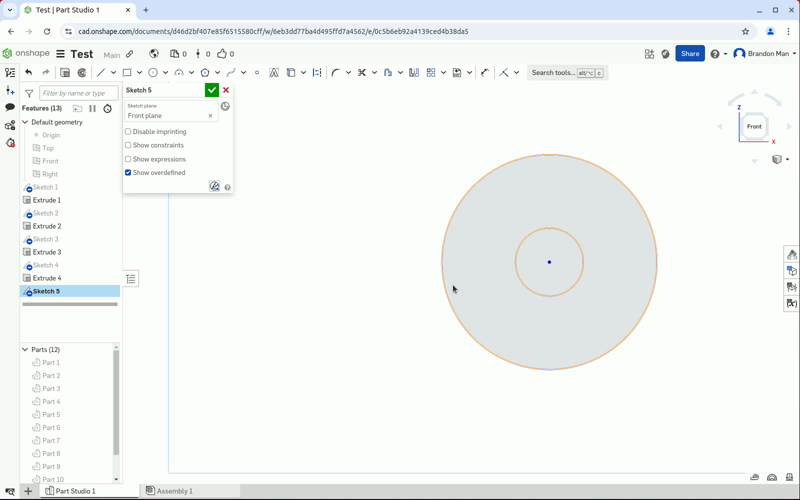
click(453, 284)
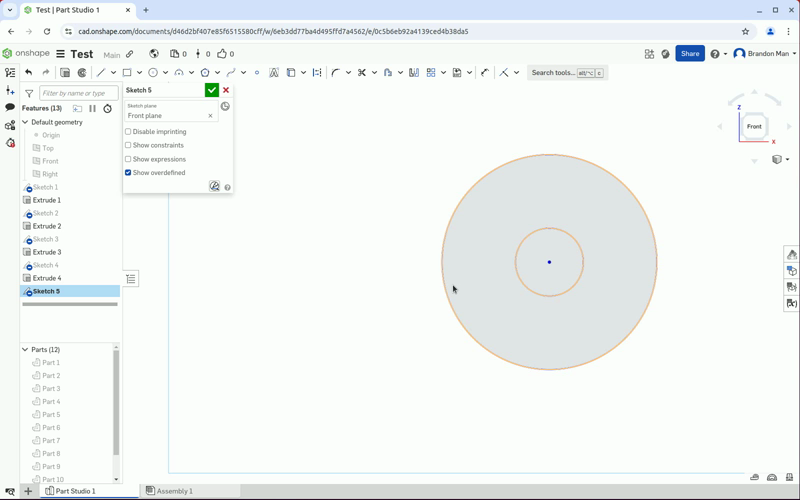
scroll(-6)
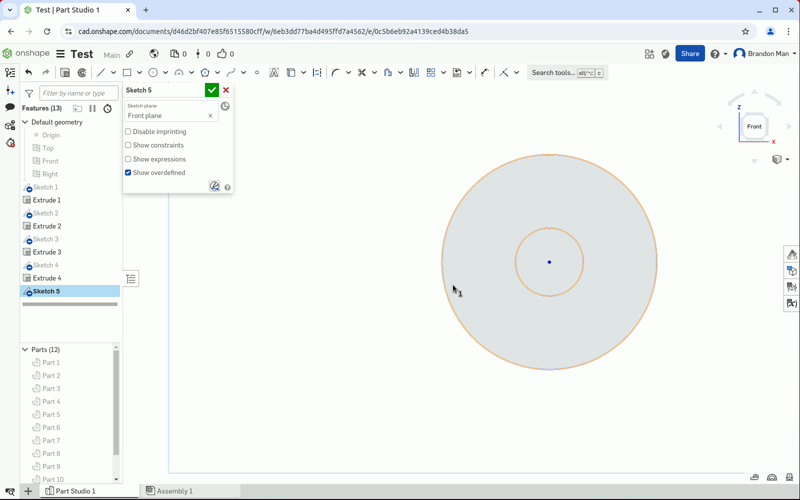
scroll(-6)
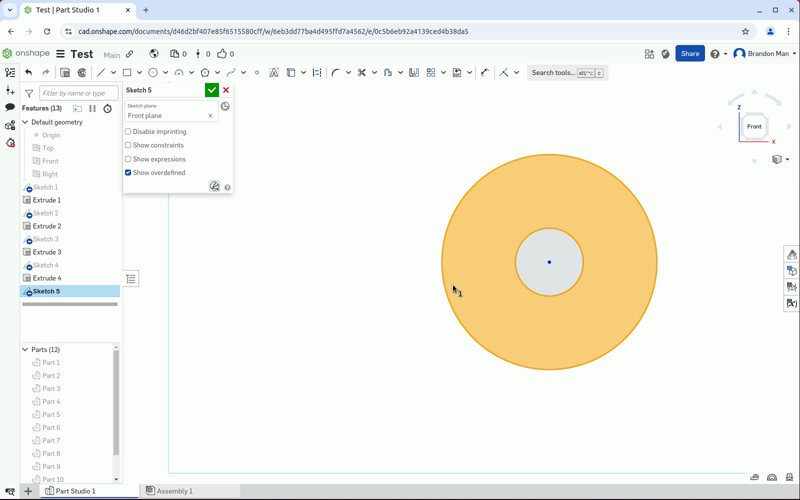
scroll(-6)
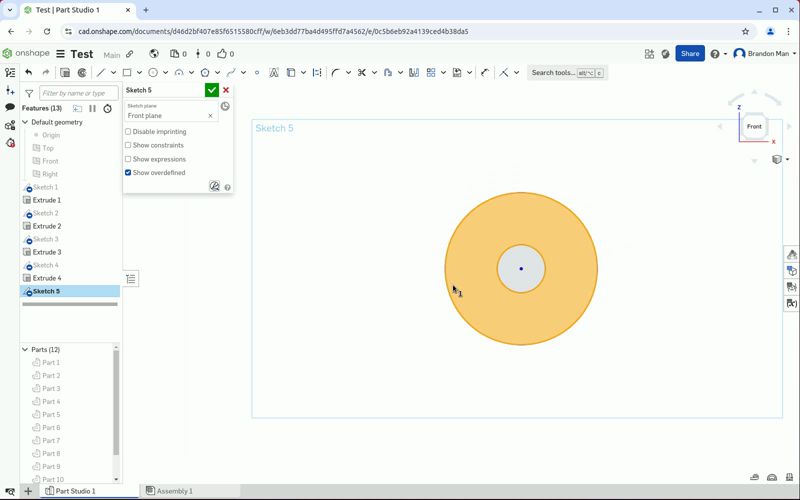
scroll(-6)
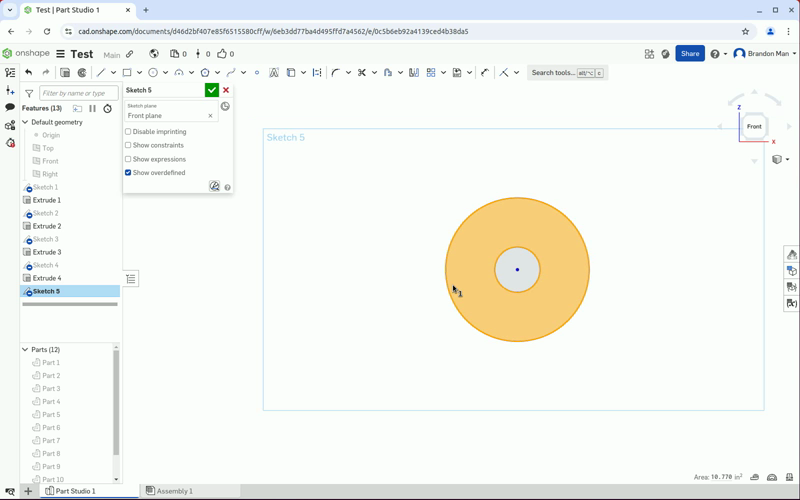
scroll(-6)
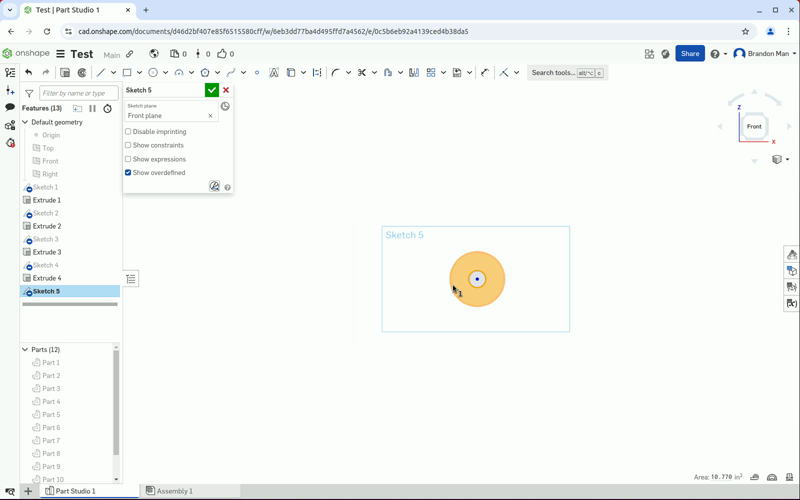
scroll(-6)
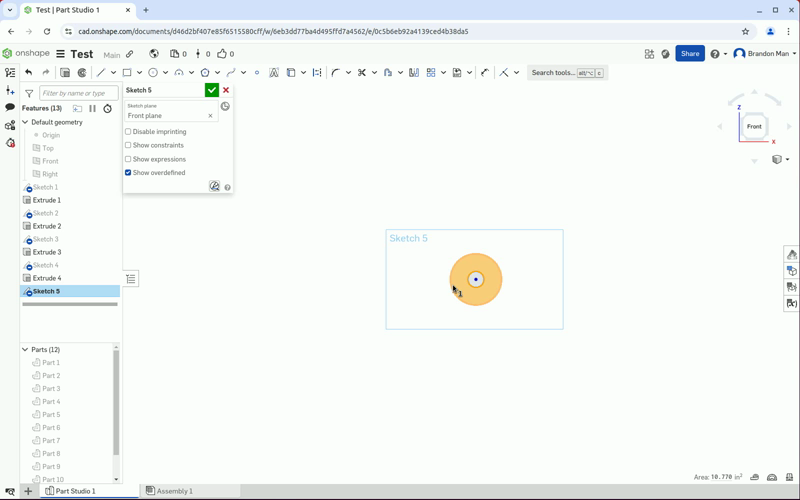
scroll(-6)
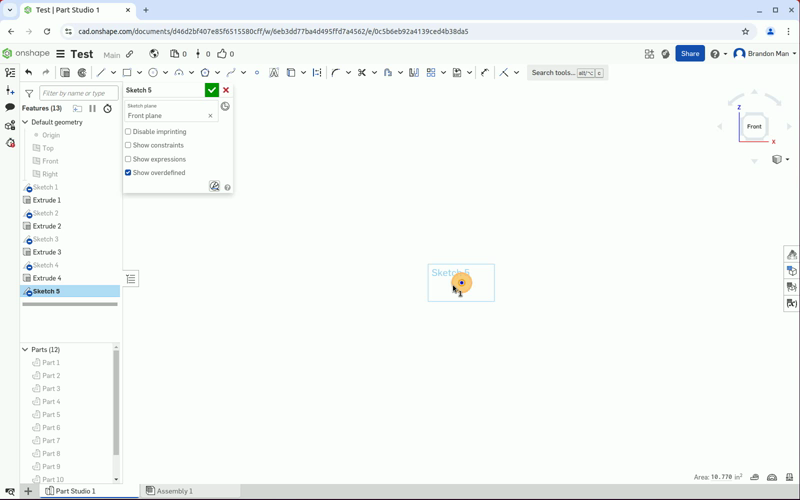
mouse_move(69, 352)
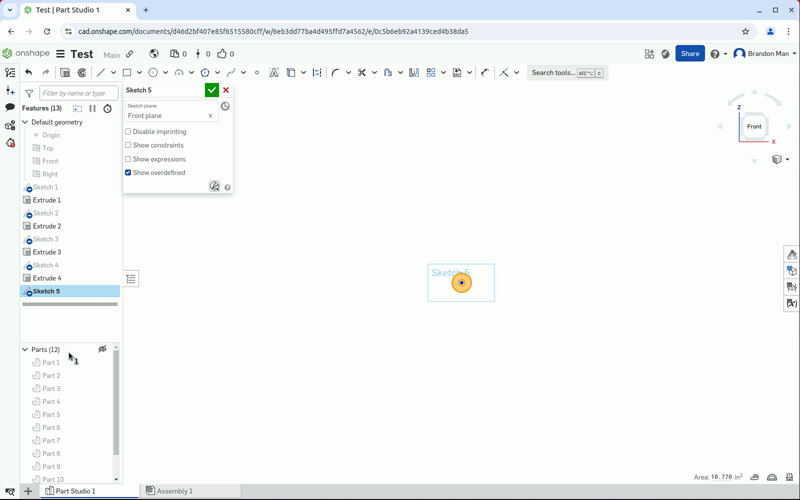
key(shift+y)
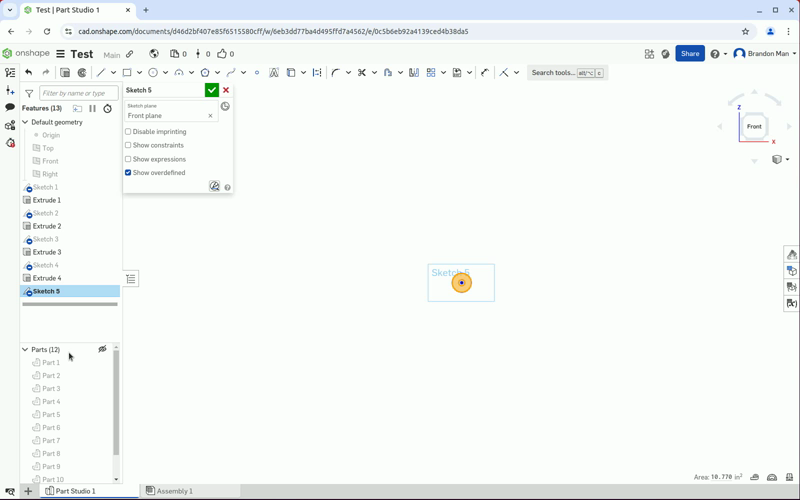
key(shift+e)
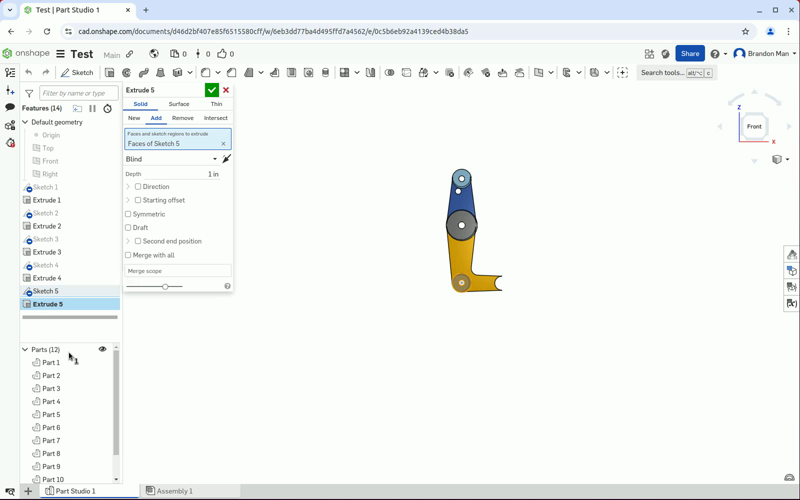
mouse_move(143, 106)
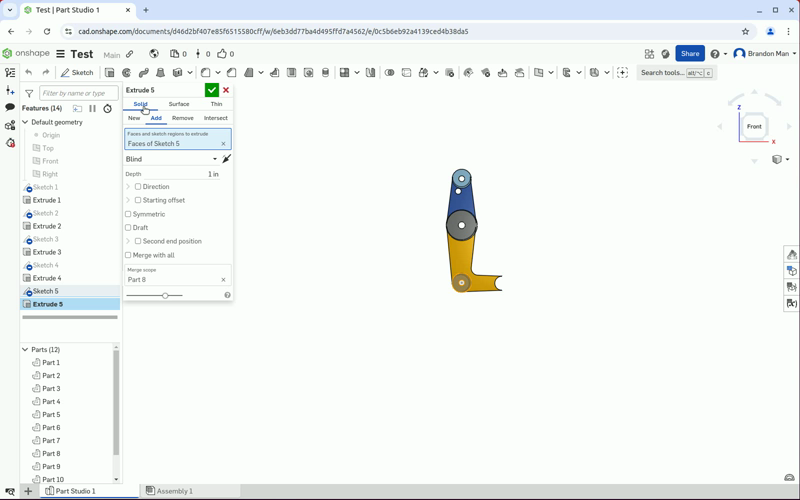
click(143, 106)
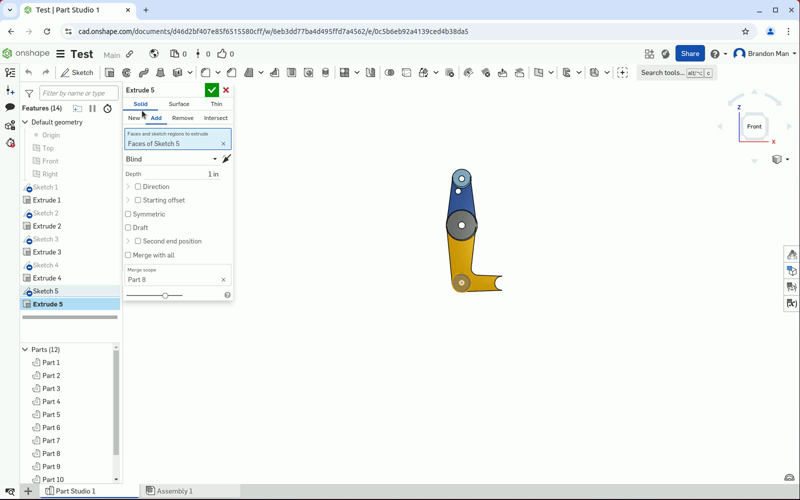
mouse_move(137, 120)
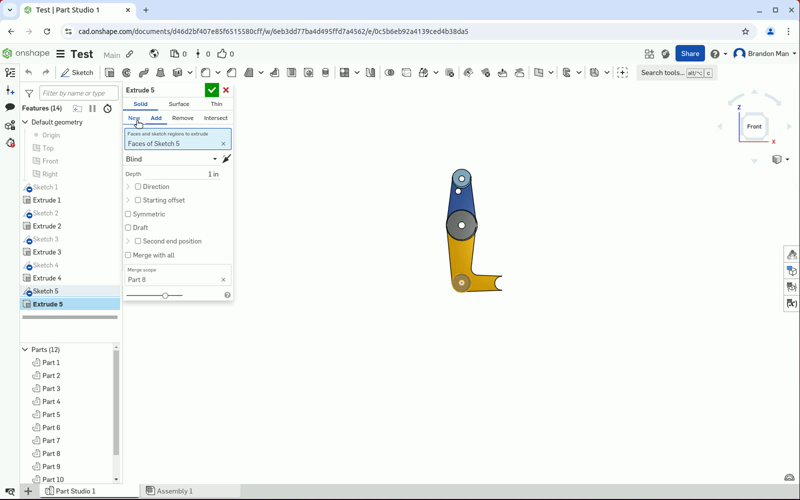
click(137, 120)
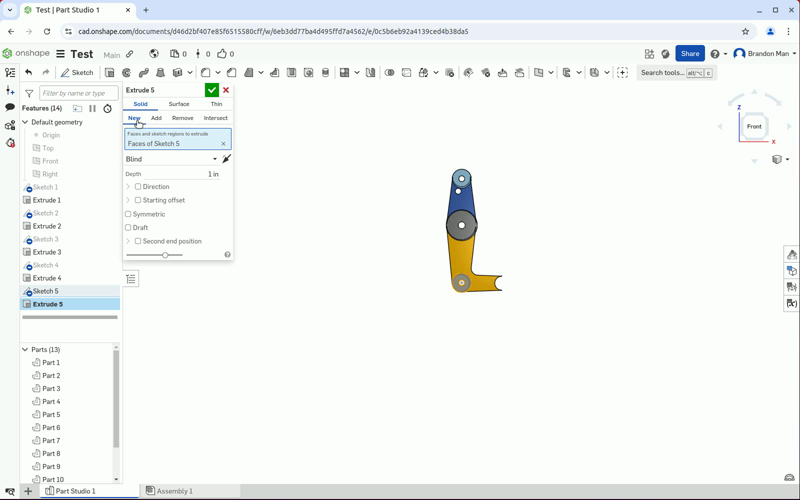
key(tab, 4)
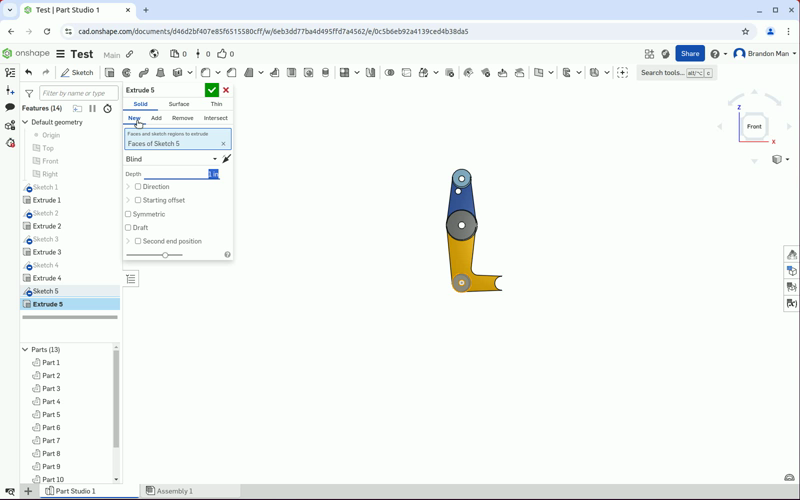
text(0.481)
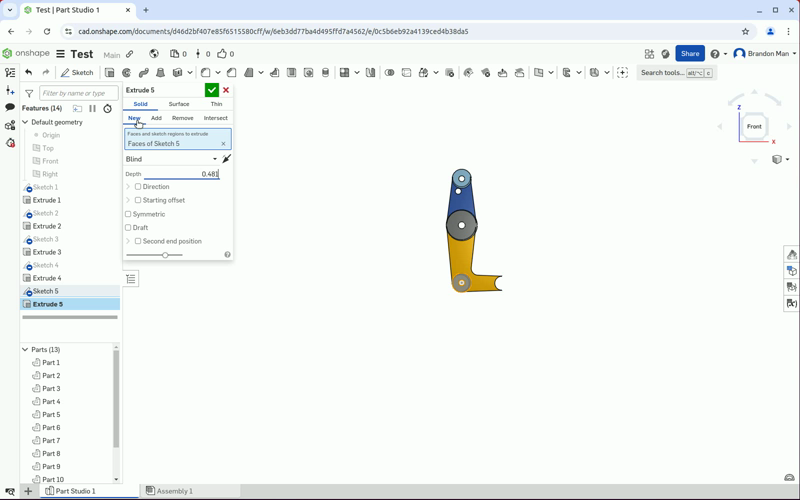
key(enter)
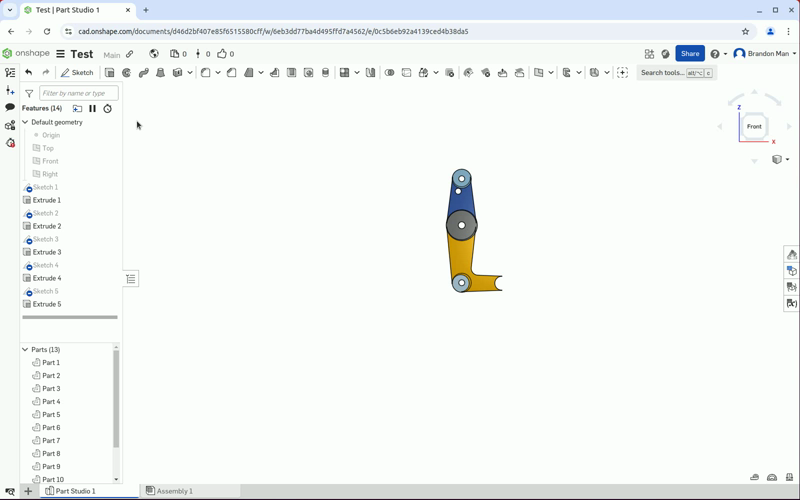
key(shift+h)
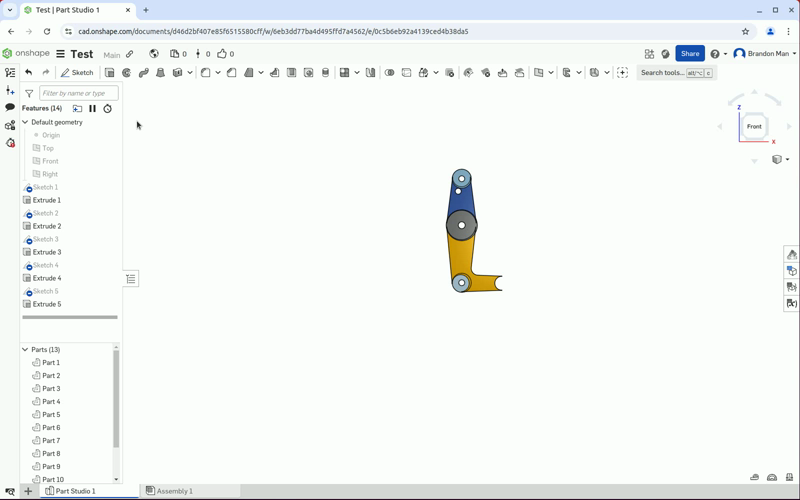
key(shift+h)
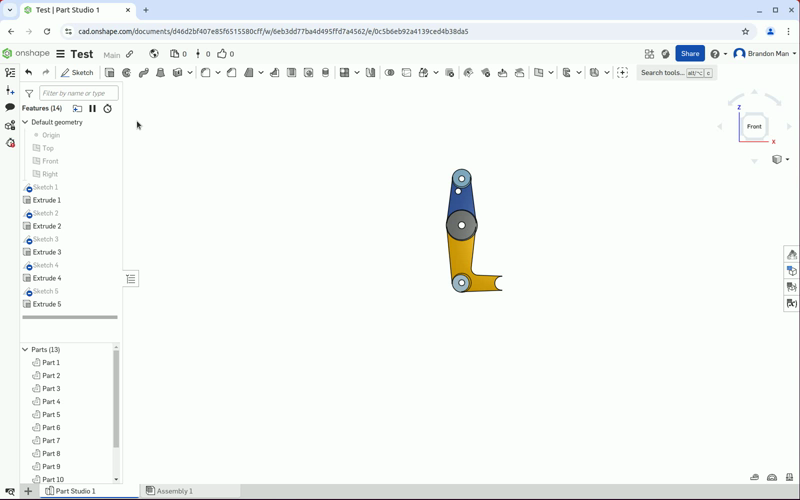
mouse_move(73, 189)
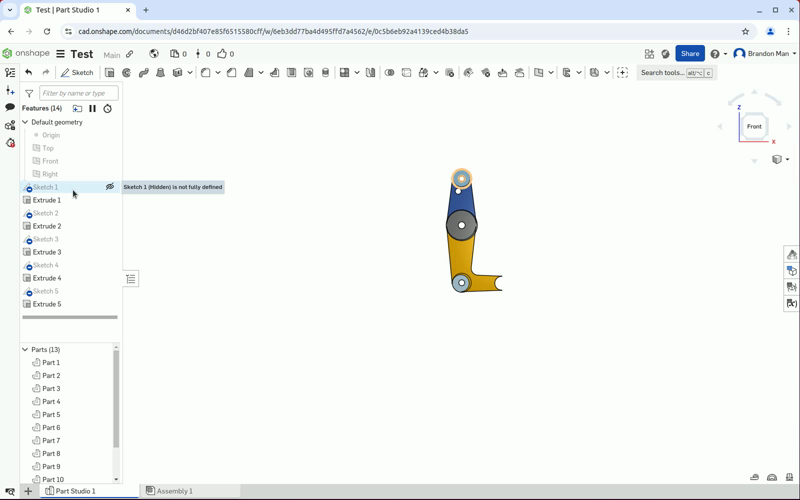
click(73, 189)
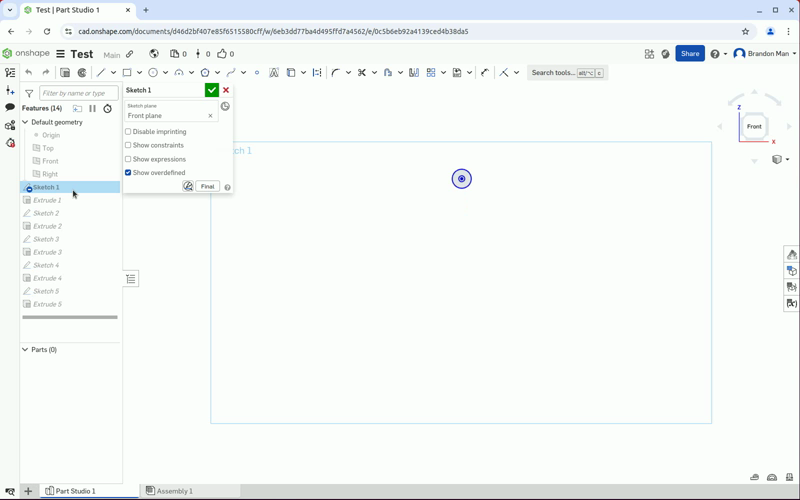
mouse_move(229, 92)
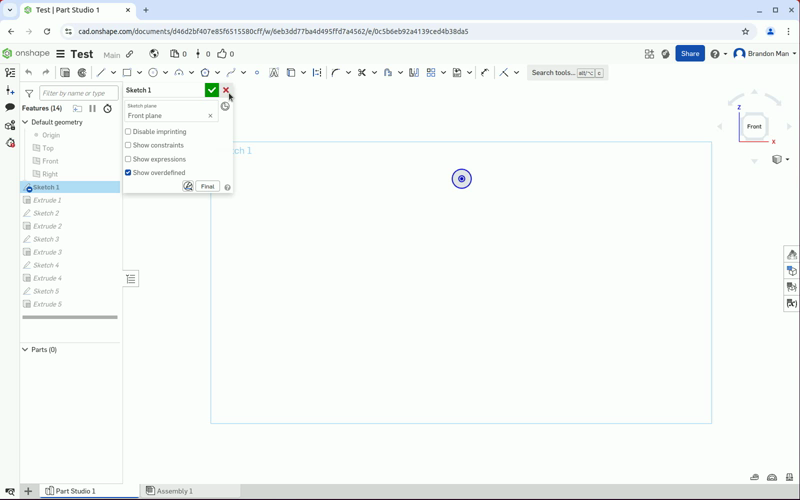
click(229, 92)
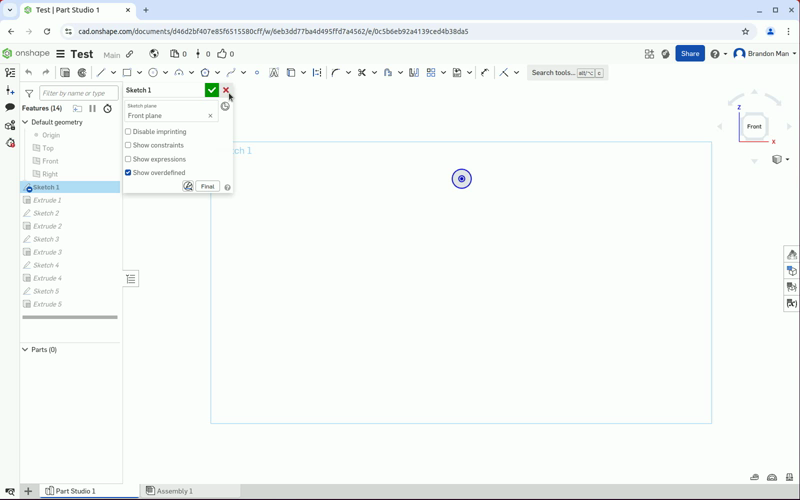
key(shift+s)
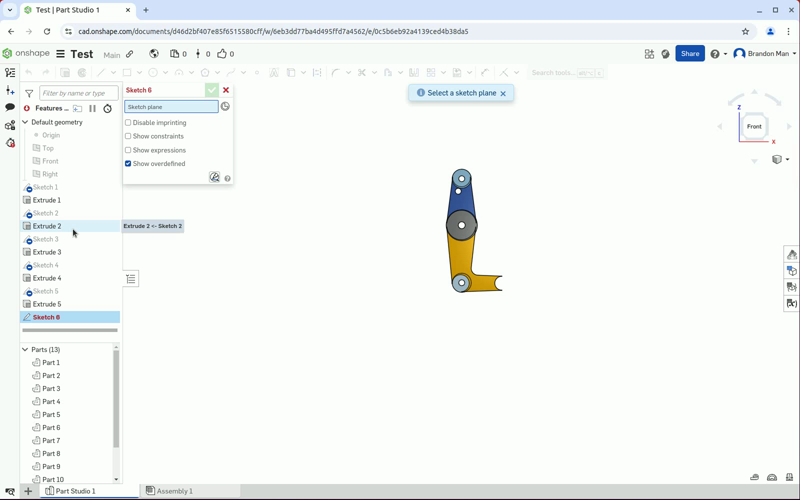
scroll(3)
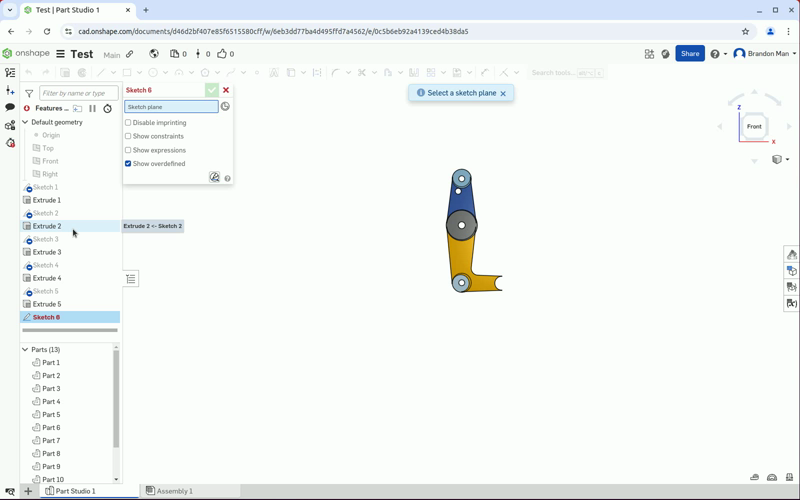
mouse_move(73, 163)
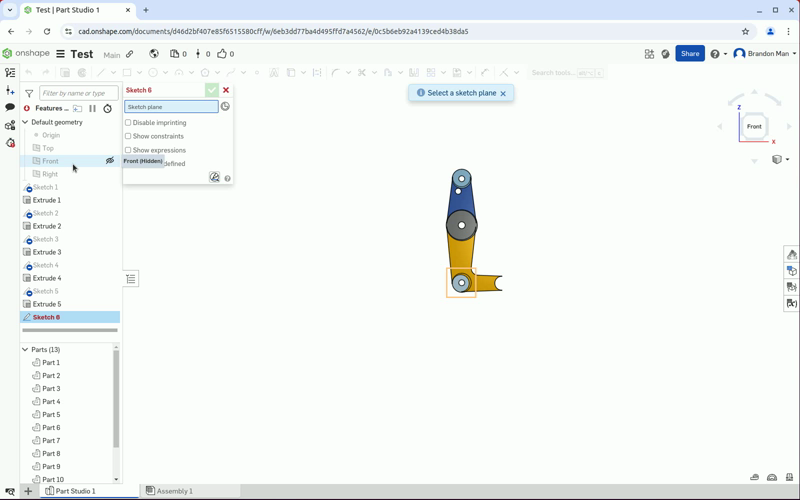
click(73, 163)
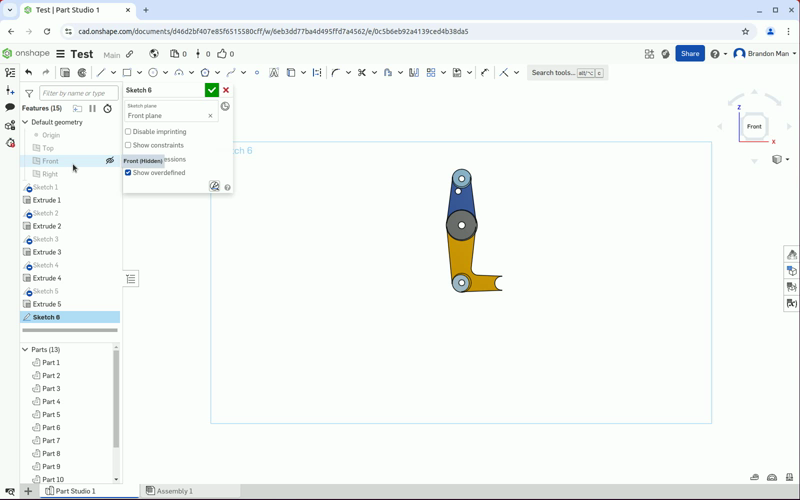
mouse_move(69, 352)
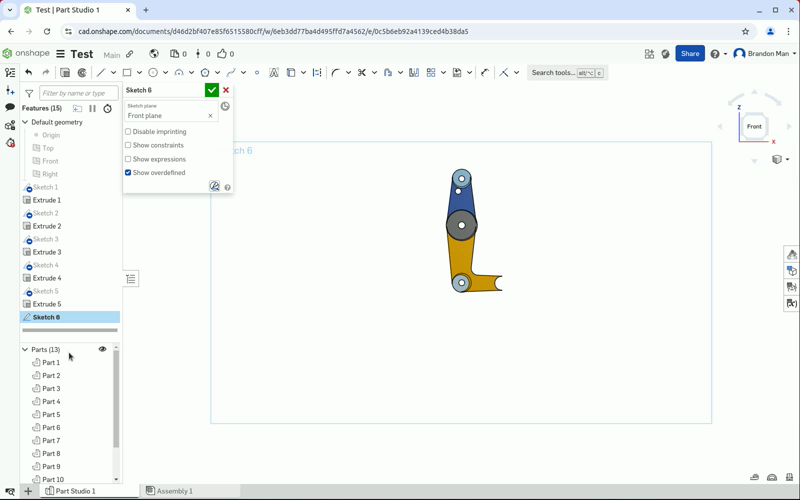
key(y)
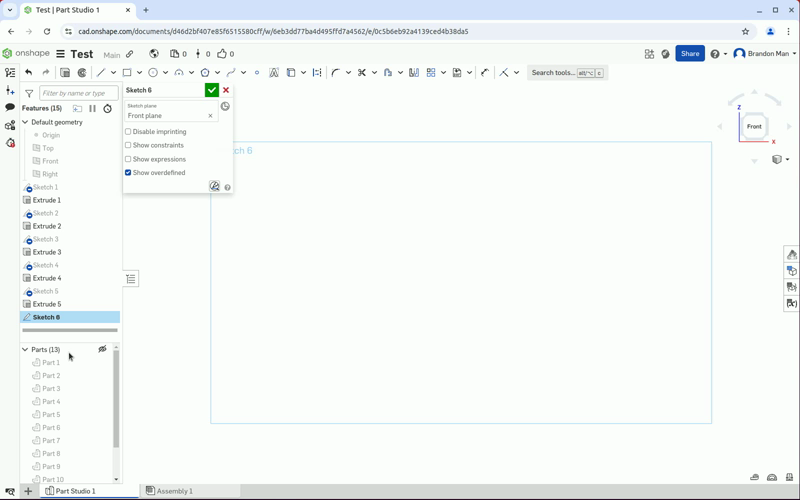
key(c)
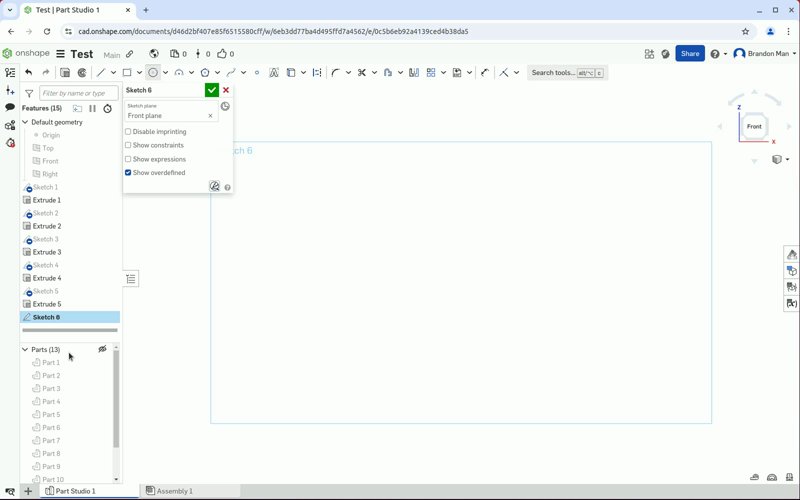
key_down(shift)
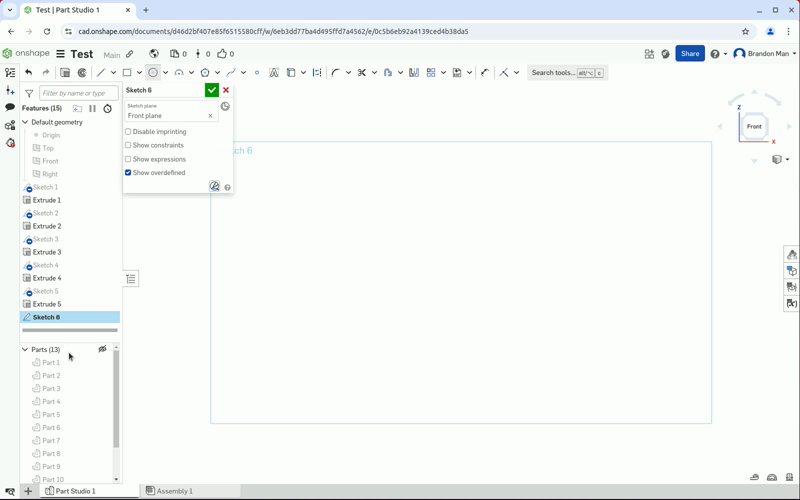
mouse_move(501, 282)
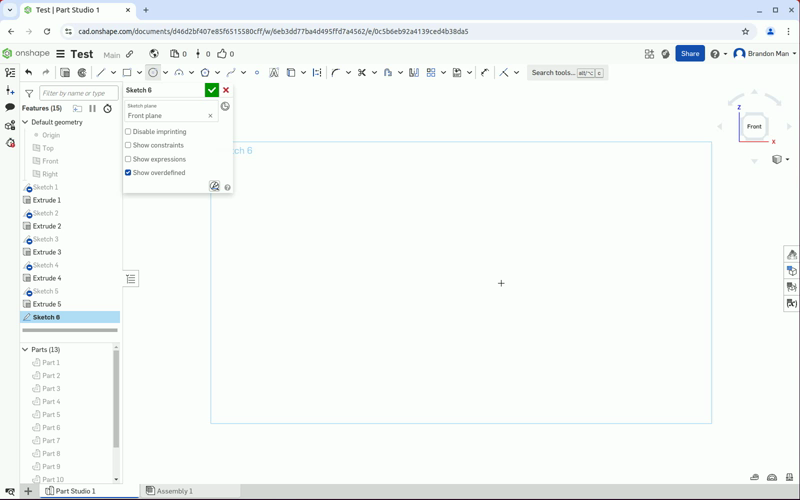
click(501, 282)
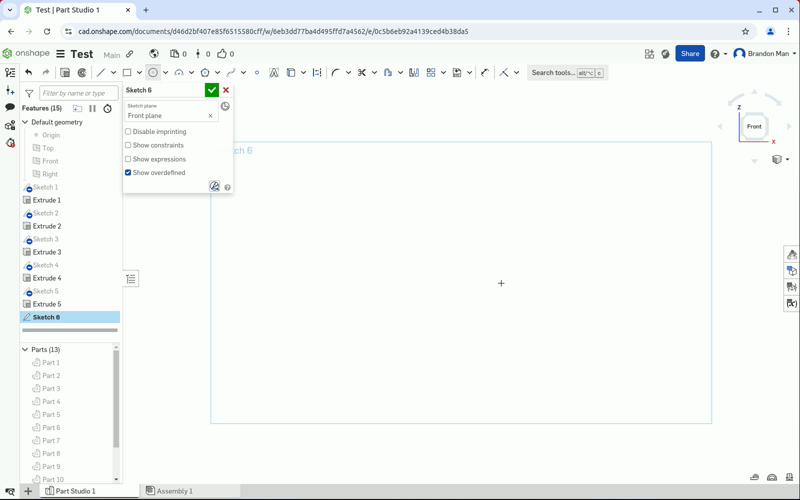
key_up(shift)
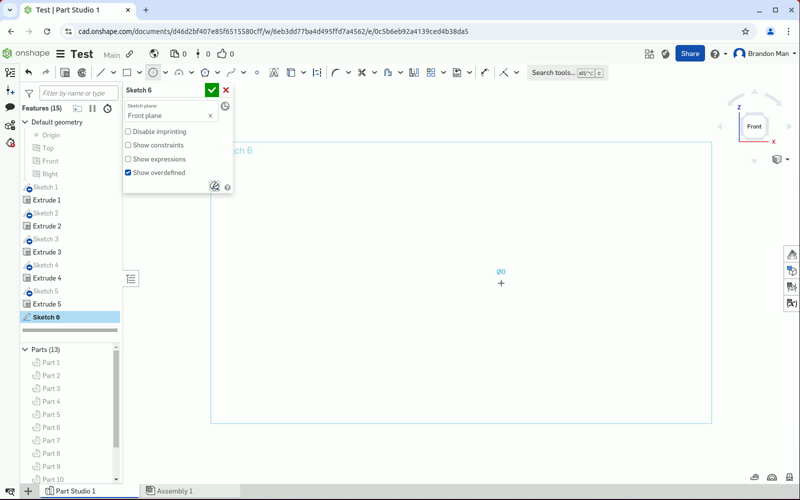
mouse_move(508, 282)
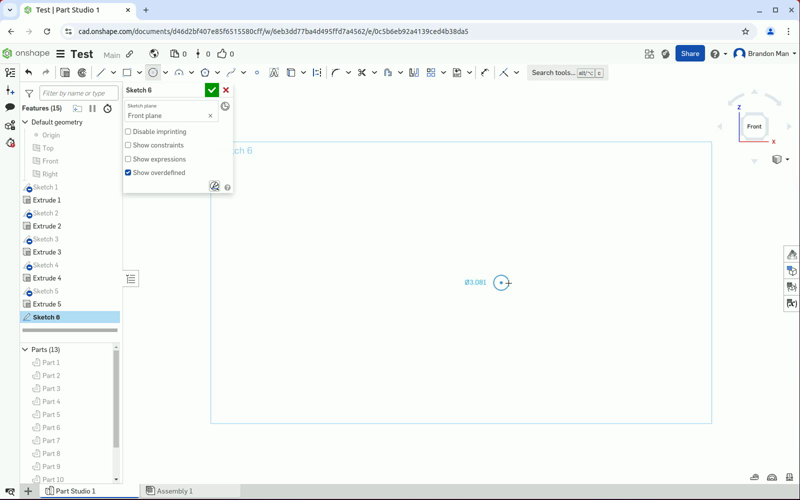
click(508, 282)
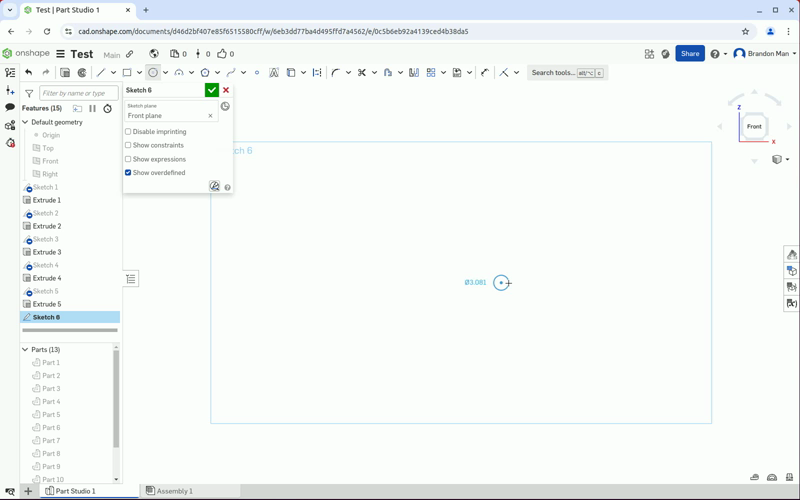
key(esc)
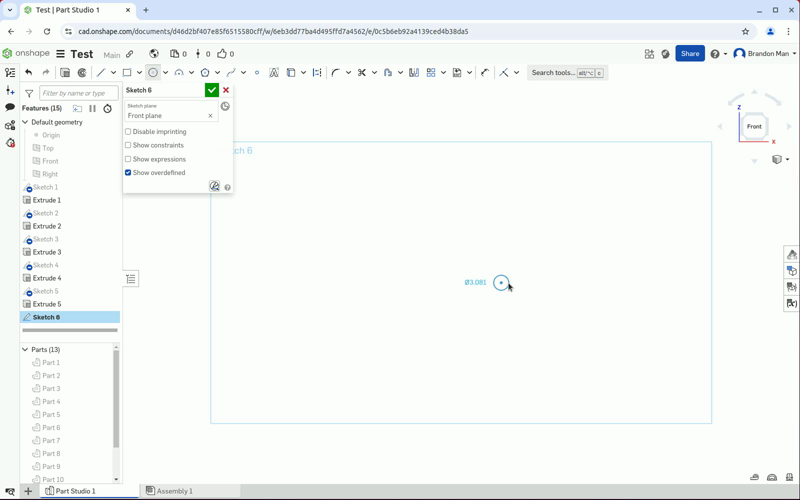
key(c)
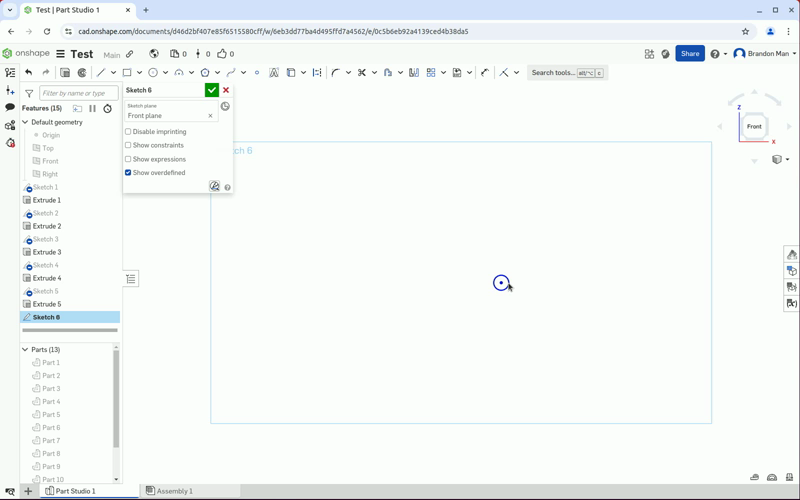
key_down(shift)
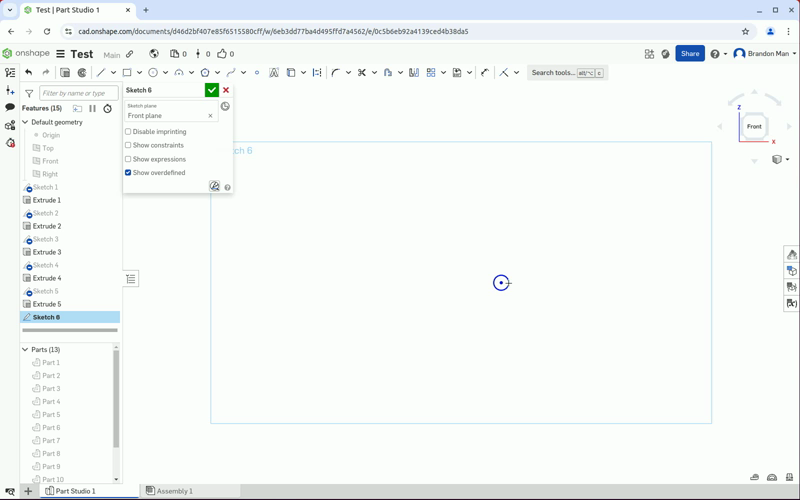
mouse_move(501, 282)
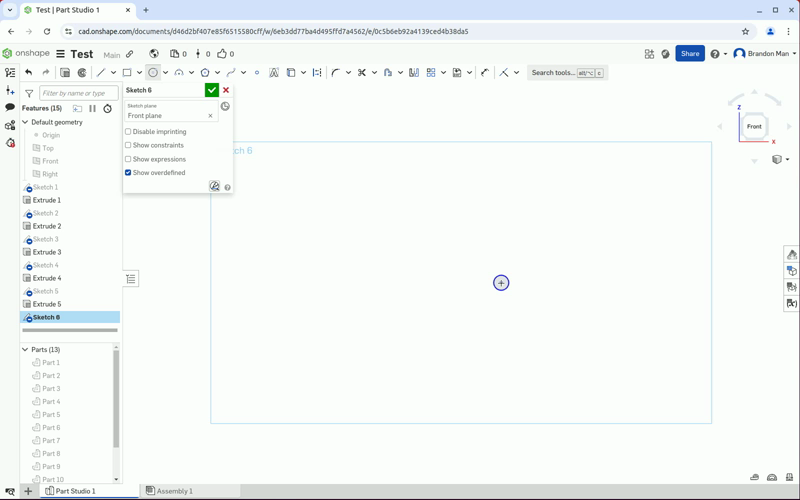
click(501, 282)
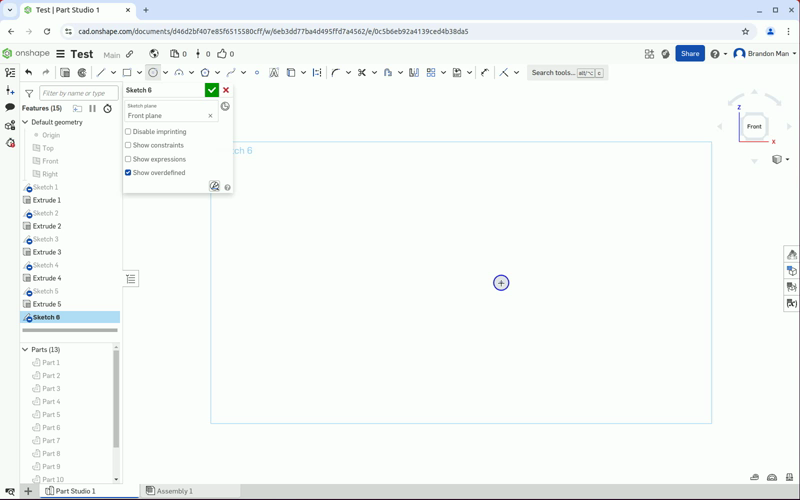
key_up(shift)
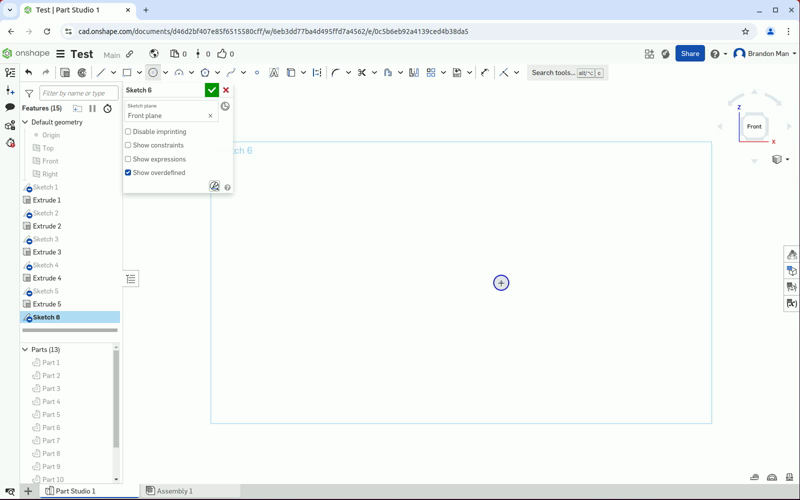
mouse_move(504, 282)
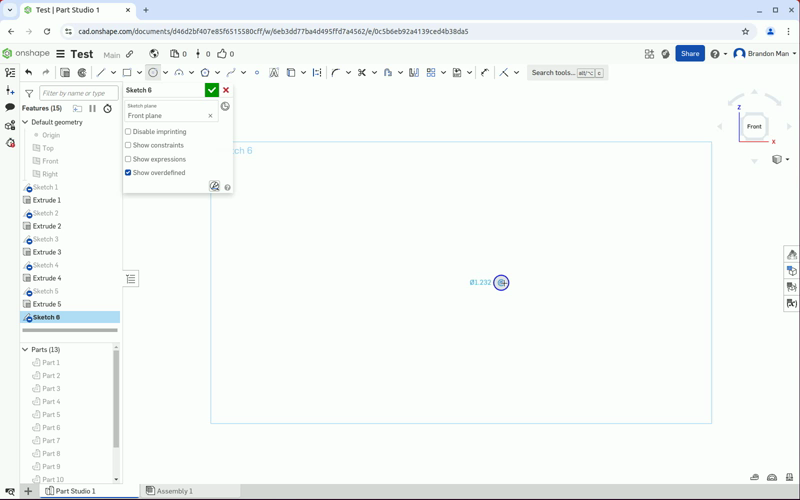
scroll(6)
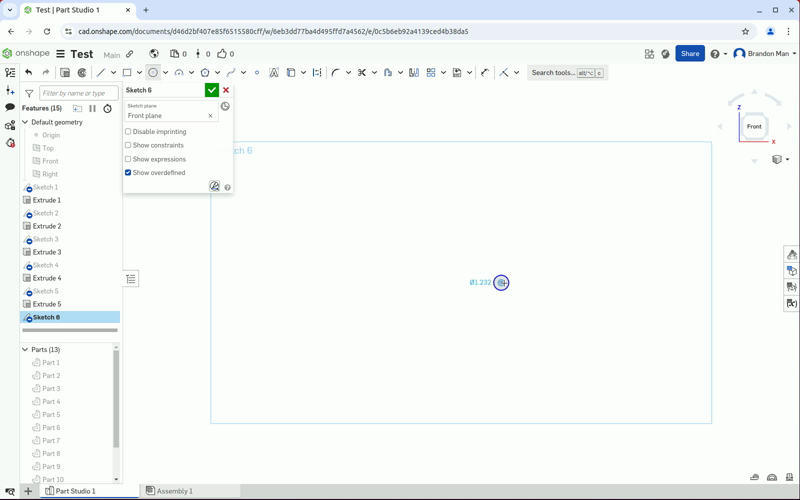
scroll(6)
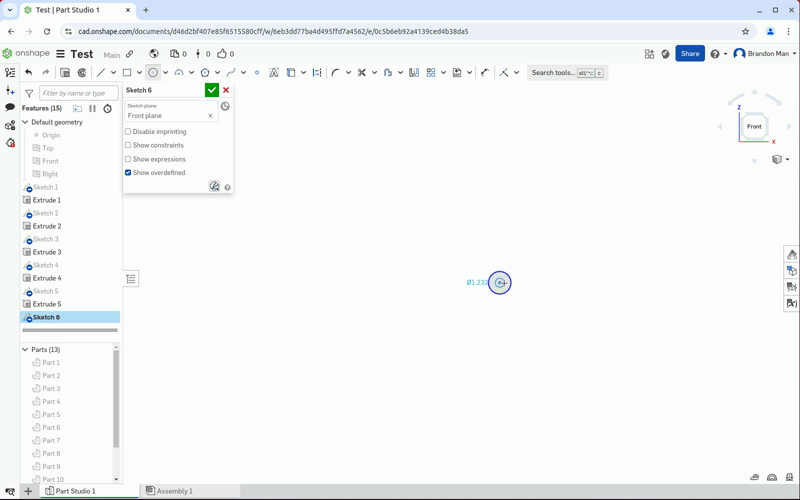
scroll(6)
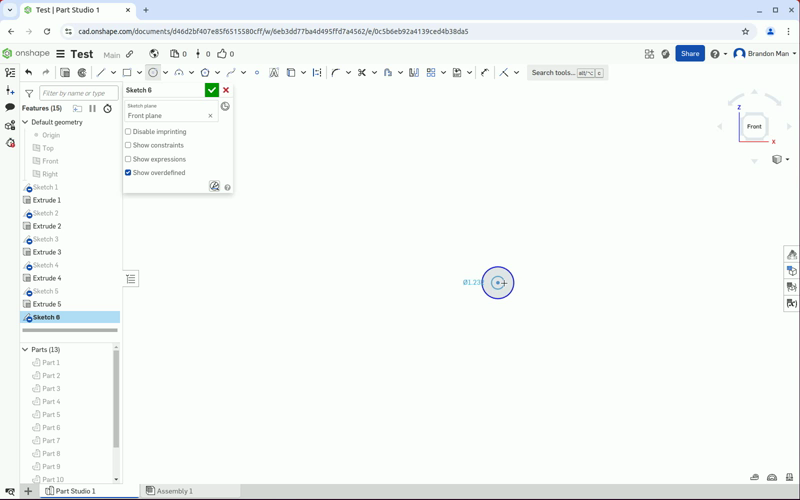
scroll(6)
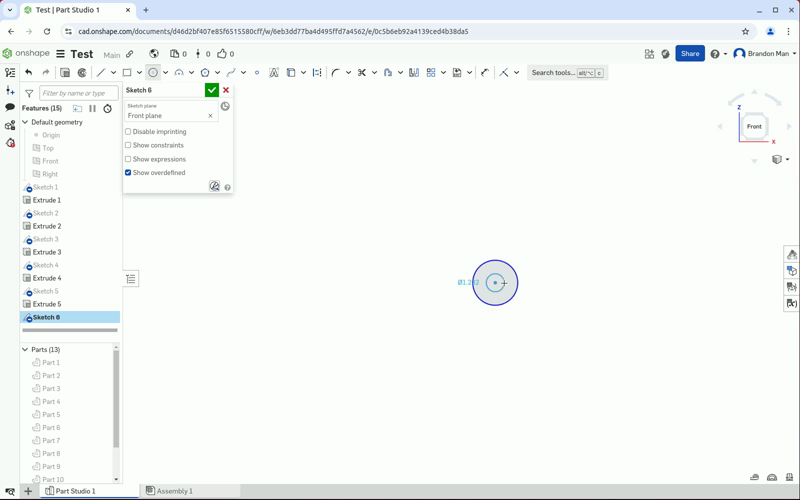
scroll(6)
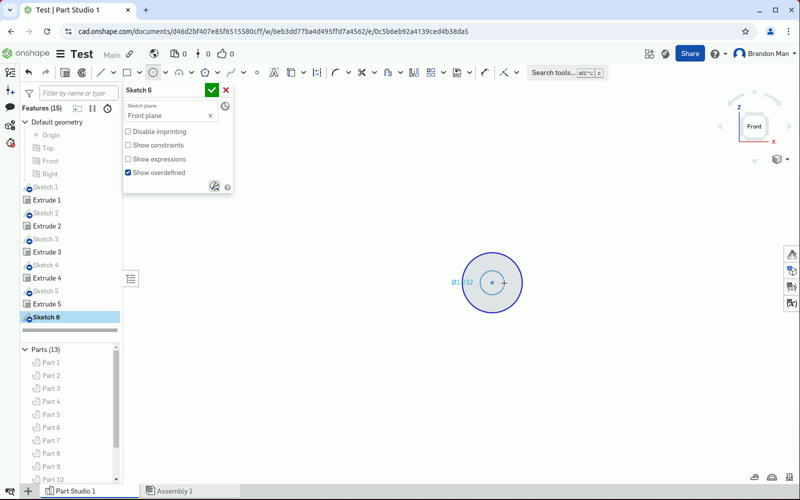
scroll(6)
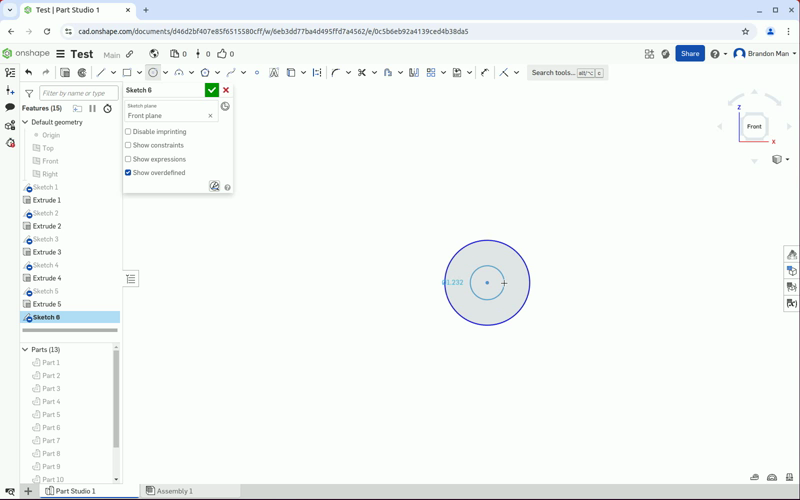
scroll(6)
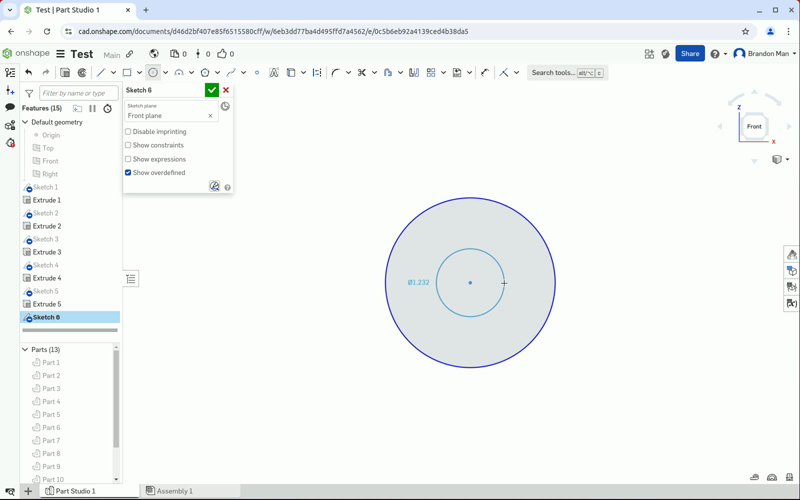
click(504, 282)
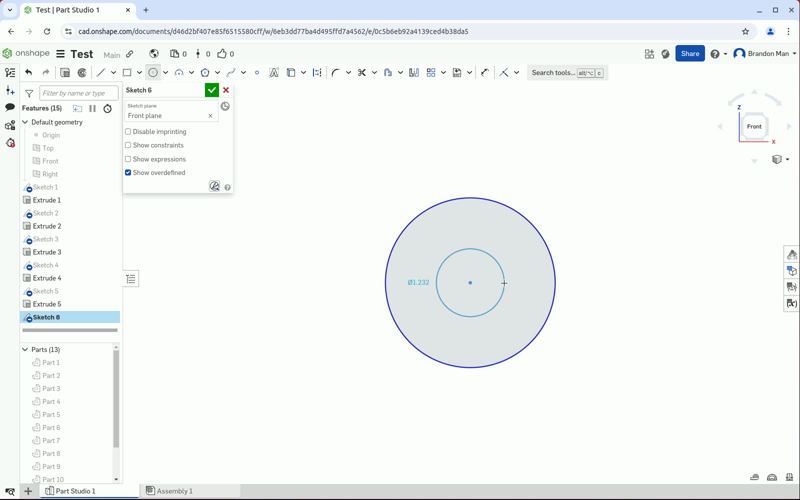
scroll(-6)
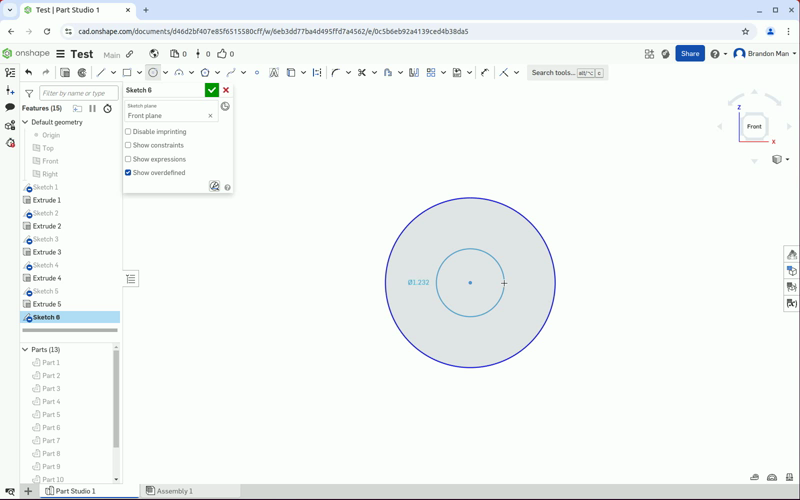
scroll(-6)
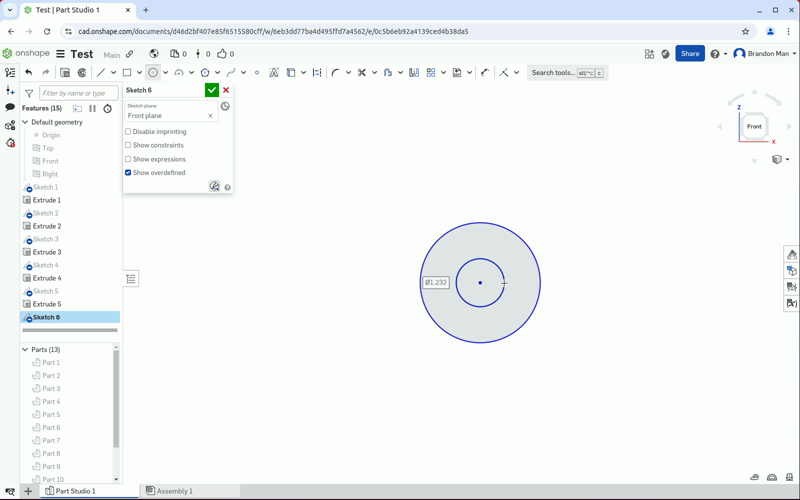
scroll(-6)
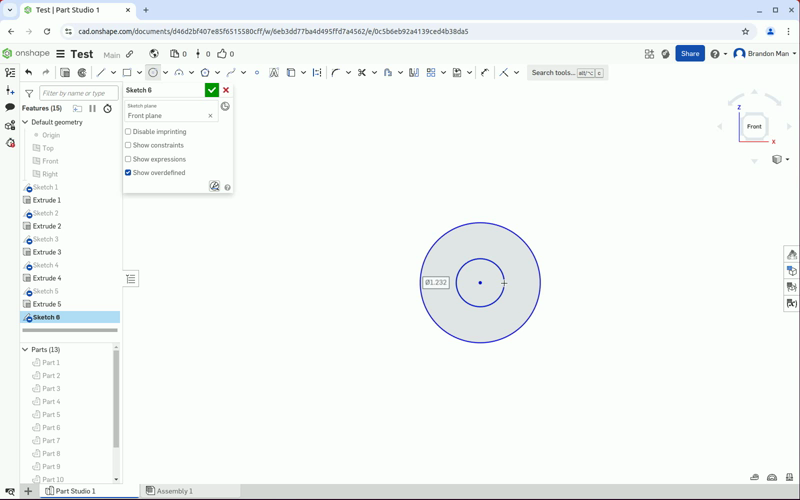
scroll(-6)
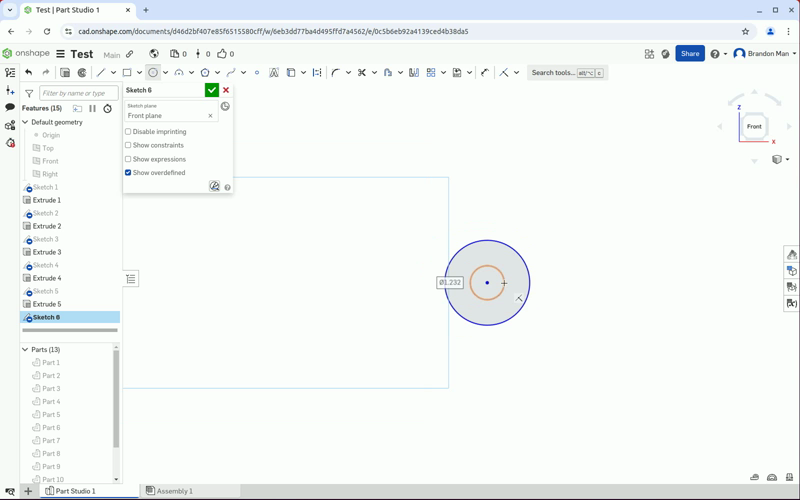
scroll(-6)
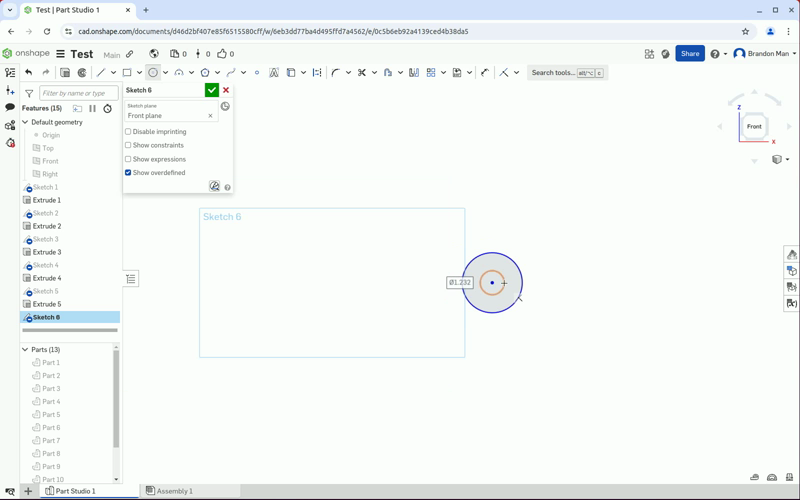
scroll(-6)
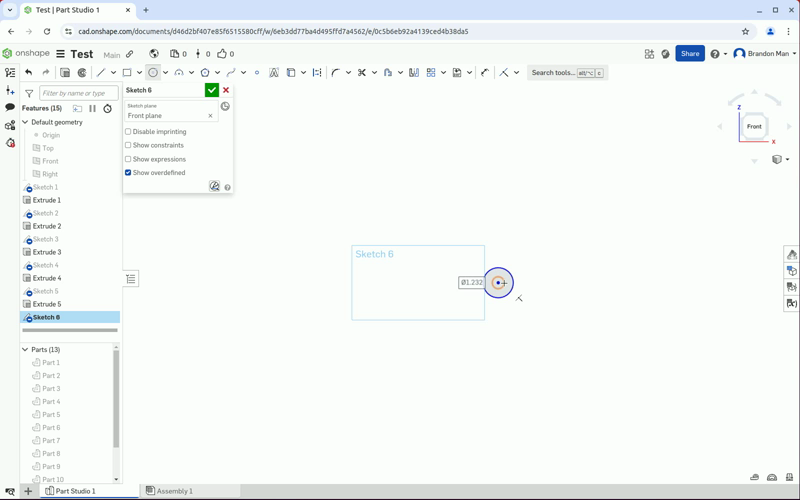
scroll(-6)
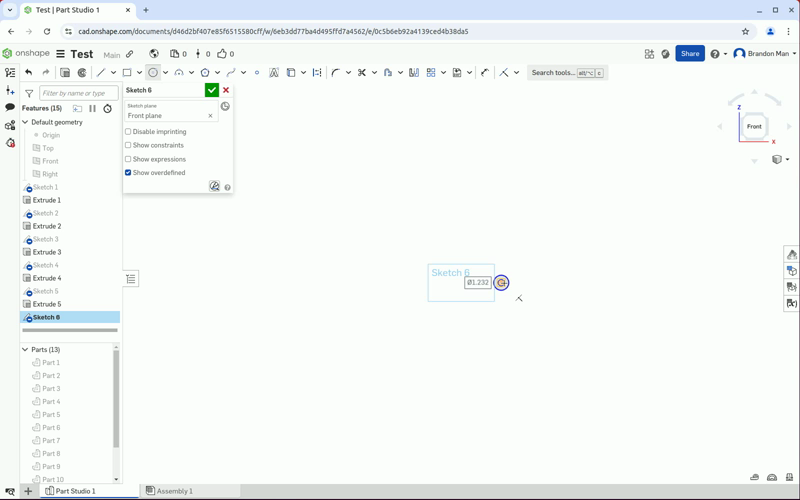
key(esc)
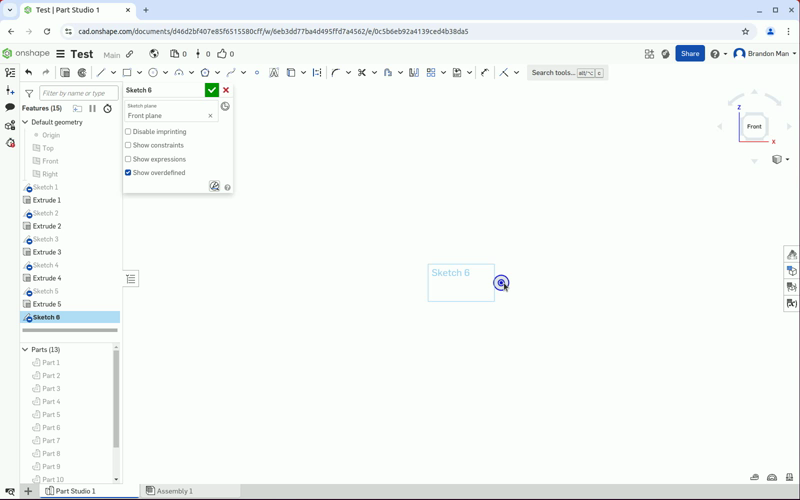
mouse_move(498, 288)
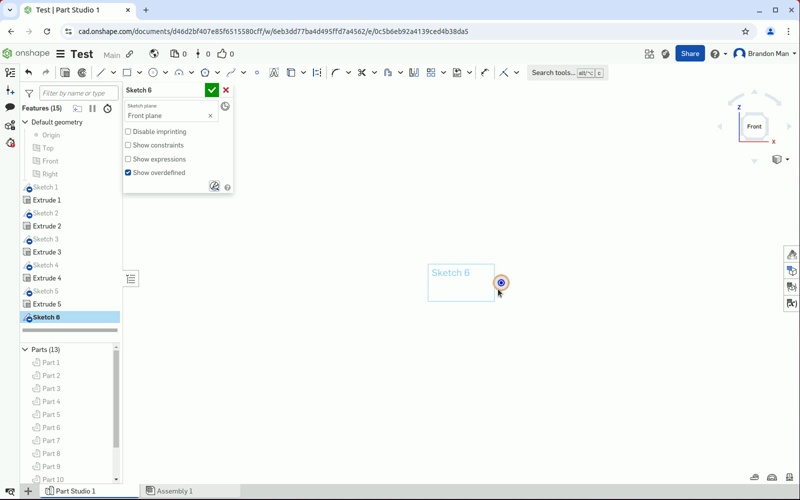
scroll(6)
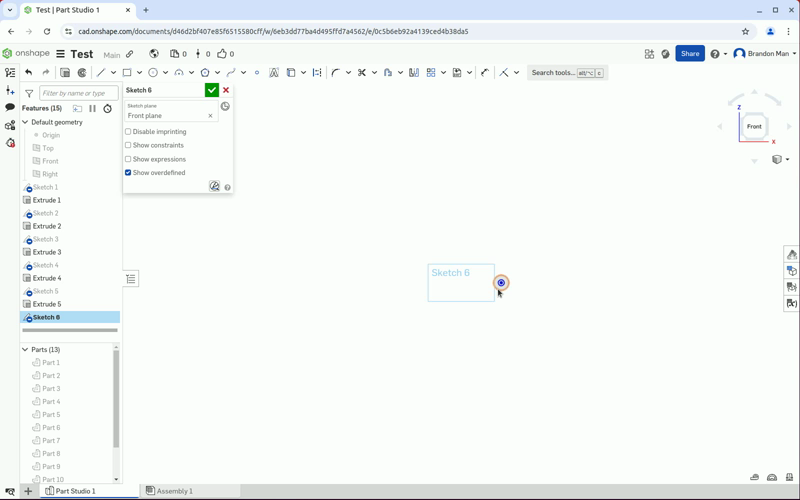
scroll(6)
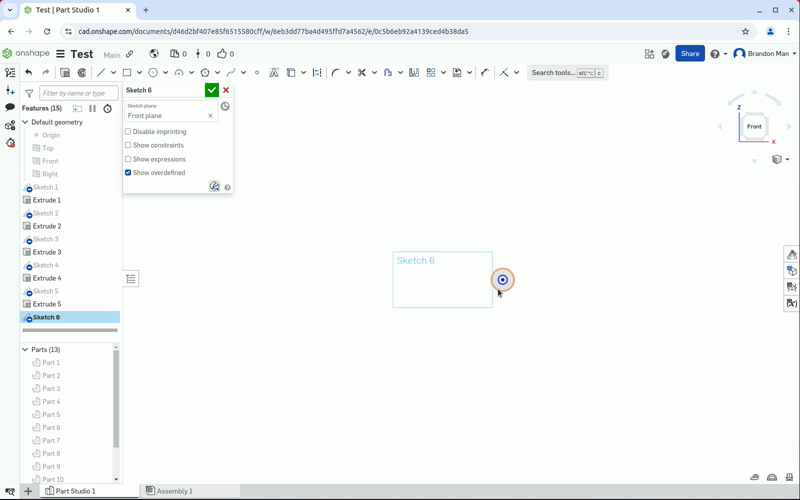
scroll(6)
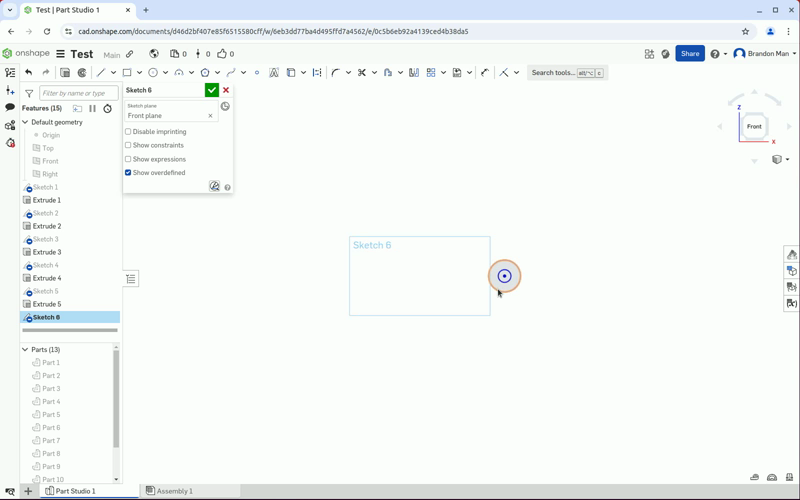
scroll(6)
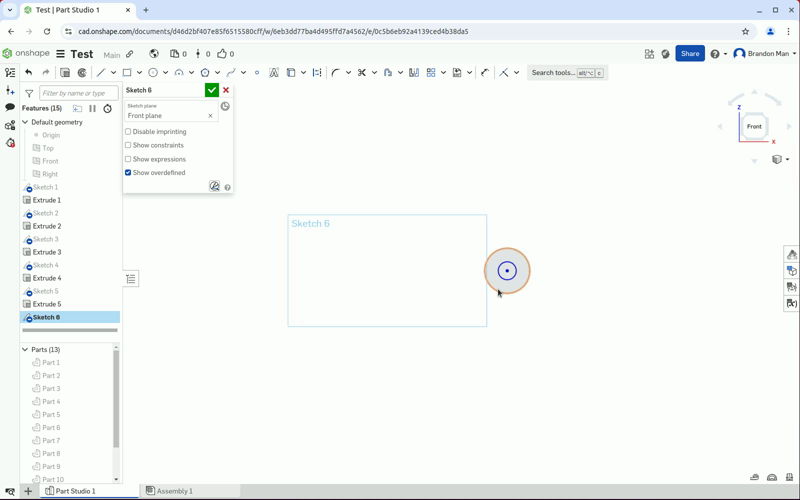
scroll(6)
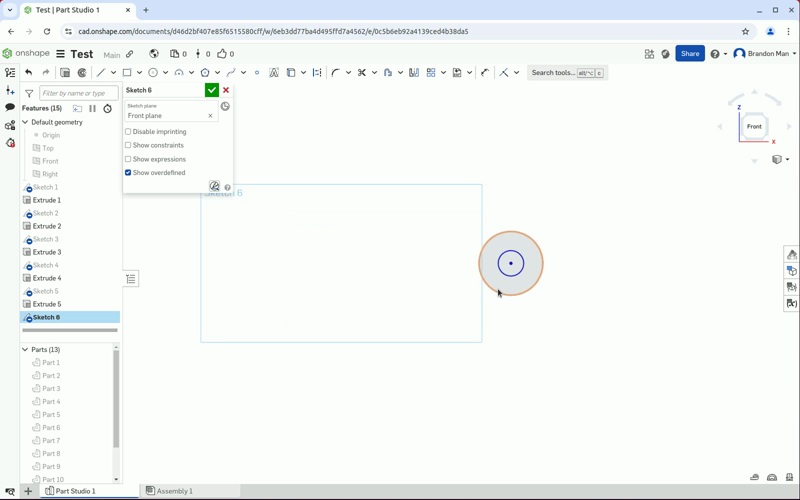
scroll(6)
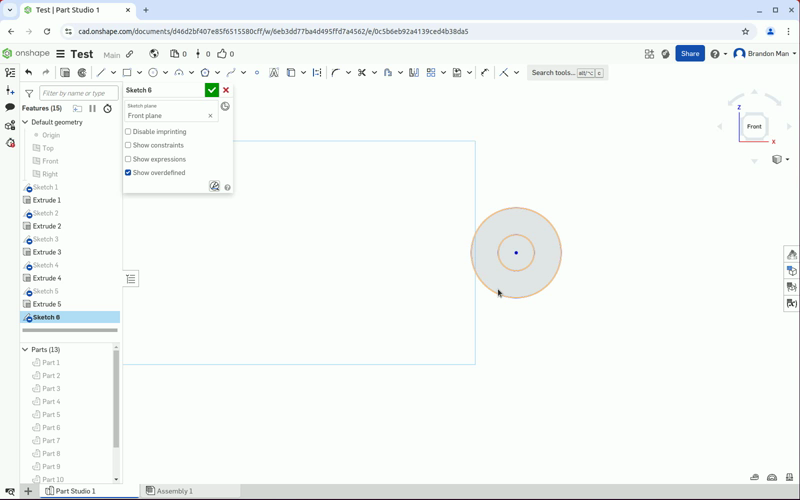
scroll(6)
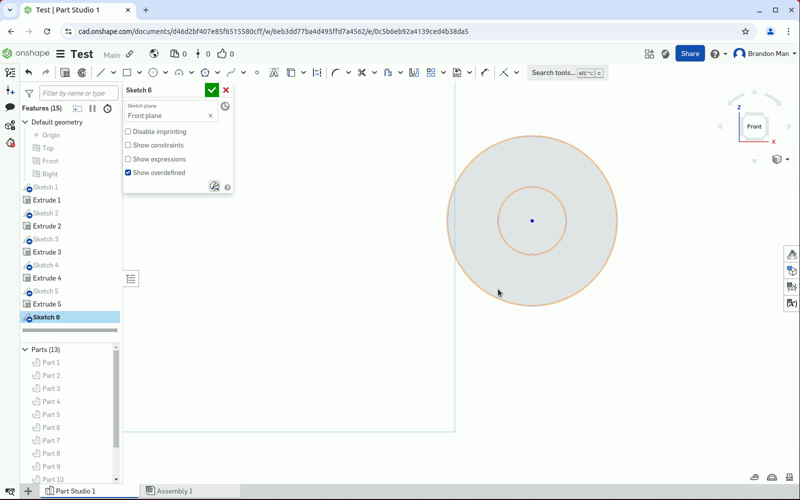
click(498, 288)
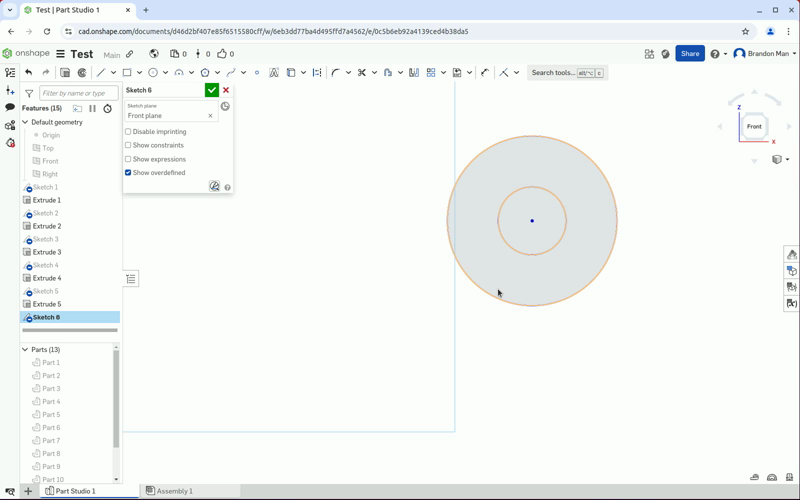
scroll(-6)
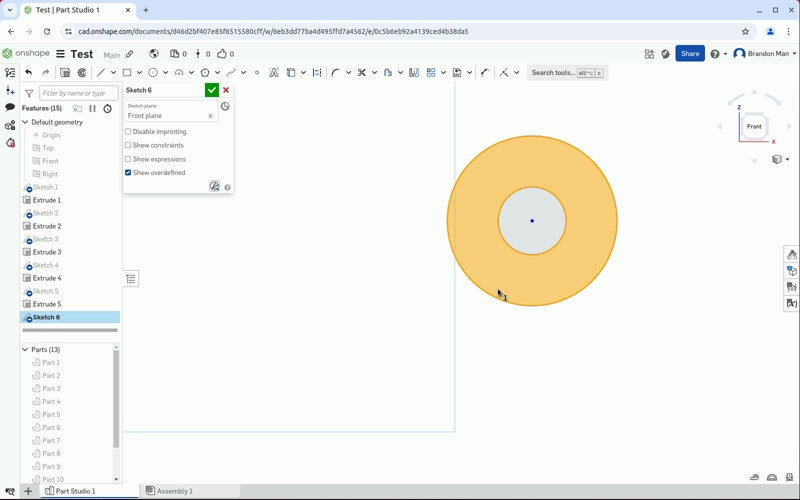
scroll(-6)
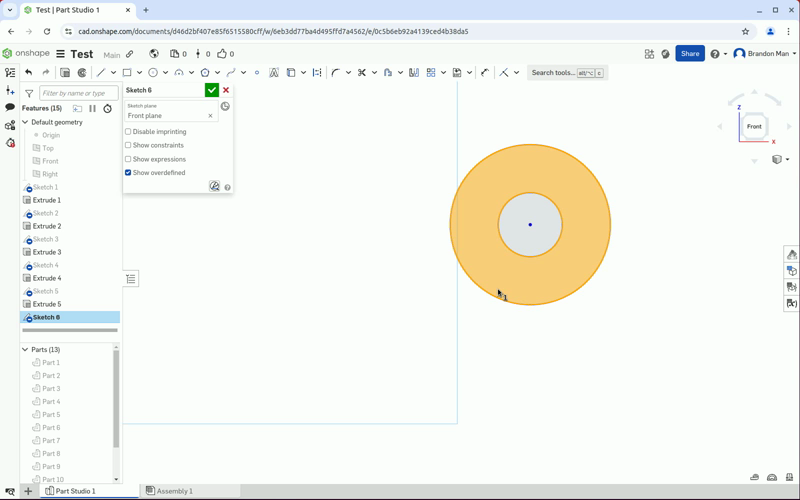
scroll(-6)
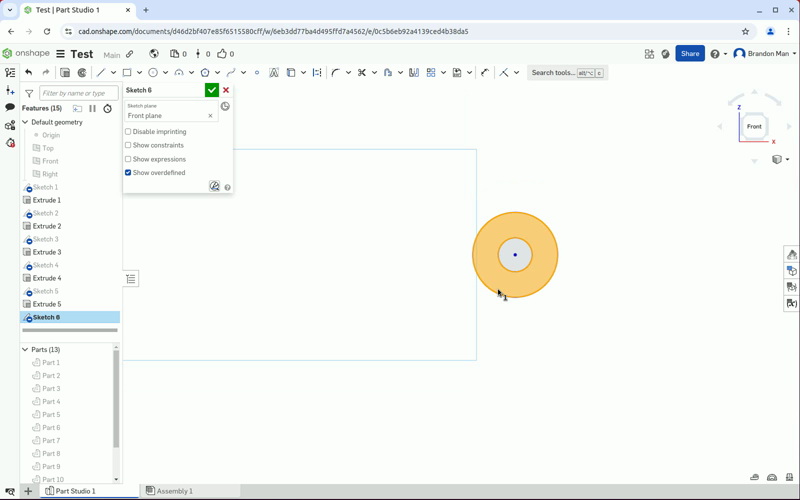
scroll(-6)
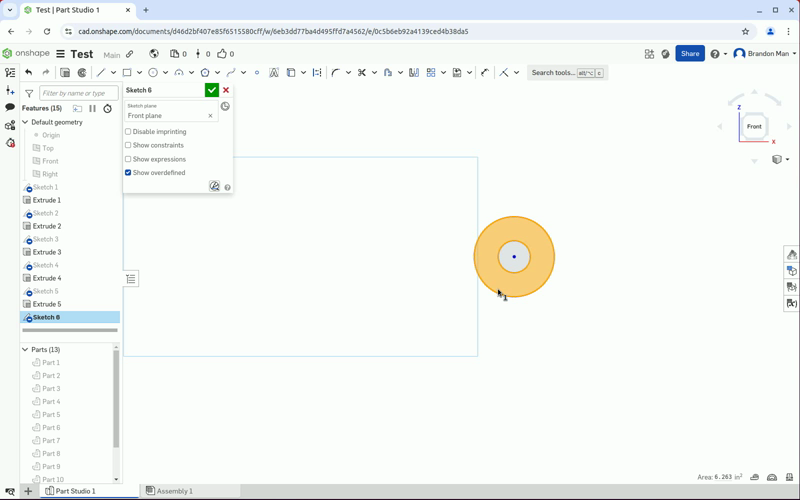
scroll(-6)
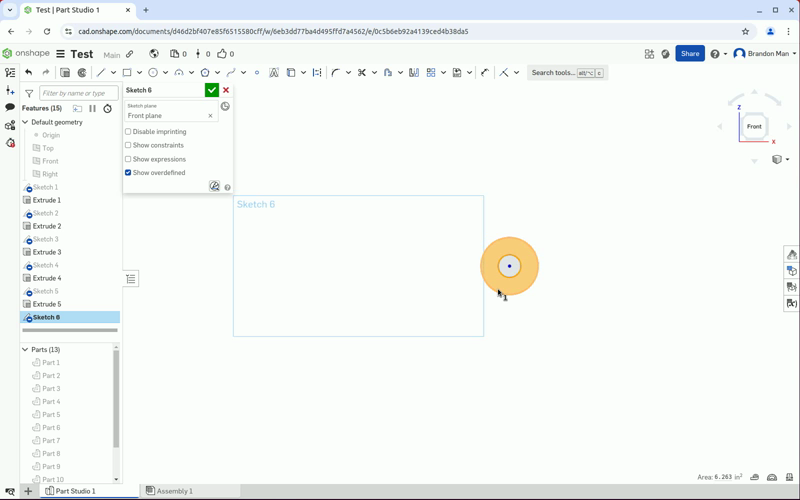
scroll(-6)
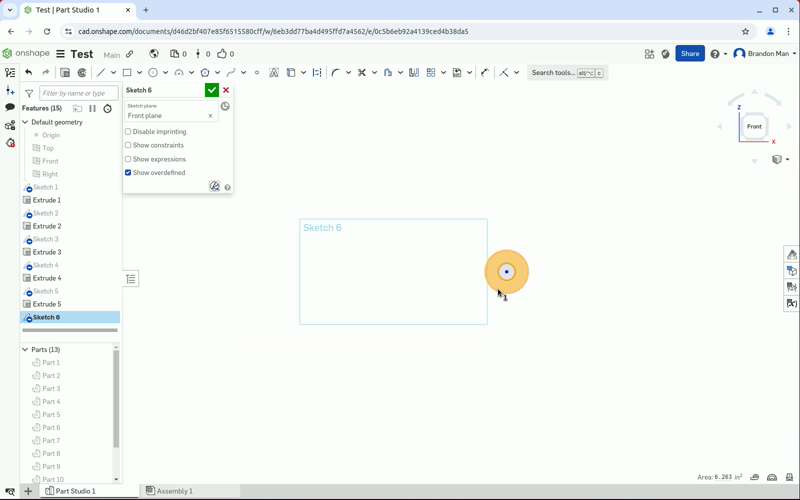
scroll(-6)
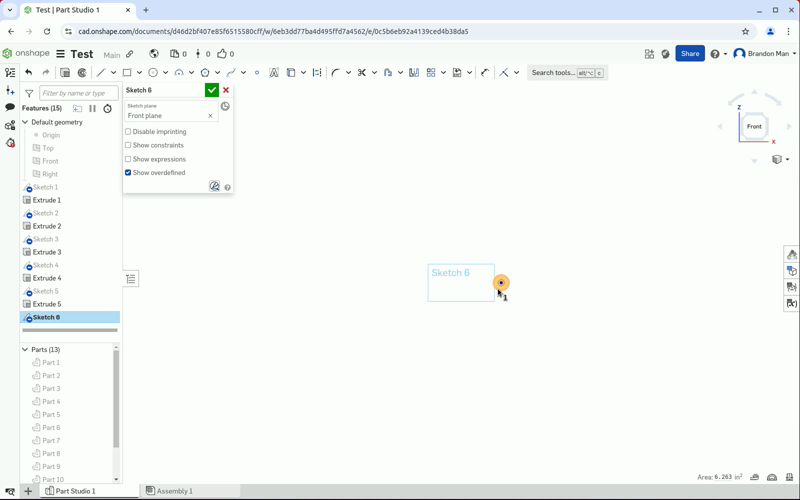
mouse_move(69, 352)
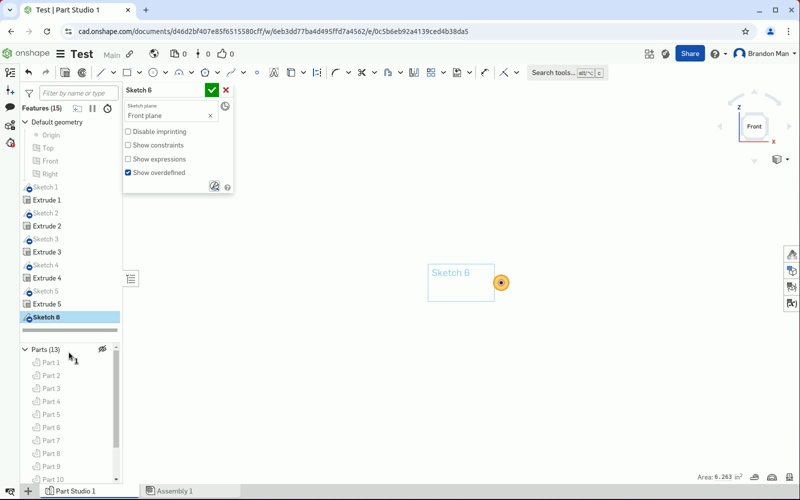
key(shift+y)
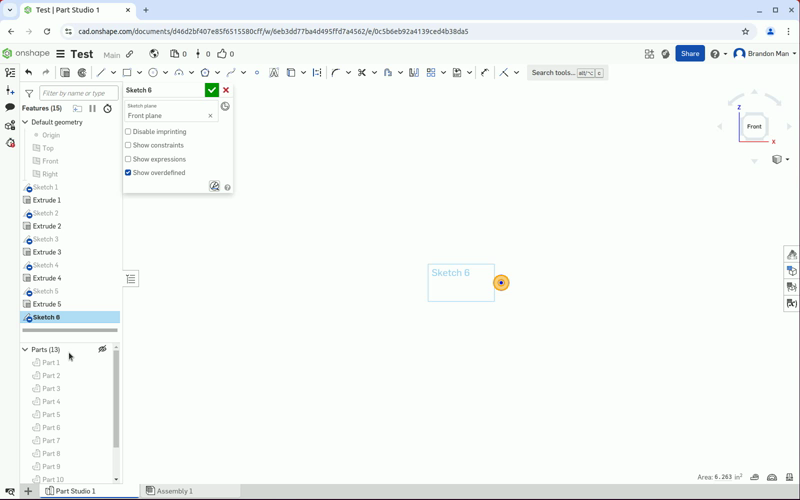
key(shift+e)
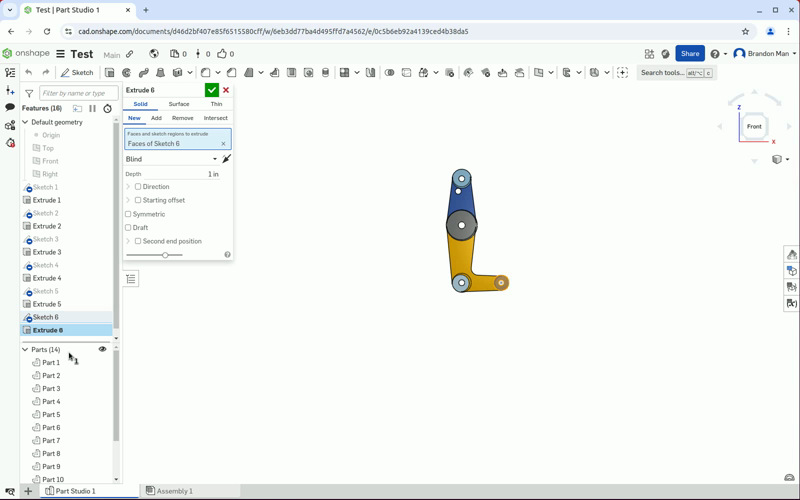
mouse_move(143, 106)
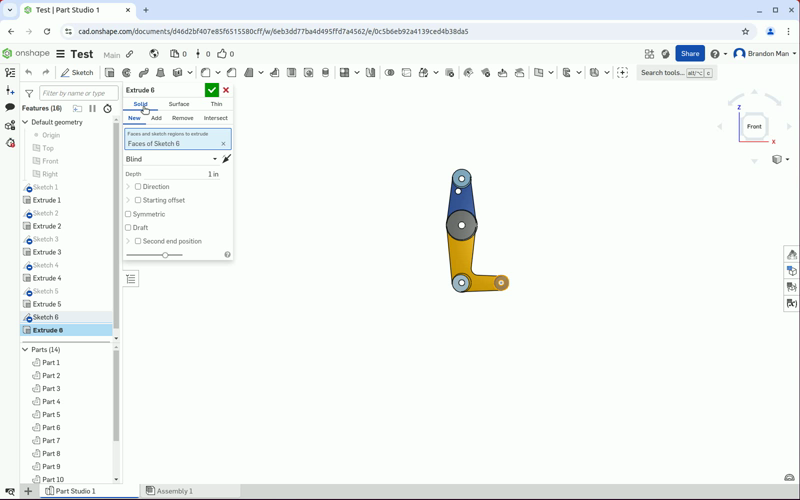
click(143, 106)
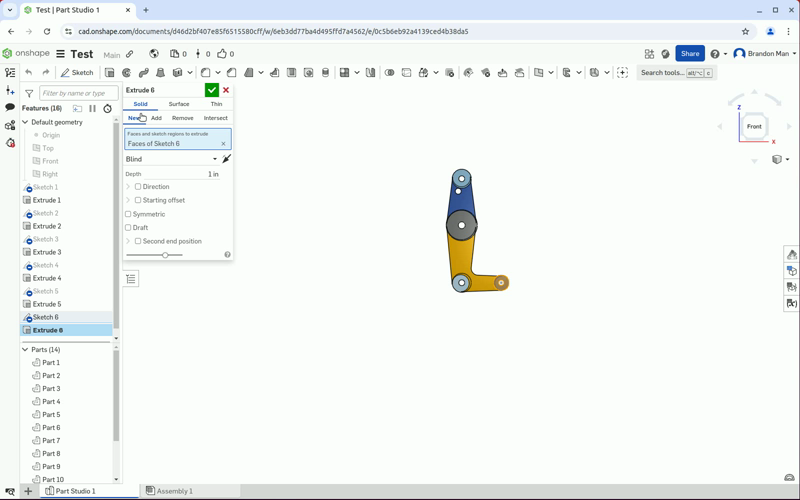
mouse_move(137, 120)
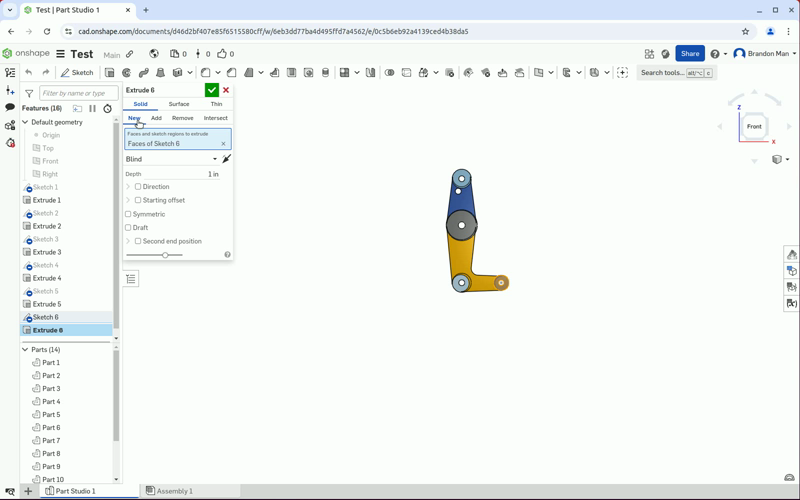
click(137, 120)
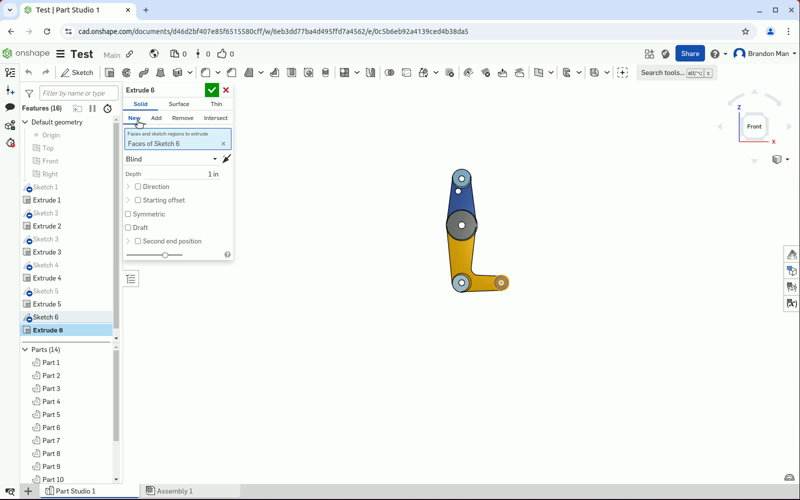
key(tab, 4)
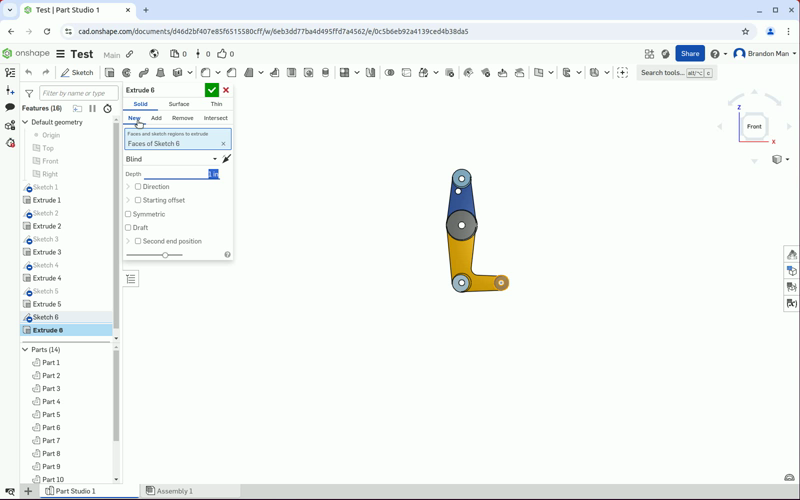
text(0.481)
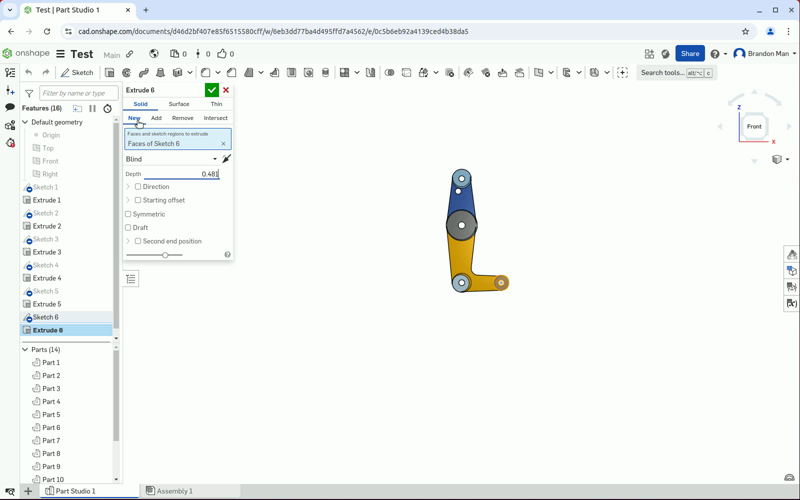
key(enter)
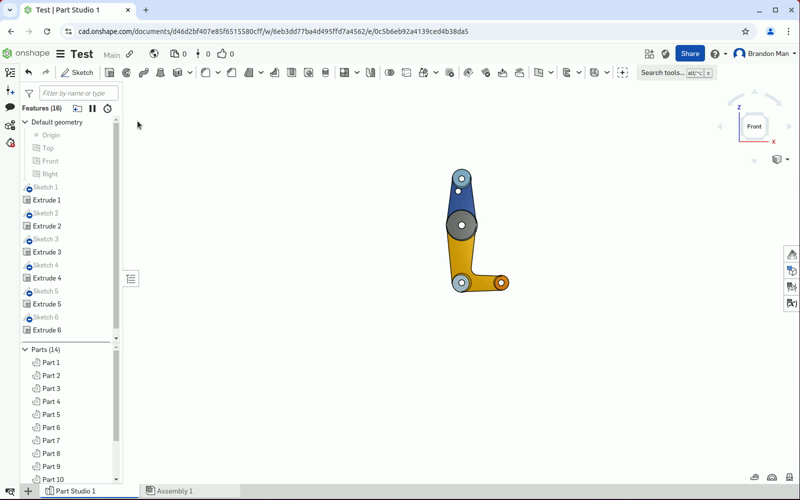
key(shift+h)
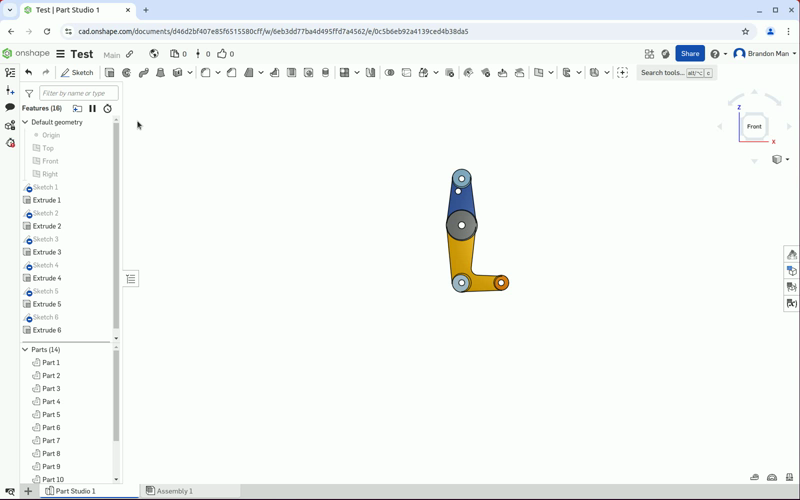
key(shift+h)
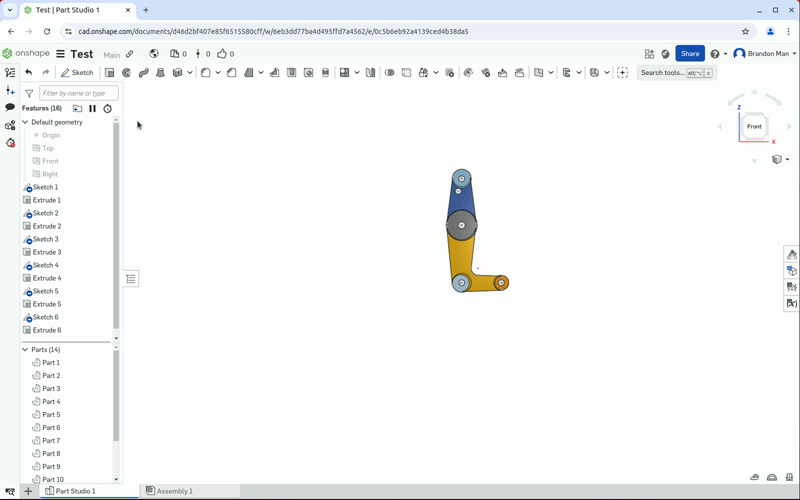
key(shift+7)
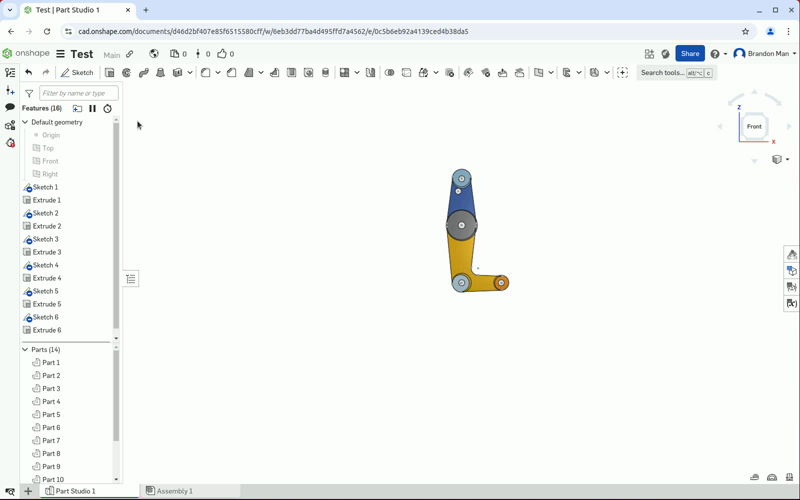
key(left, 2)
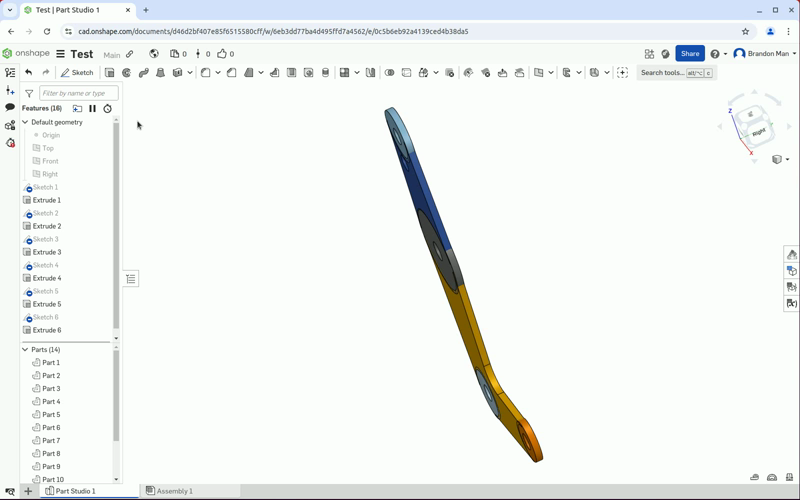
key(down, 2)
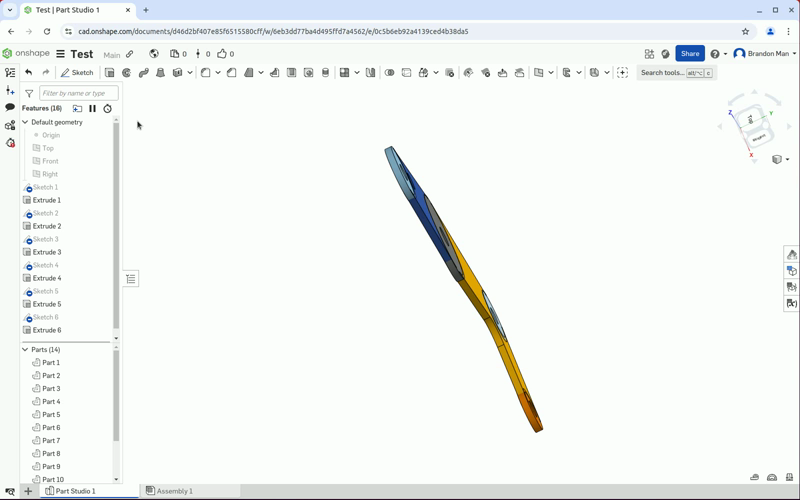
key(up, 2)
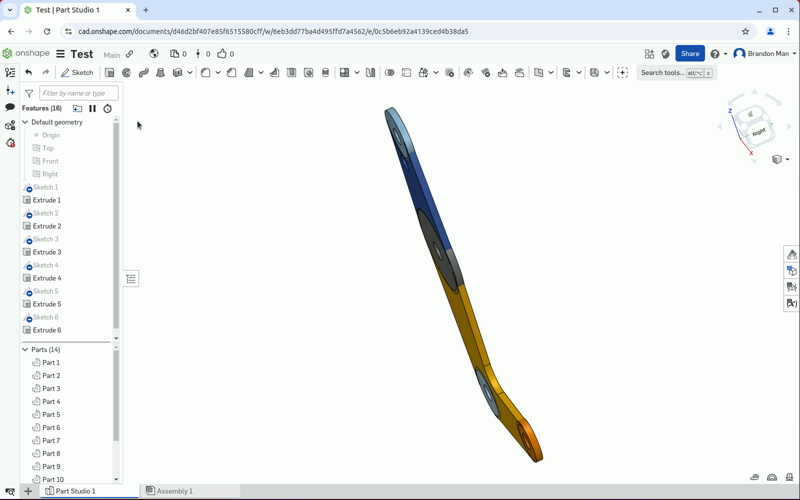
key(right, 2)
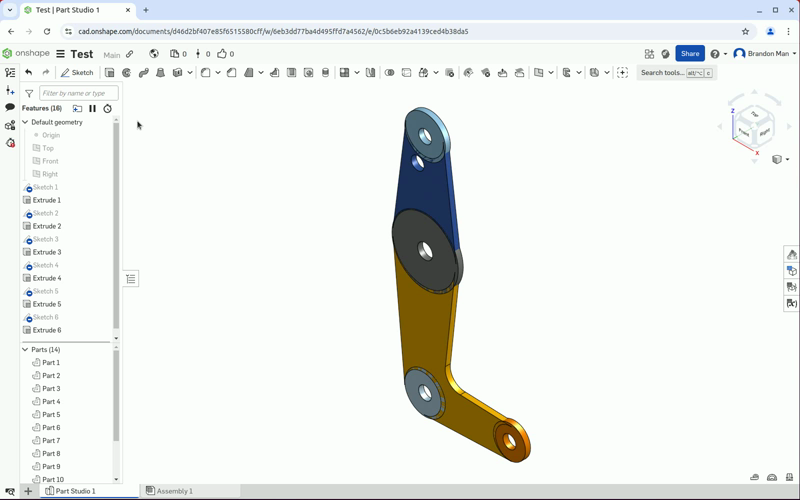
mouse_move(69, 189)
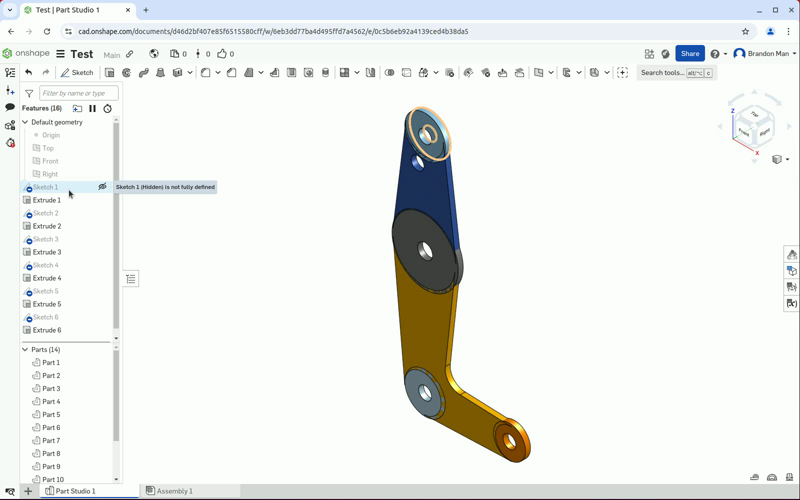
click(69, 189)